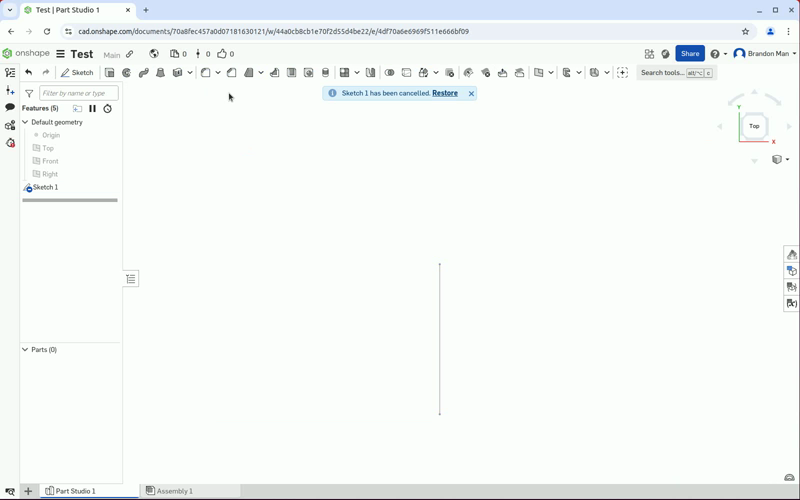
key(shift+h)
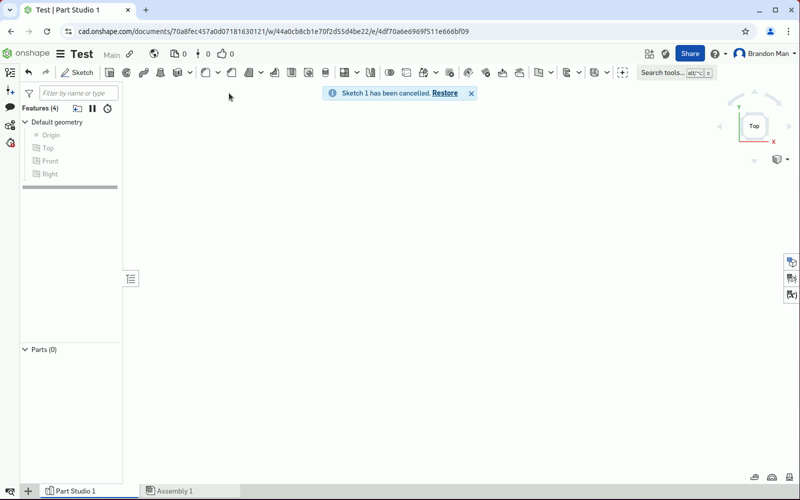
mouse_move(73, 352)
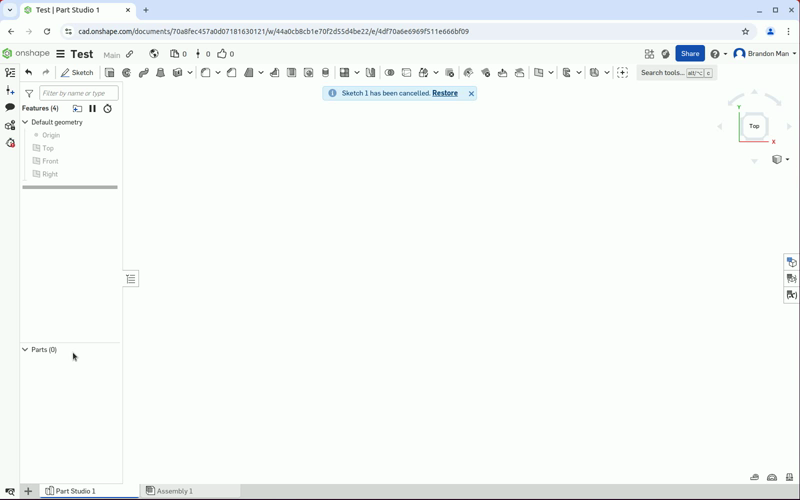
key(y)
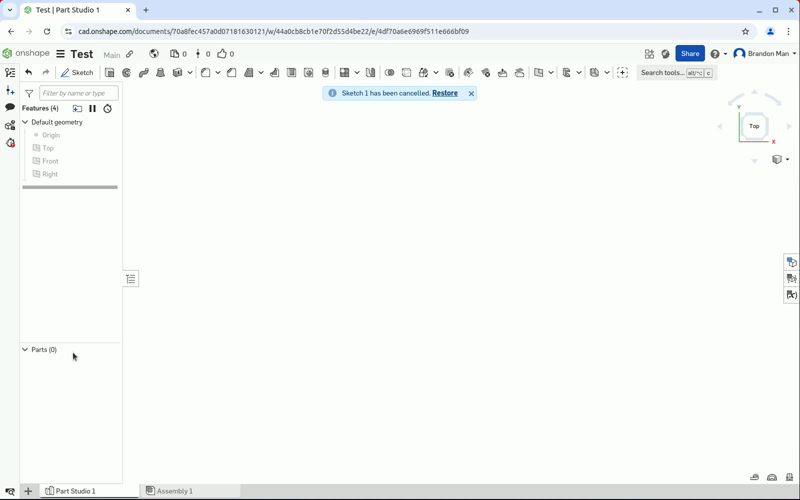
key(shift+p)
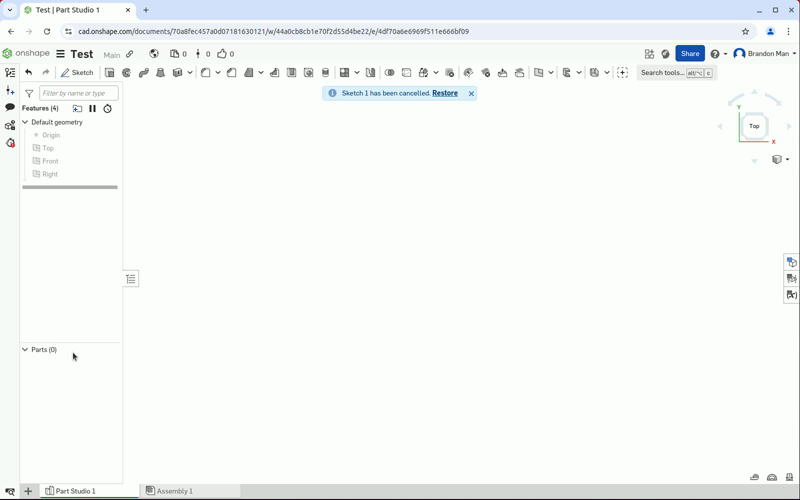
key(space)
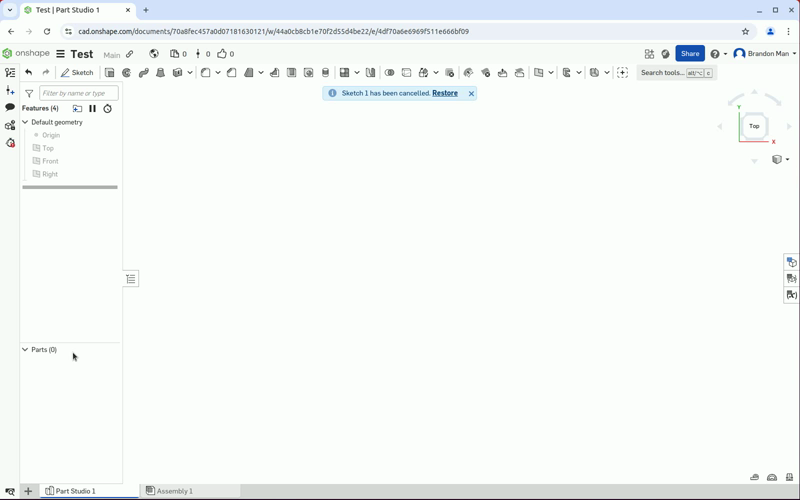
key_down(shift)
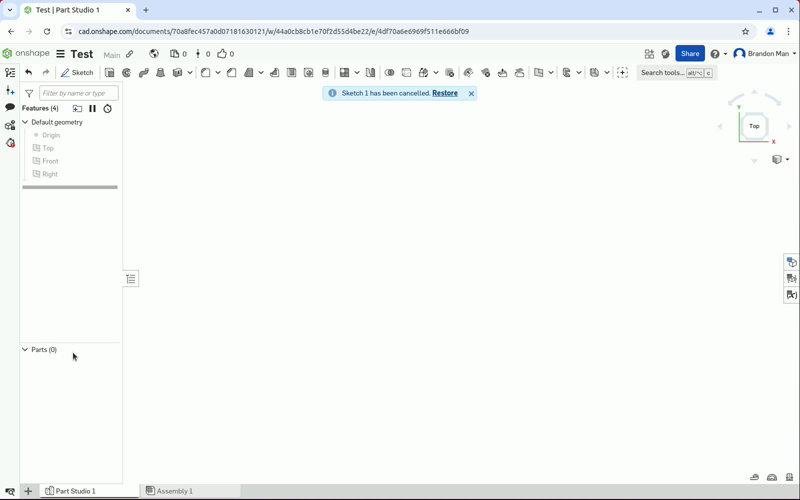
key(up)
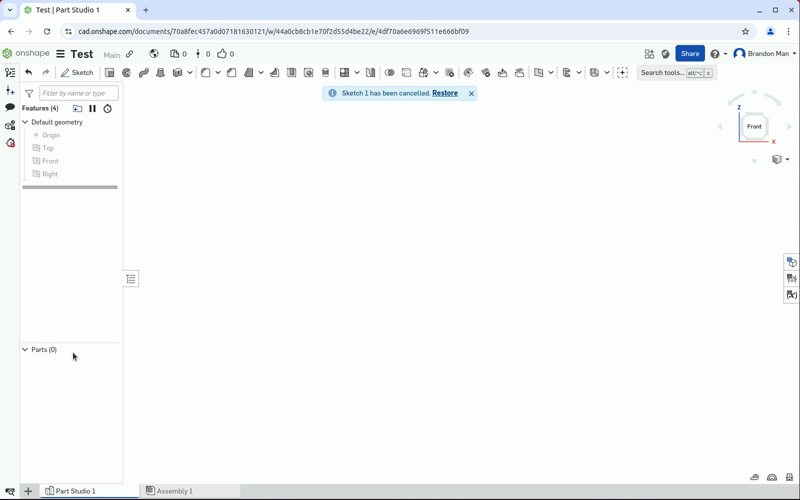
key_up(shift)
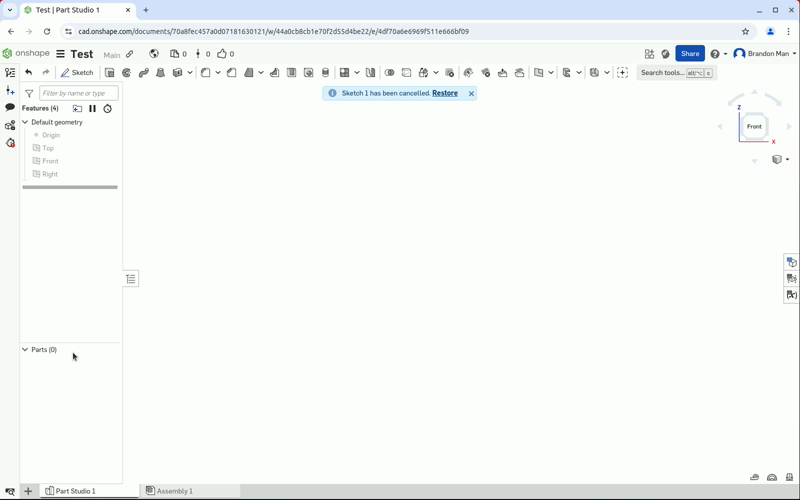
mouse_move(73, 352)
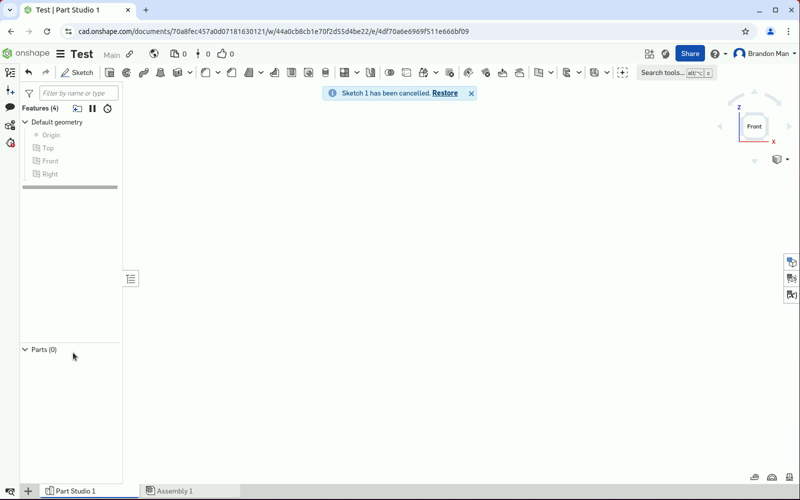
key(shift+y)
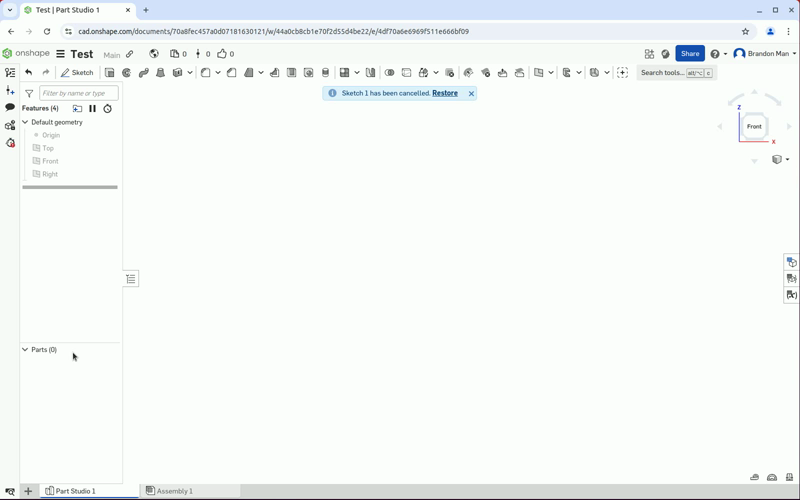
key(shift+s)
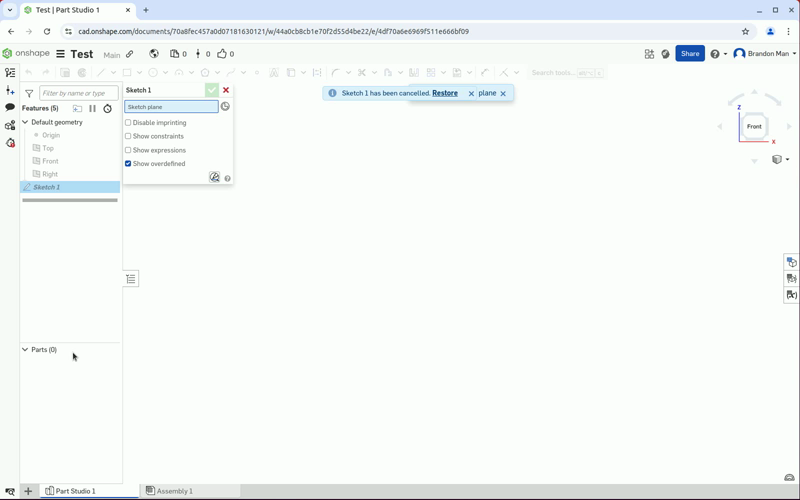
mouse_move(73, 163)
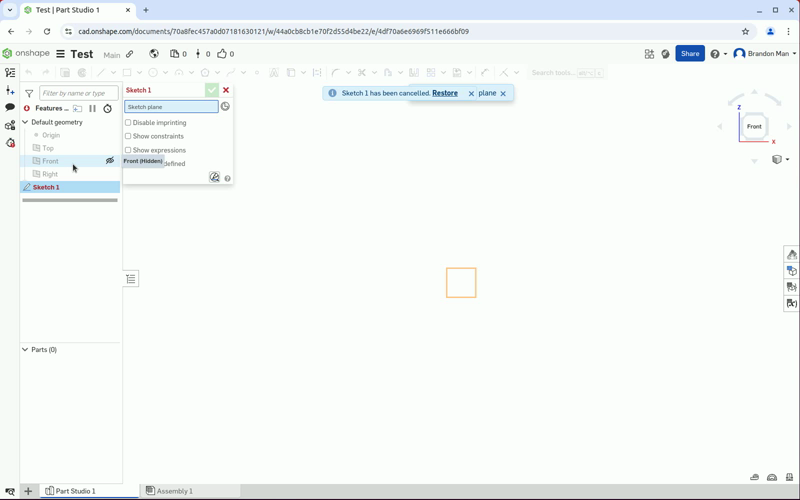
click(73, 163)
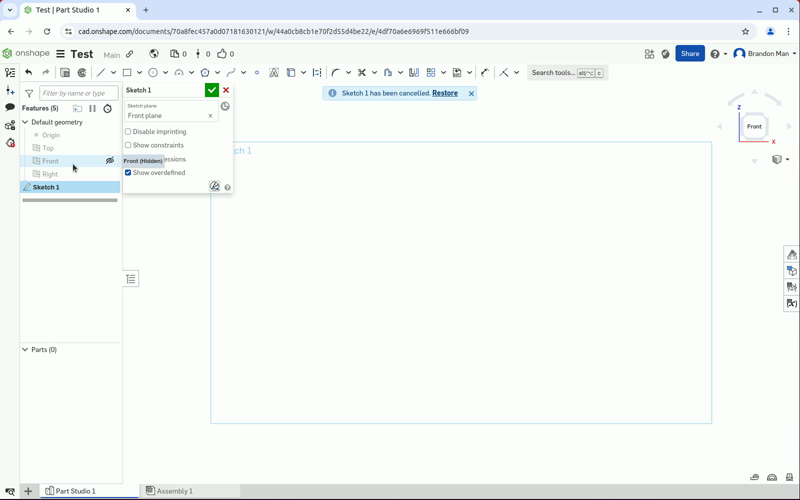
mouse_move(73, 352)
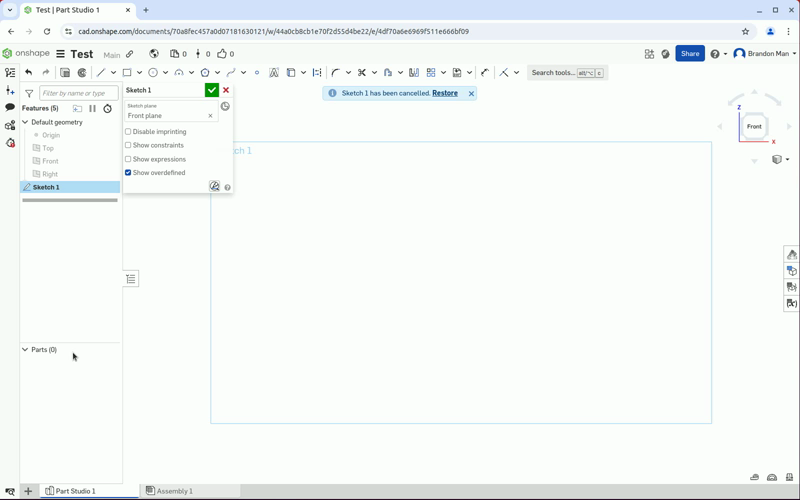
key(y)
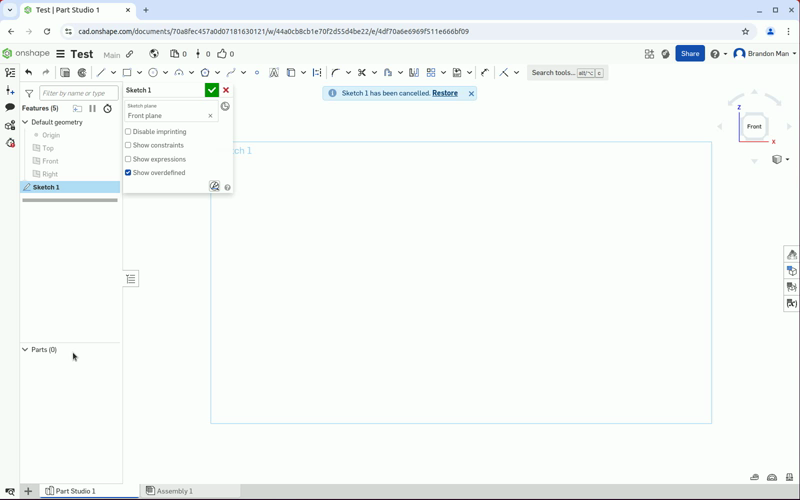
key(l)
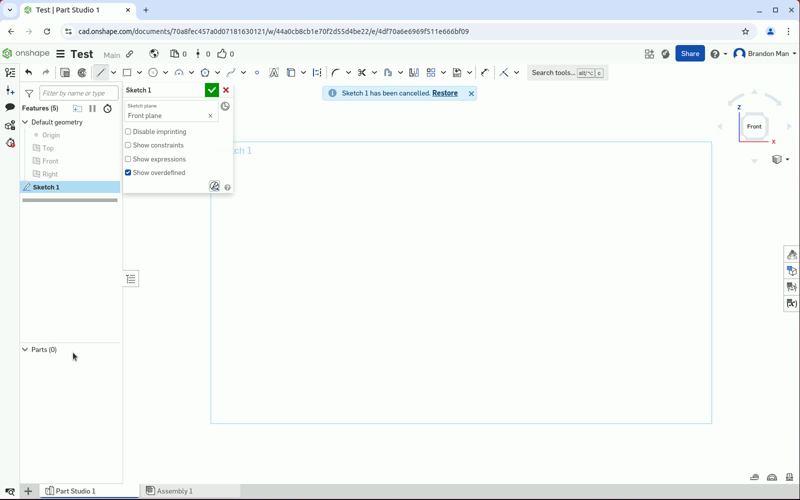
key_down(shift)
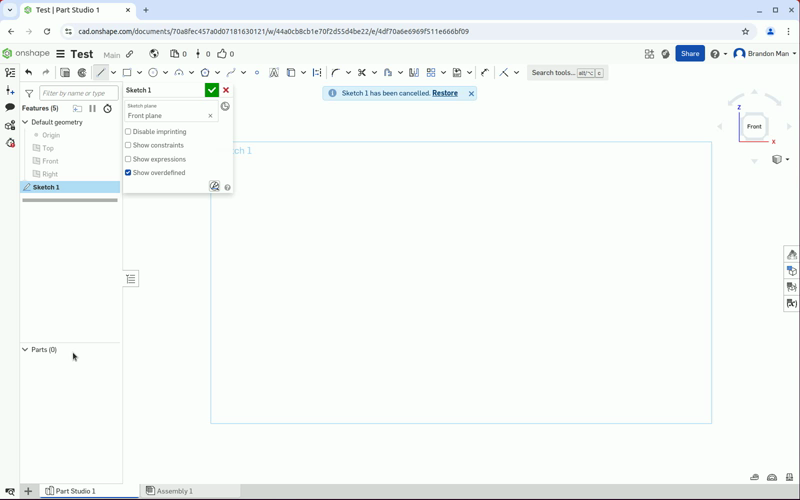
mouse_move(364, 303)
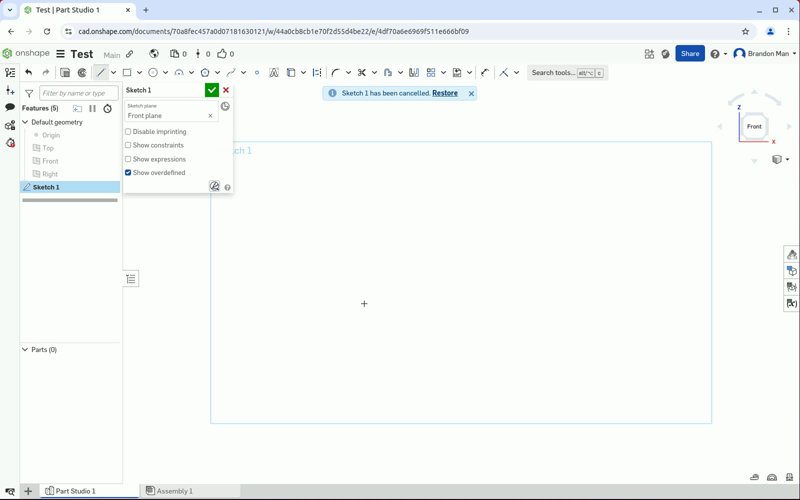
click(364, 303)
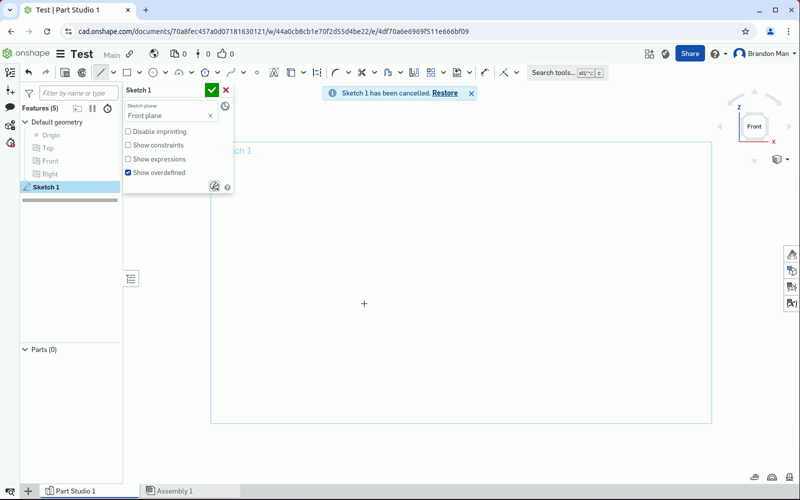
key_up(shift)
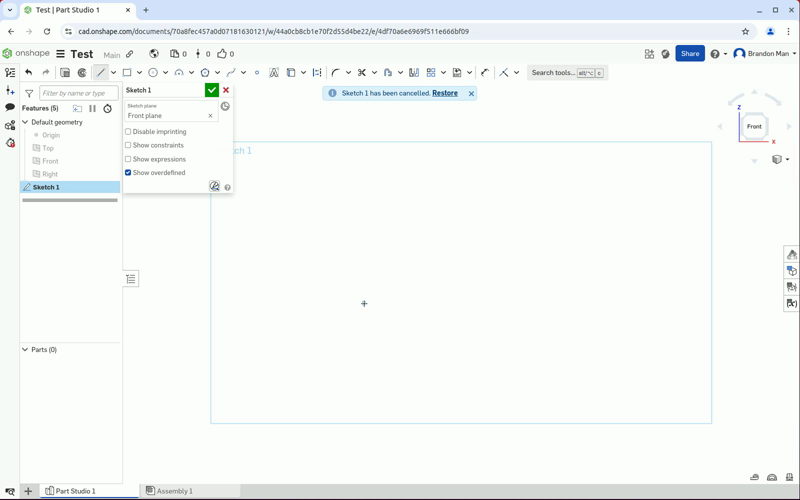
key_down(shift)
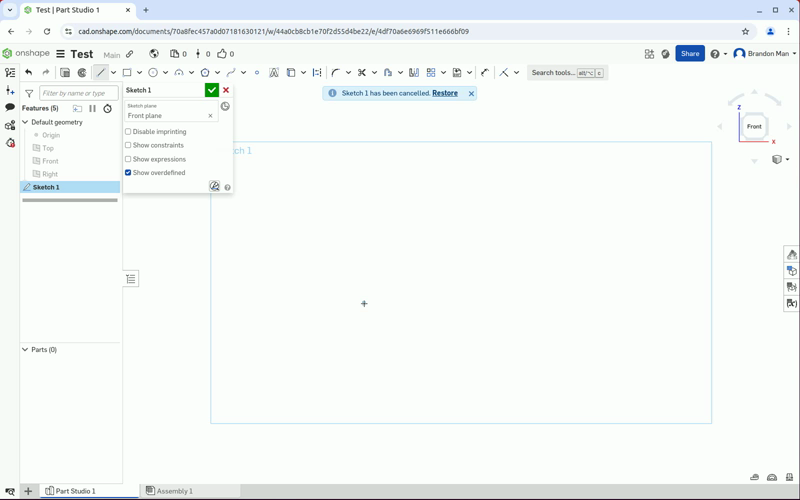
mouse_move(453, 319)
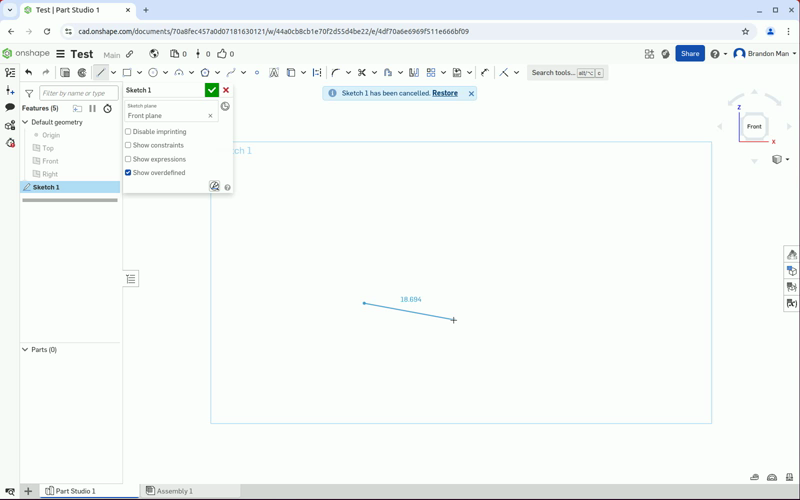
click(453, 319)
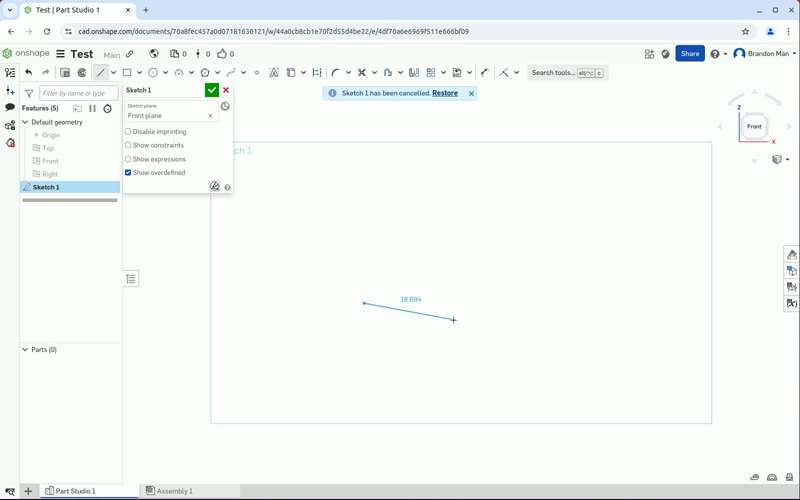
key_up(shift)
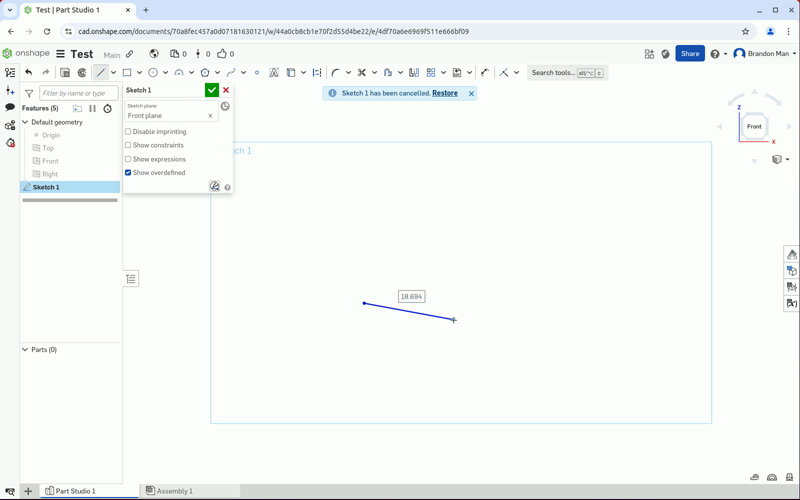
key(esc)
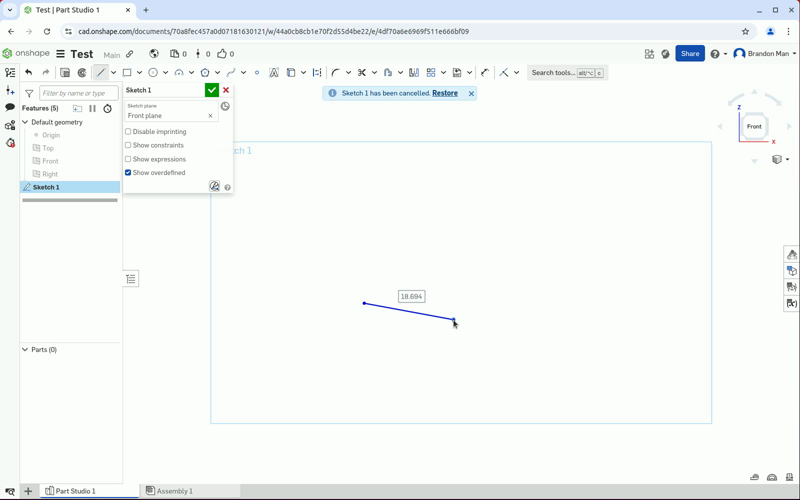
key(a)
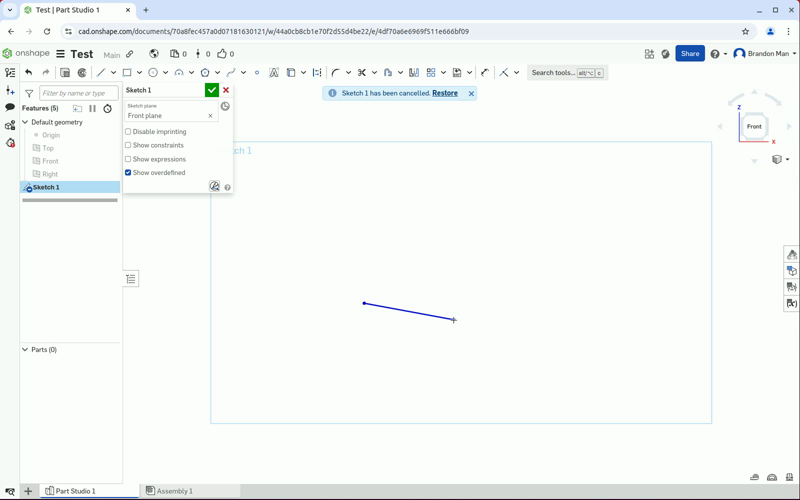
mouse_move(453, 319)
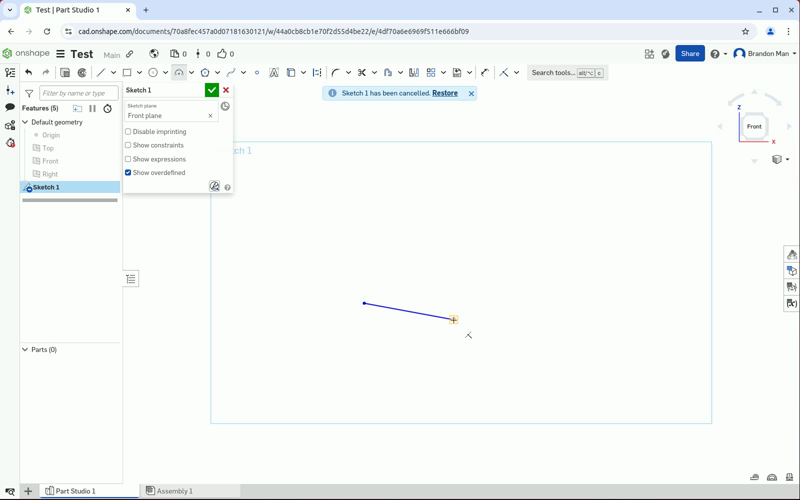
click(453, 319)
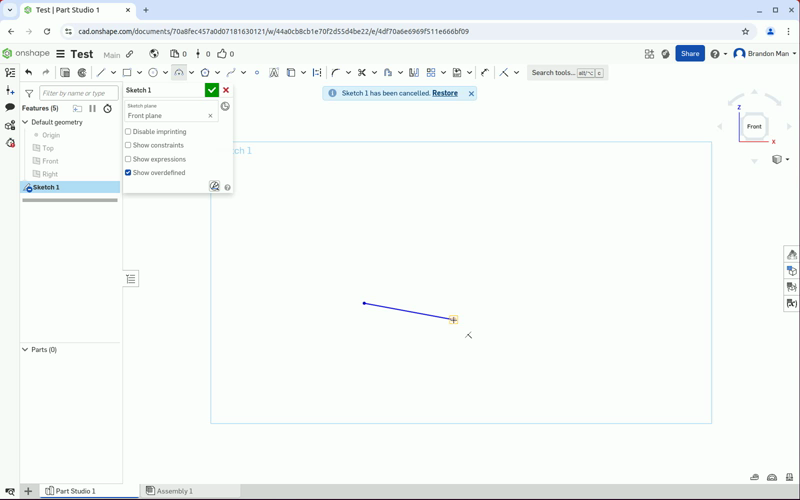
key_down(shift)
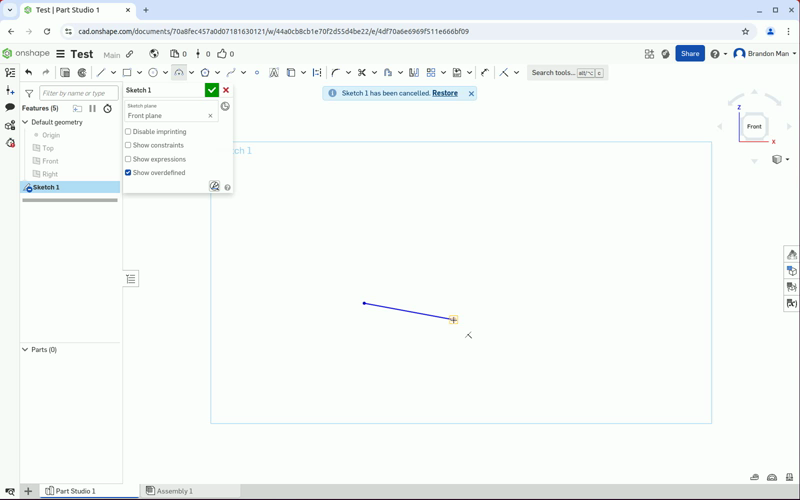
mouse_move(487, 306)
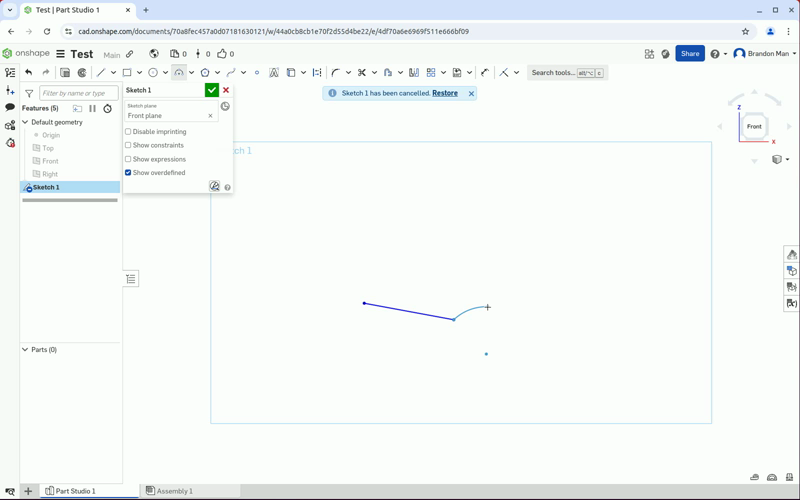
click(487, 306)
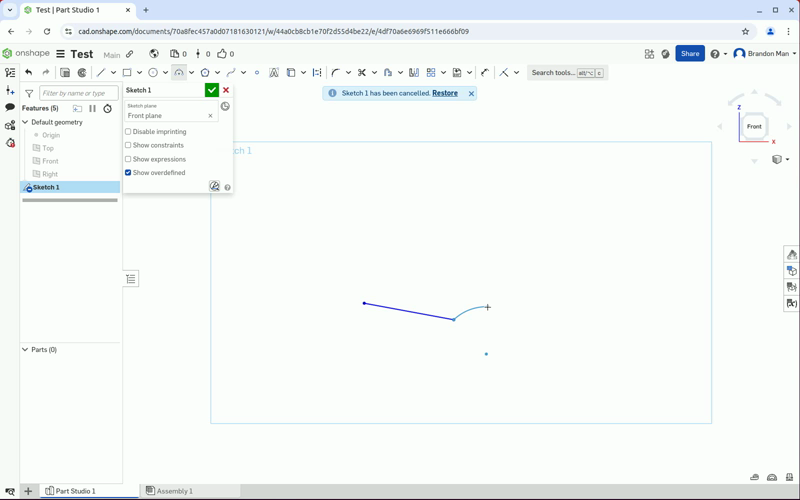
mouse_move(472, 318)
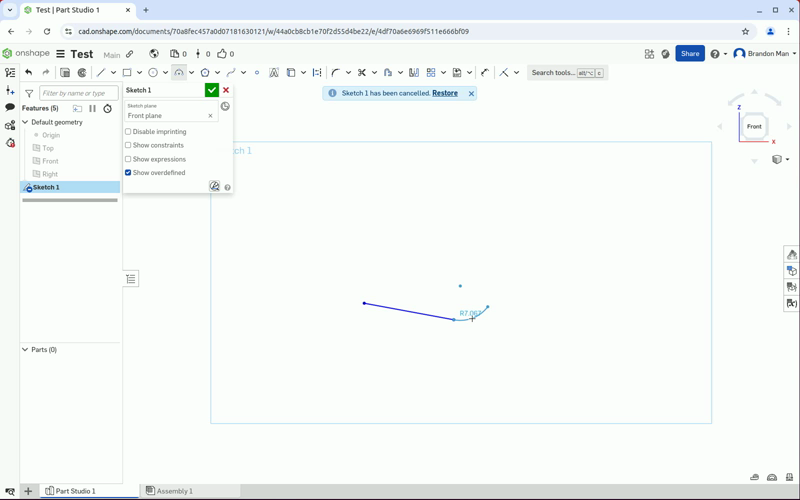
click(472, 318)
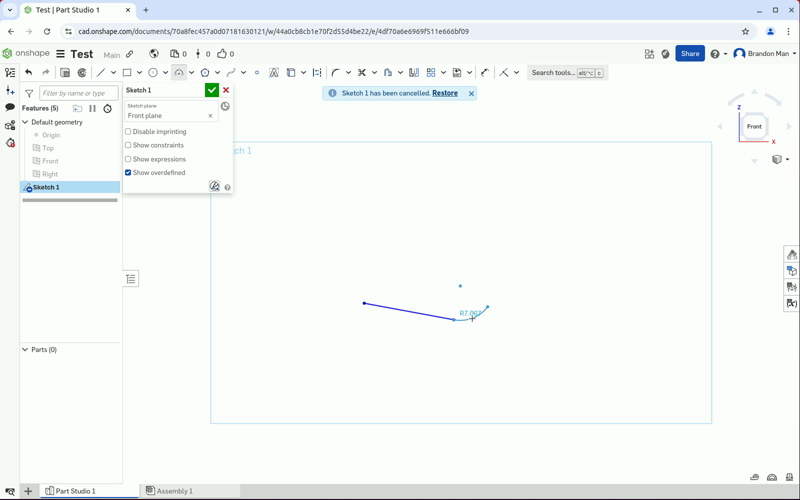
key_up(shift)
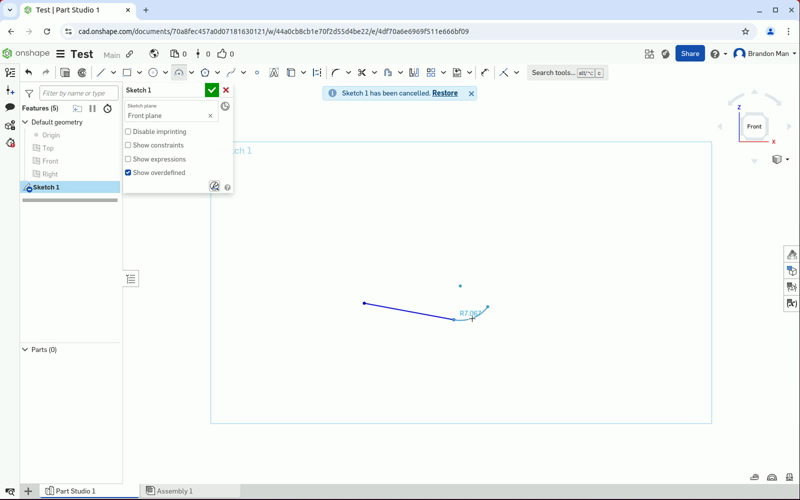
mouse_move(487, 306)
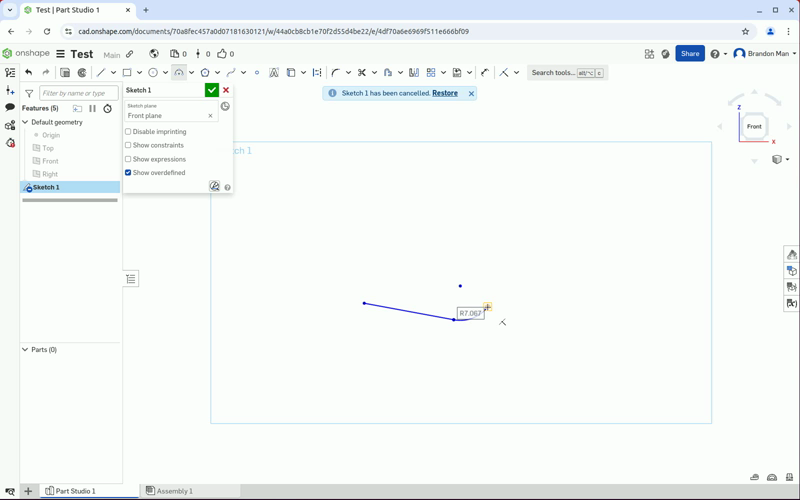
click(487, 306)
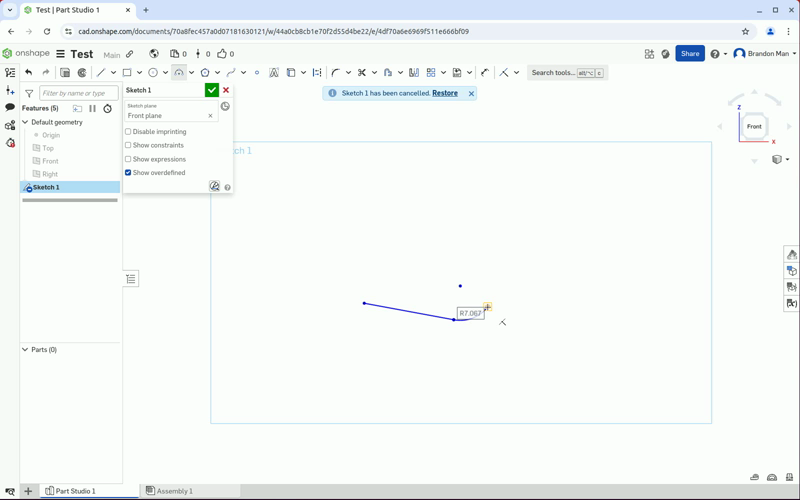
key_down(shift)
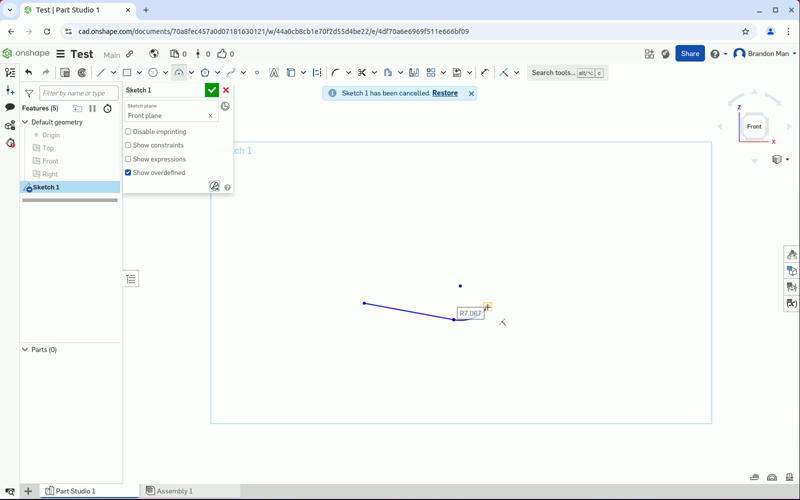
mouse_move(508, 303)
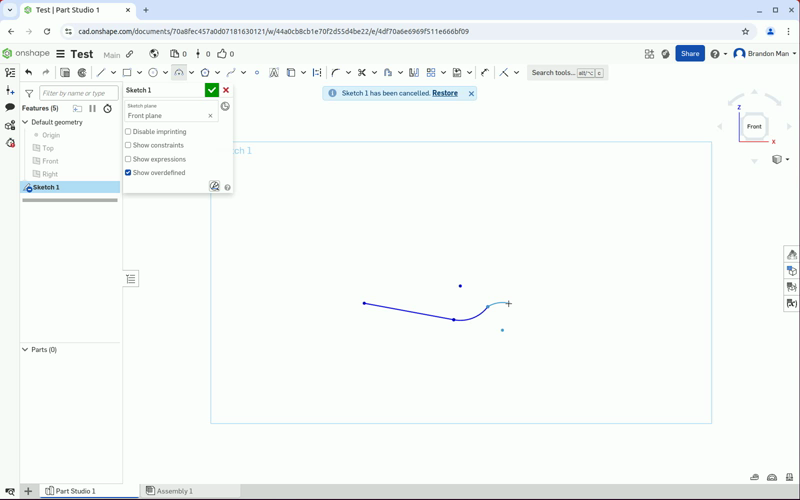
click(508, 303)
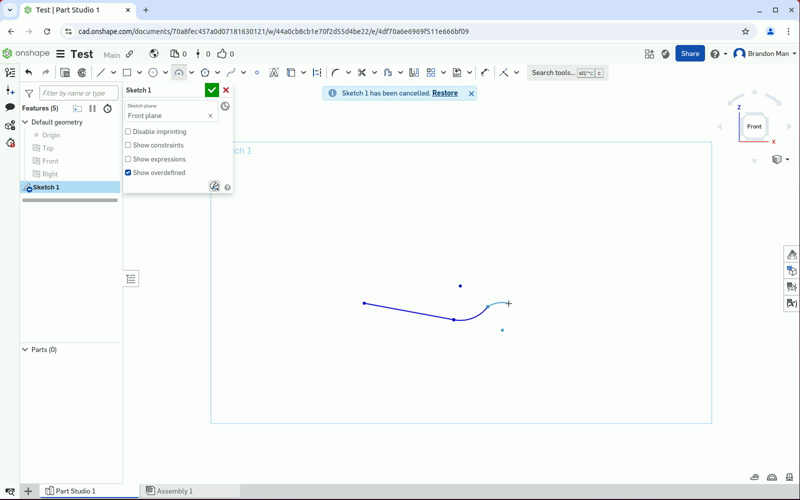
mouse_move(497, 300)
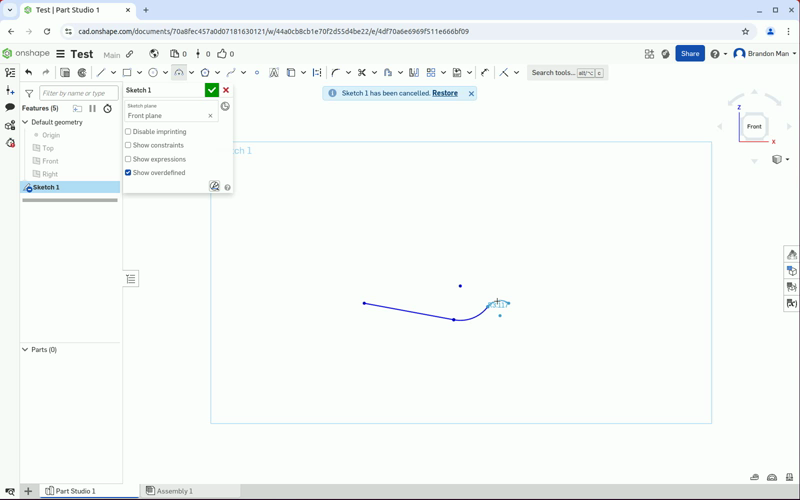
click(497, 300)
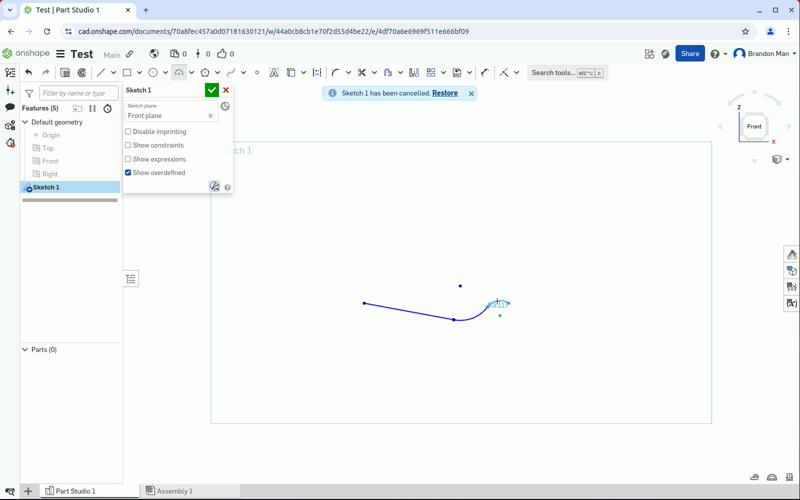
key_up(shift)
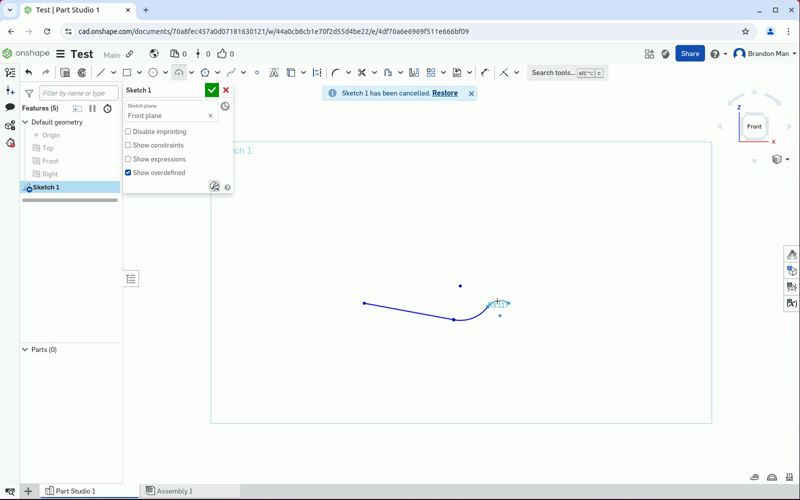
mouse_move(508, 303)
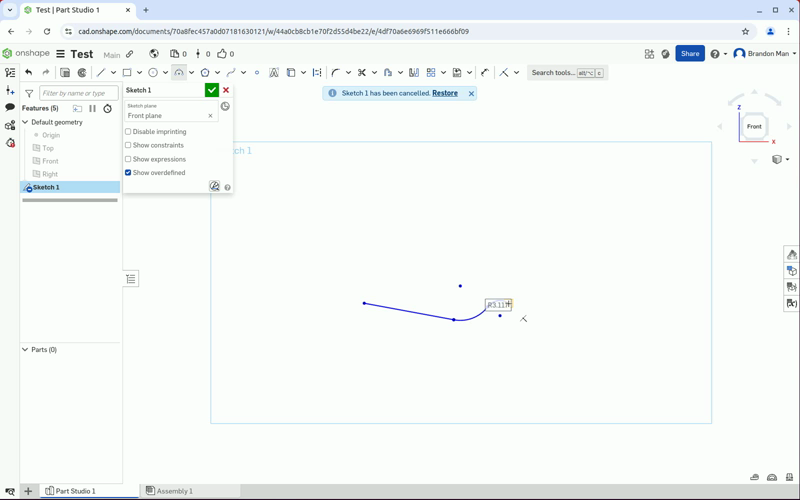
click(508, 303)
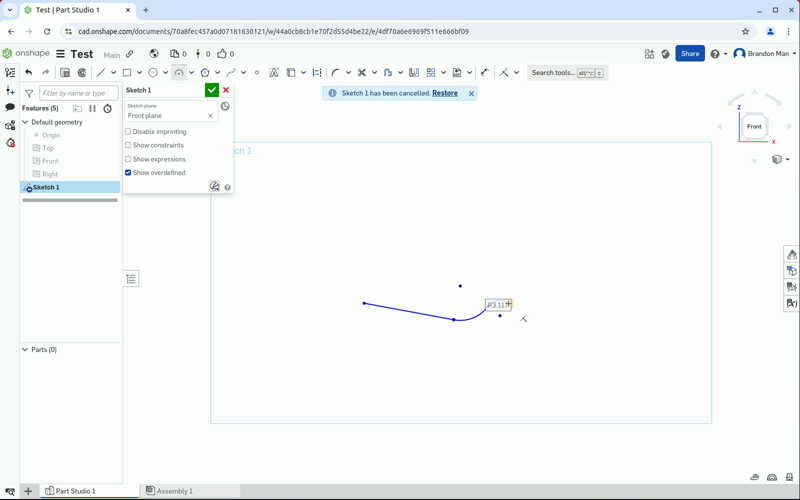
key_down(shift)
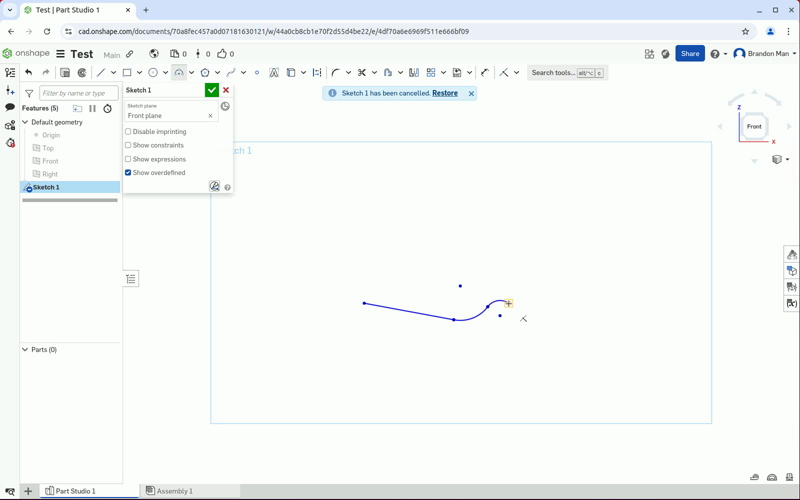
mouse_move(544, 283)
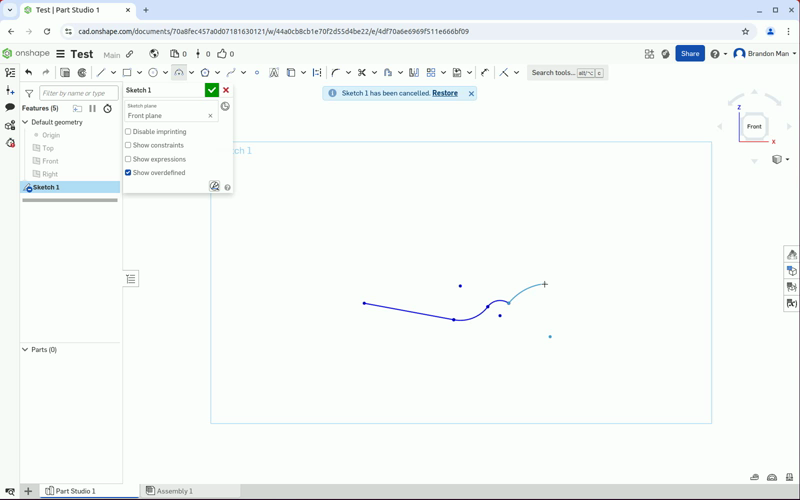
click(544, 283)
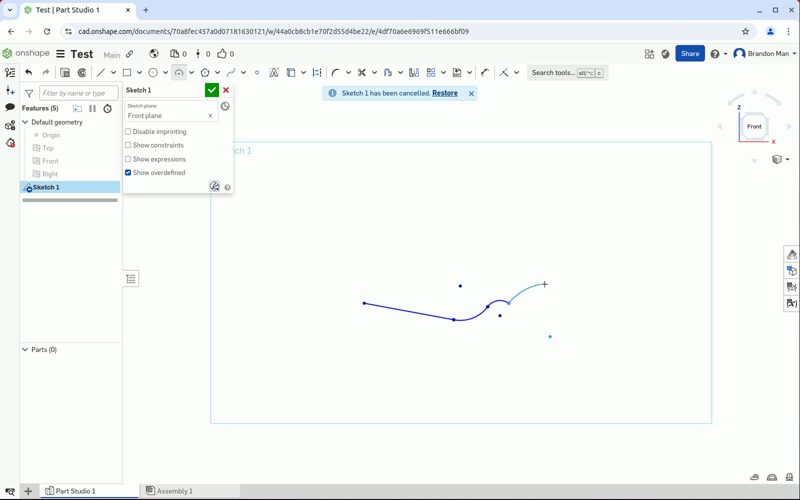
mouse_move(531, 303)
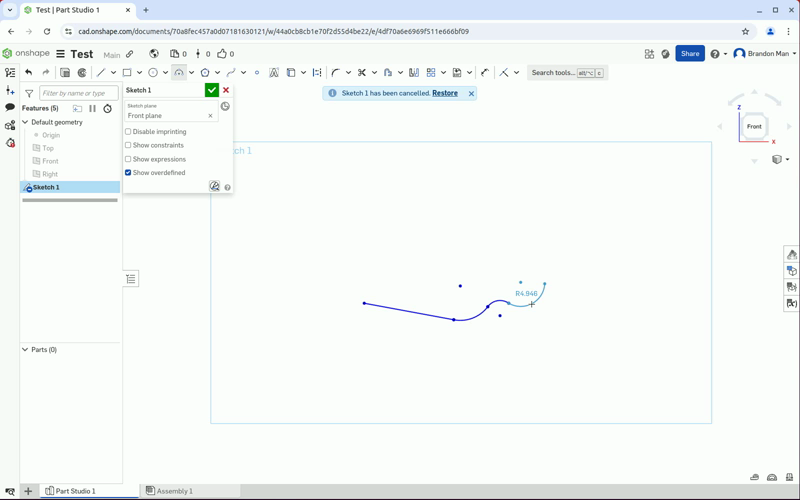
click(531, 303)
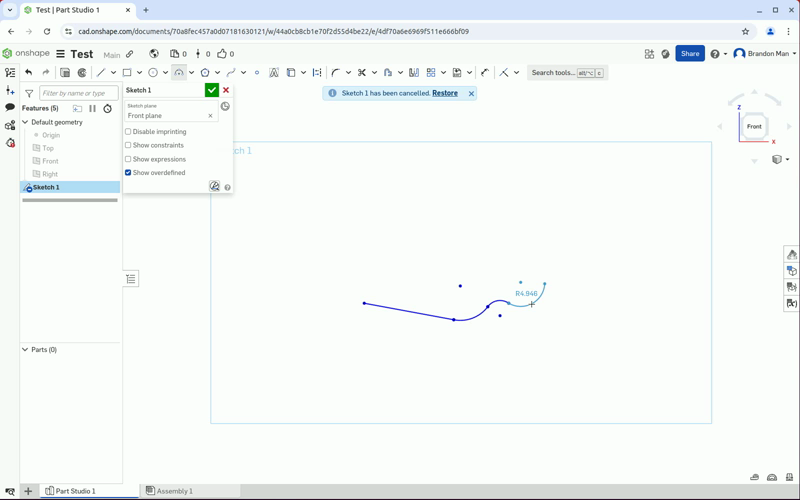
key_up(shift)
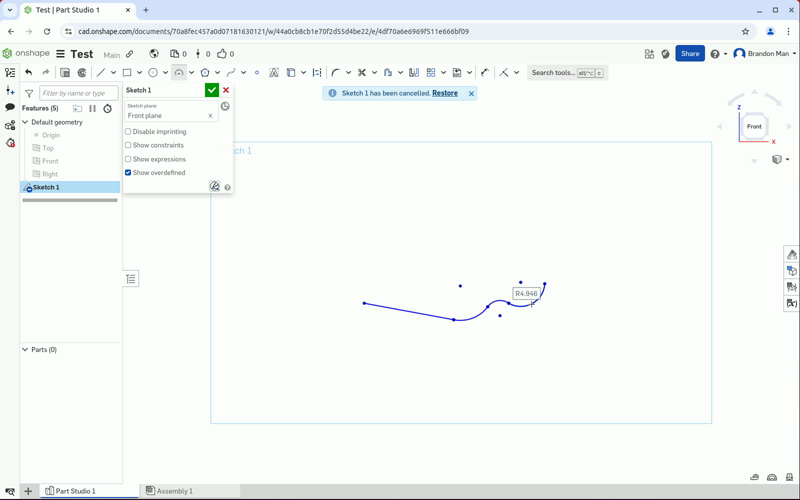
mouse_move(544, 283)
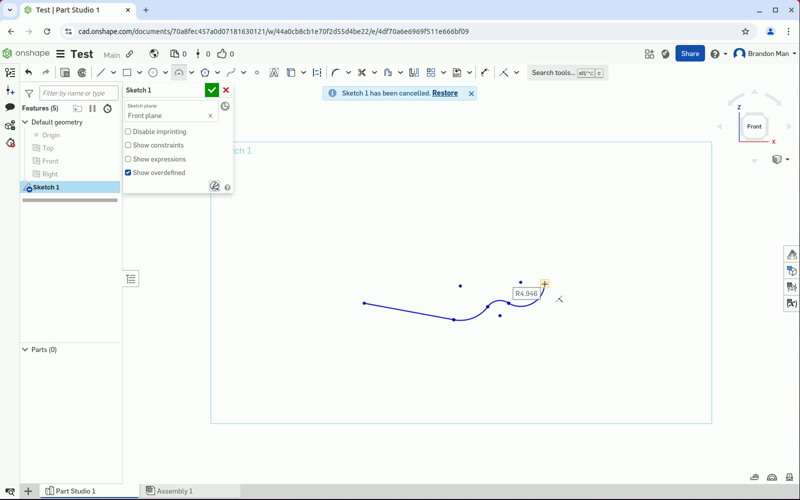
click(544, 283)
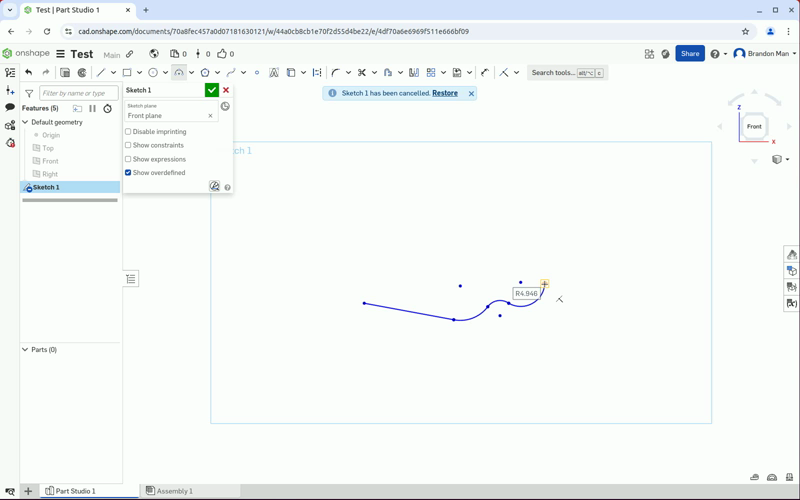
key_down(shift)
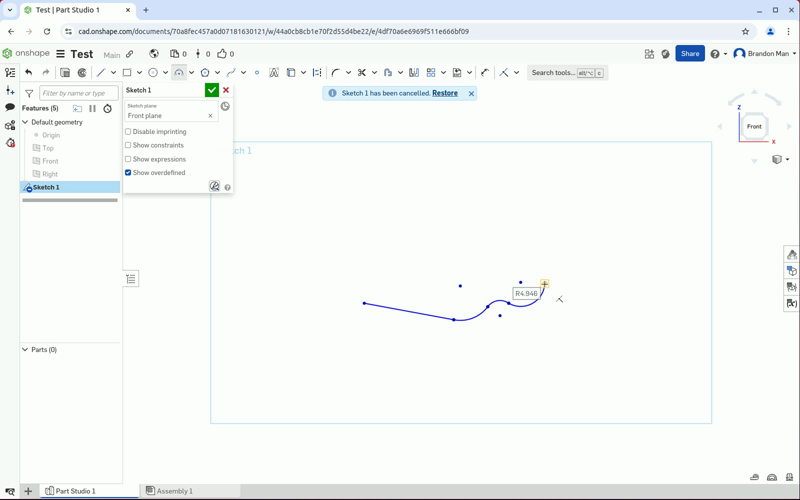
mouse_move(525, 229)
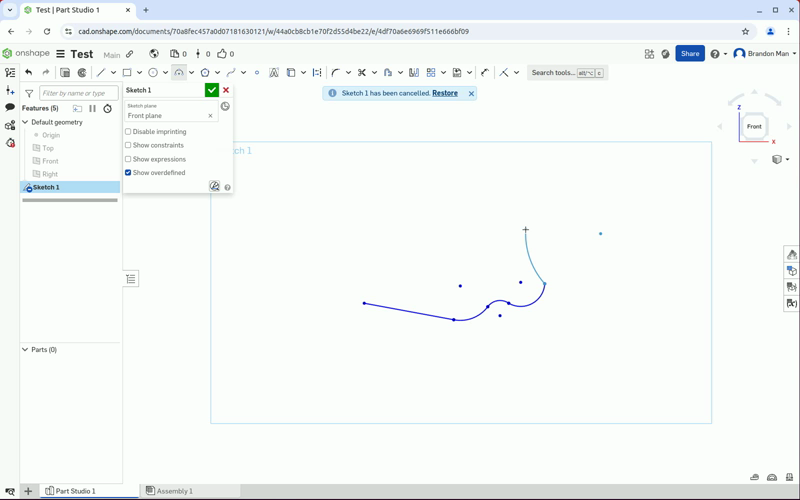
click(525, 229)
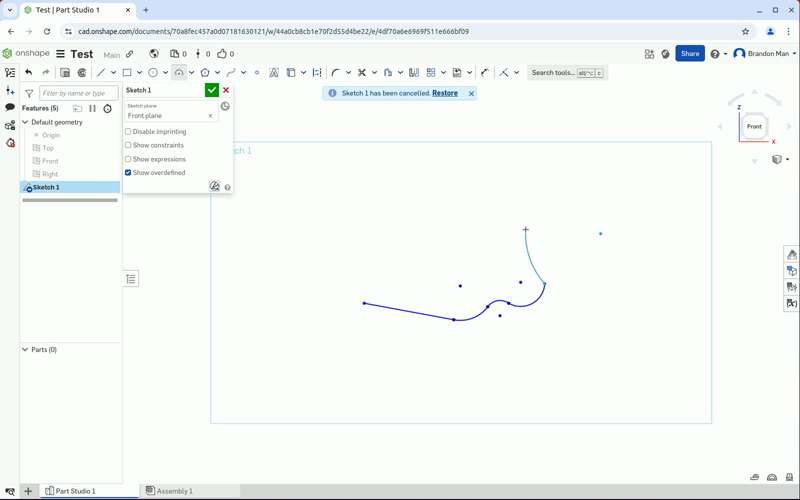
mouse_move(539, 255)
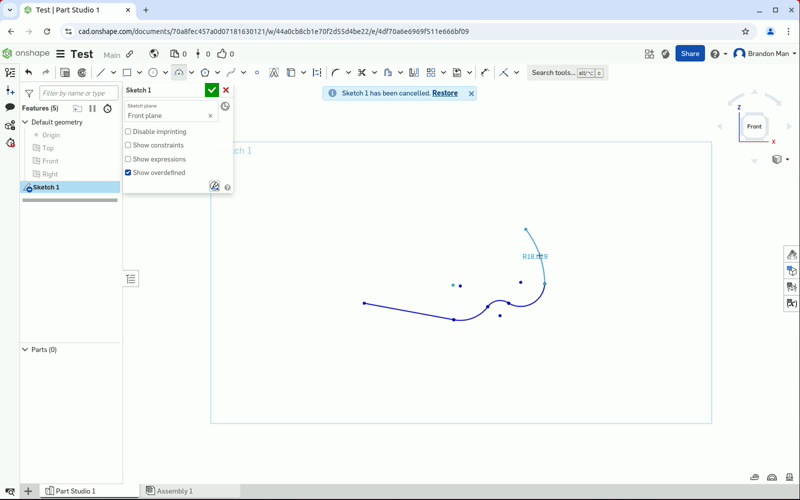
click(539, 255)
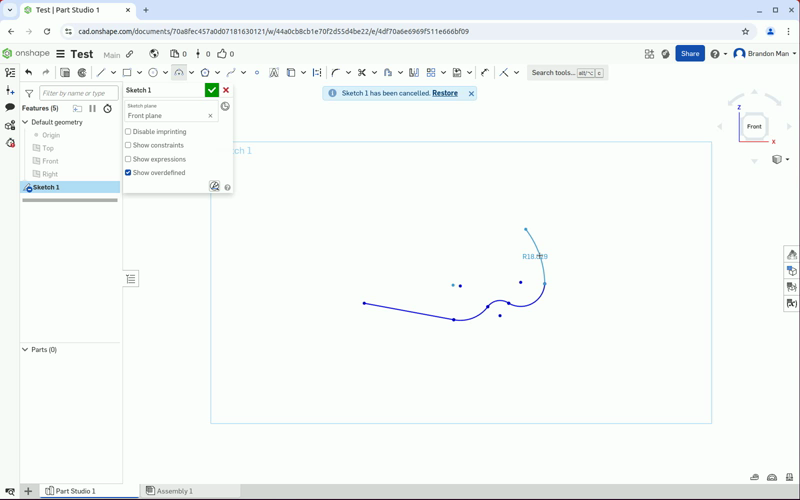
key_up(shift)
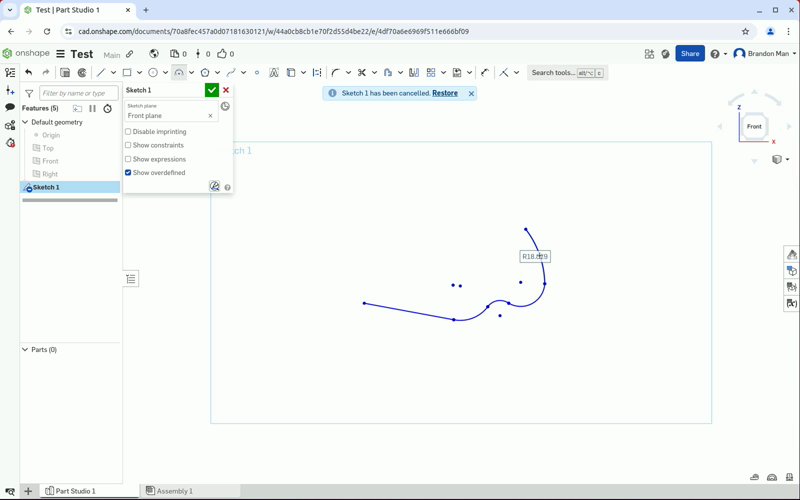
mouse_move(525, 229)
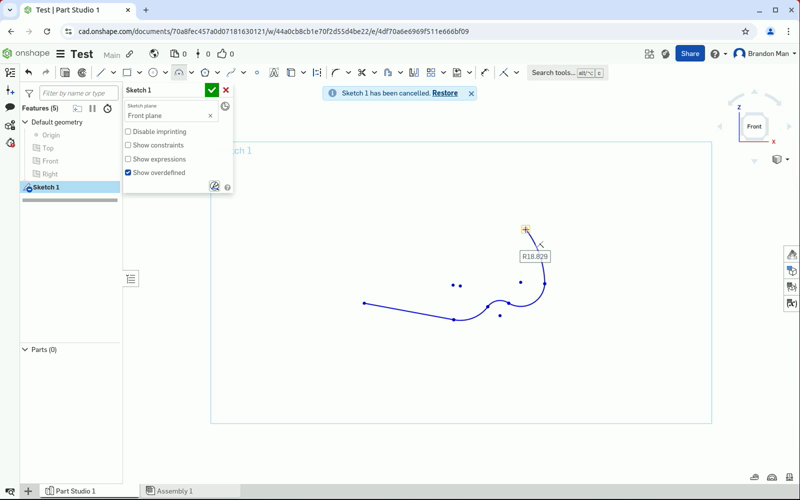
click(525, 229)
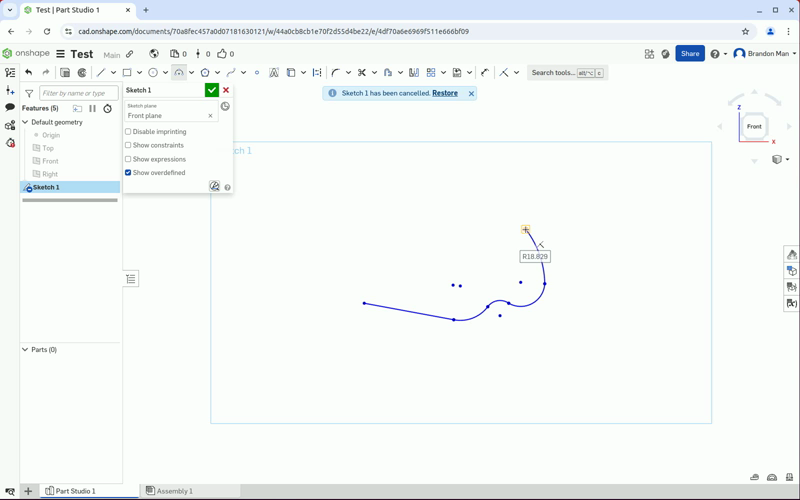
key_down(shift)
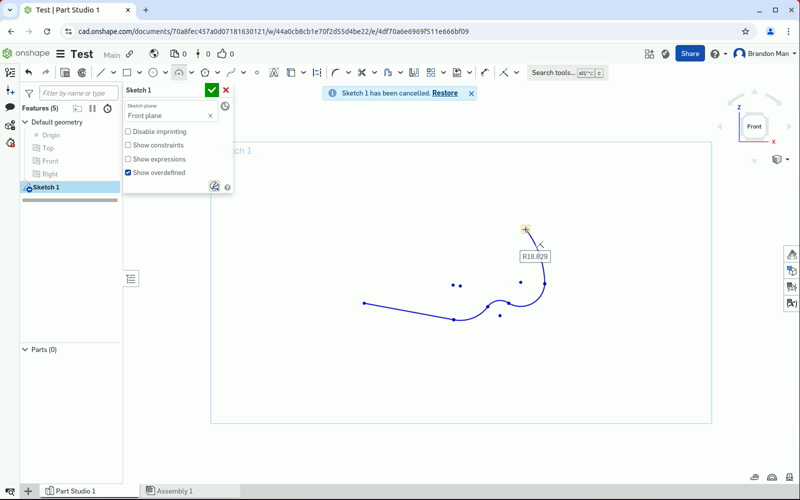
mouse_move(489, 231)
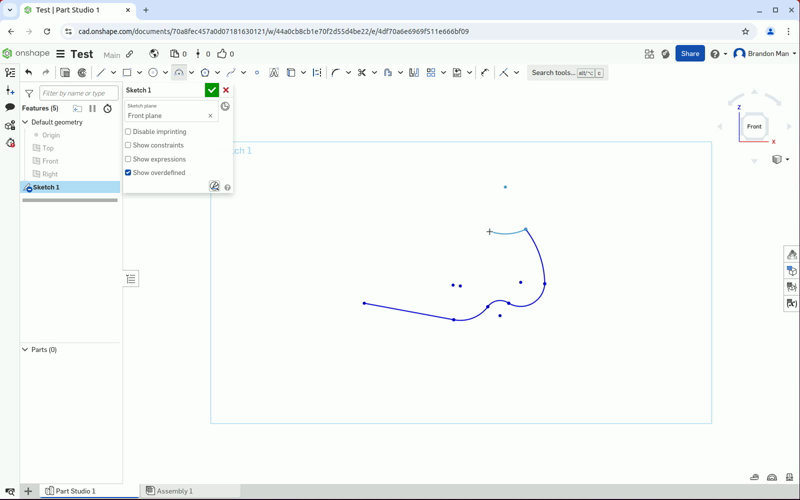
click(489, 231)
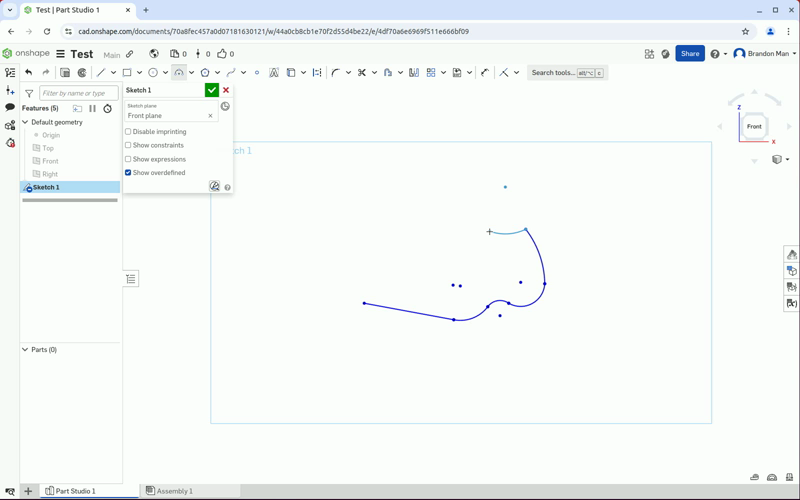
mouse_move(507, 221)
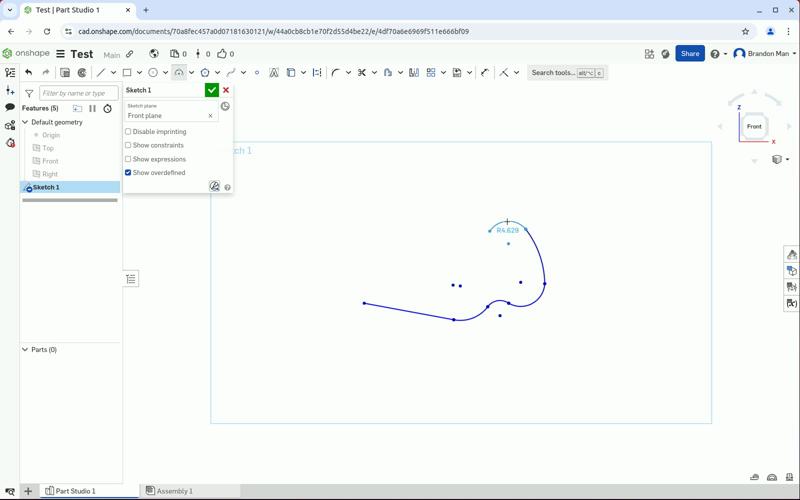
click(507, 221)
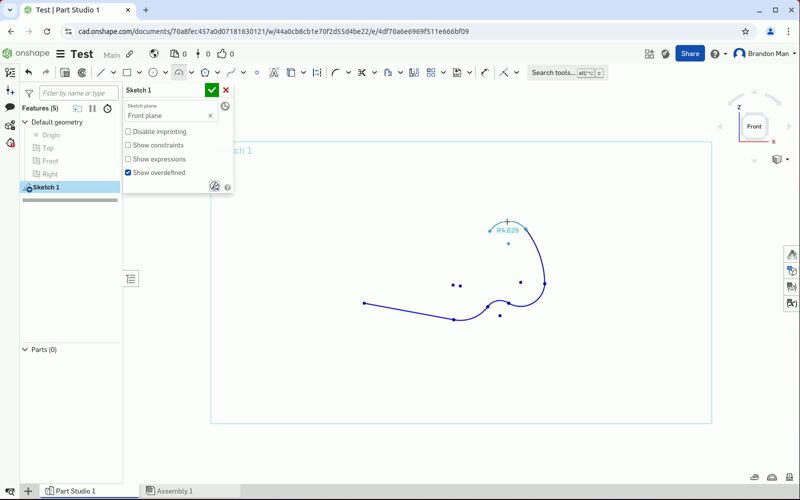
key_up(shift)
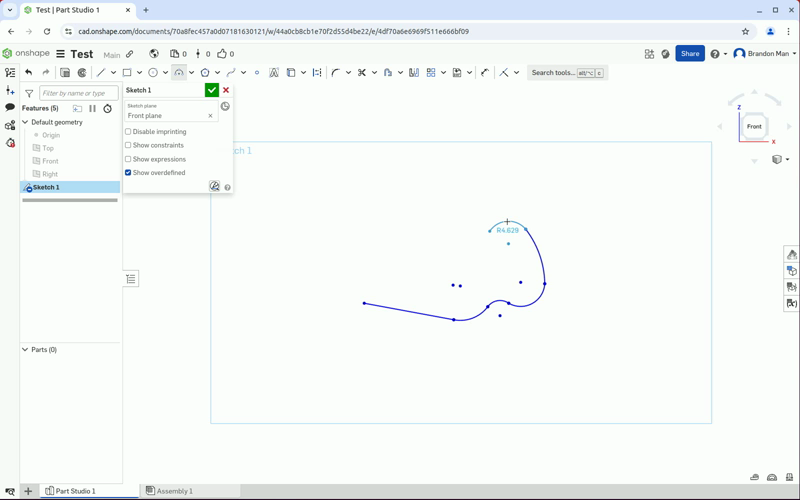
mouse_move(489, 231)
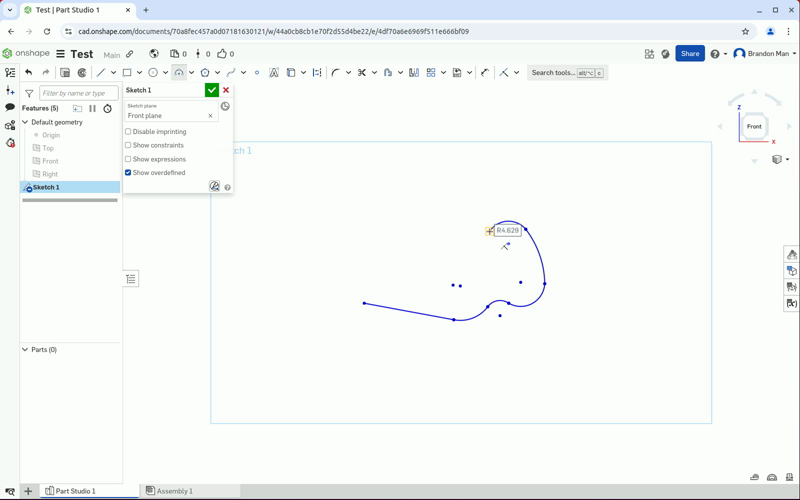
click(489, 231)
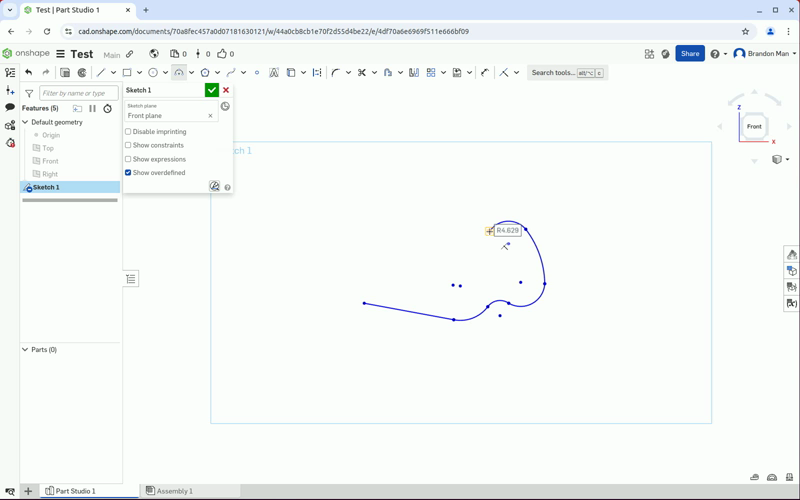
key_down(shift)
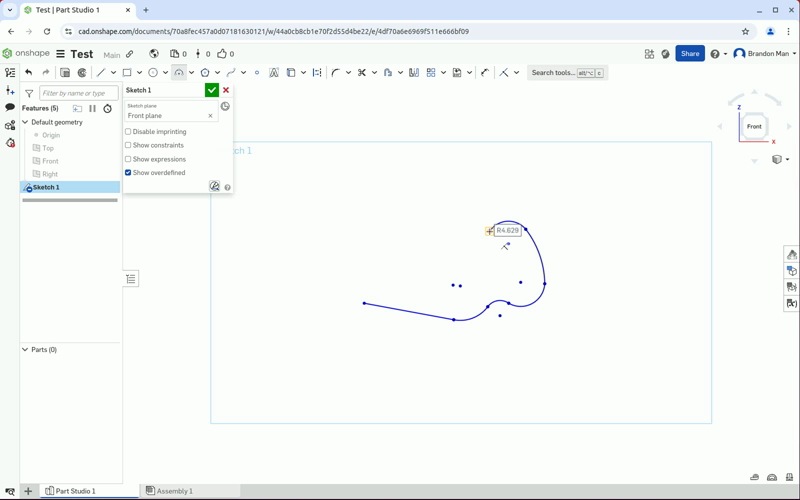
mouse_move(461, 225)
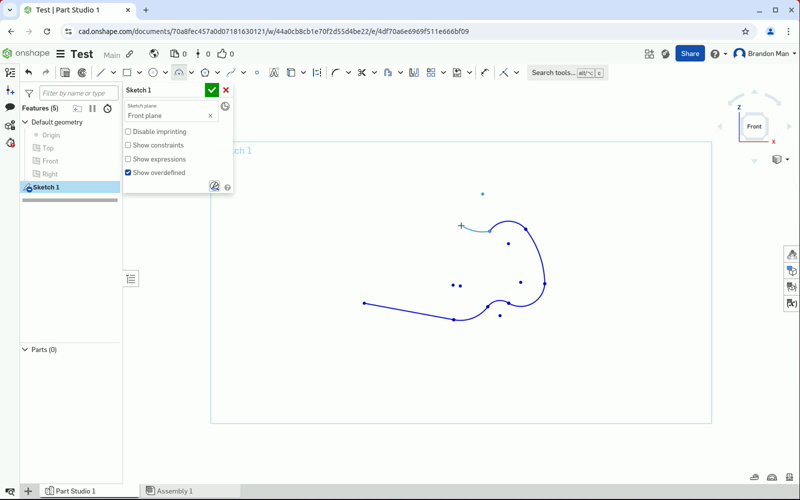
click(461, 225)
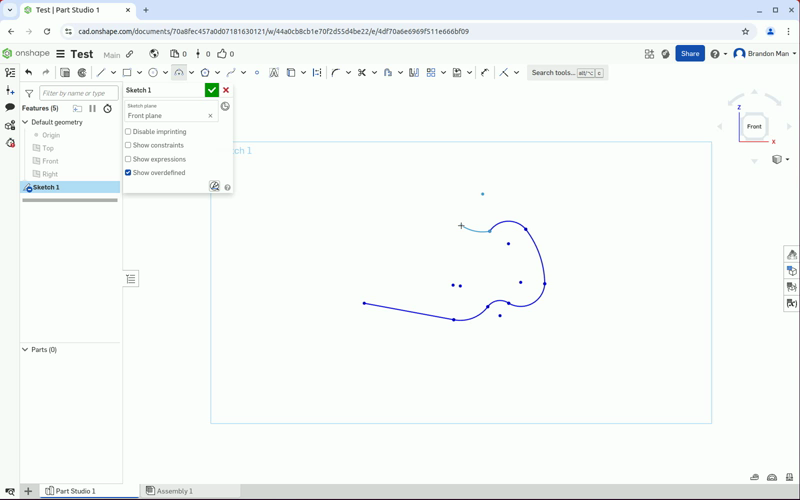
mouse_move(473, 236)
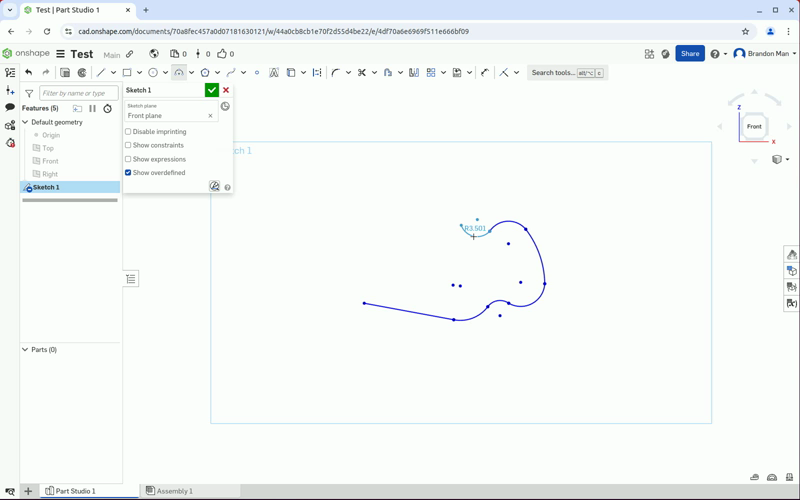
click(473, 236)
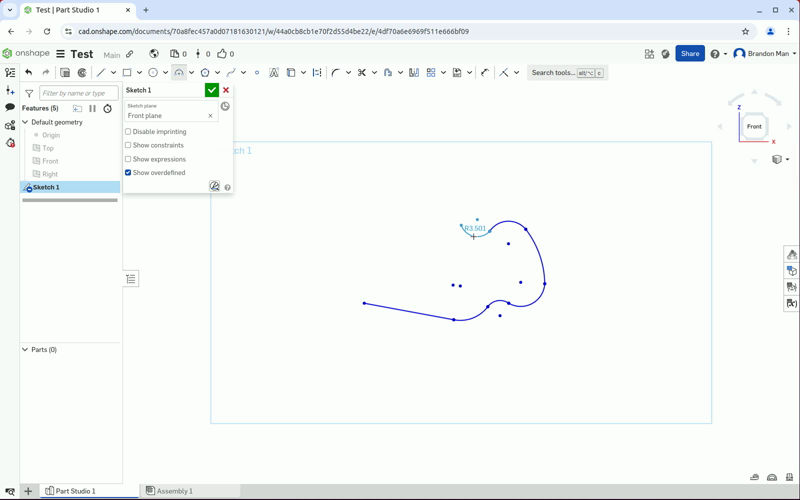
key_up(shift)
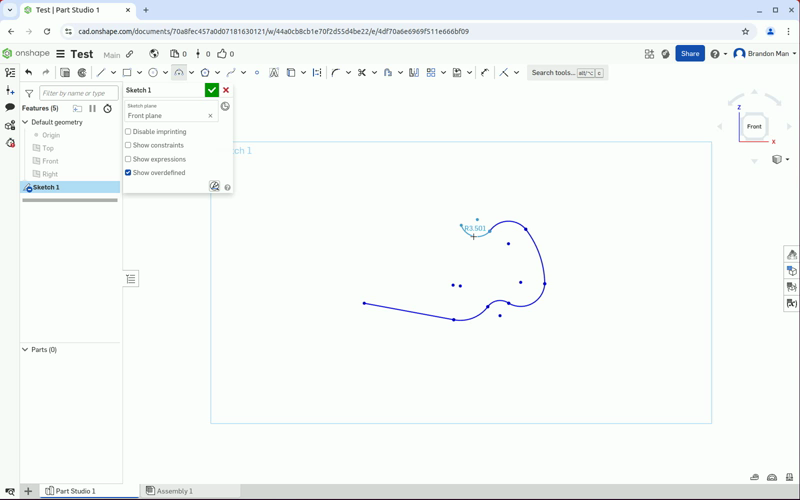
mouse_move(461, 225)
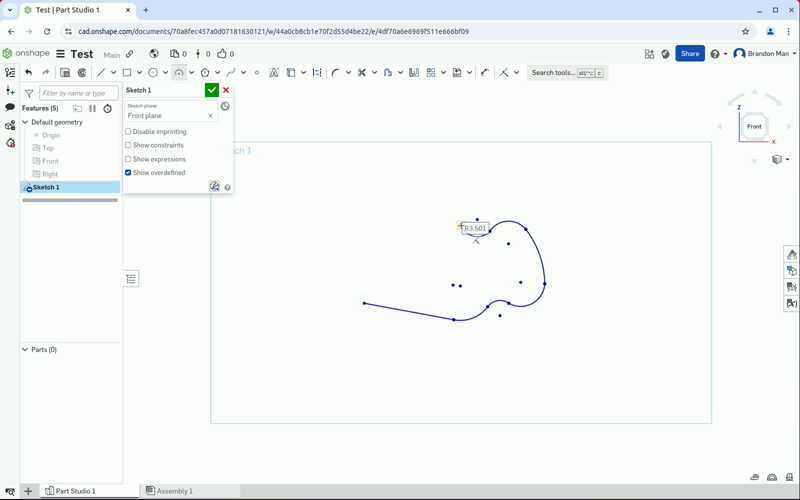
click(461, 225)
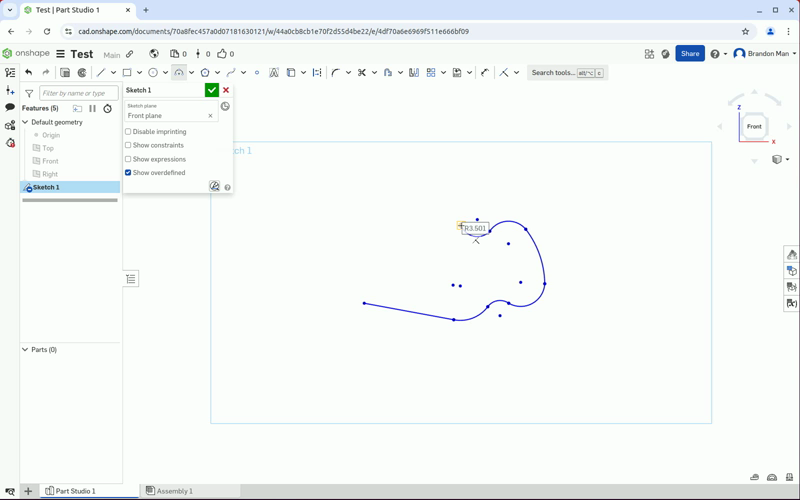
key_down(shift)
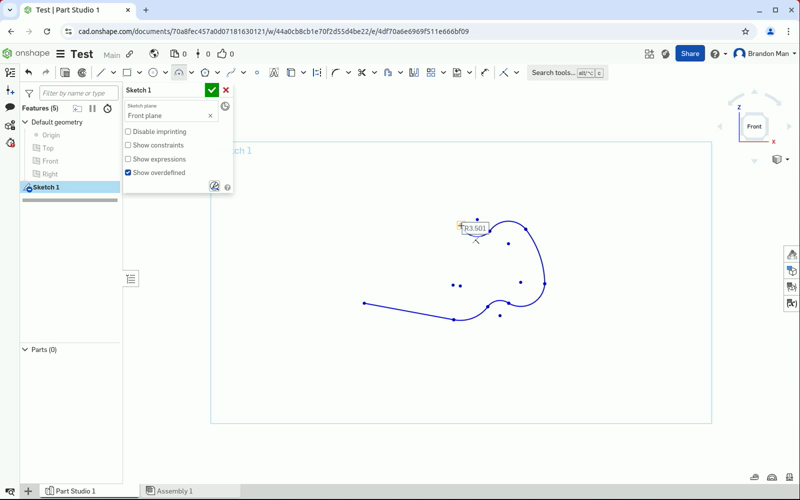
mouse_move(419, 229)
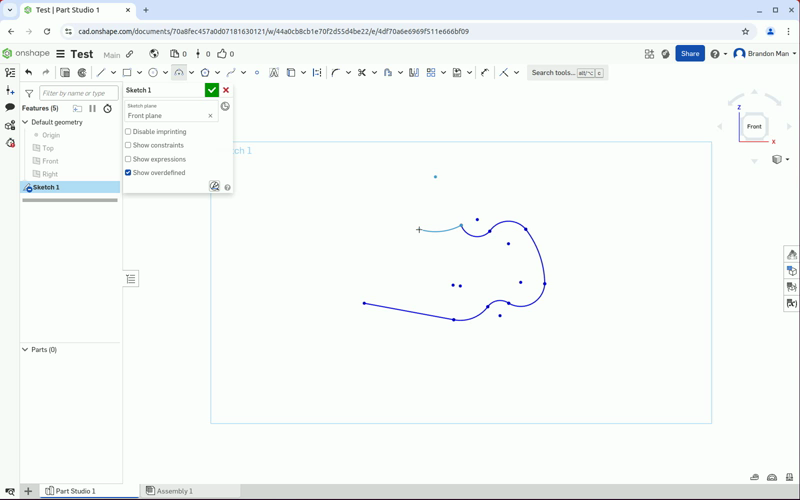
click(419, 229)
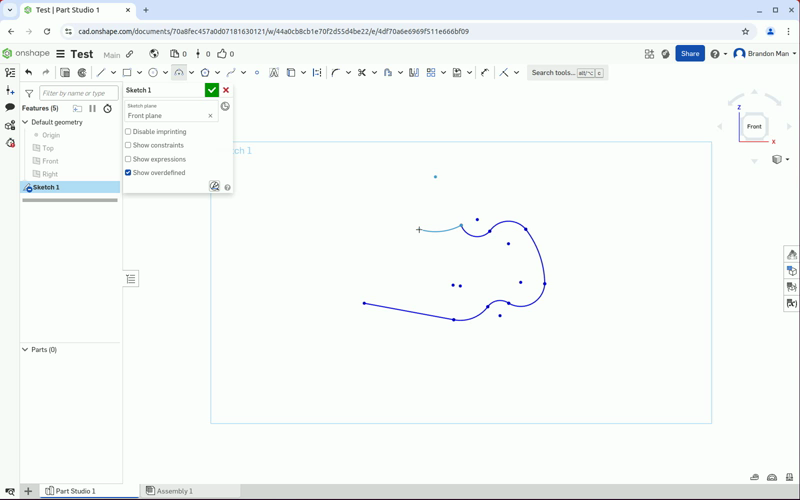
mouse_move(442, 255)
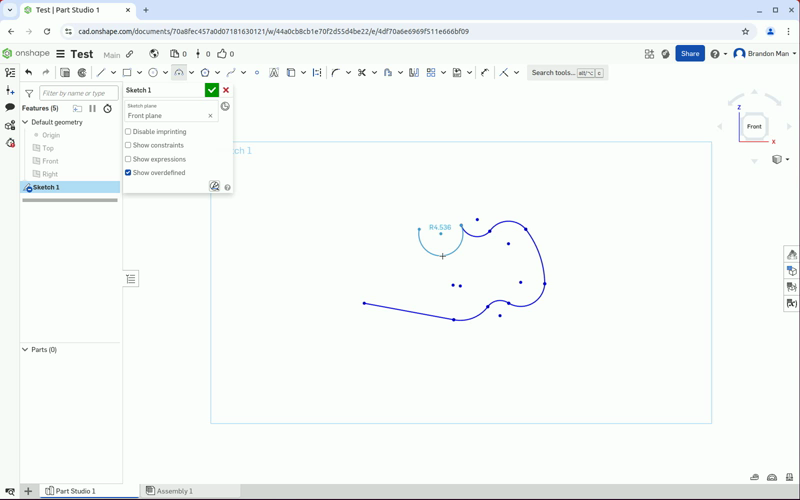
click(442, 255)
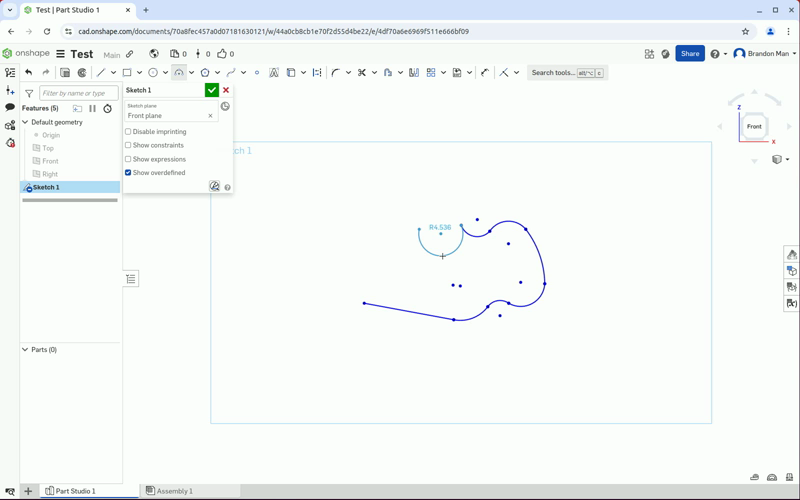
key_up(shift)
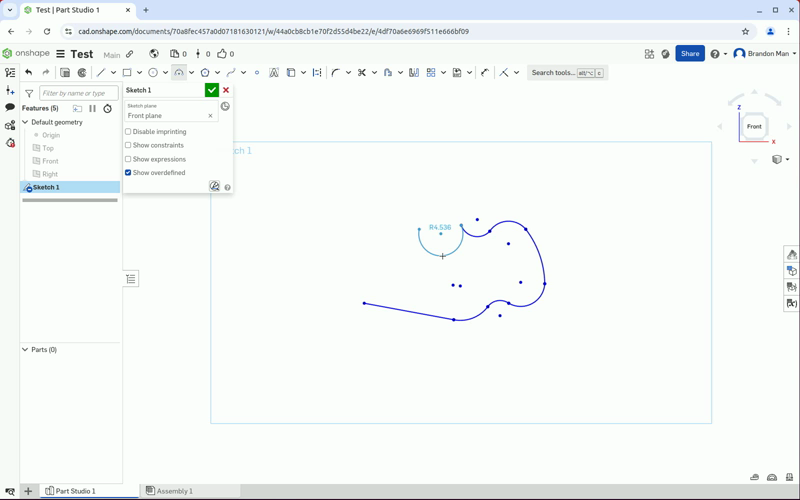
mouse_move(419, 229)
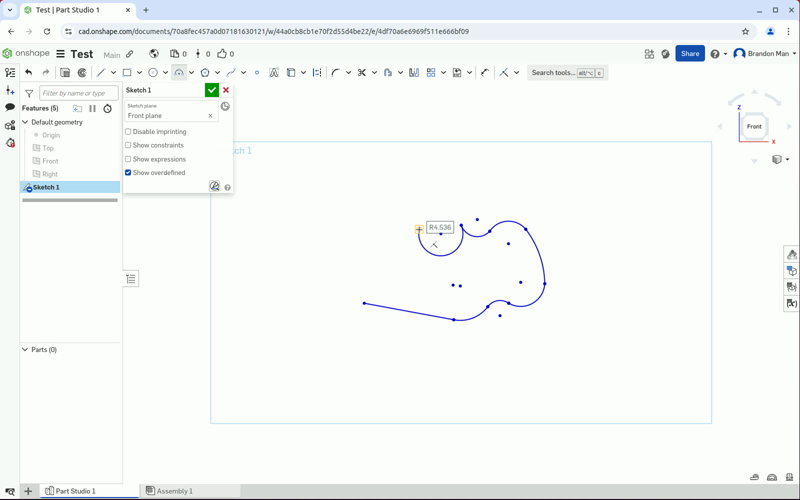
click(419, 229)
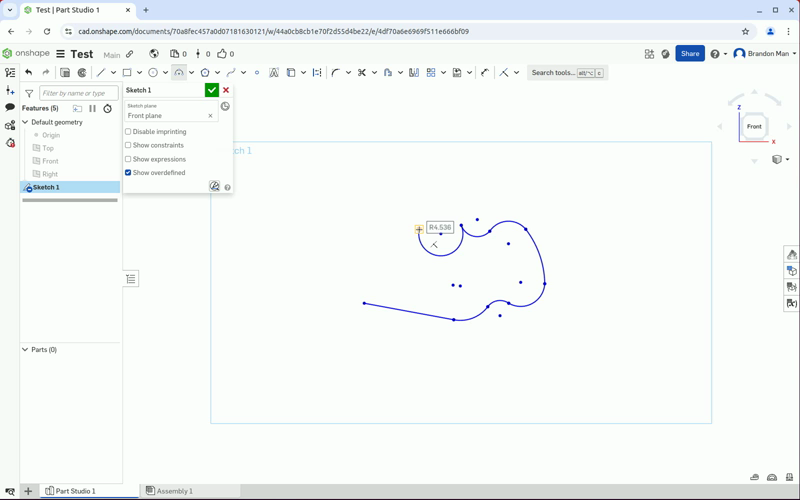
key_down(shift)
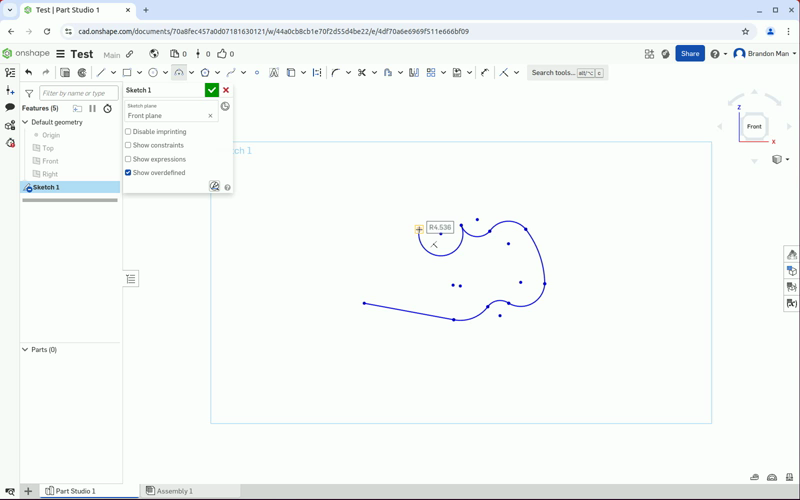
mouse_move(374, 263)
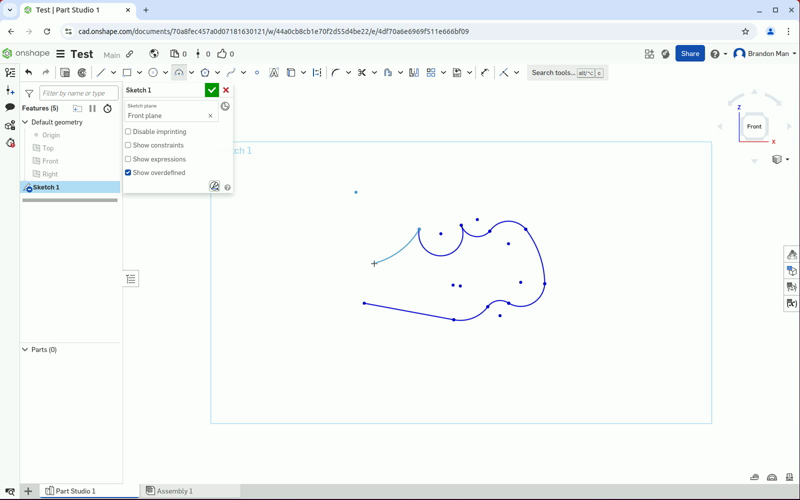
click(374, 263)
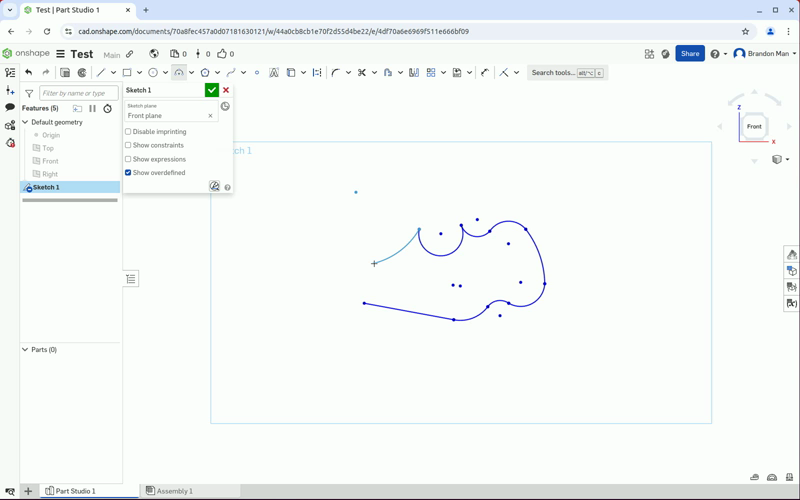
mouse_move(402, 253)
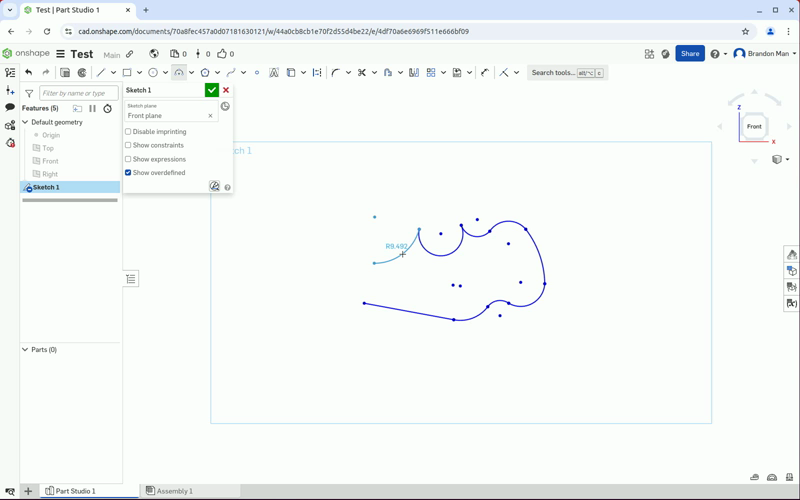
click(402, 253)
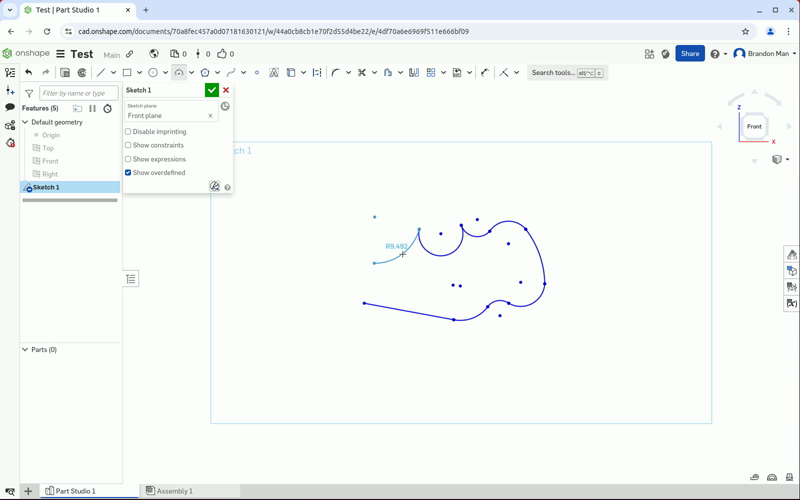
key_up(shift)
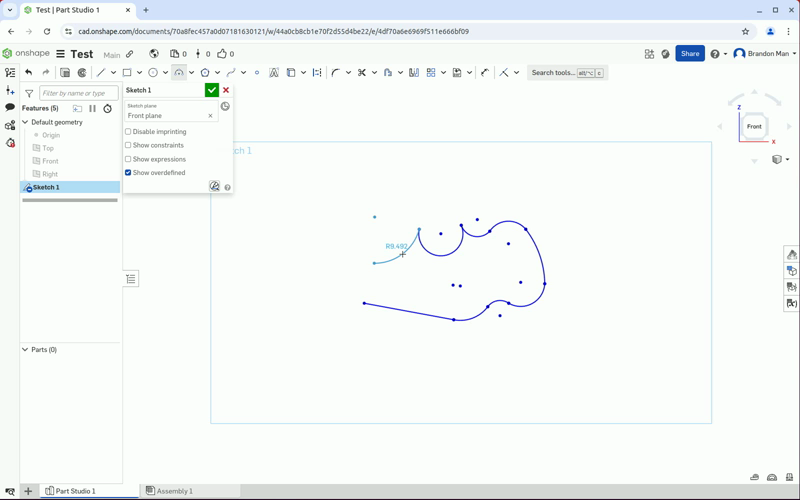
key(esc)
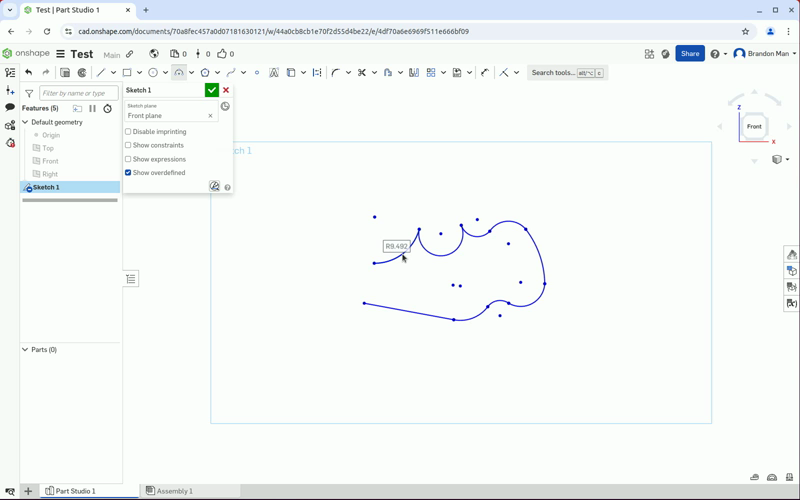
key(l)
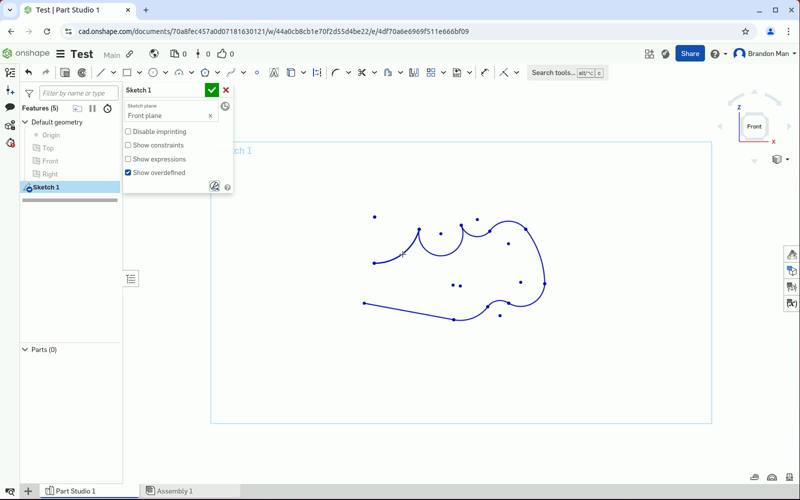
mouse_move(374, 263)
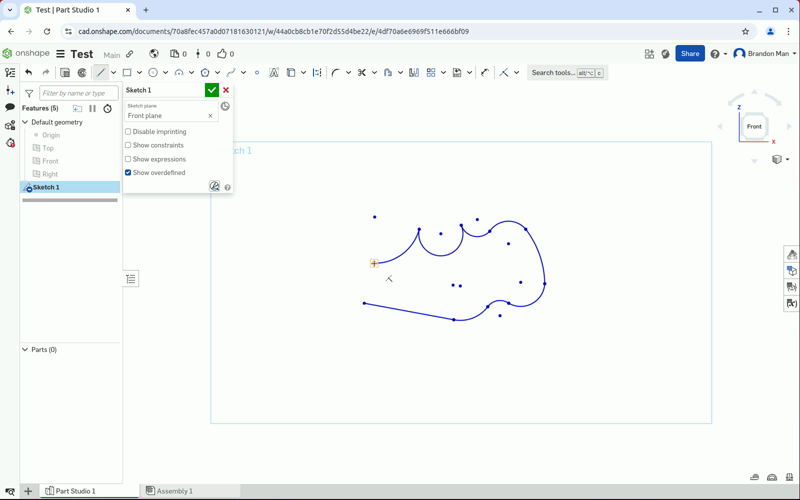
click(374, 263)
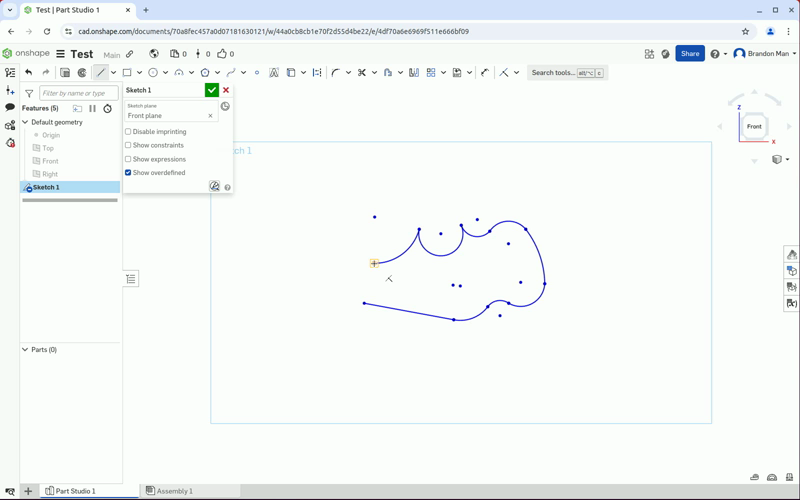
key_down(shift)
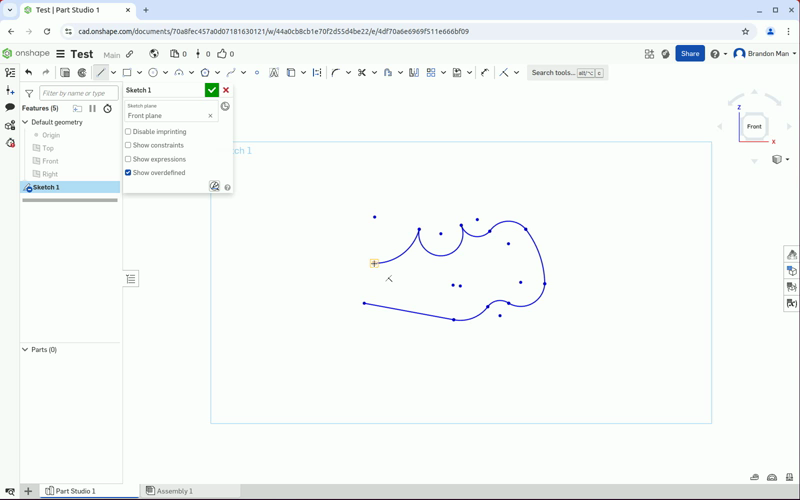
mouse_move(404, 263)
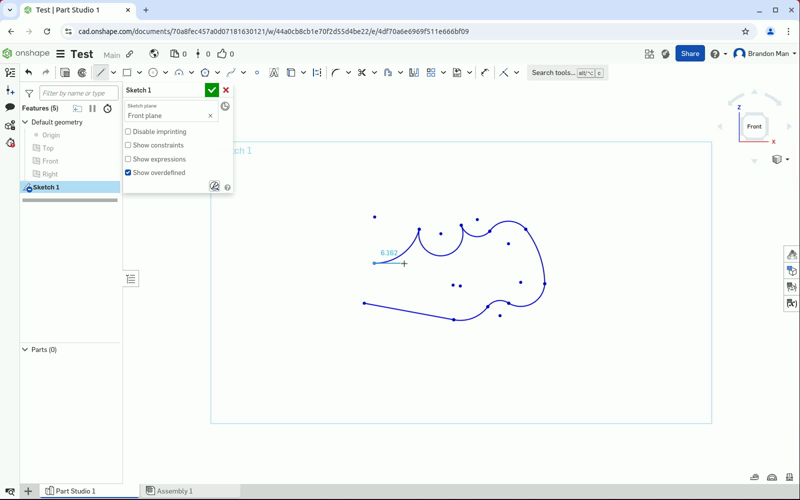
mouse_move(394, 263)
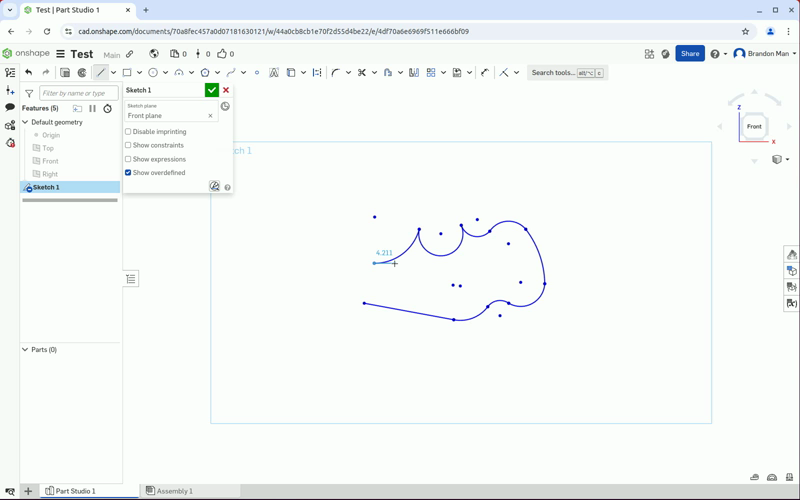
click(394, 263)
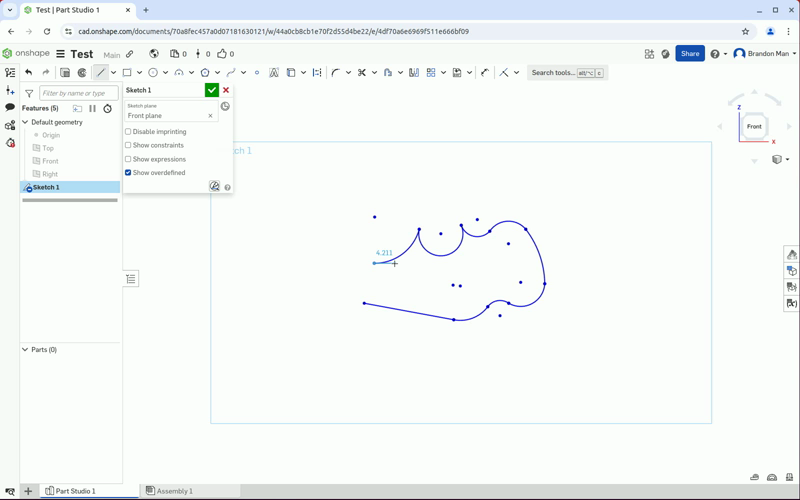
key_up(shift)
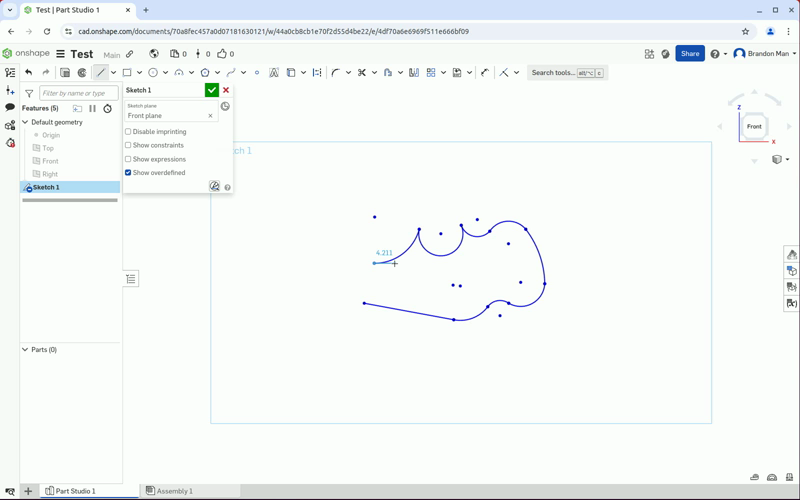
key(esc)
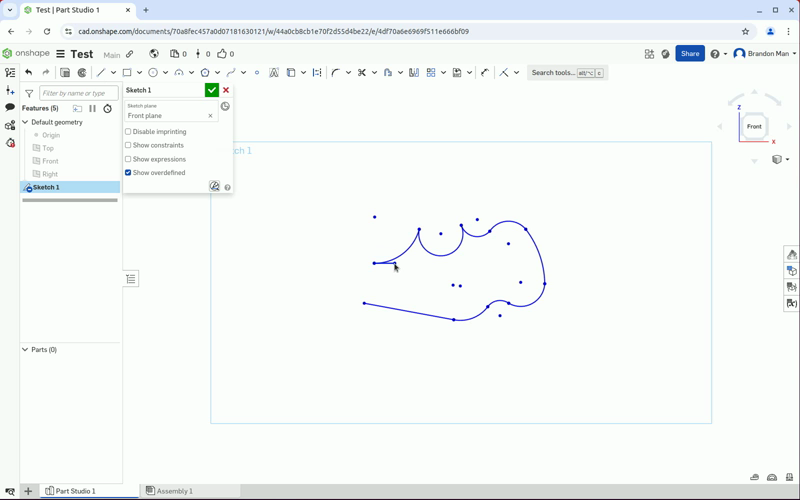
key(a)
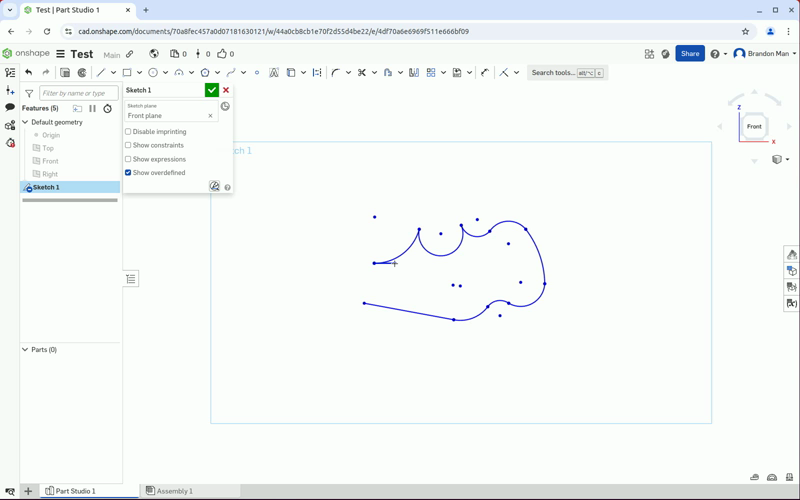
mouse_move(394, 263)
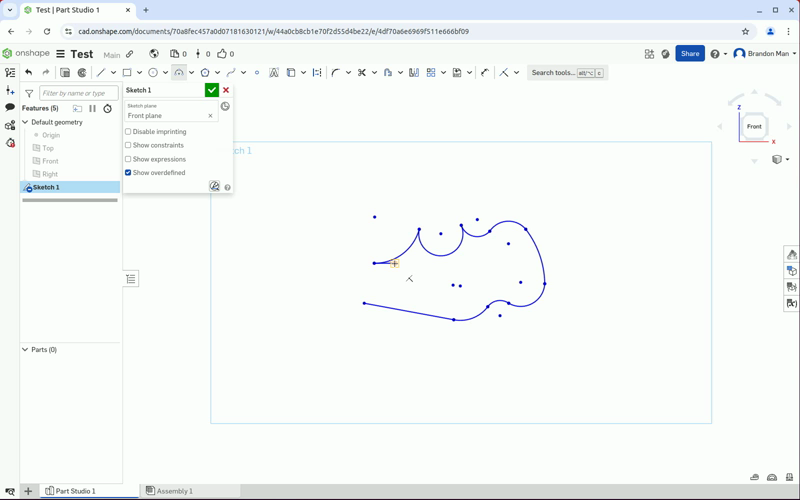
click(394, 263)
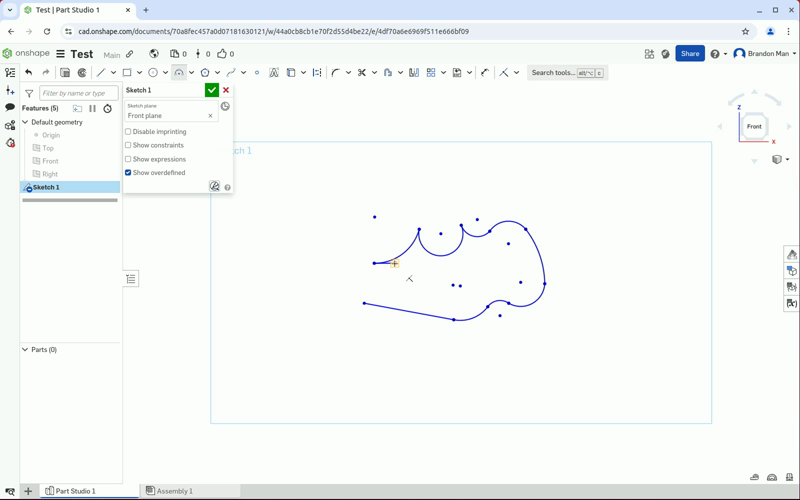
key_down(shift)
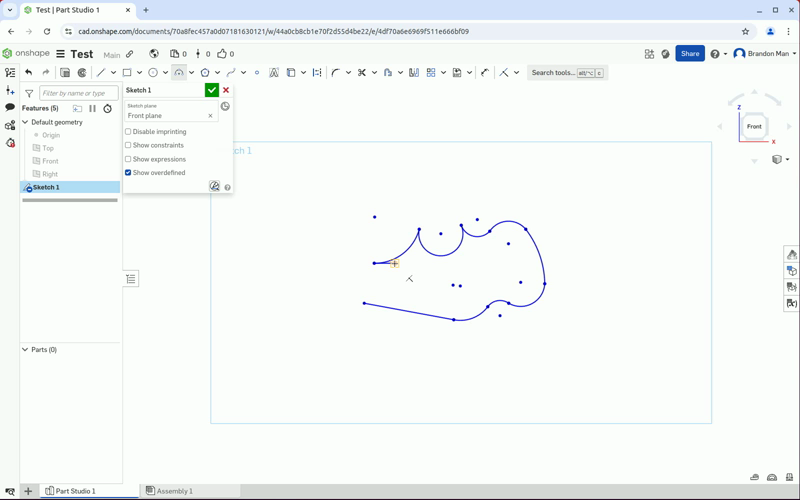
mouse_move(394, 303)
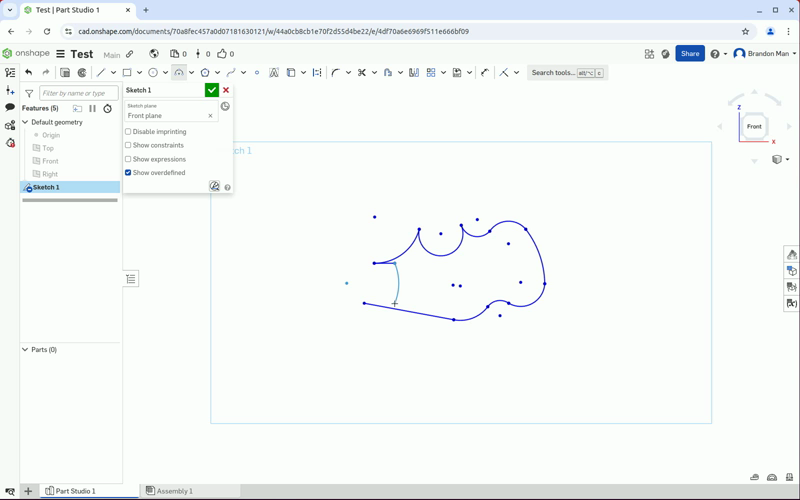
click(394, 303)
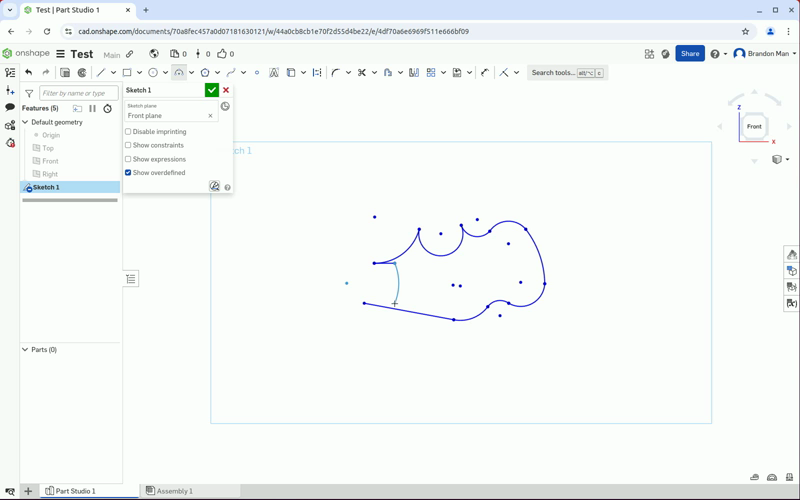
mouse_move(414, 282)
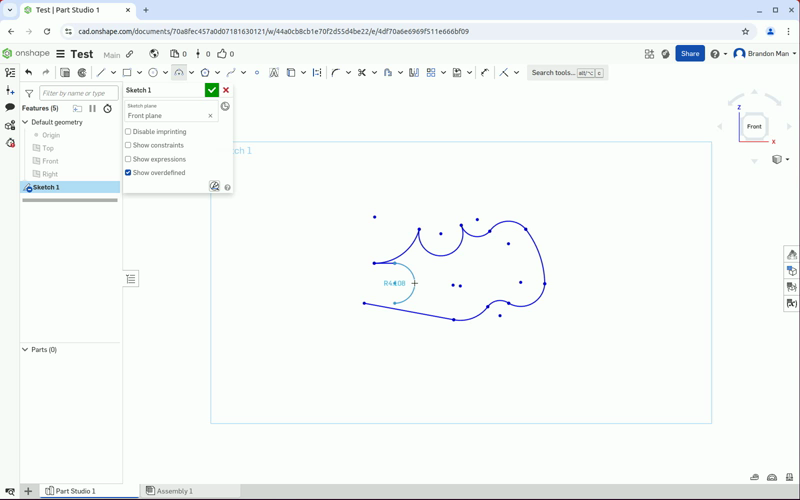
click(414, 282)
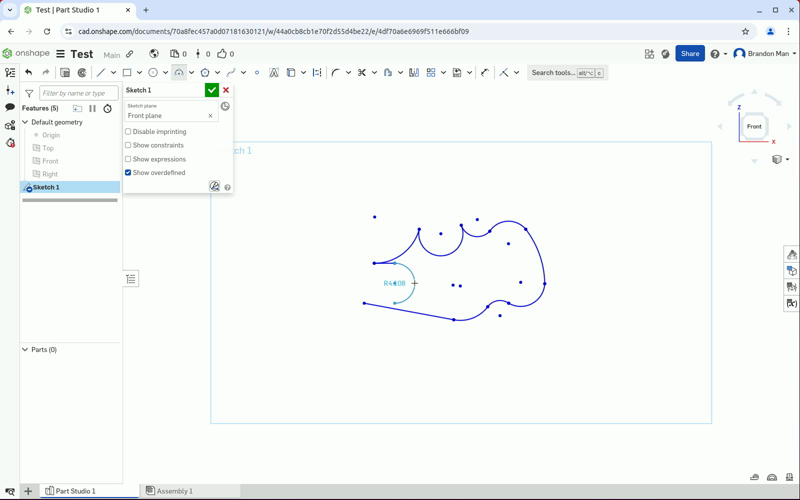
key_up(shift)
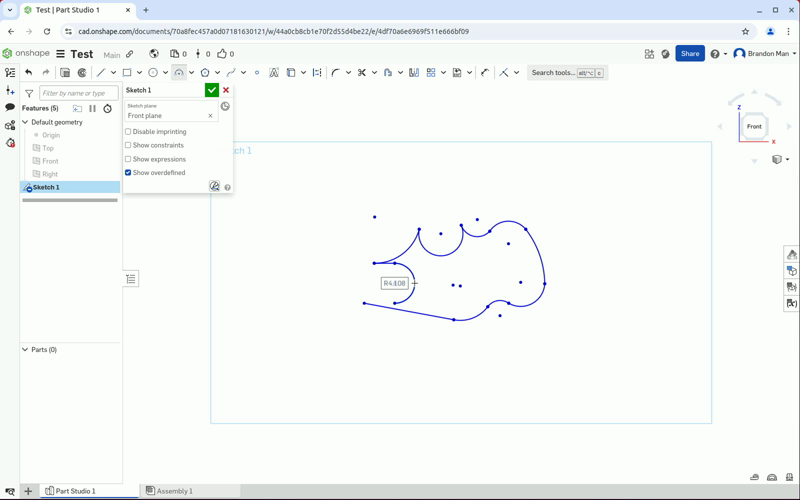
key(esc)
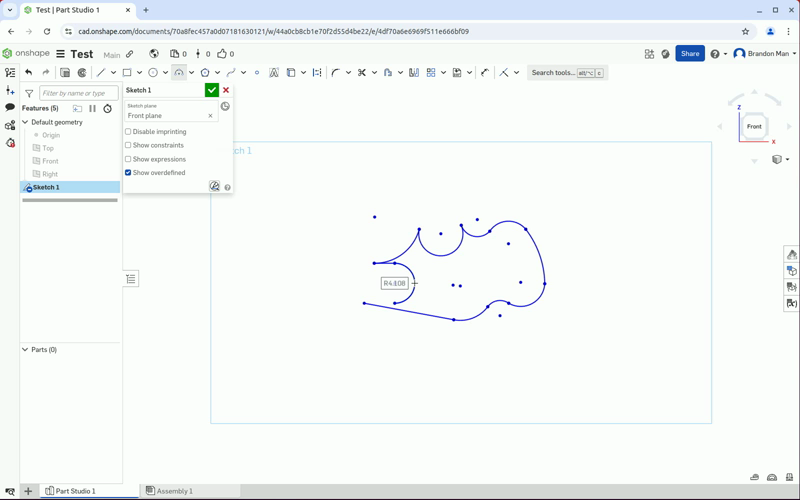
key(l)
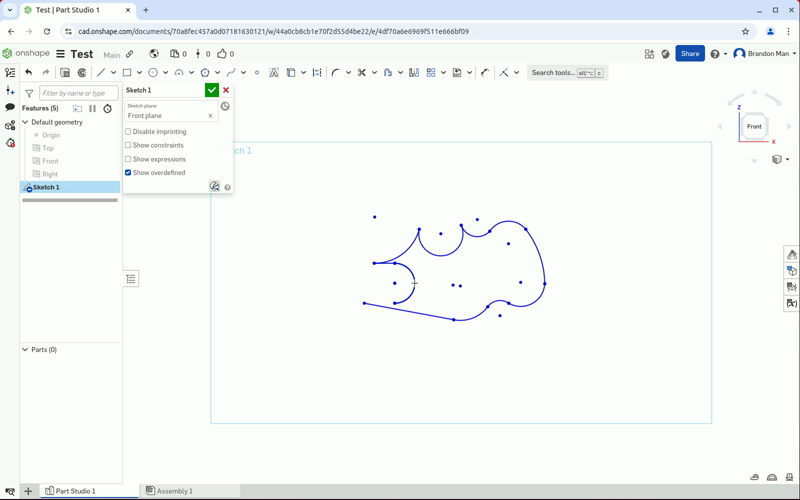
mouse_move(394, 303)
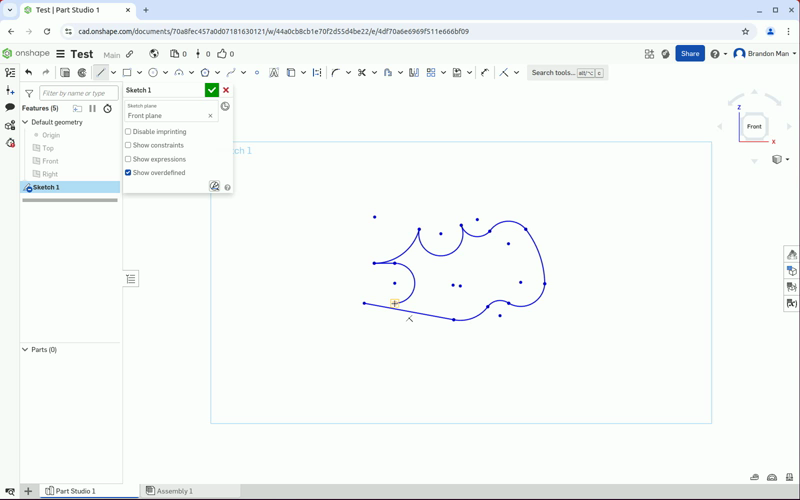
click(394, 303)
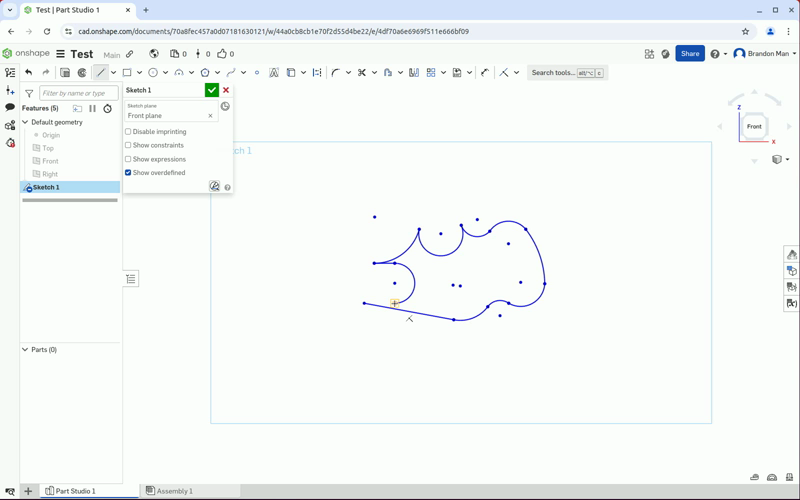
key_down(shift)
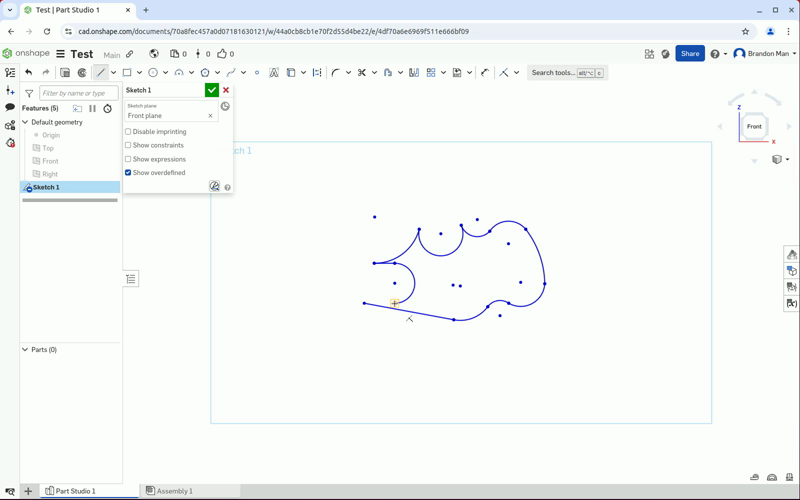
mouse_move(424, 303)
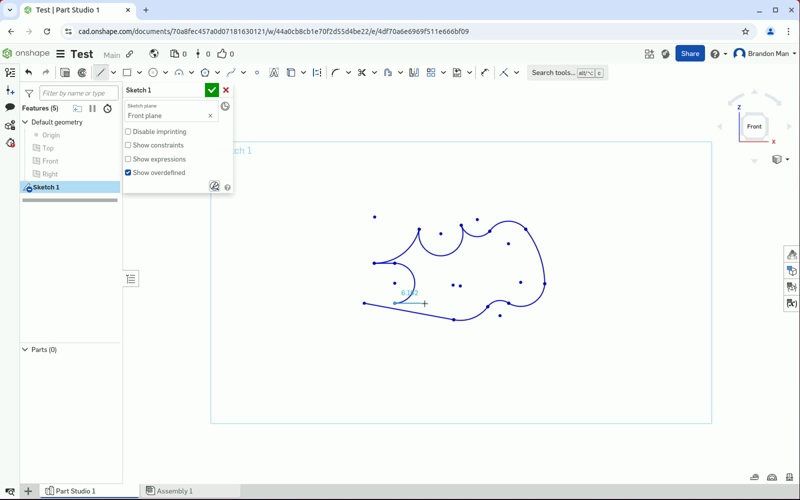
mouse_move(368, 303)
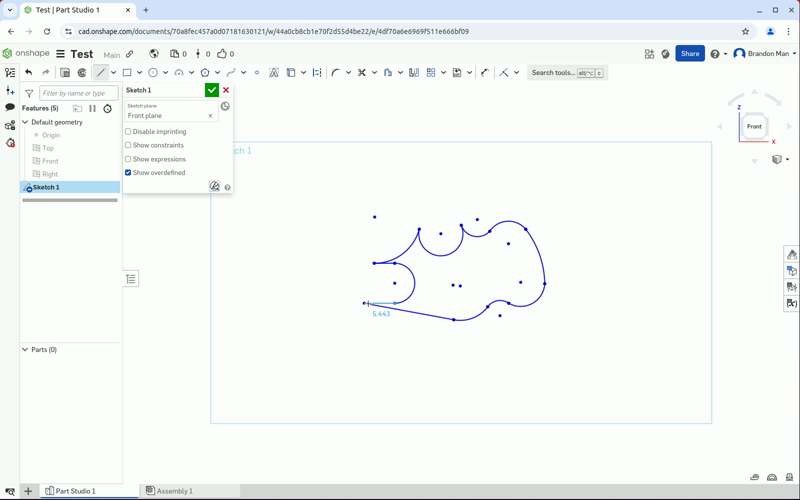
scroll(6)
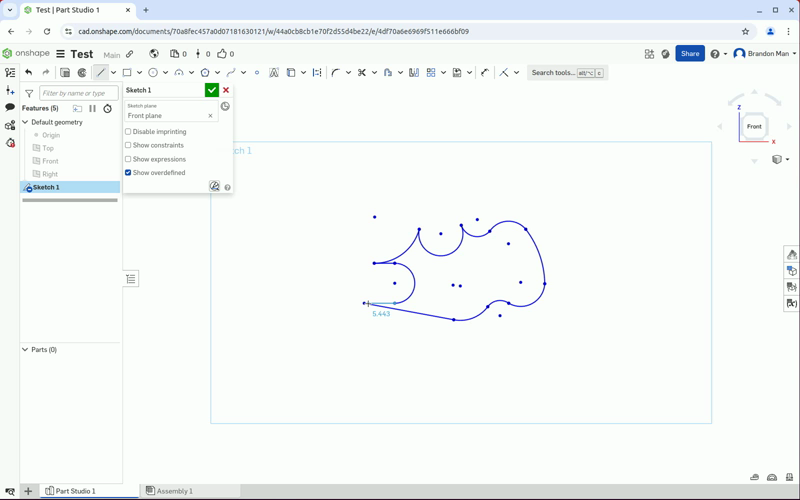
scroll(6)
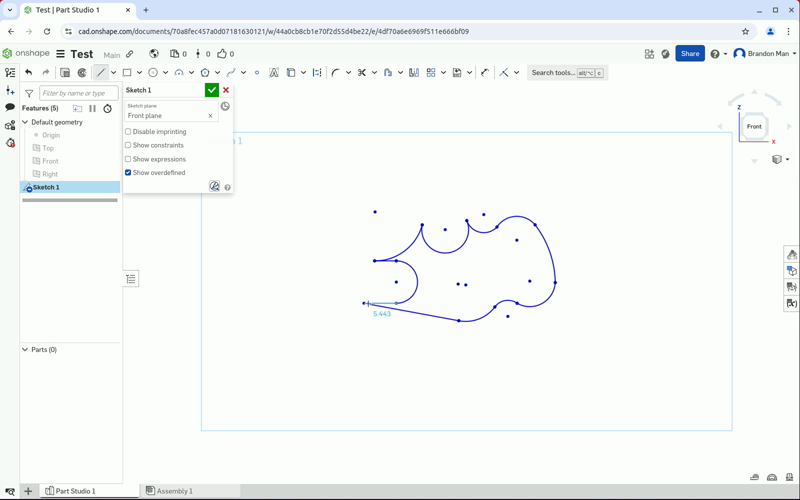
scroll(6)
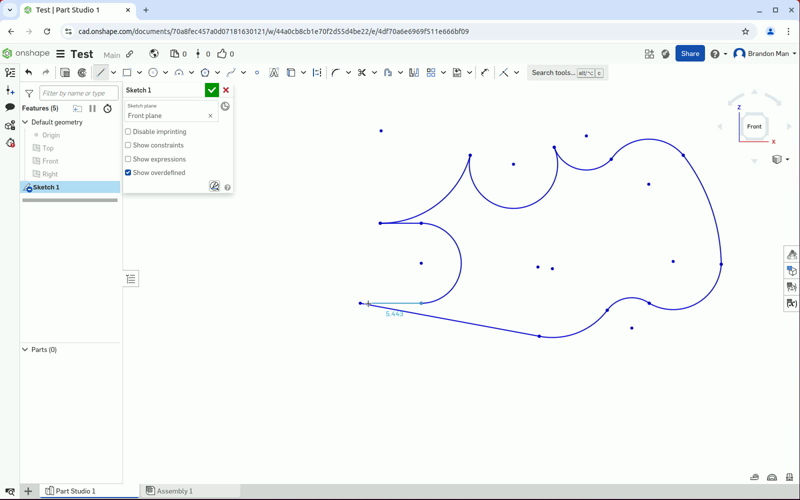
scroll(6)
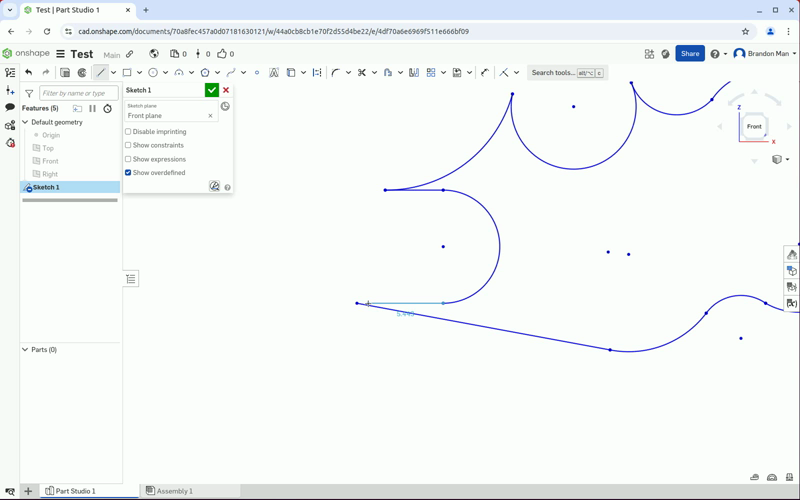
scroll(6)
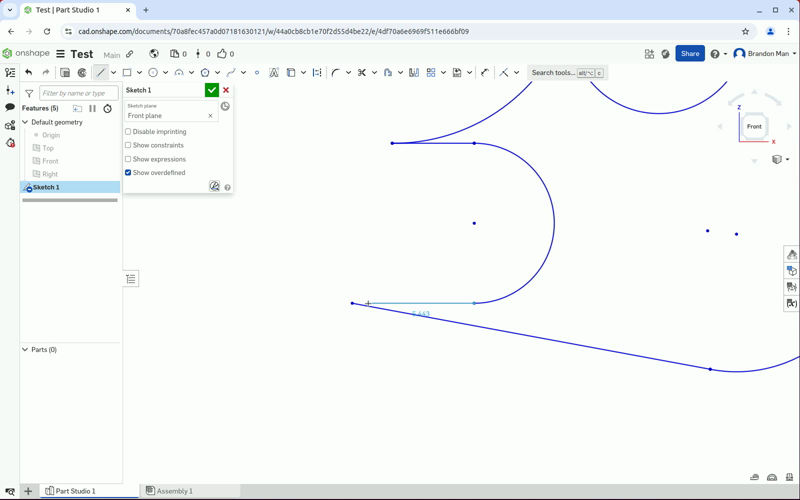
scroll(6)
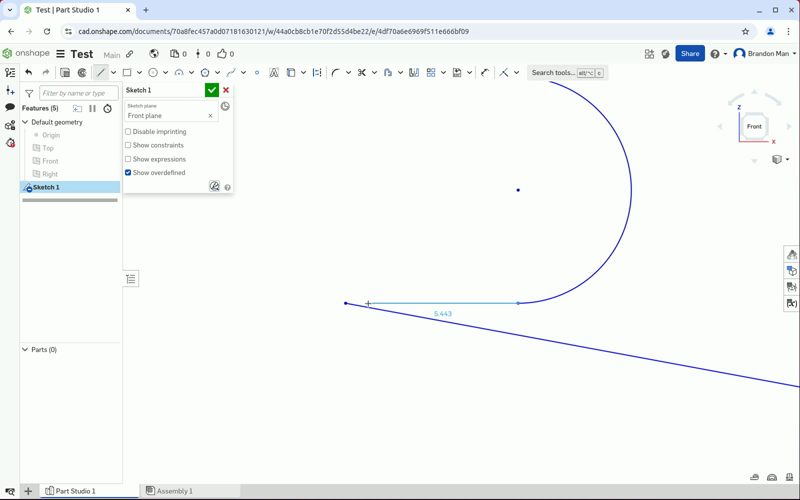
scroll(6)
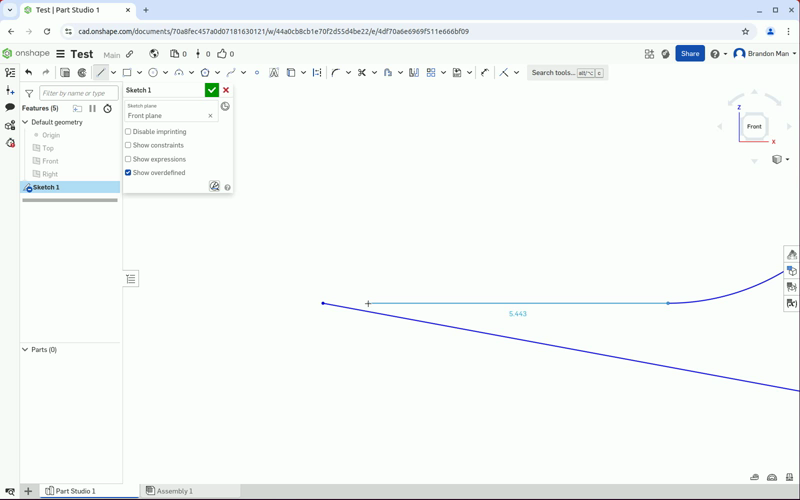
click(368, 303)
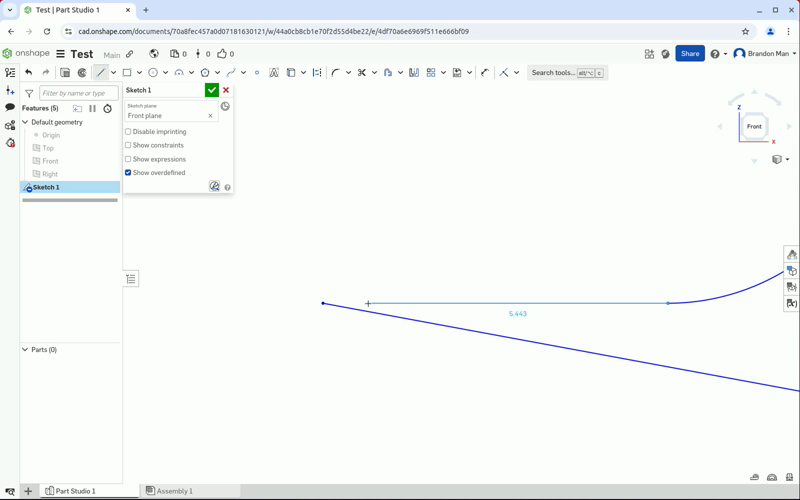
scroll(-6)
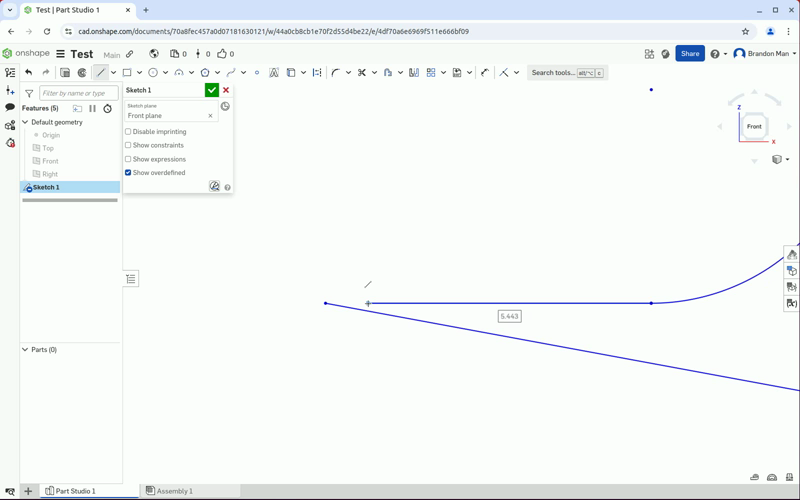
scroll(-6)
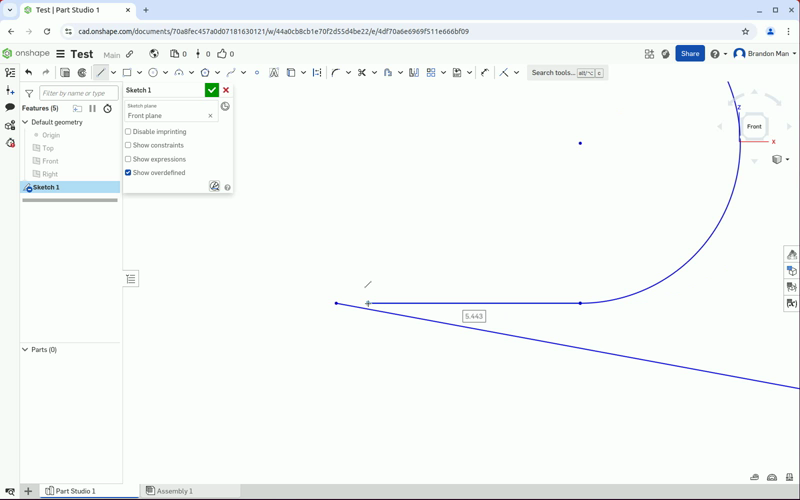
scroll(-6)
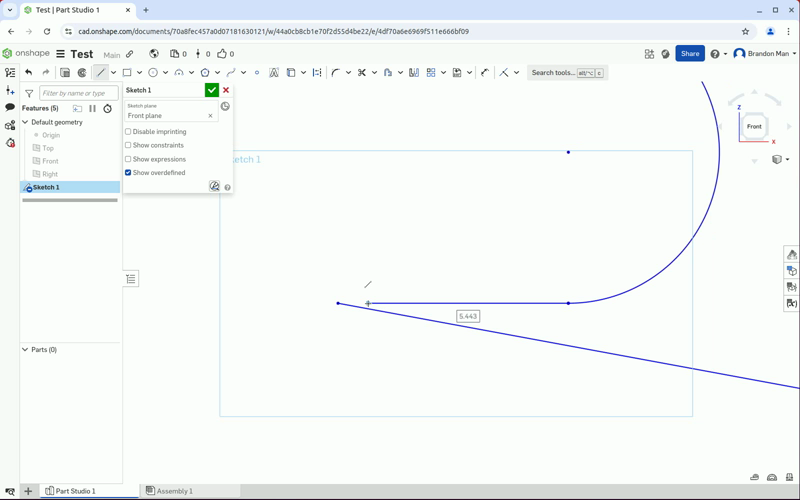
scroll(-6)
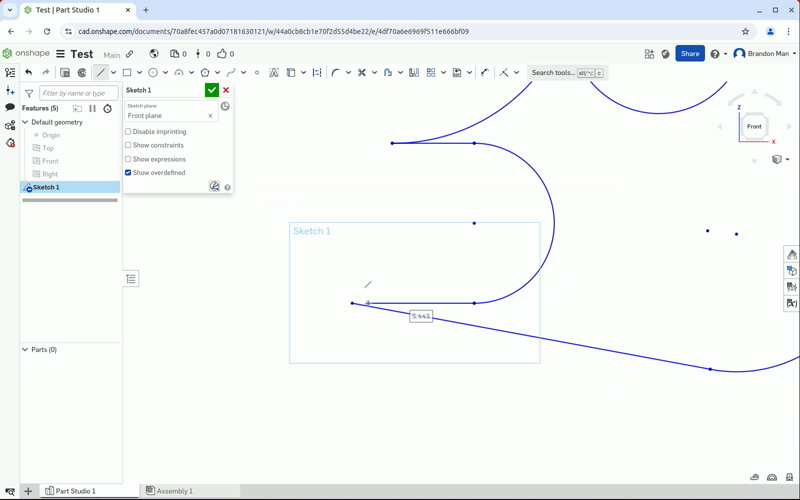
scroll(-6)
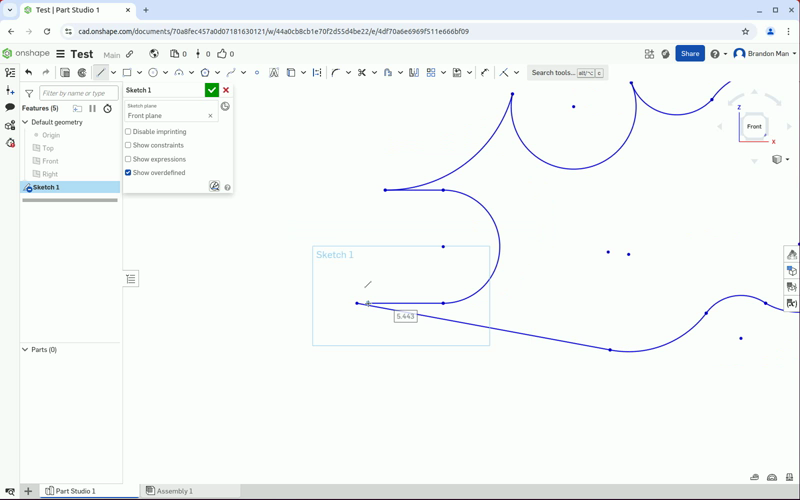
scroll(-6)
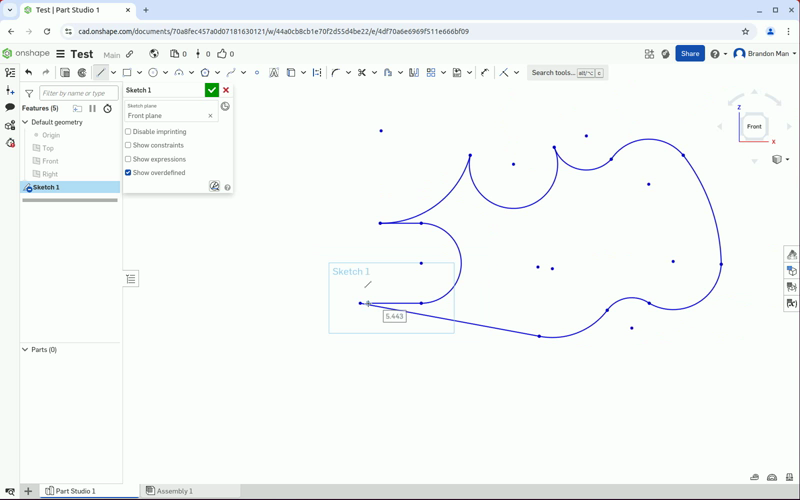
scroll(-6)
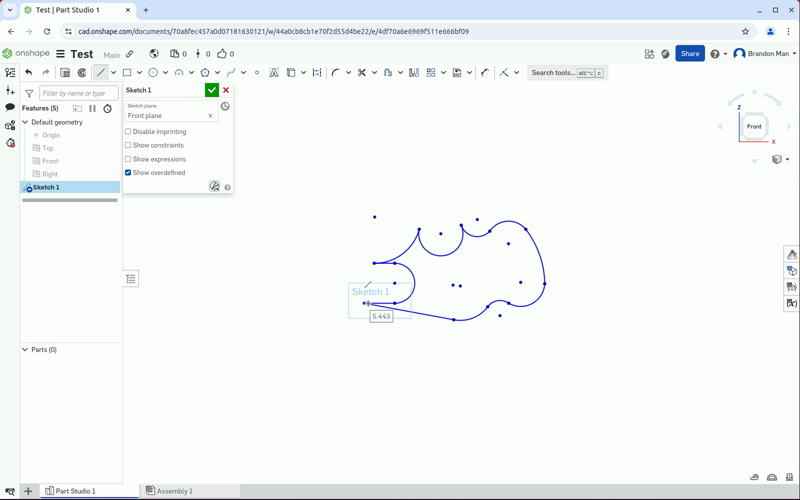
key_up(shift)
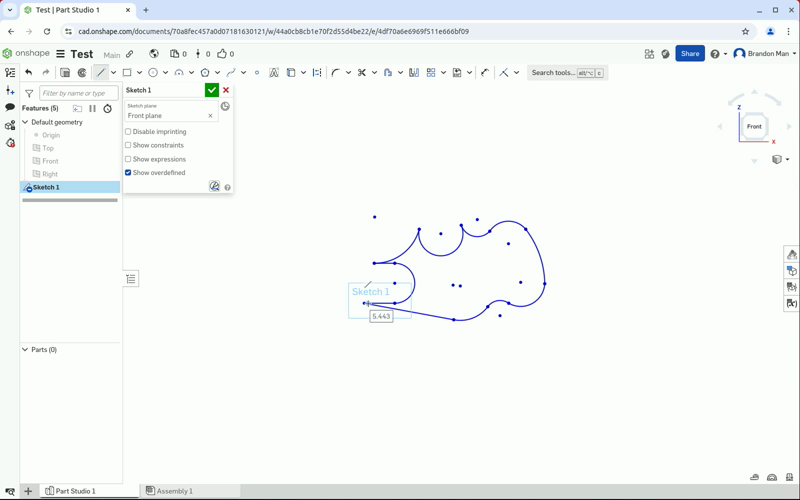
key(esc)
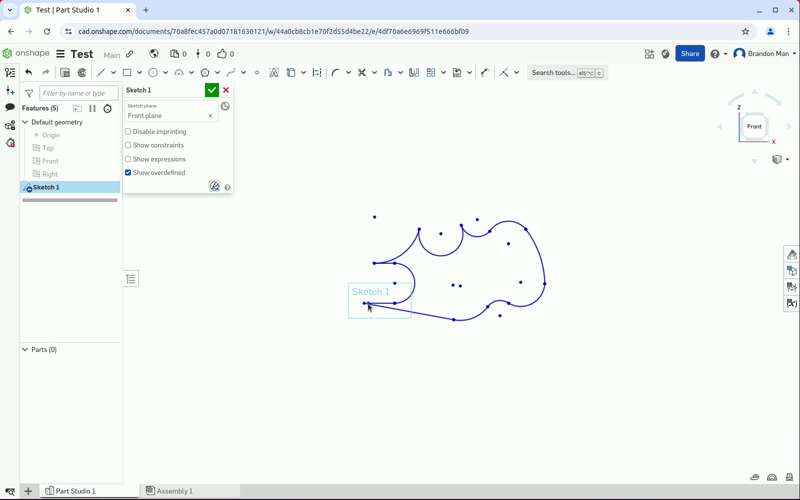
key(a)
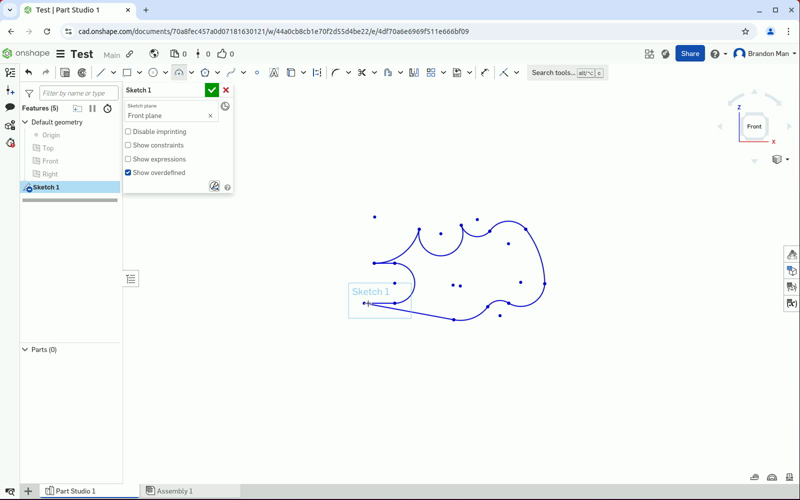
mouse_move(368, 303)
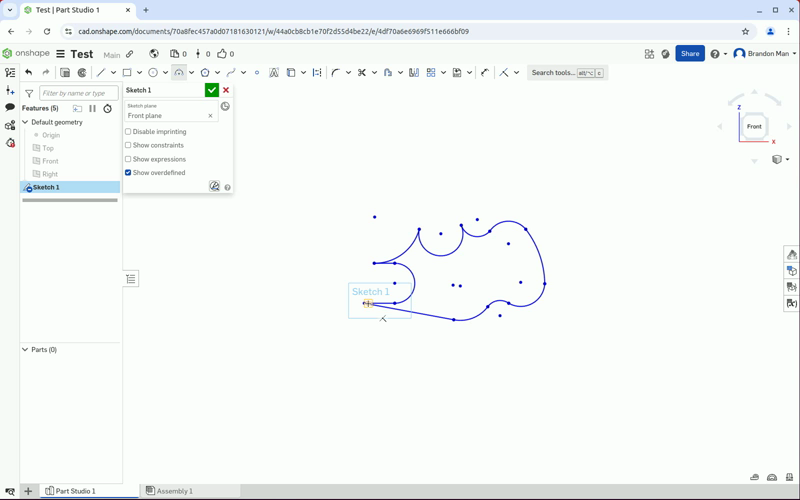
scroll(6)
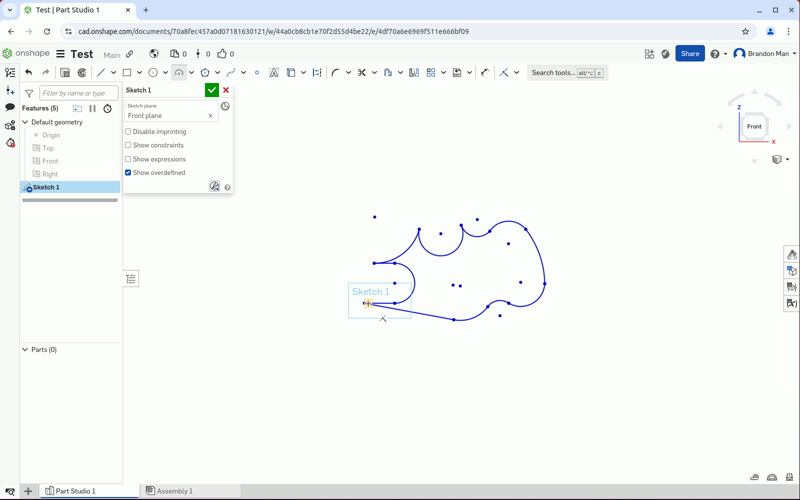
scroll(6)
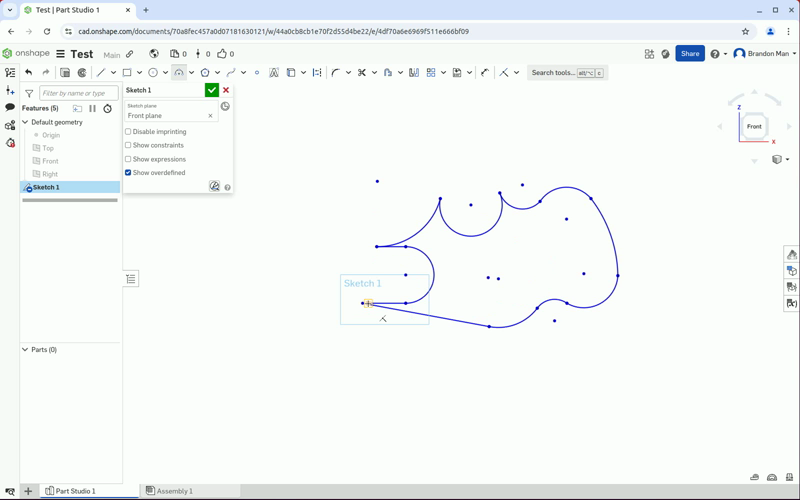
scroll(6)
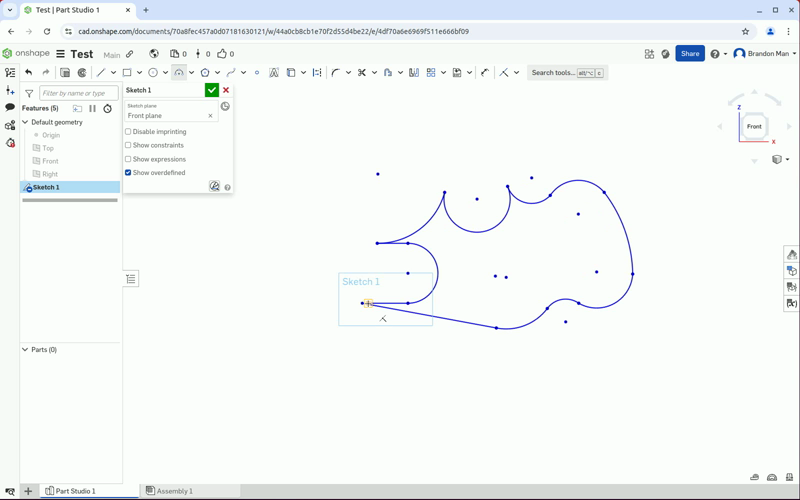
scroll(6)
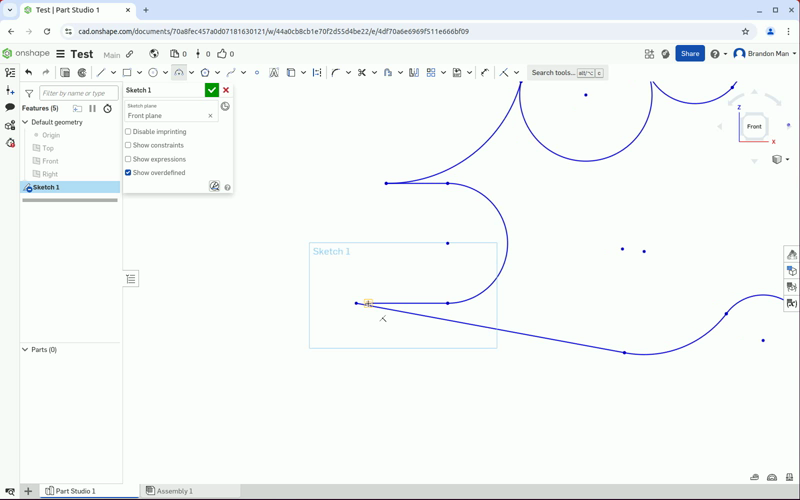
scroll(6)
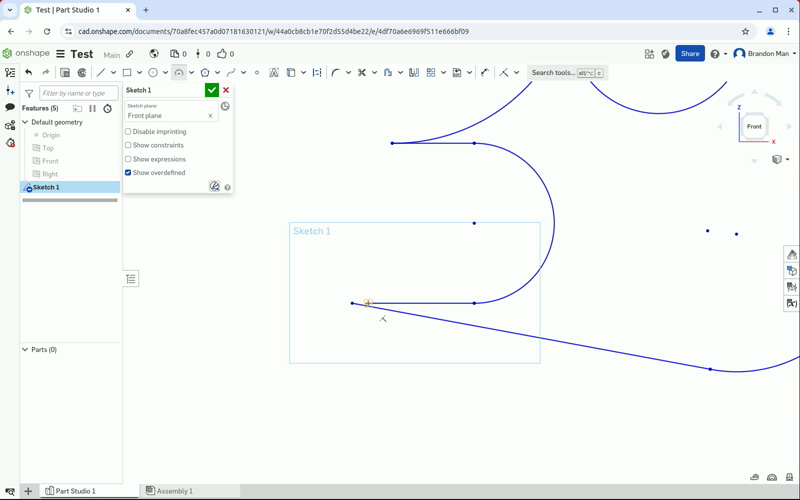
scroll(6)
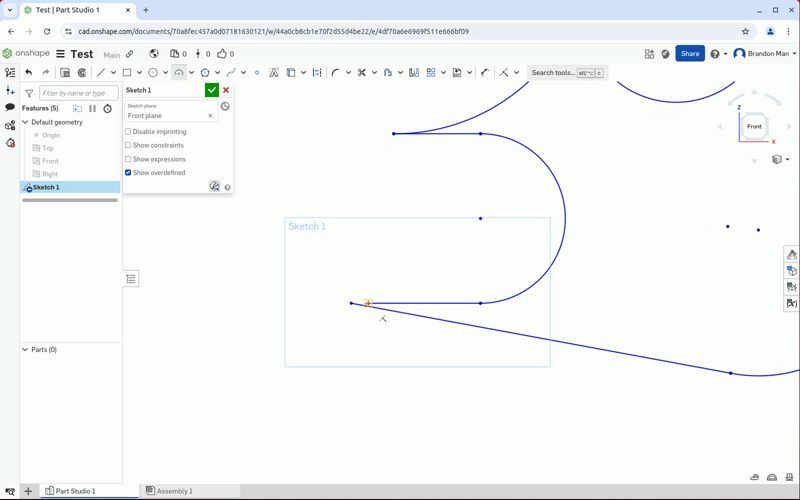
scroll(6)
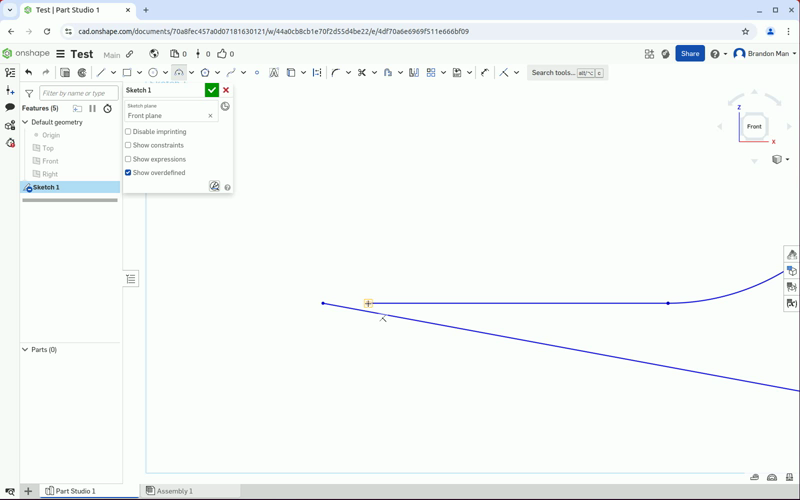
click(368, 303)
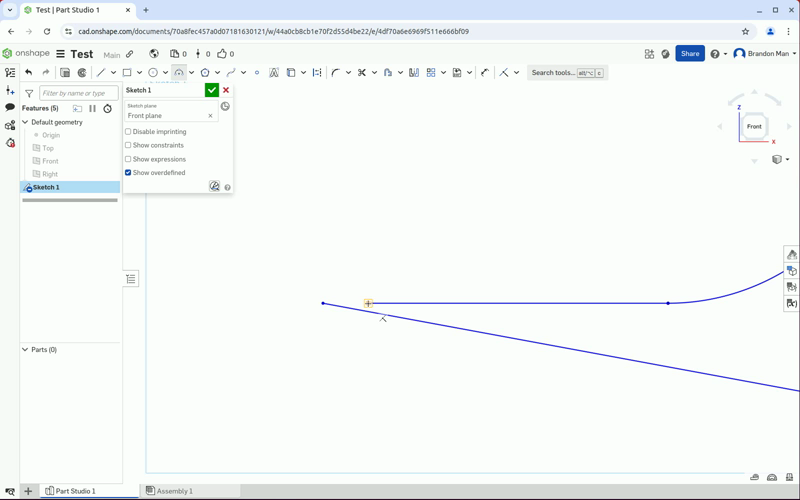
scroll(-6)
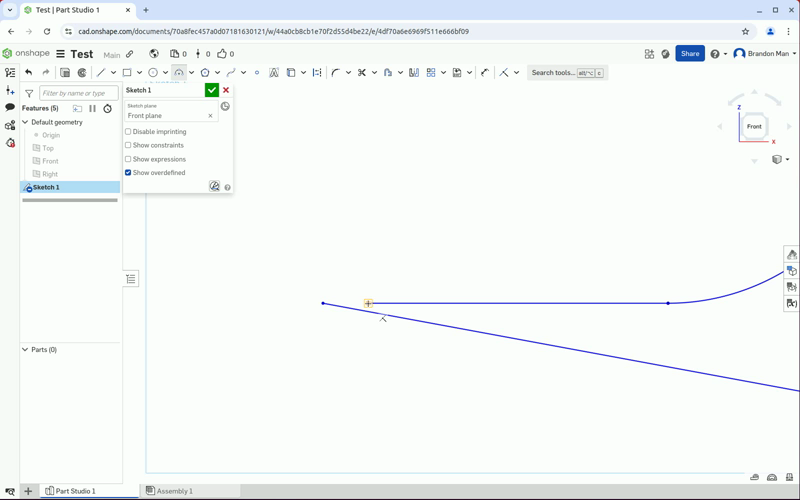
scroll(-6)
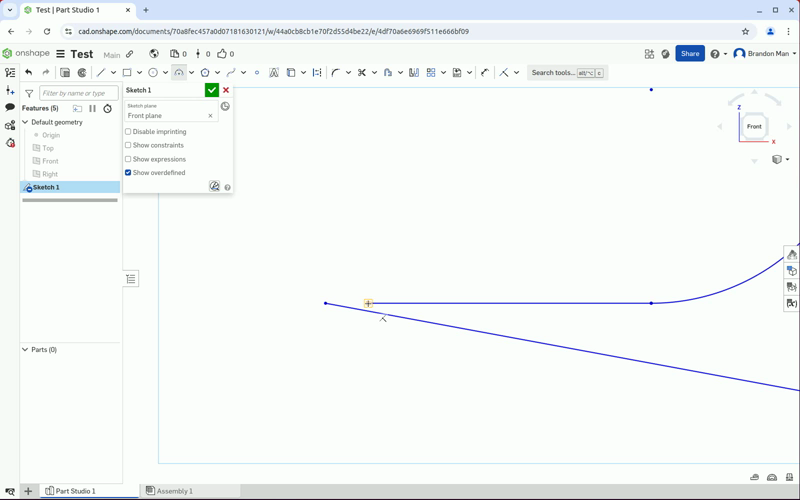
scroll(-6)
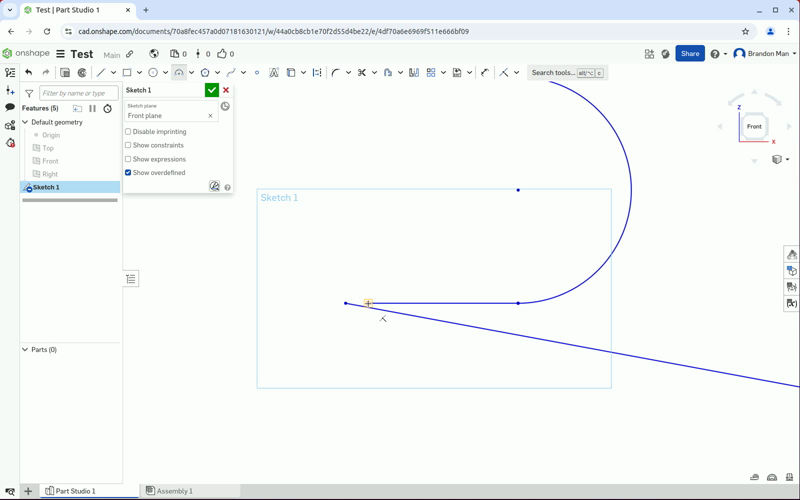
scroll(-6)
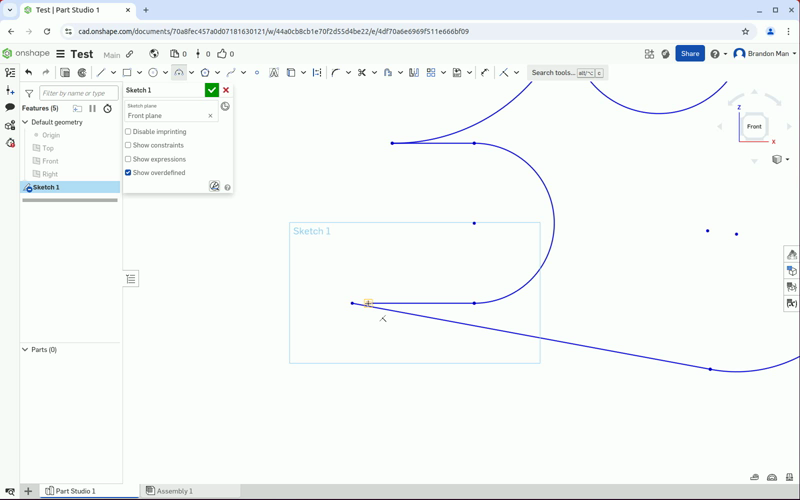
scroll(-6)
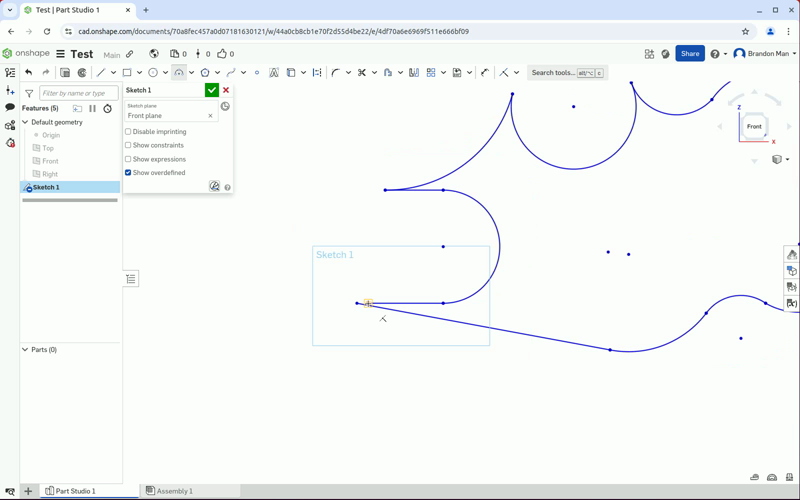
scroll(-6)
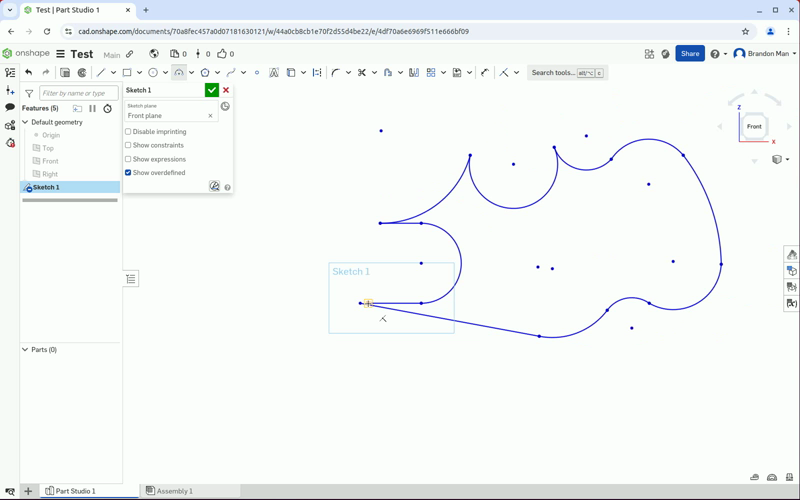
scroll(-6)
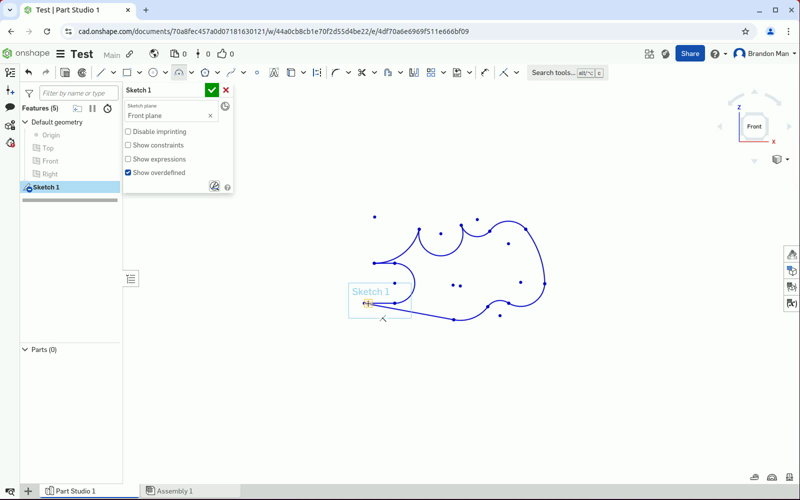
mouse_move(364, 303)
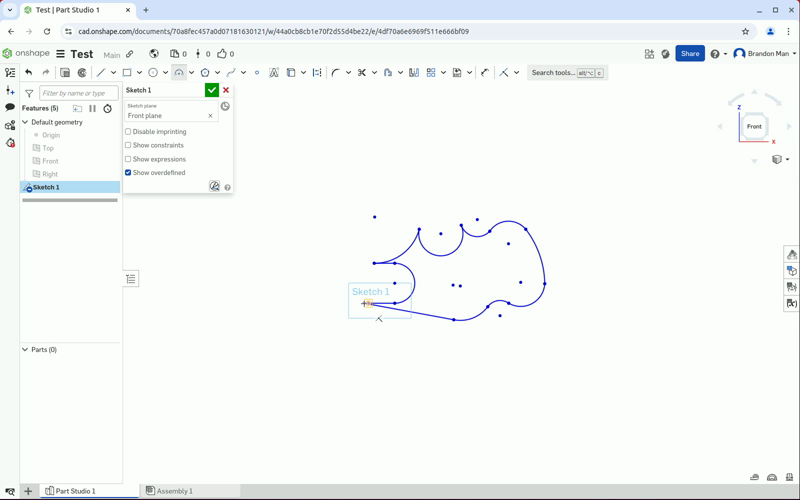
scroll(6)
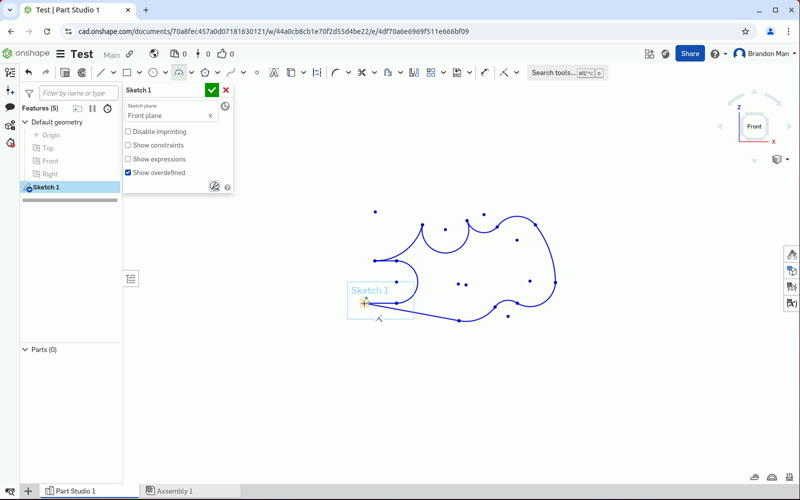
scroll(6)
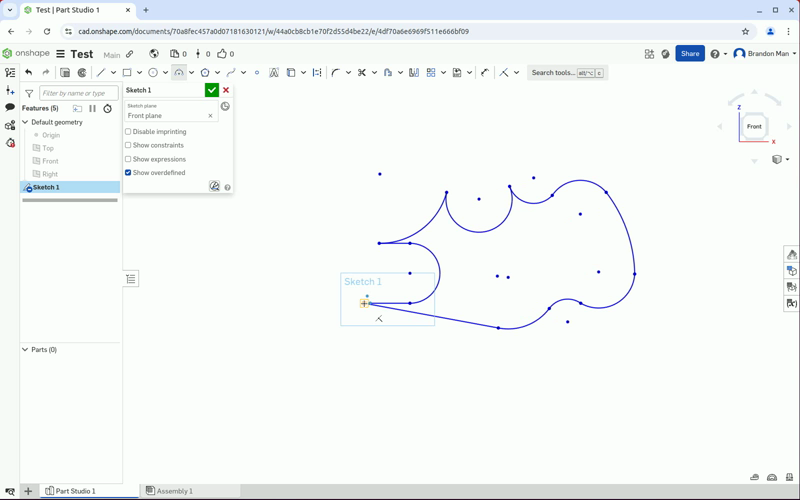
scroll(6)
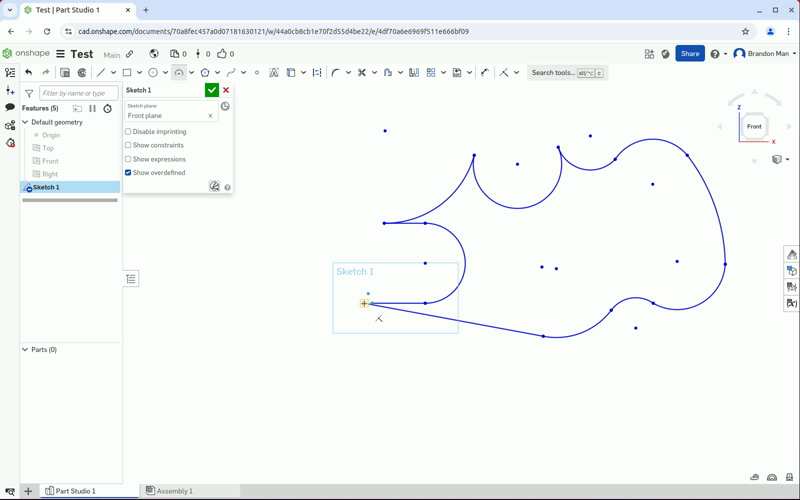
scroll(6)
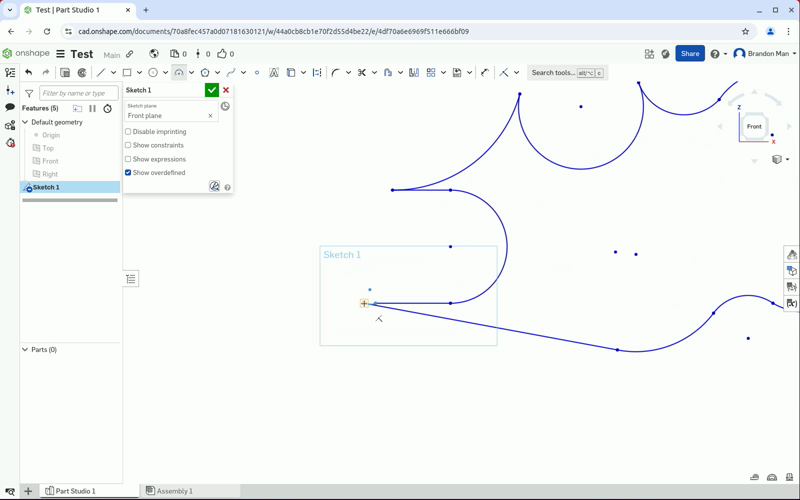
scroll(6)
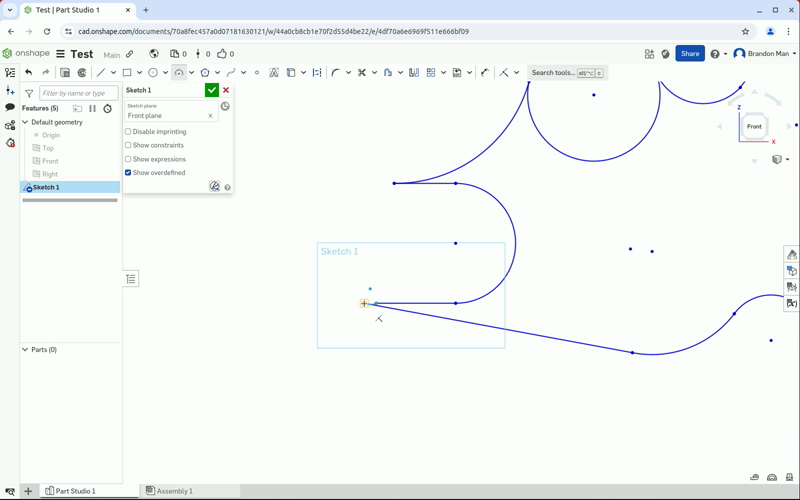
scroll(6)
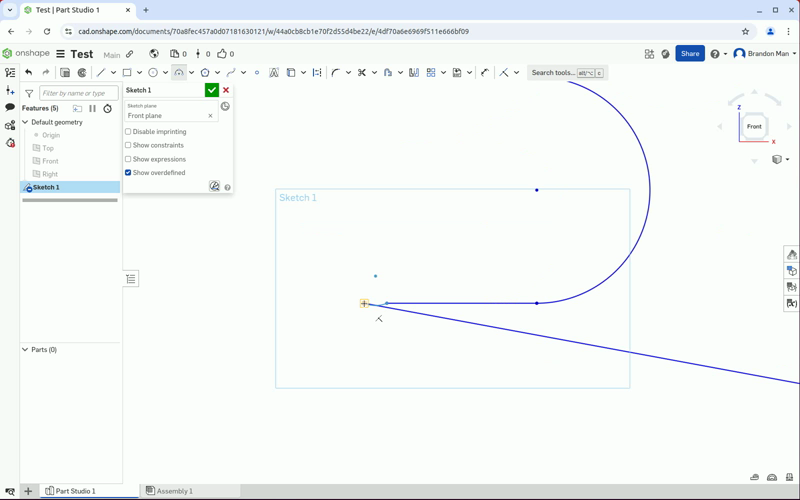
scroll(6)
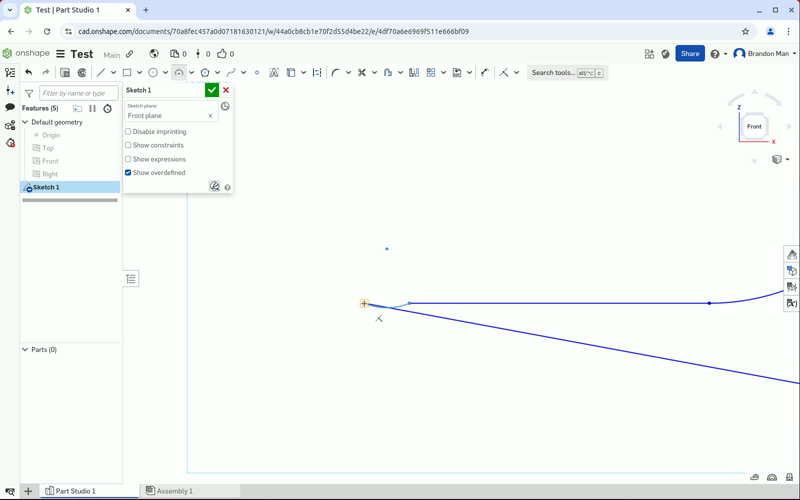
click(364, 303)
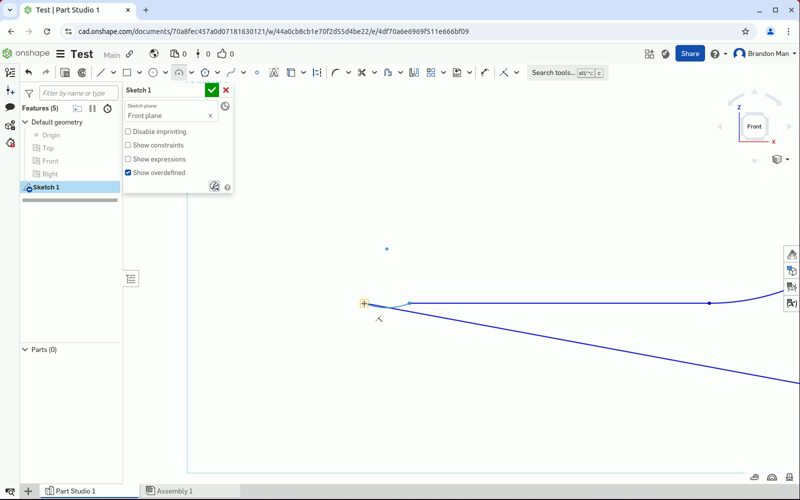
scroll(-6)
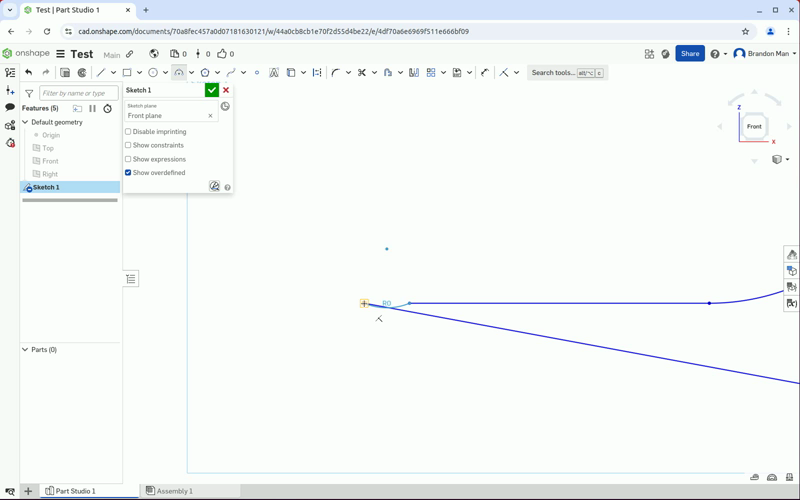
scroll(-6)
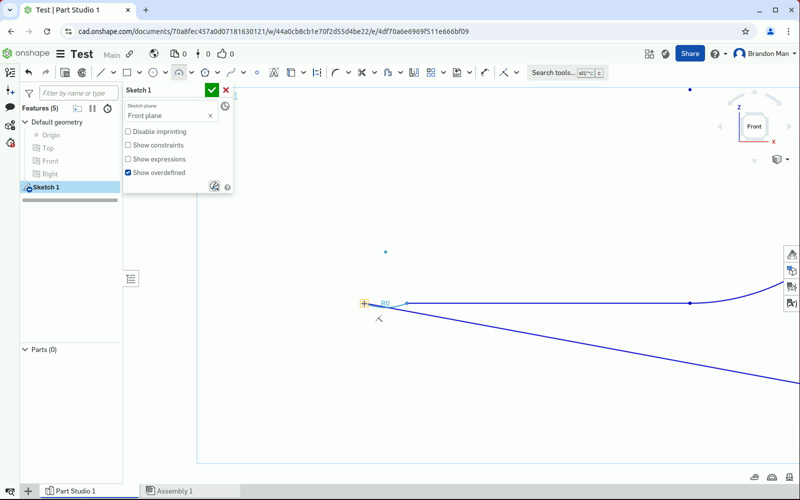
scroll(-6)
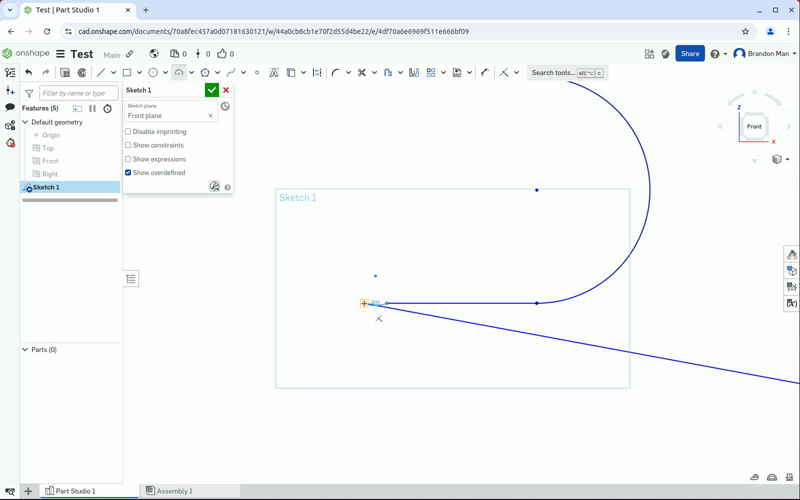
scroll(-6)
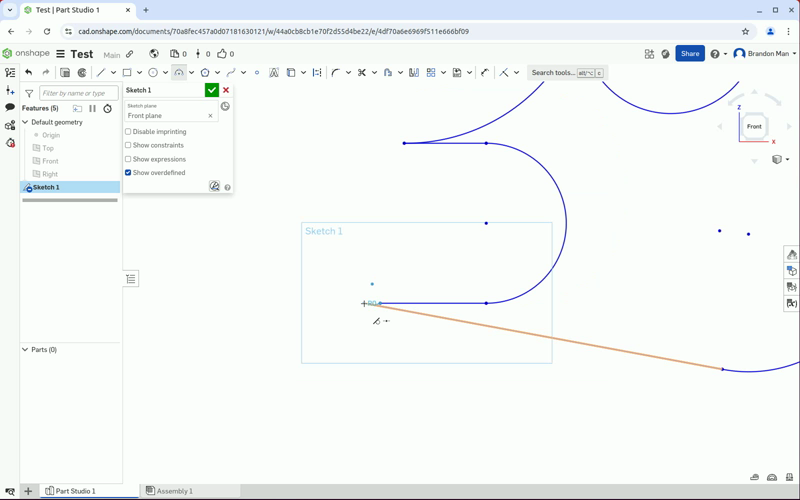
scroll(-6)
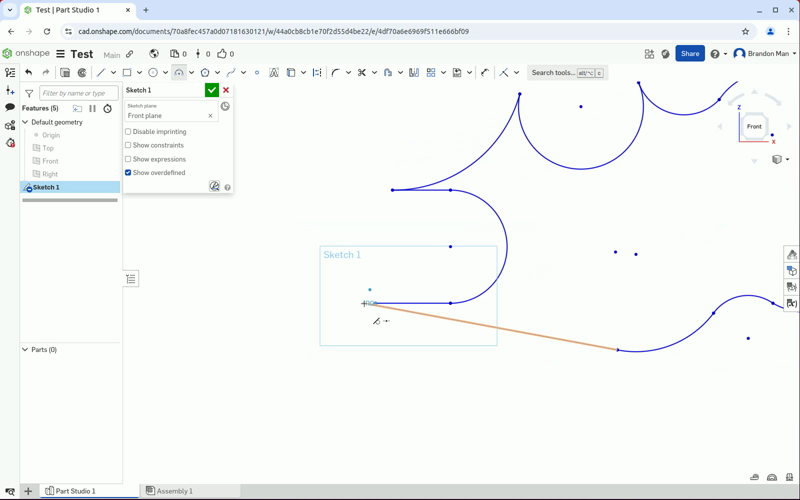
scroll(-6)
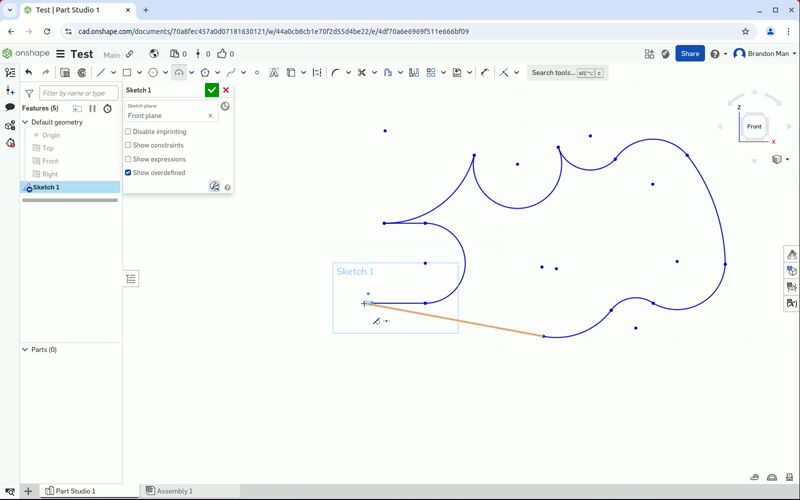
scroll(-6)
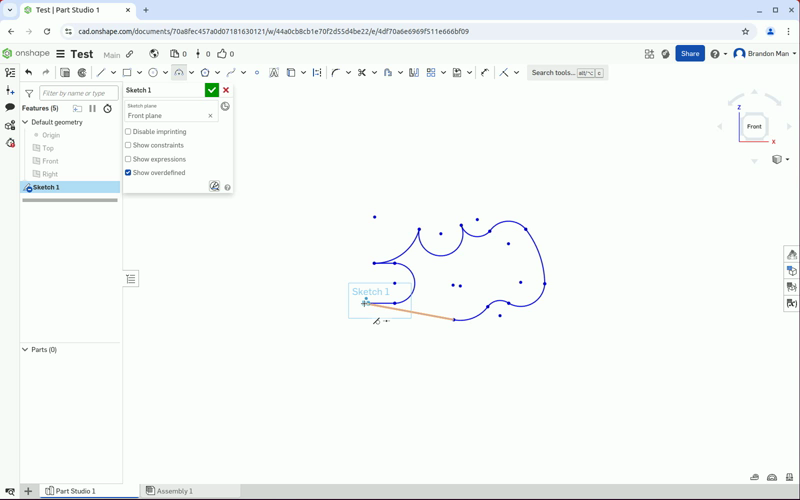
key_down(shift)
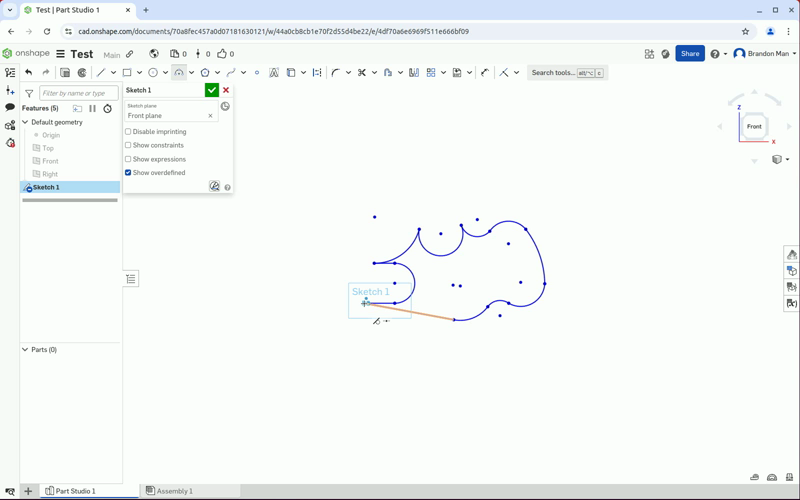
mouse_move(366, 302)
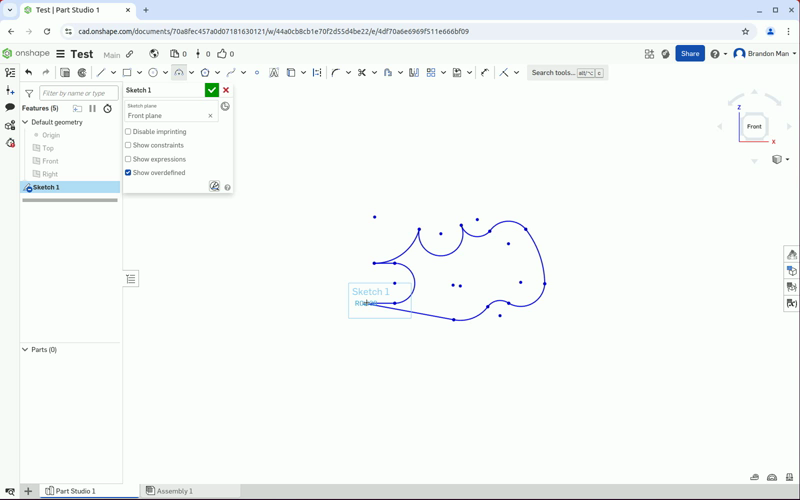
scroll(6)
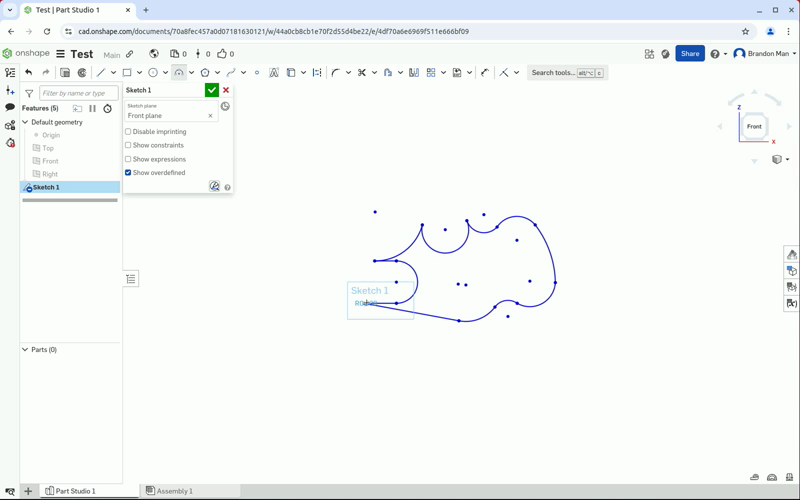
scroll(6)
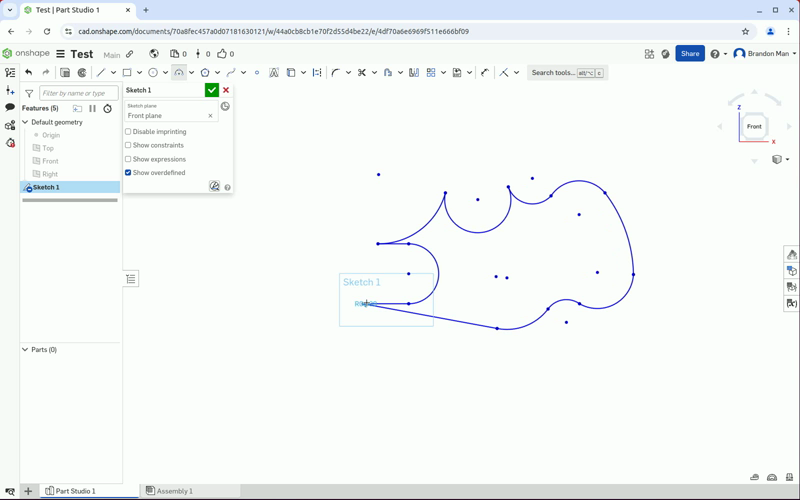
scroll(6)
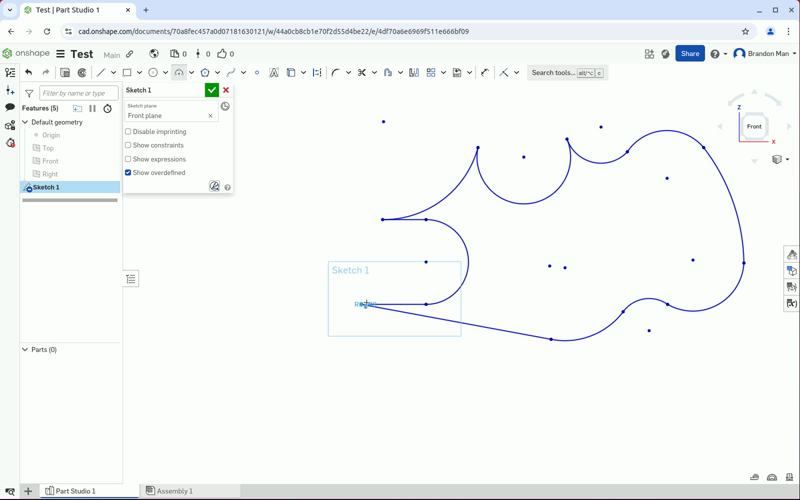
scroll(6)
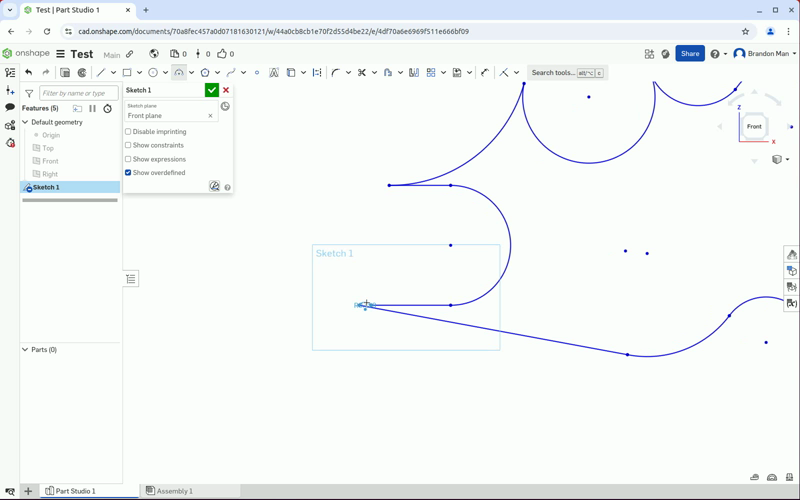
scroll(6)
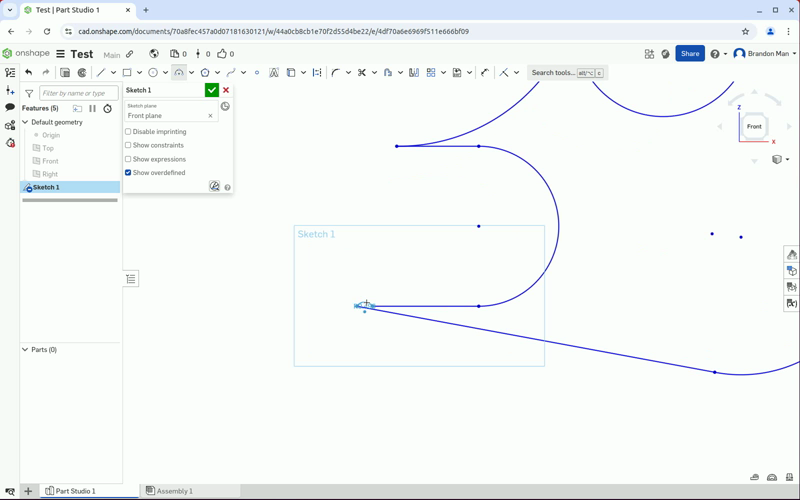
scroll(6)
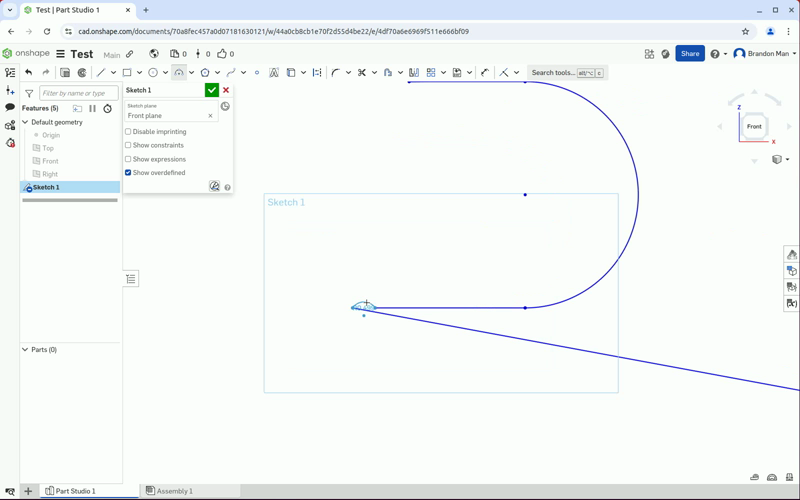
scroll(6)
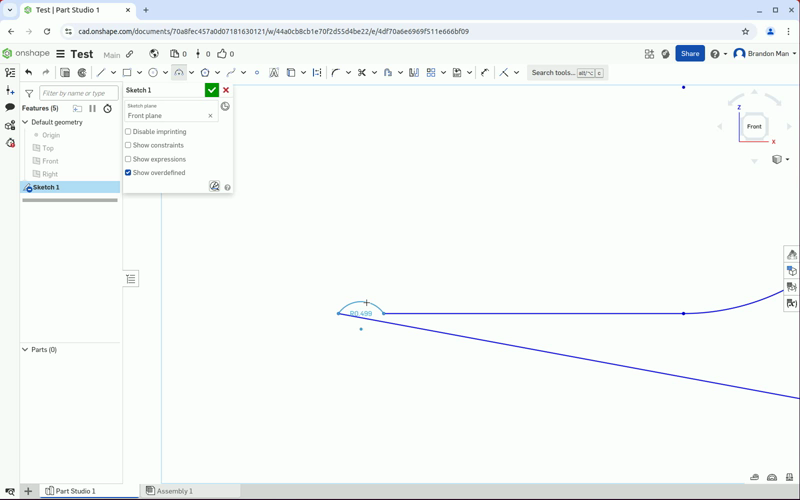
click(366, 302)
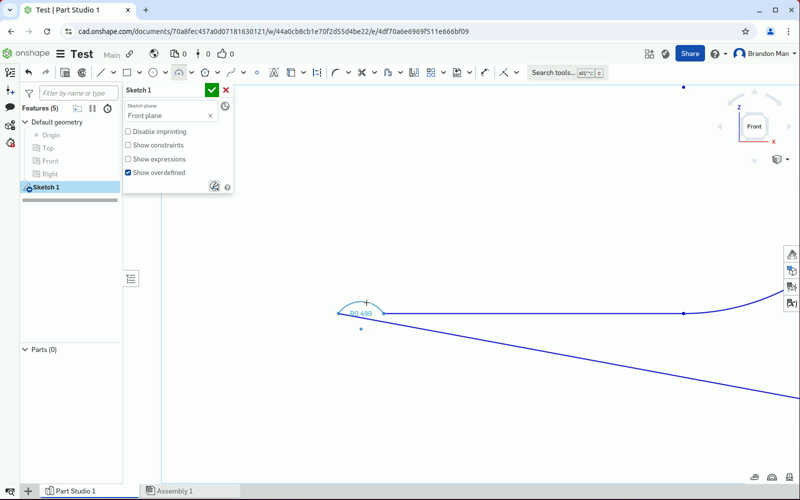
scroll(-6)
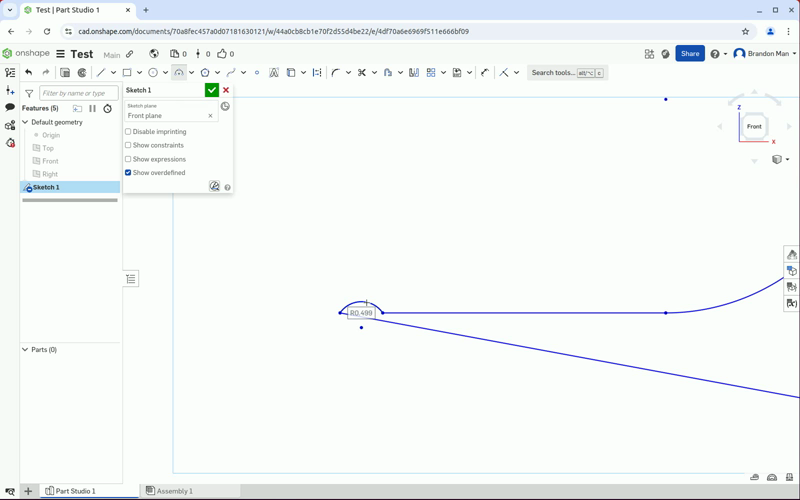
scroll(-6)
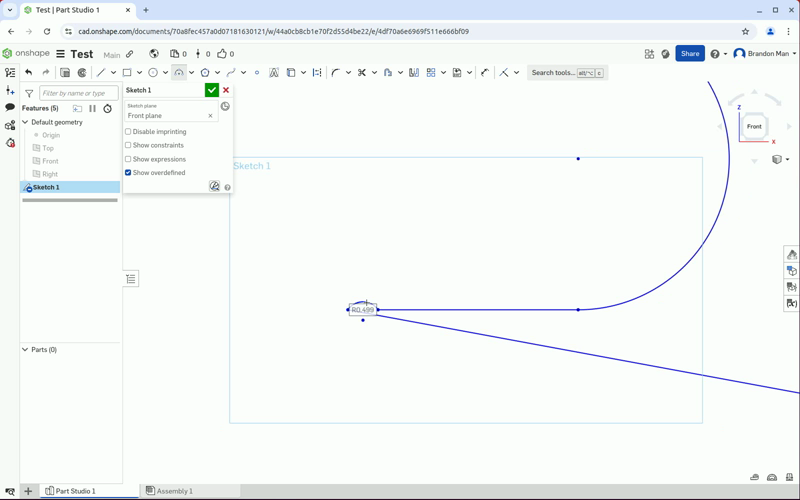
scroll(-6)
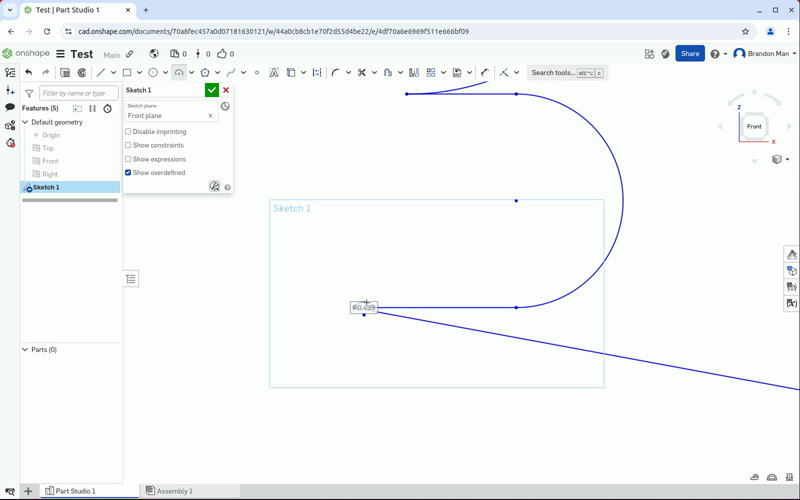
scroll(-6)
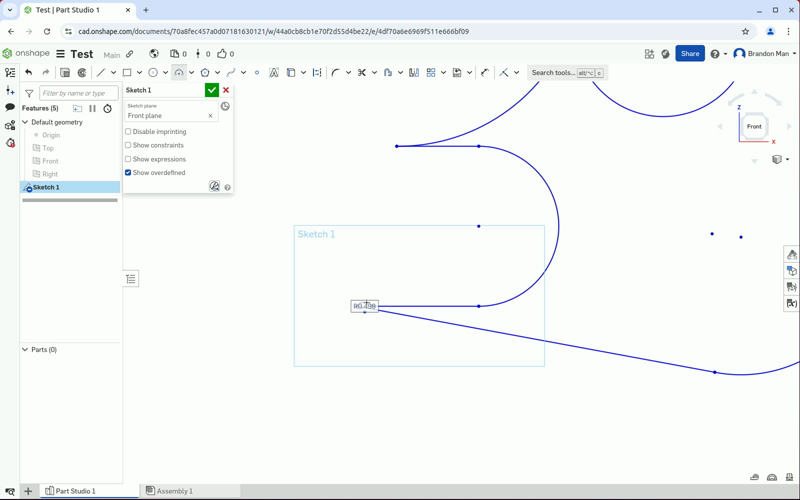
scroll(-6)
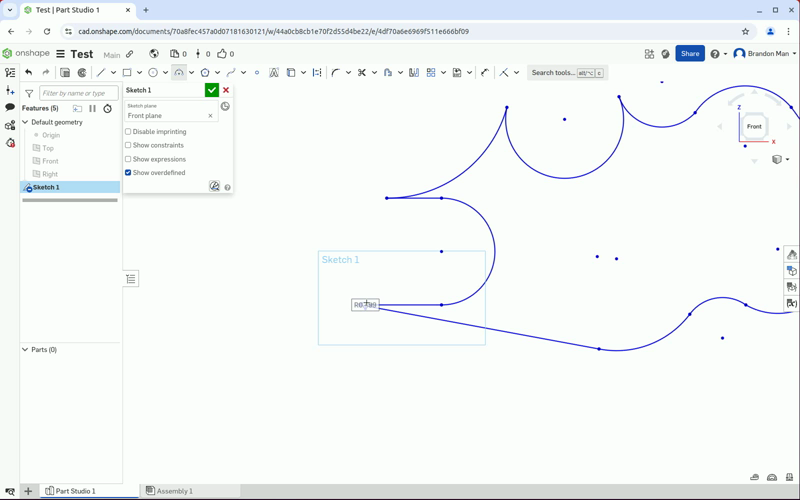
scroll(-6)
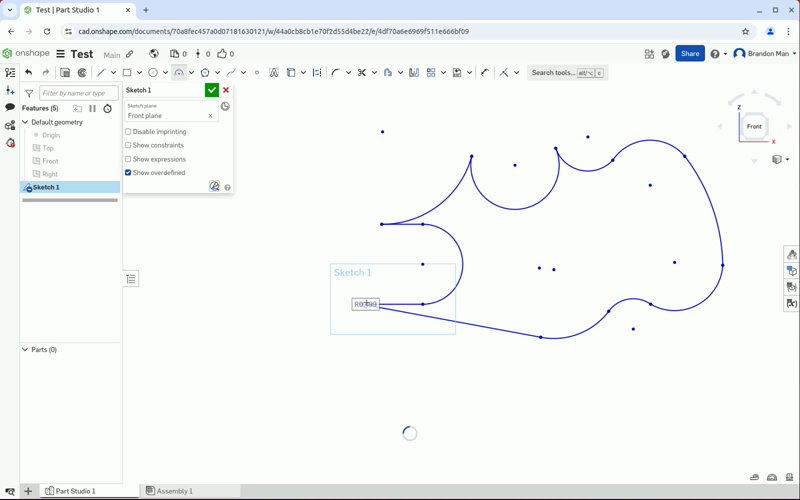
scroll(-6)
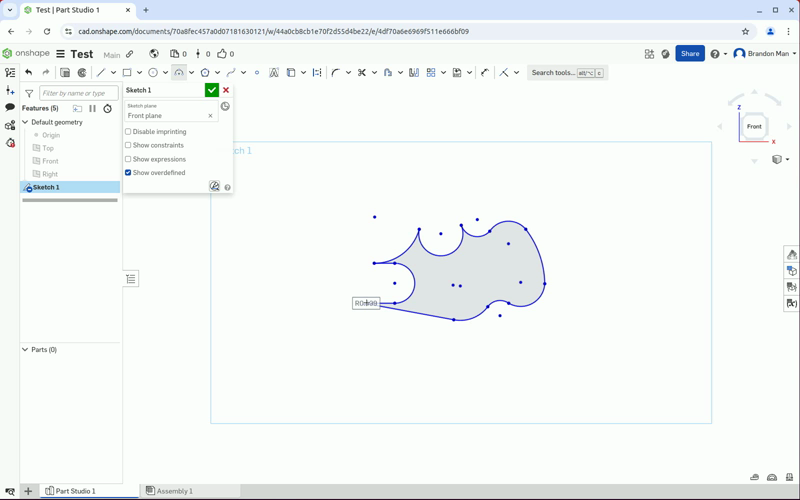
key_up(shift)
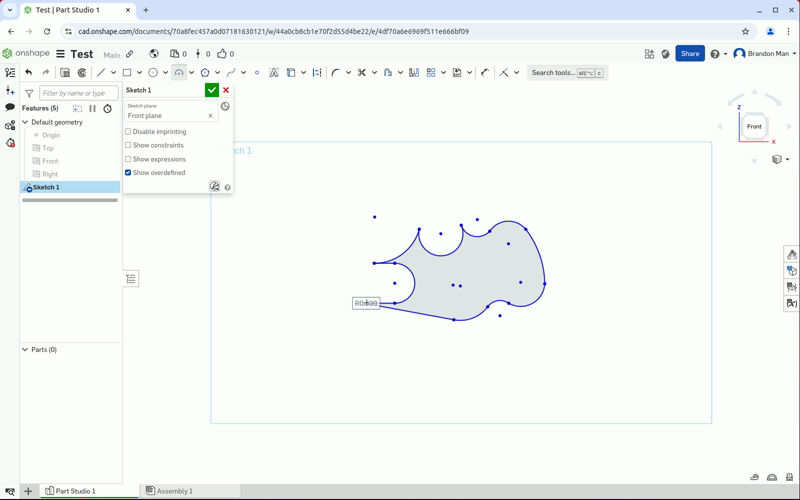
key(esc)
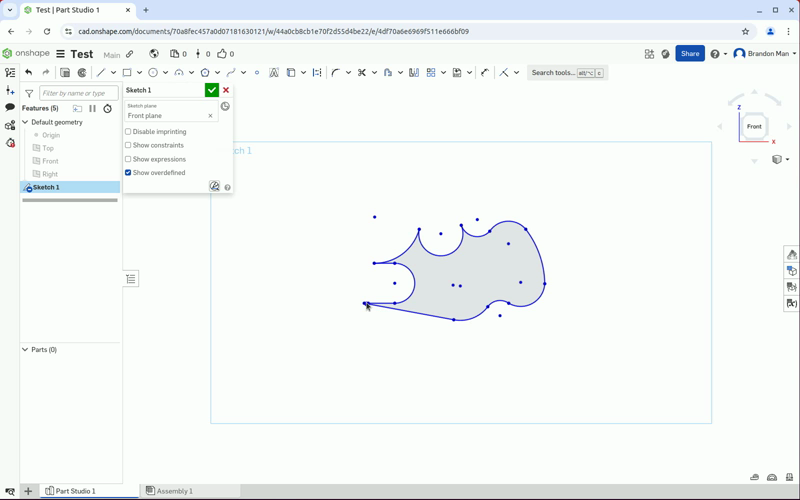
key(c)
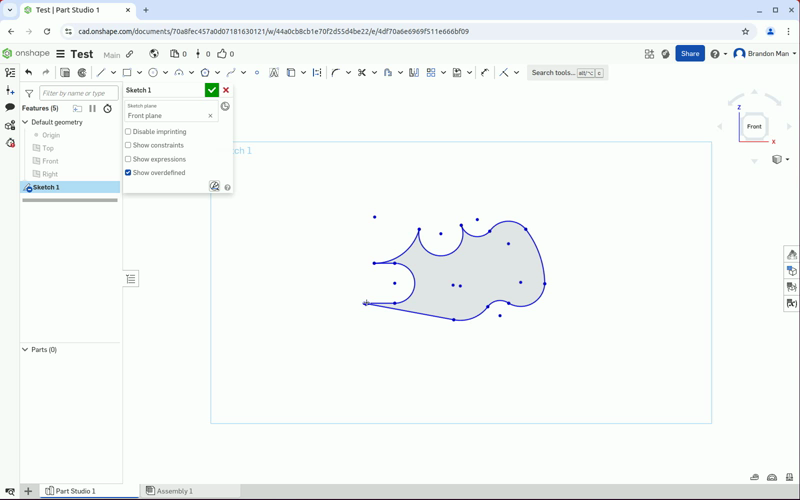
key_down(shift)
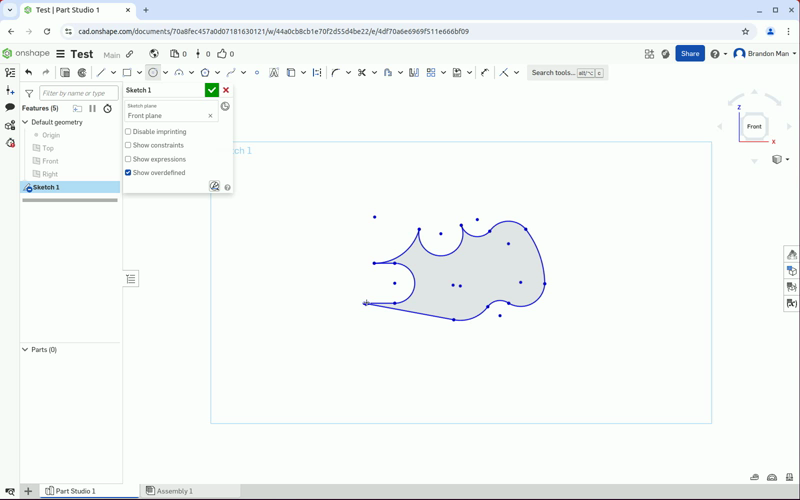
mouse_move(461, 283)
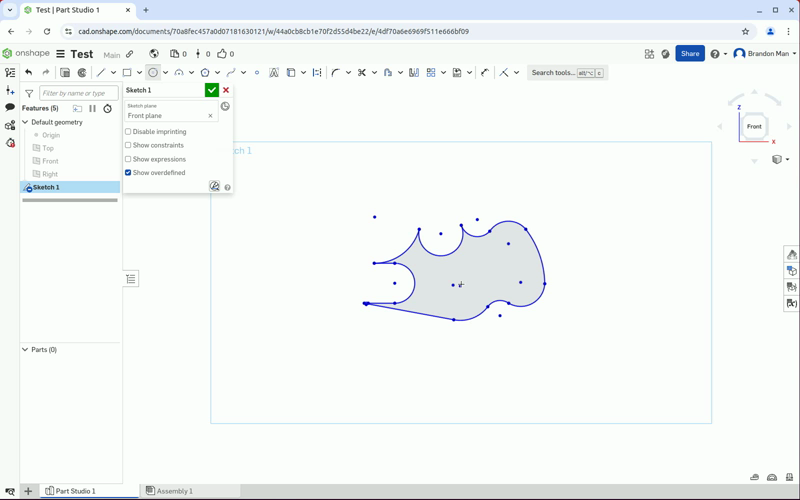
scroll(6)
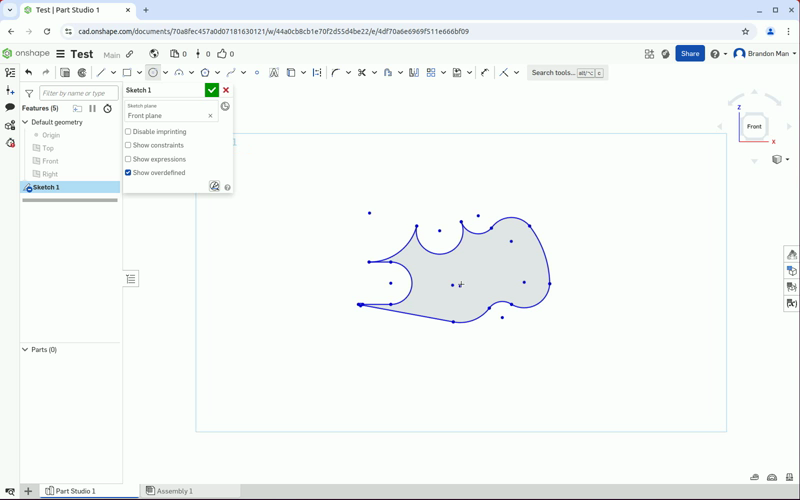
scroll(6)
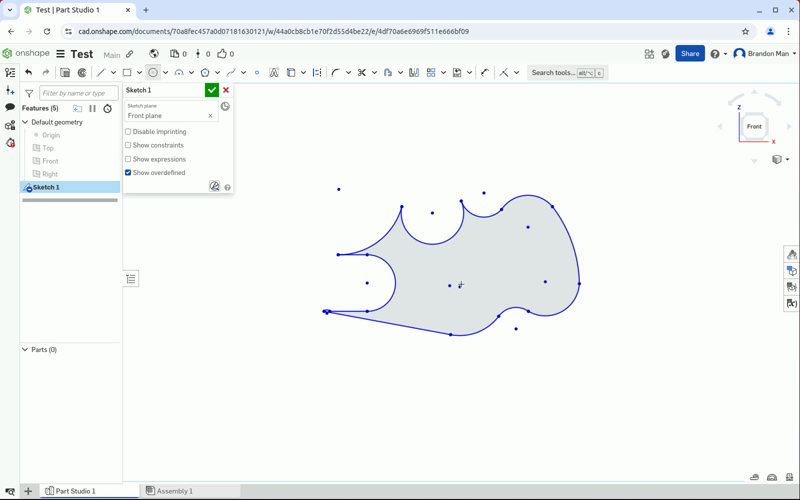
scroll(6)
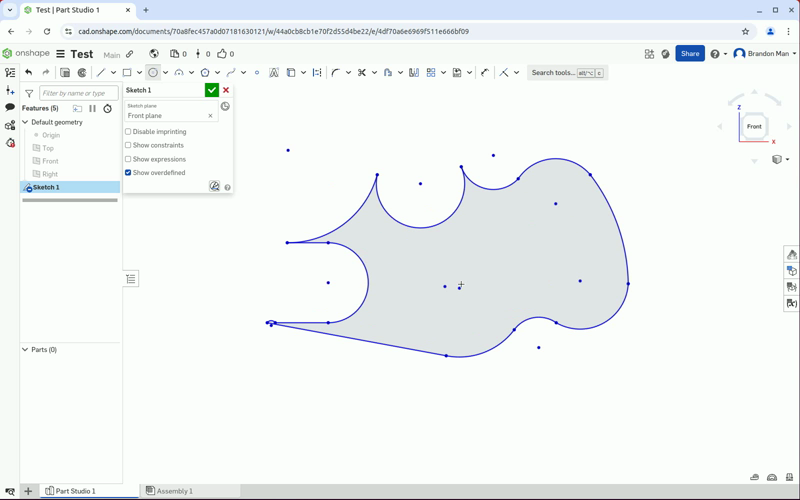
scroll(6)
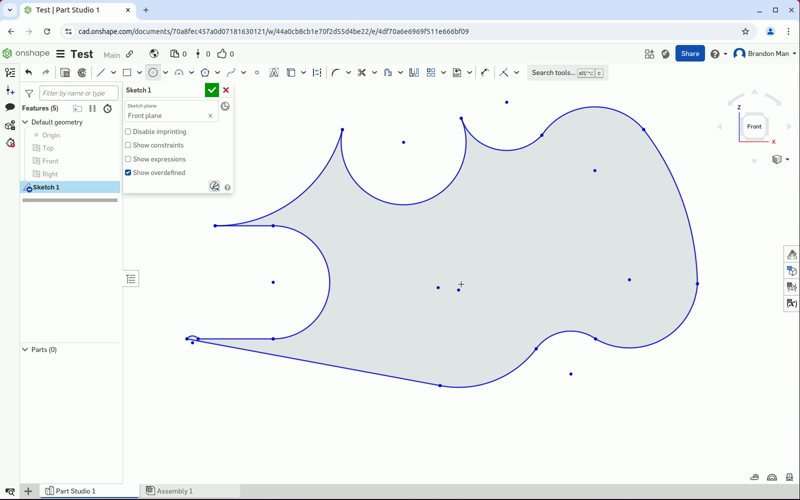
scroll(6)
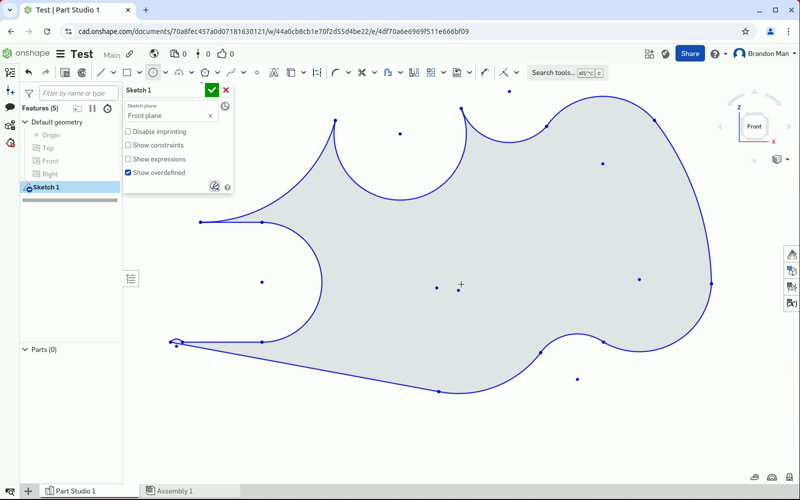
scroll(6)
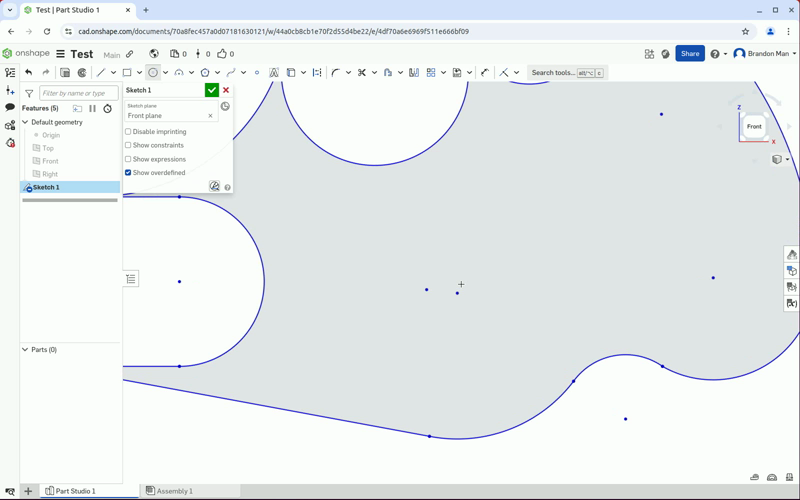
scroll(6)
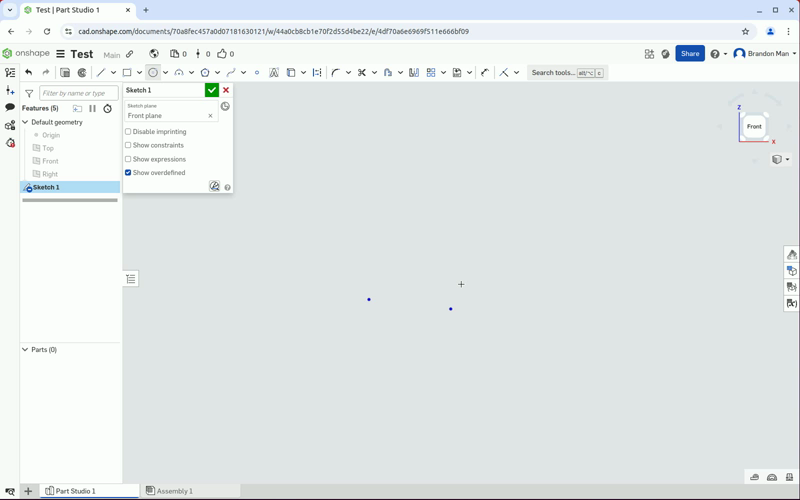
click(461, 283)
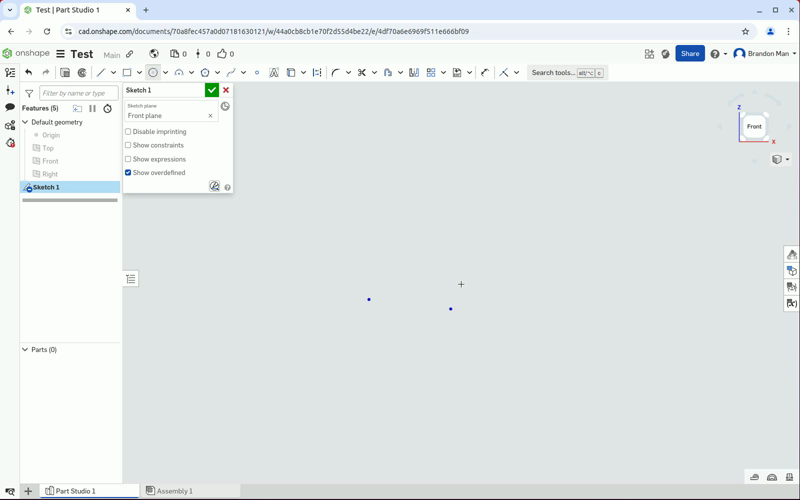
scroll(-6)
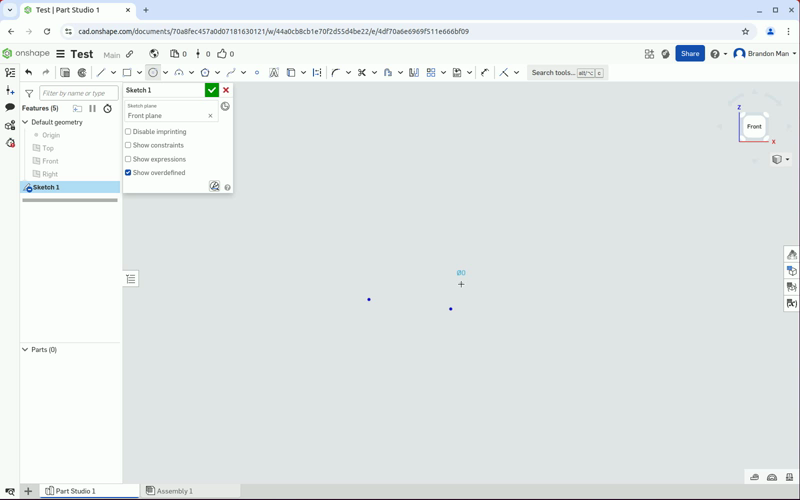
scroll(-6)
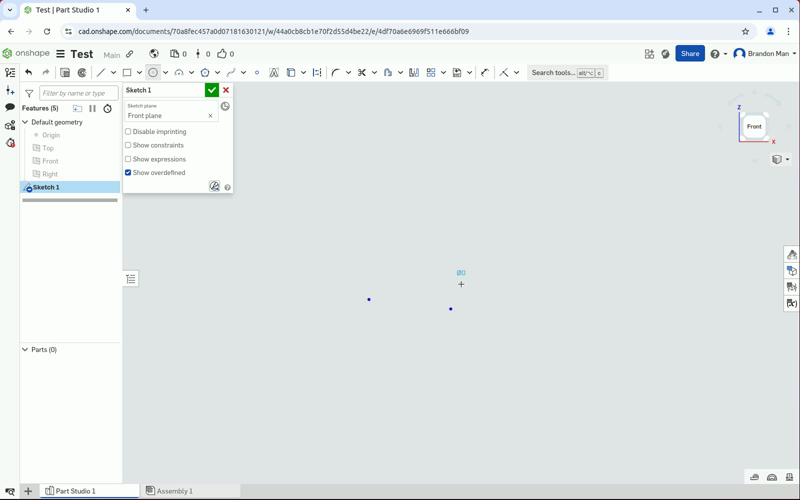
scroll(-6)
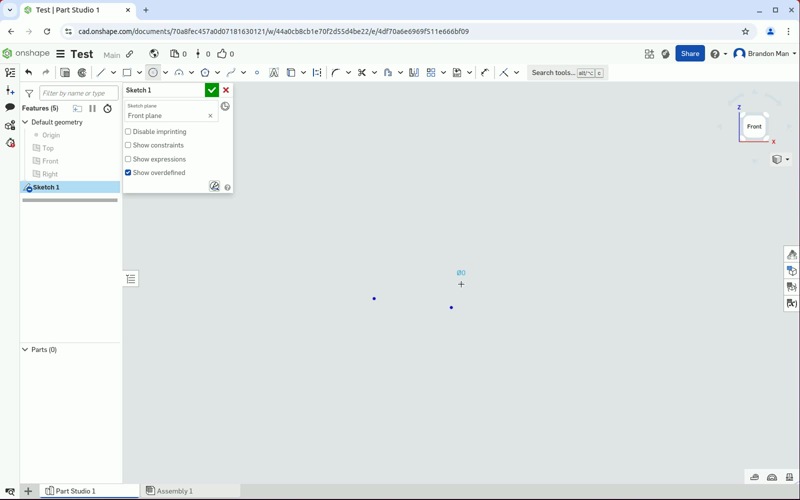
scroll(-6)
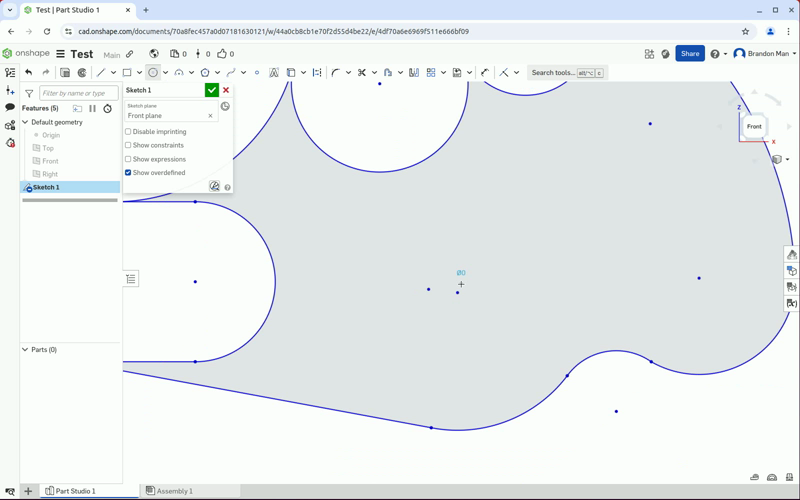
scroll(-6)
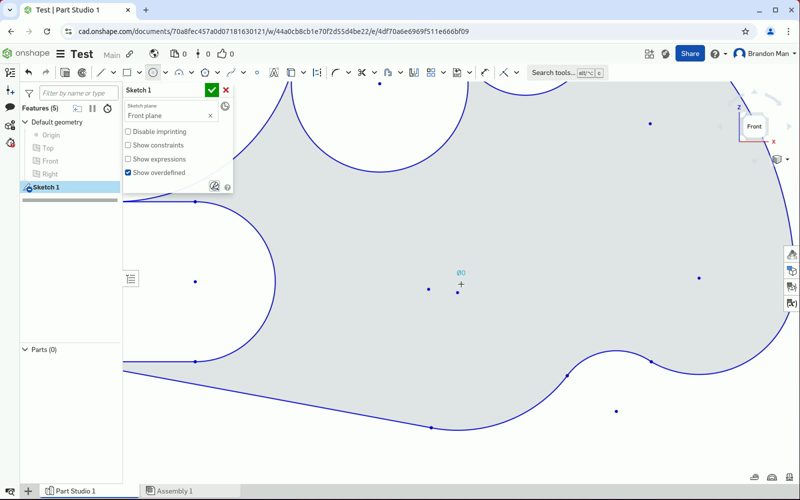
scroll(-6)
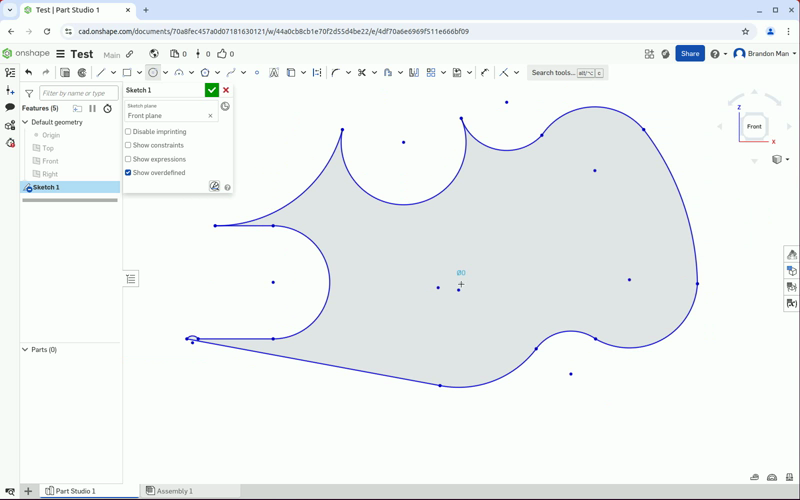
scroll(-6)
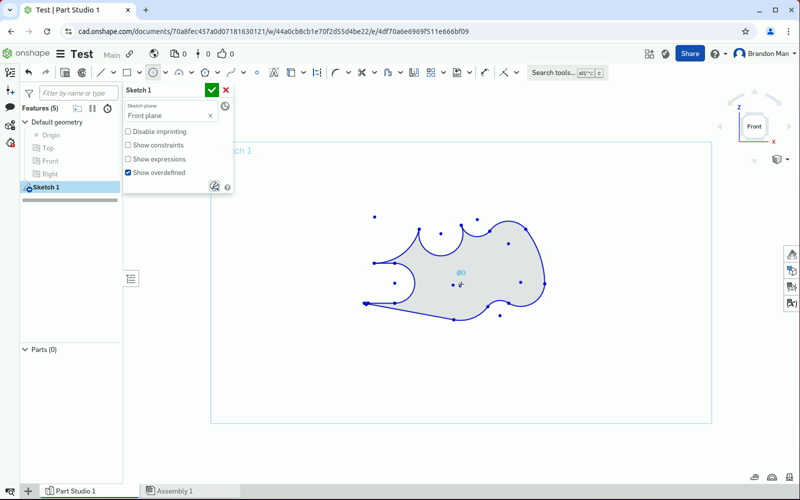
key_up(shift)
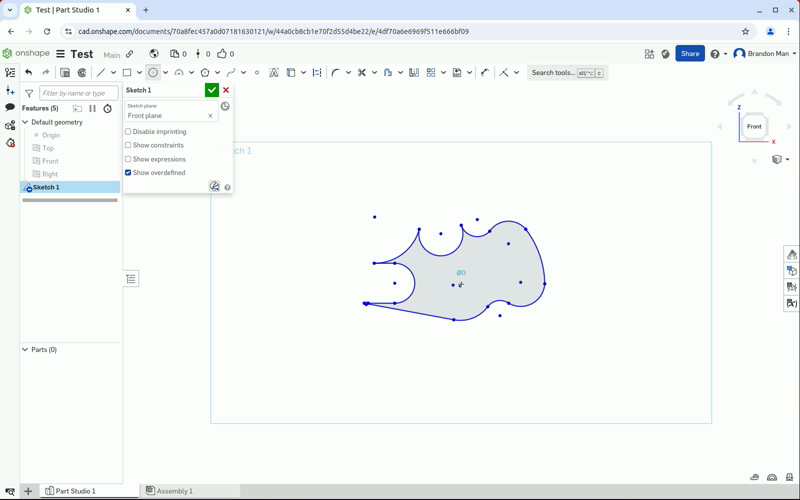
mouse_move(483, 283)
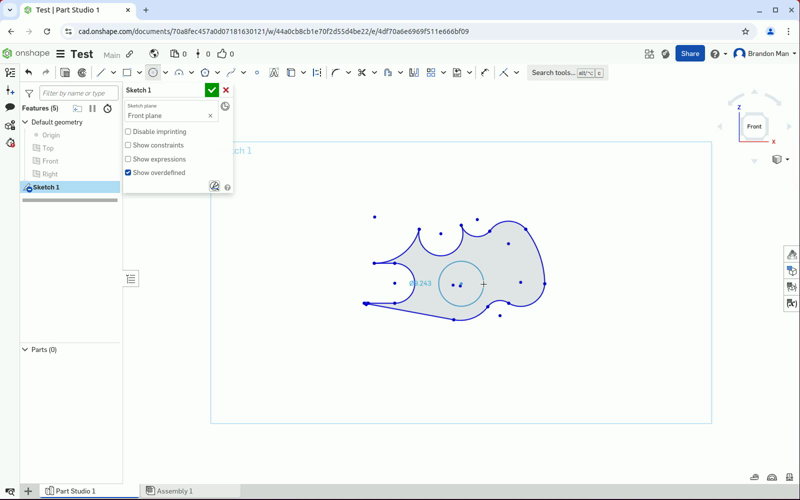
click(483, 283)
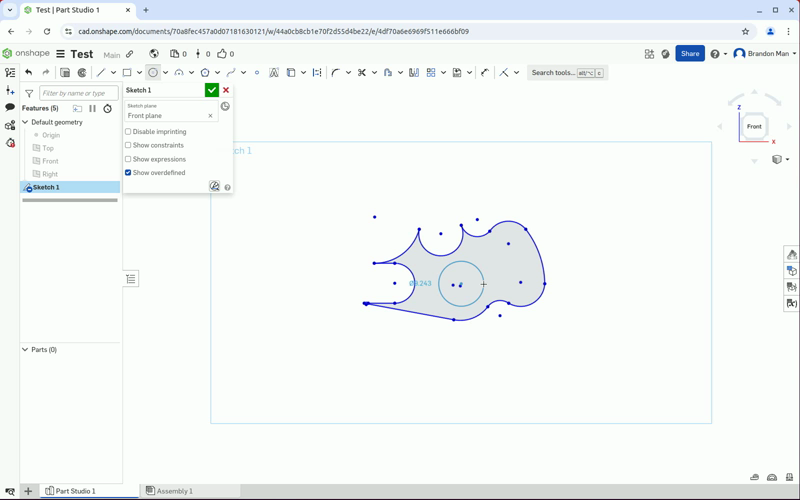
key(esc)
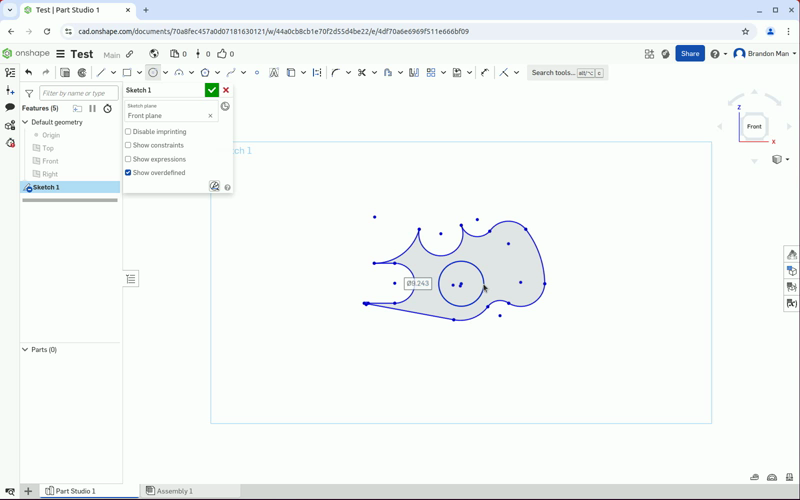
key(a)
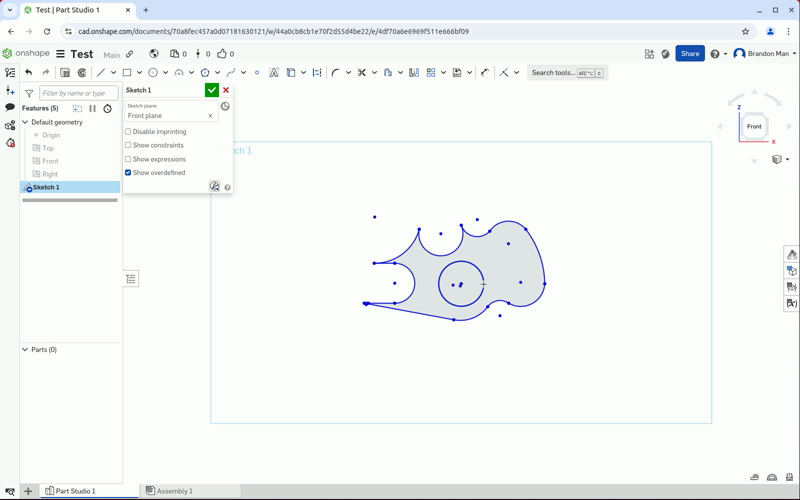
key_down(shift)
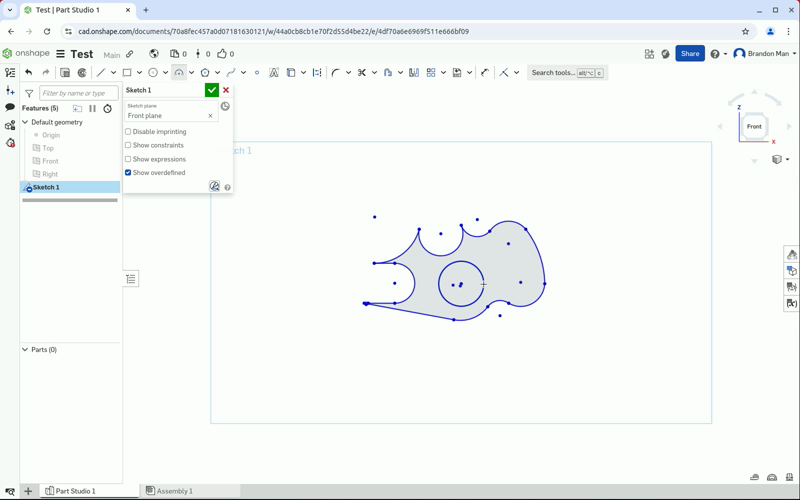
mouse_move(498, 251)
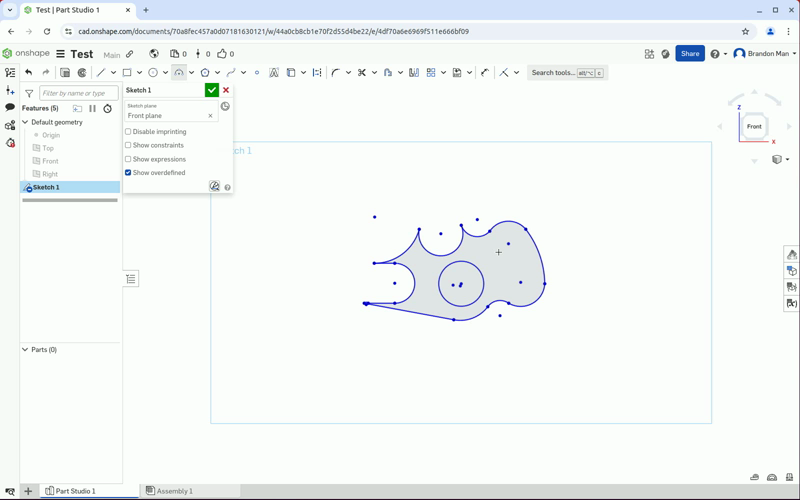
click(498, 251)
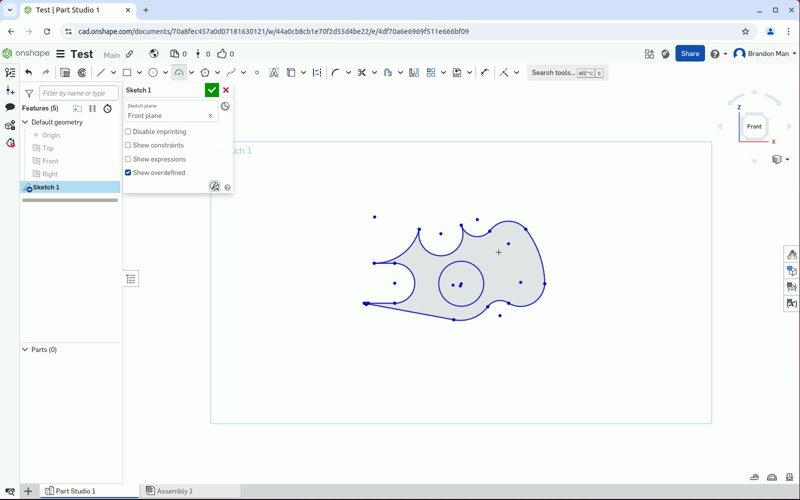
key_up(shift)
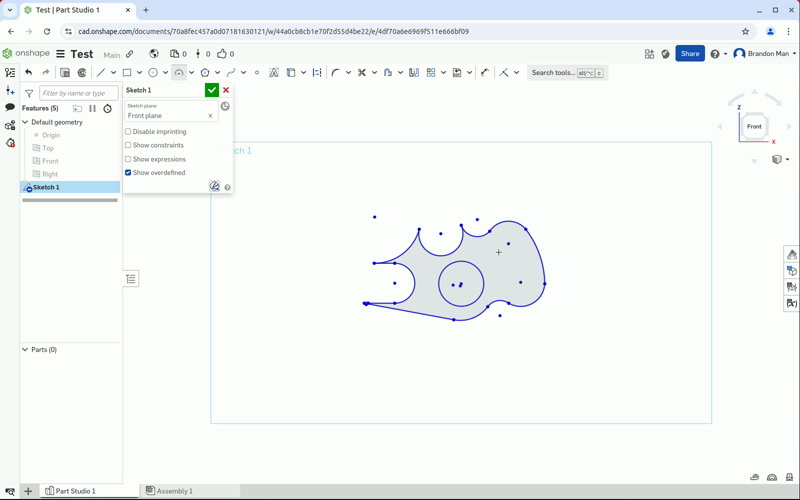
key_down(shift)
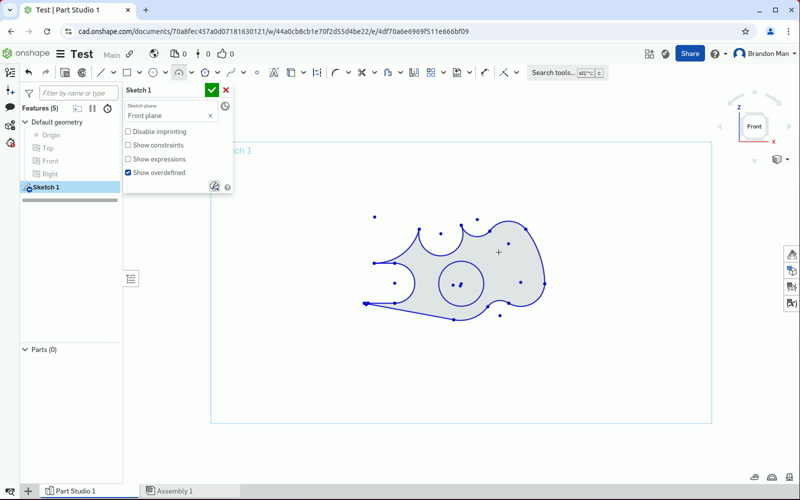
mouse_move(510, 283)
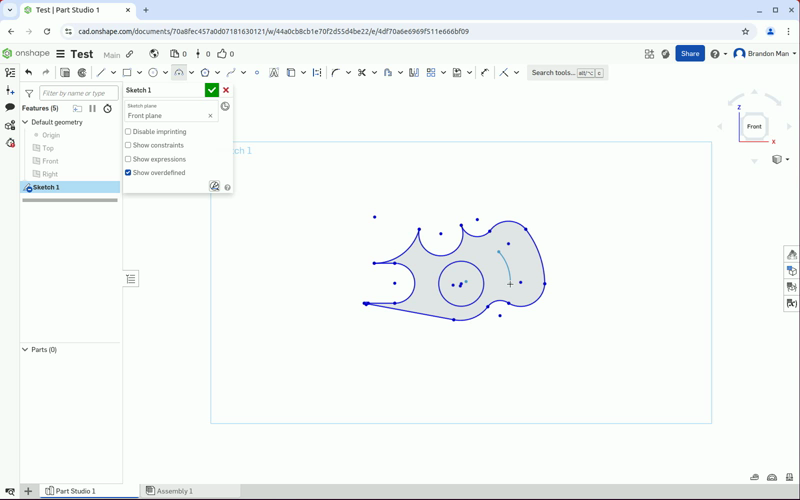
click(510, 283)
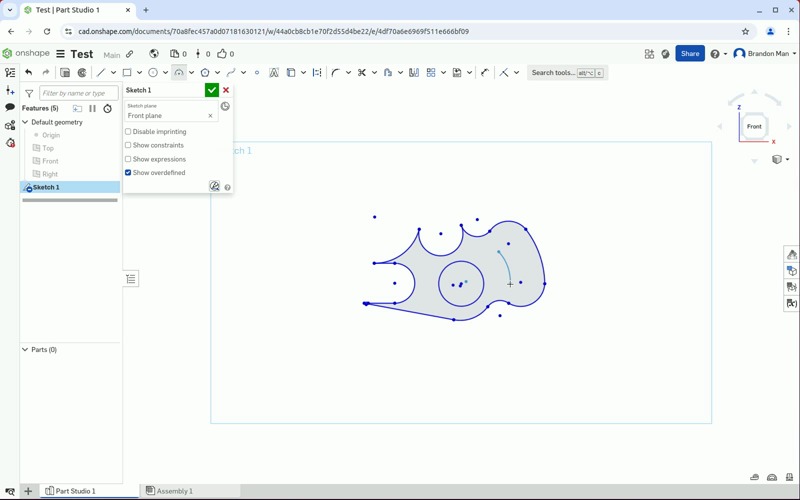
mouse_move(507, 267)
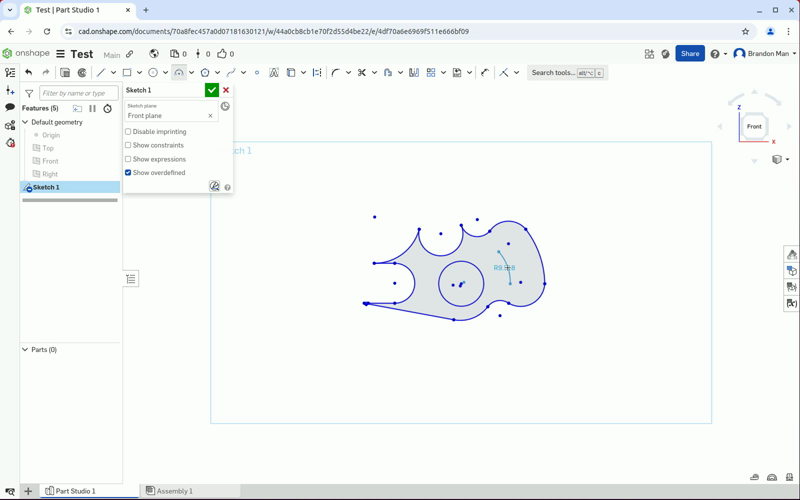
click(507, 267)
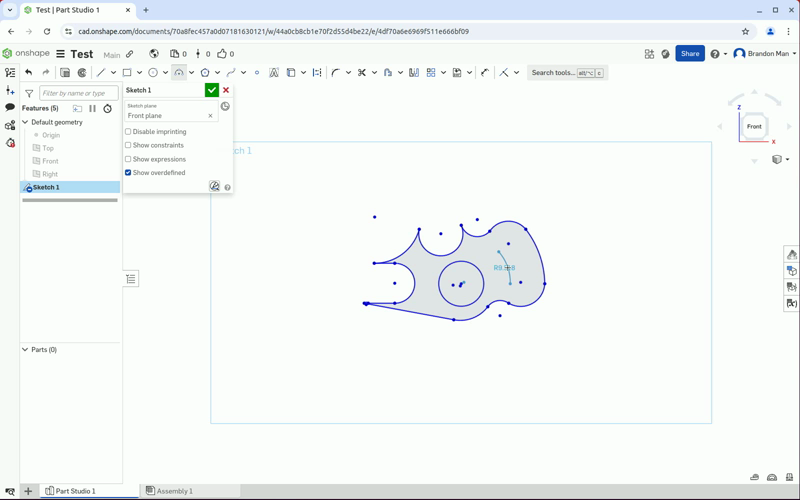
key_up(shift)
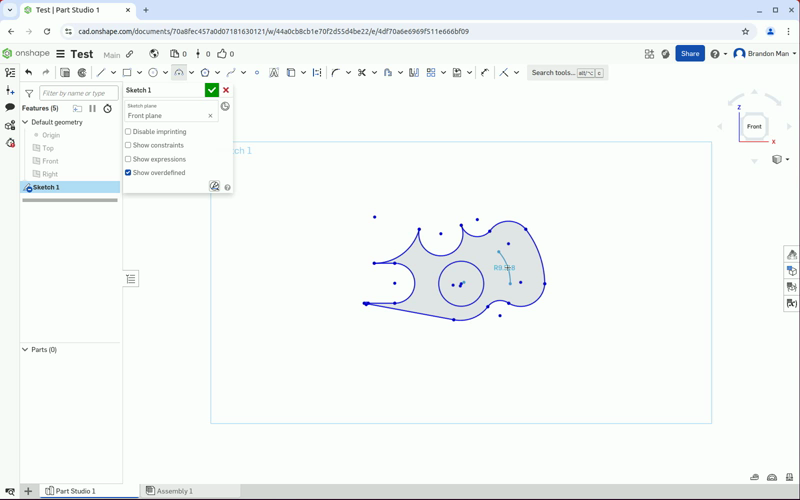
mouse_move(510, 283)
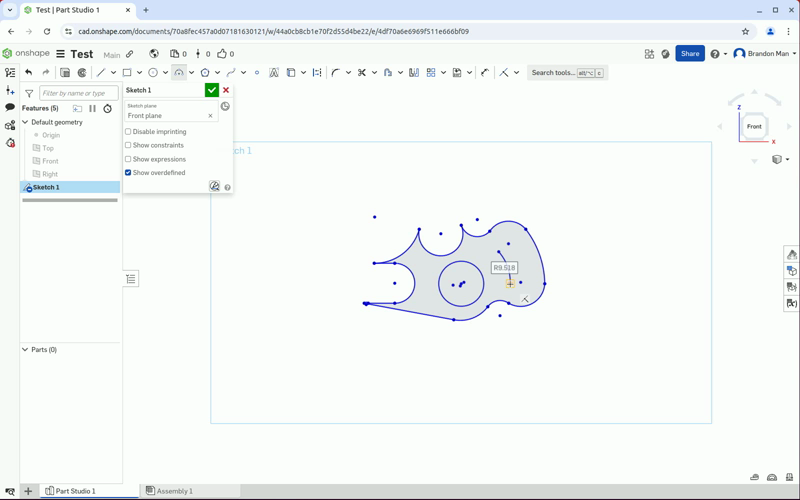
click(510, 283)
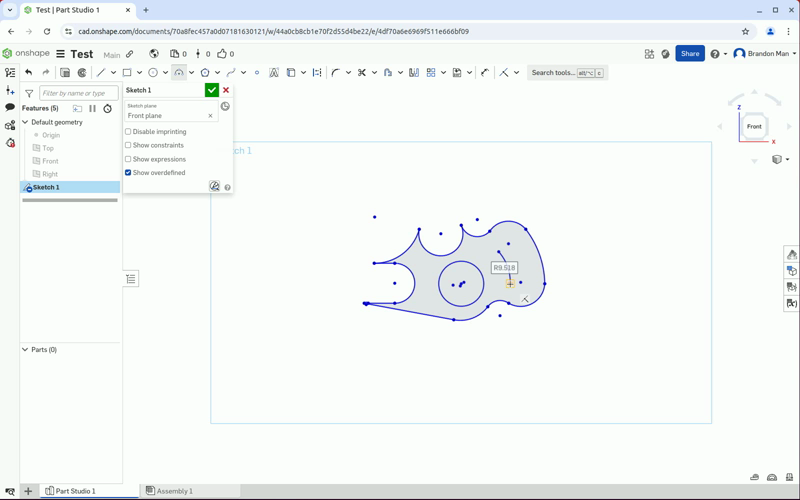
key_down(shift)
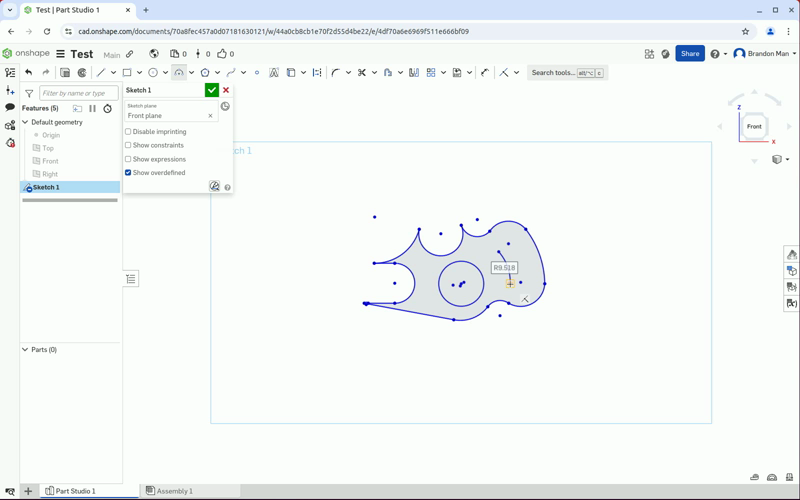
mouse_move(533, 283)
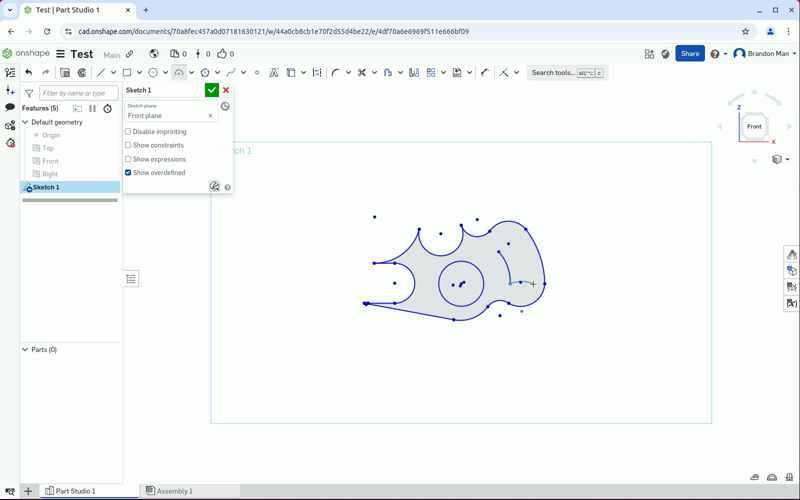
click(533, 283)
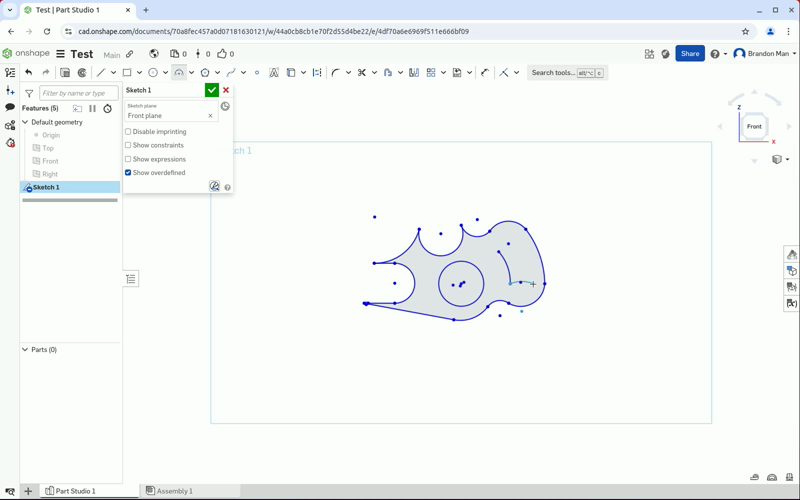
mouse_move(521, 295)
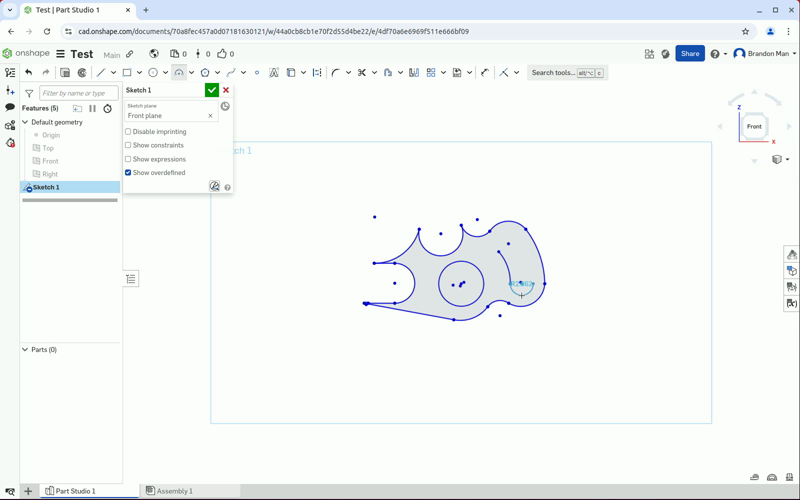
click(521, 295)
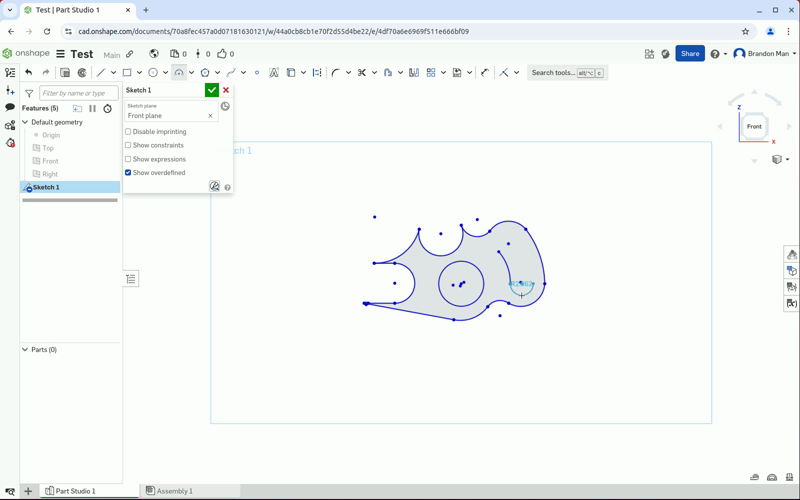
key_up(shift)
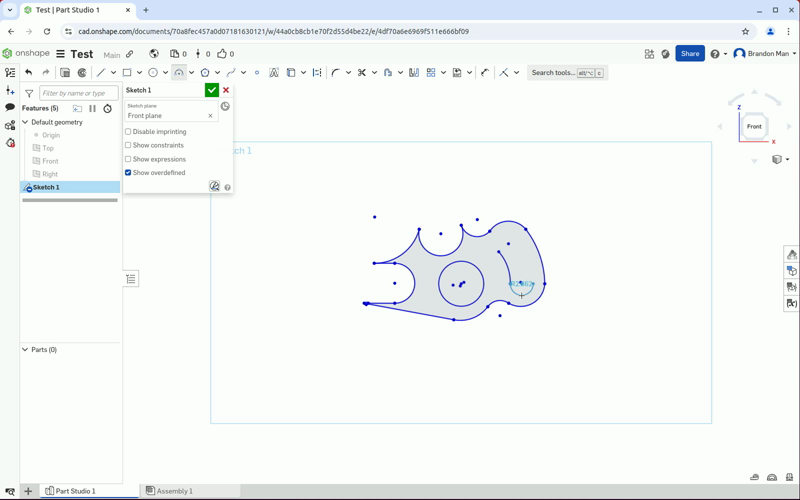
mouse_move(533, 283)
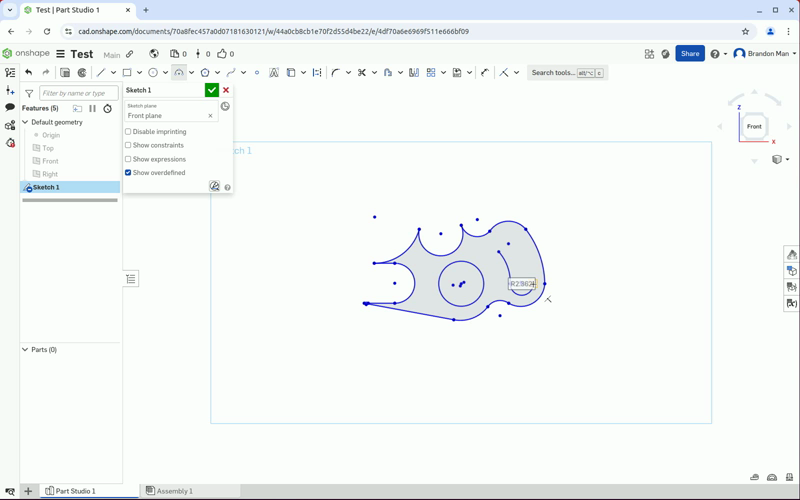
click(533, 283)
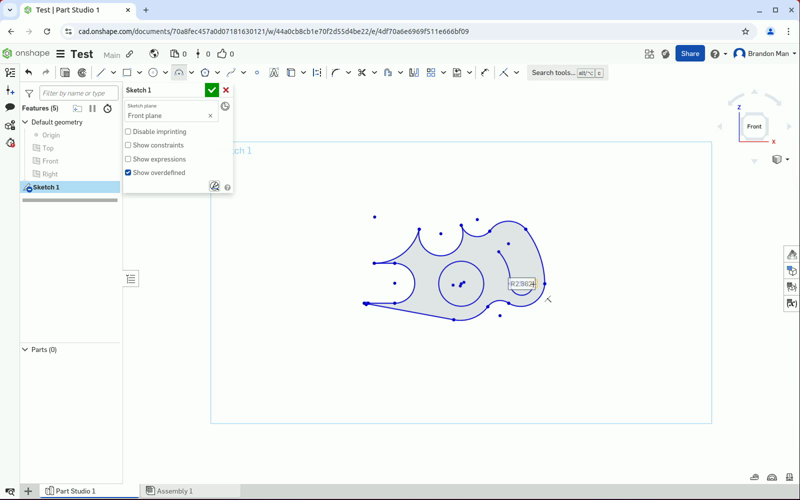
key_down(shift)
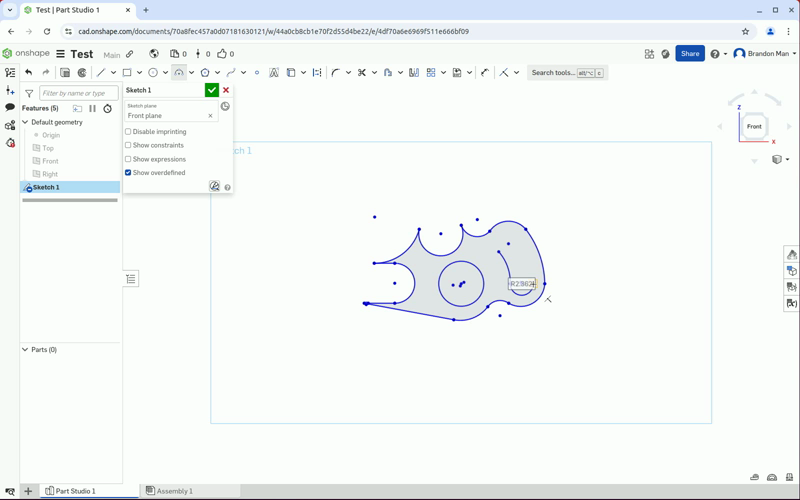
mouse_move(516, 236)
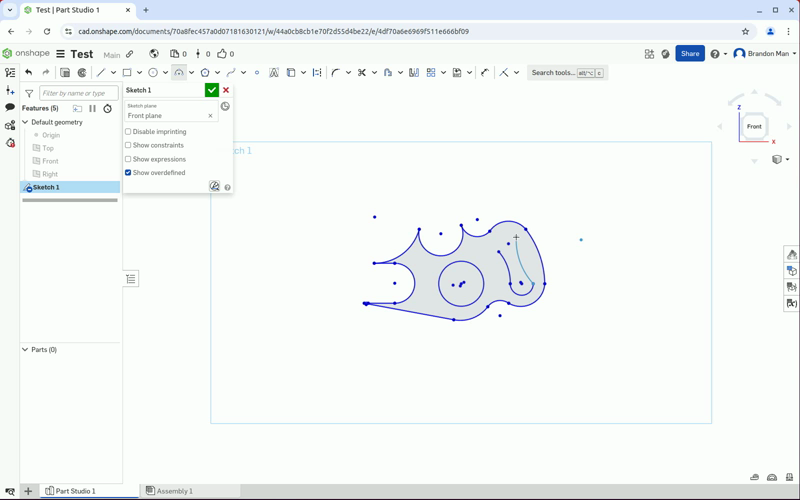
click(516, 236)
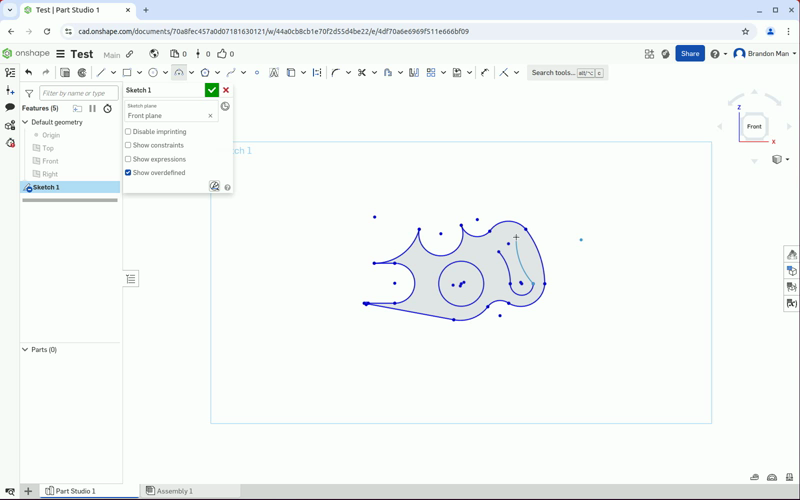
mouse_move(528, 258)
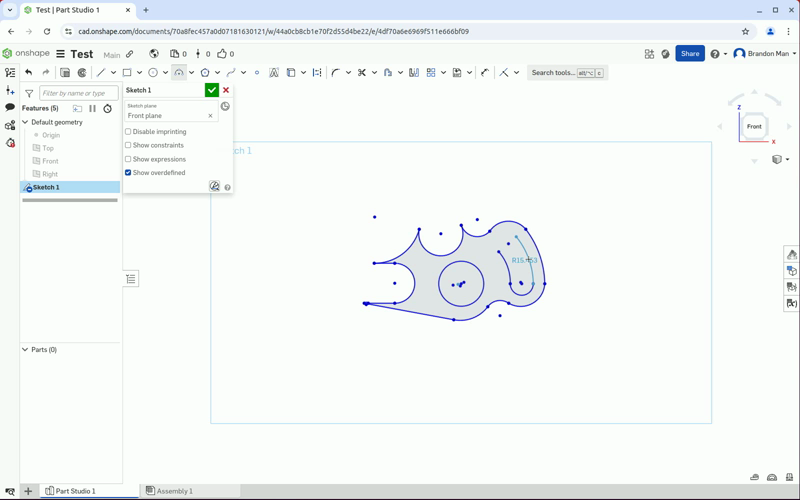
click(528, 258)
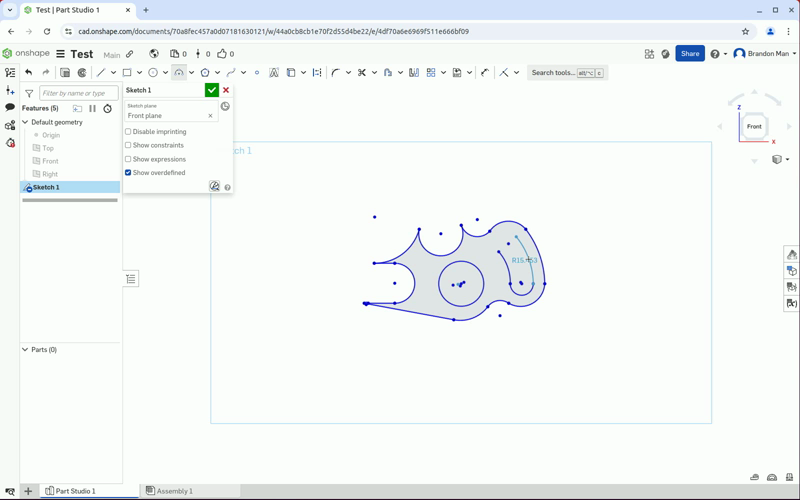
key_up(shift)
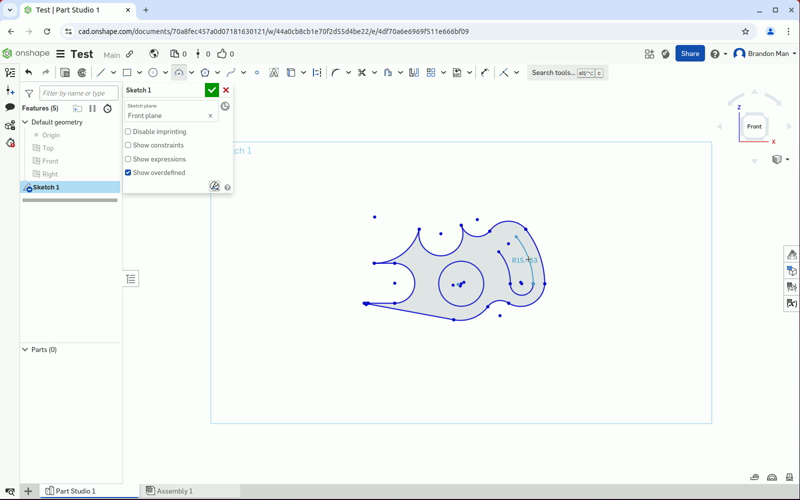
mouse_move(516, 236)
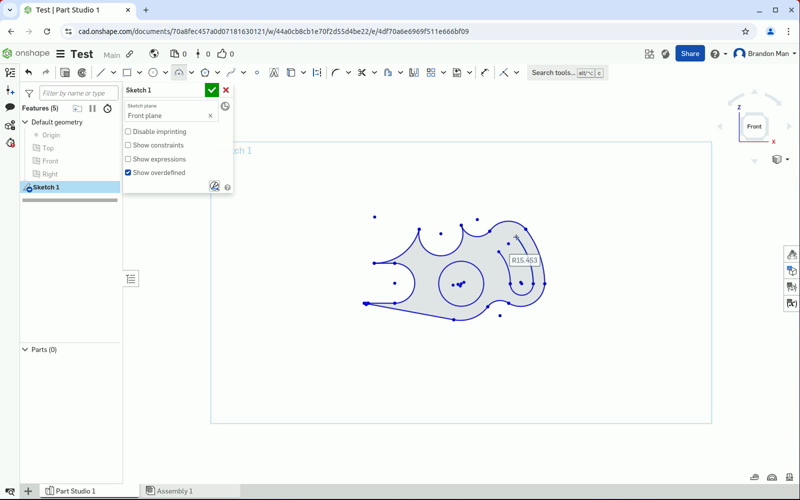
click(516, 236)
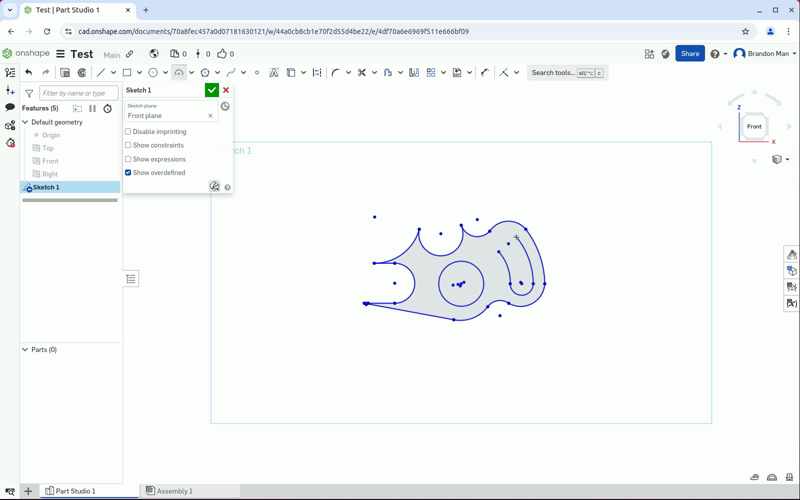
mouse_move(498, 251)
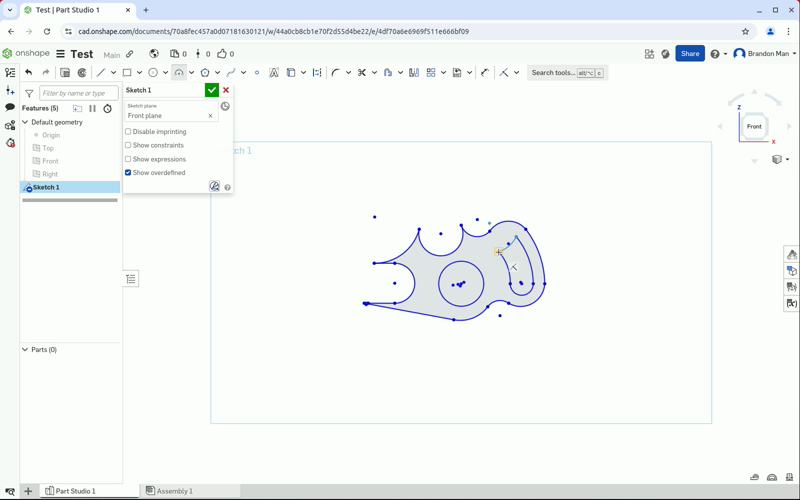
click(498, 251)
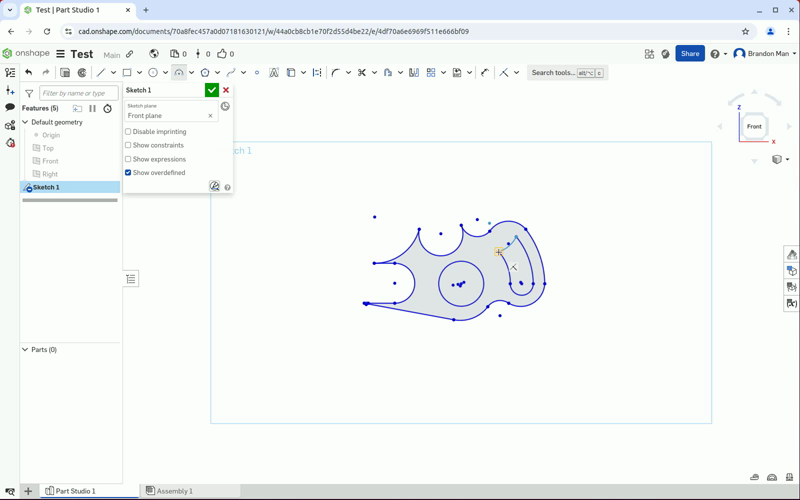
key_down(shift)
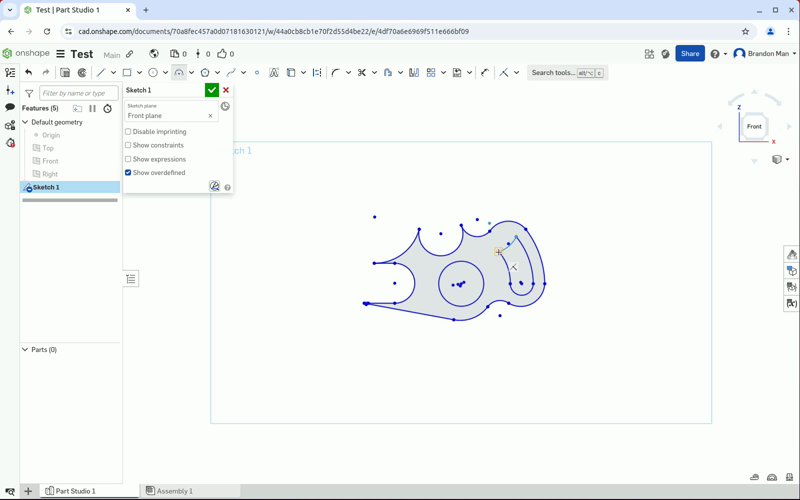
mouse_move(499, 235)
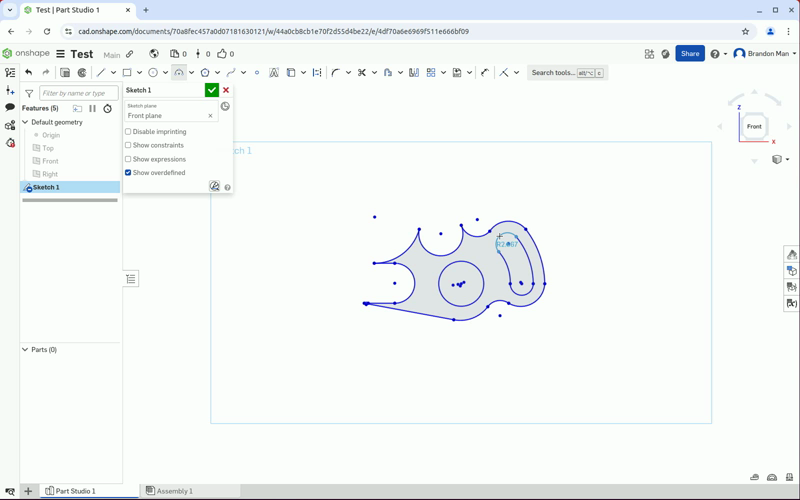
click(499, 235)
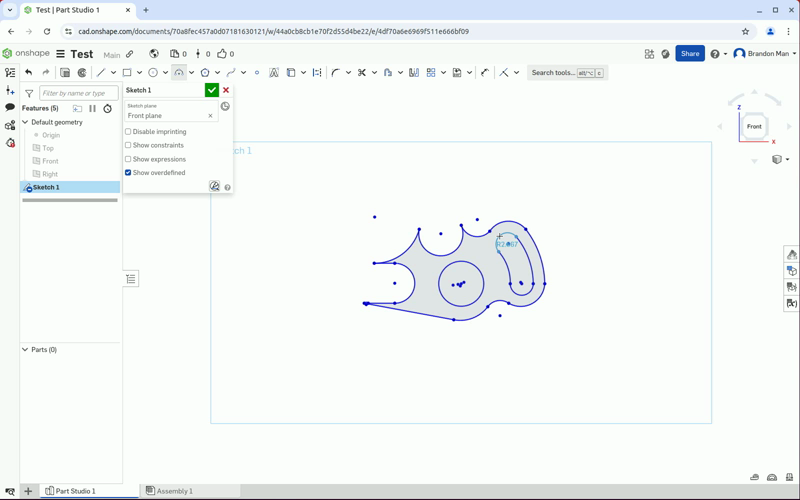
key_up(shift)
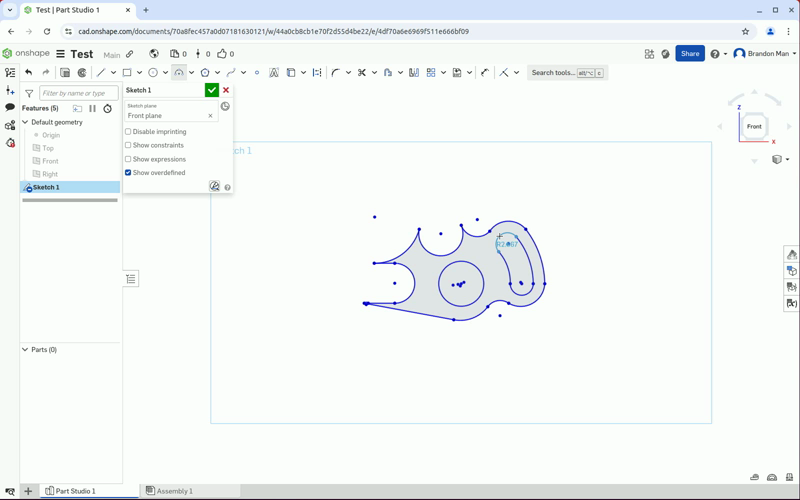
key(esc)
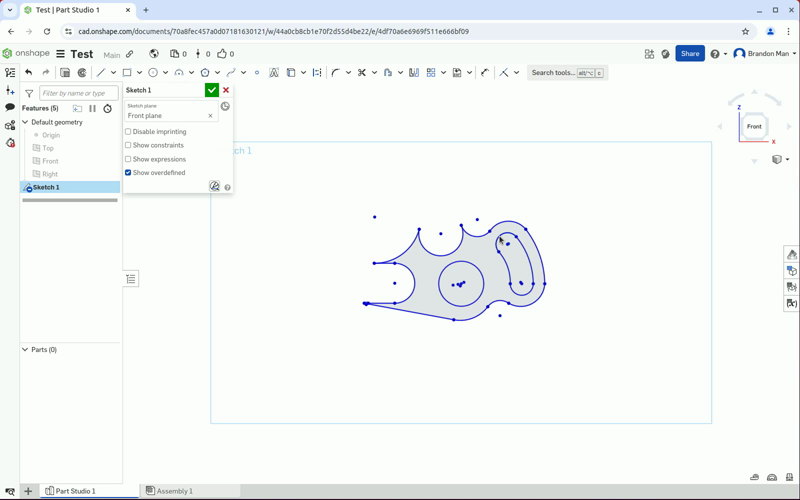
mouse_move(492, 281)
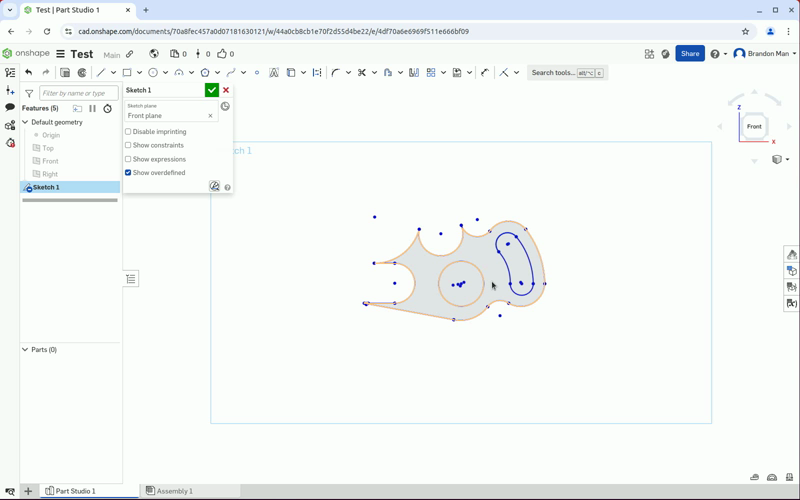
click(492, 281)
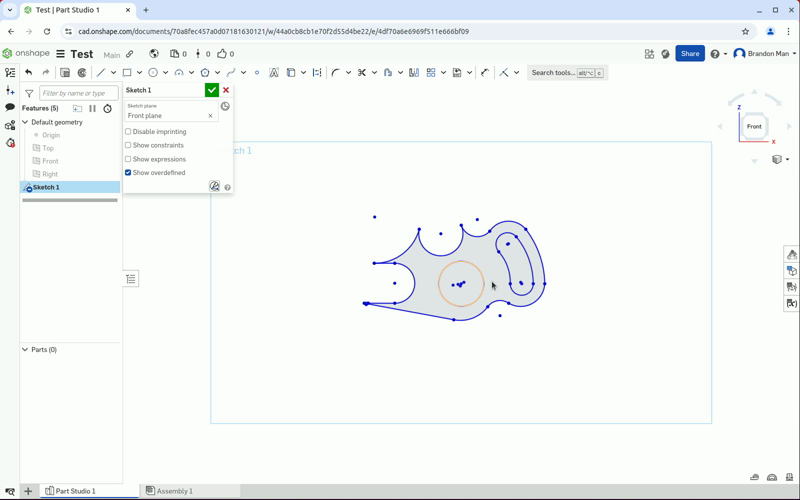
mouse_move(73, 352)
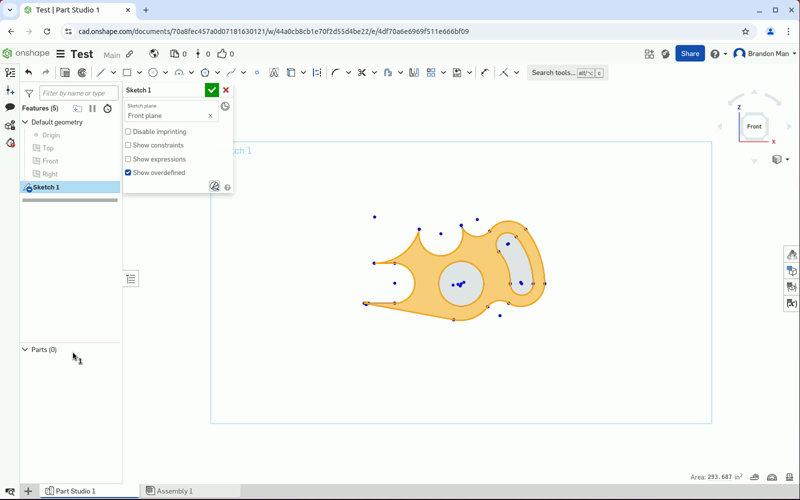
key(shift+y)
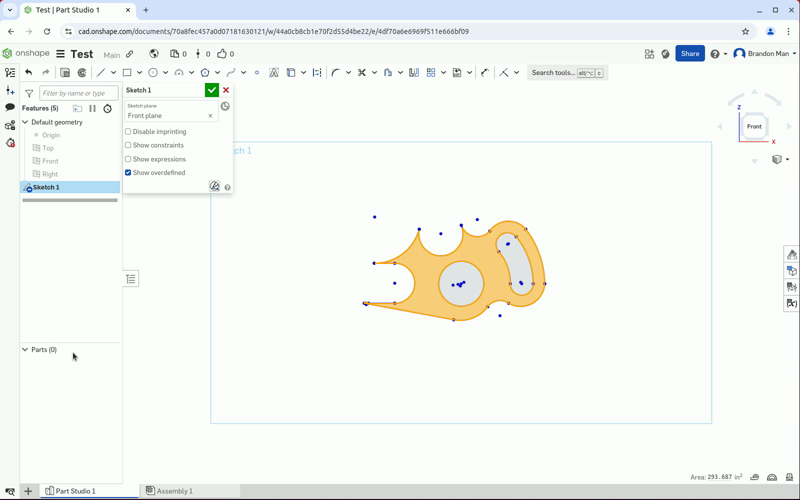
key(shift+e)
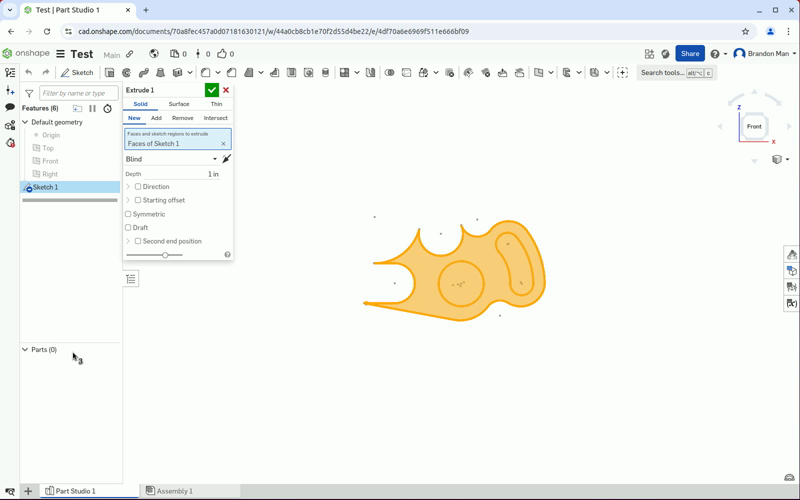
mouse_move(143, 106)
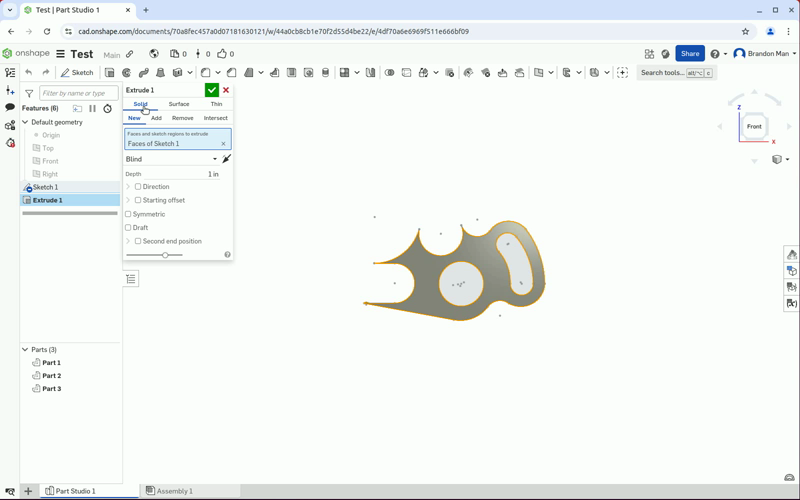
click(143, 106)
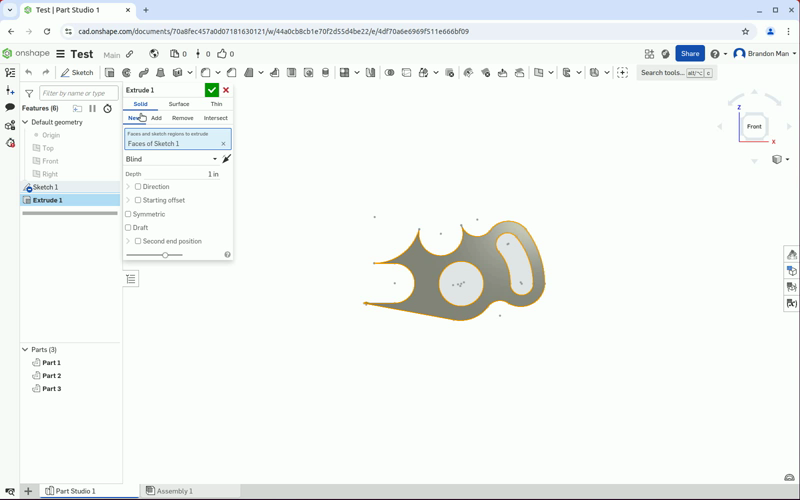
mouse_move(137, 120)
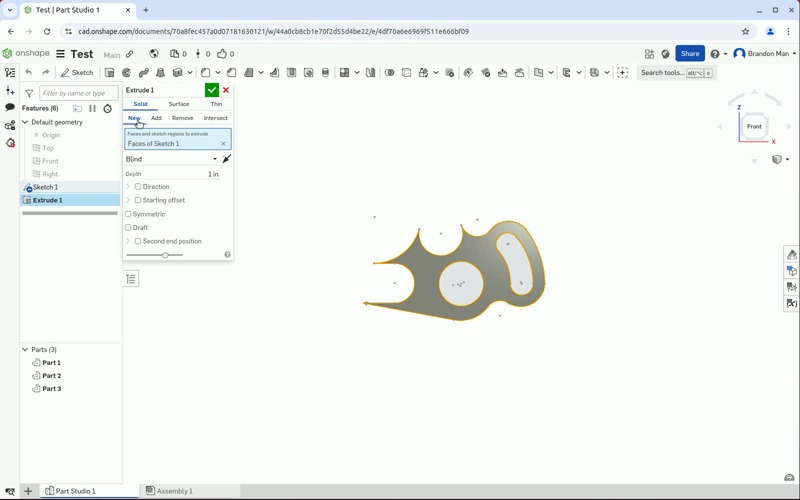
click(137, 120)
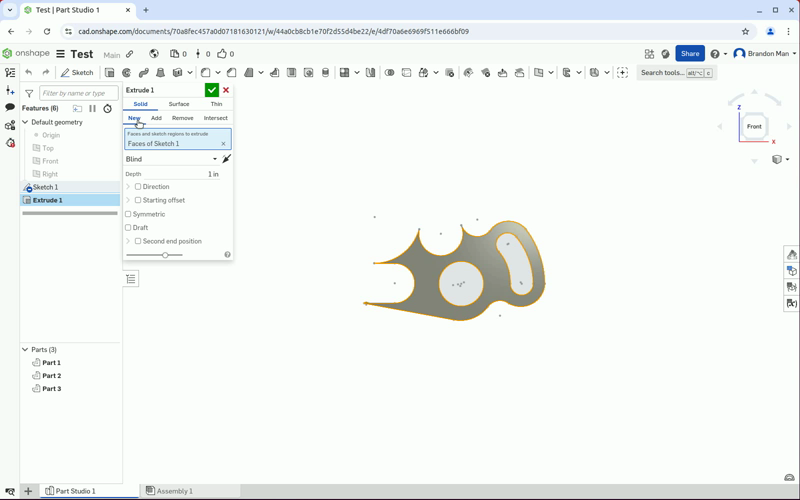
key(tab, 4)
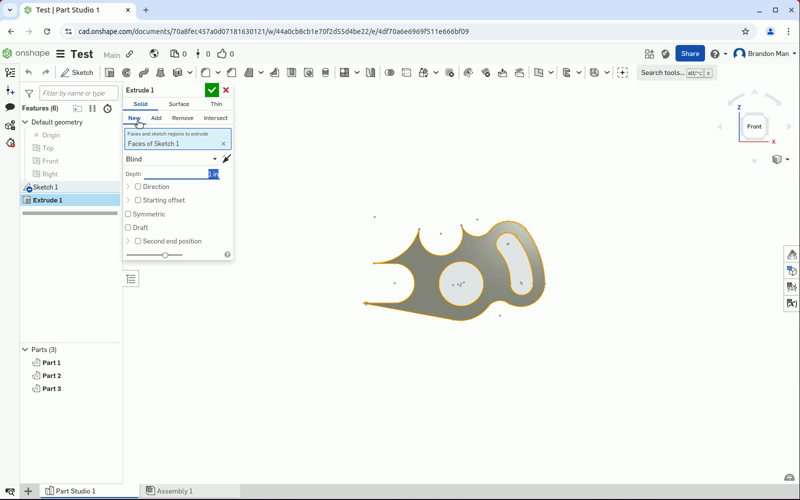
text(5.296)
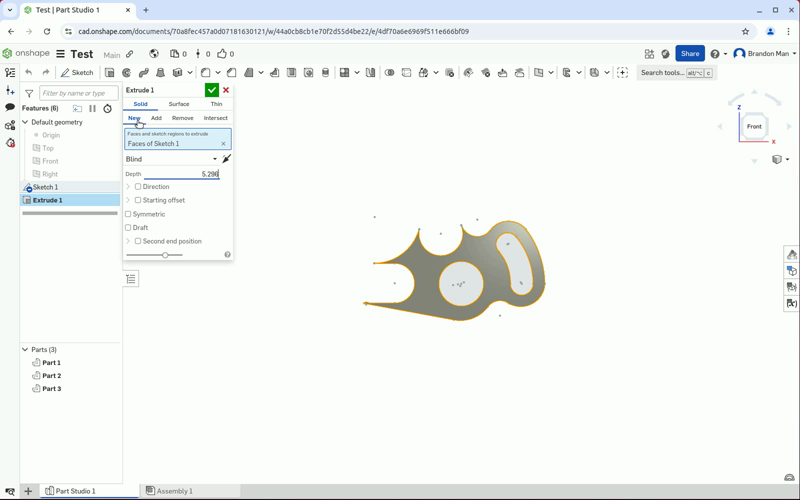
key(tab, 3)
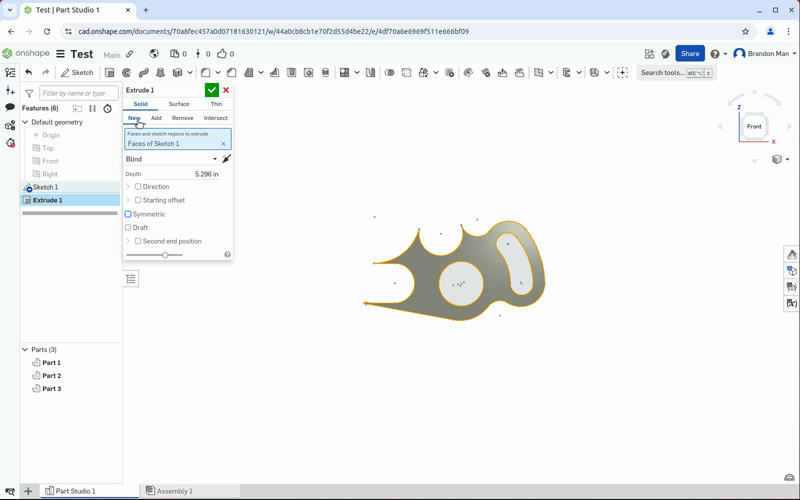
key(space)
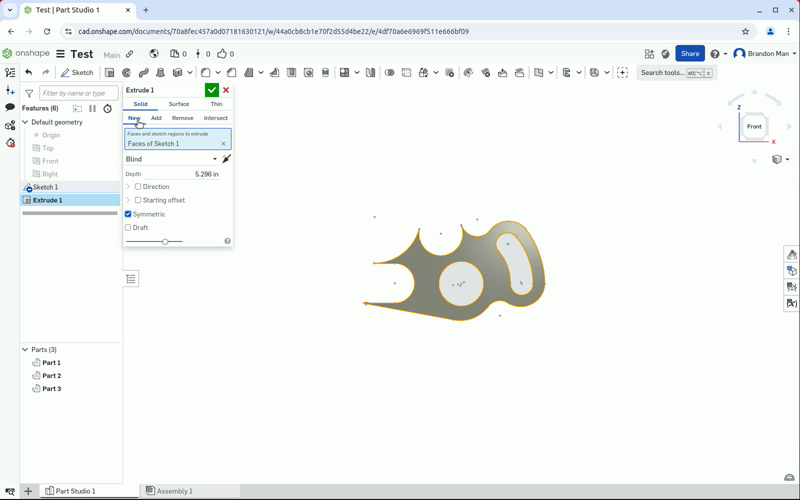
key(enter)
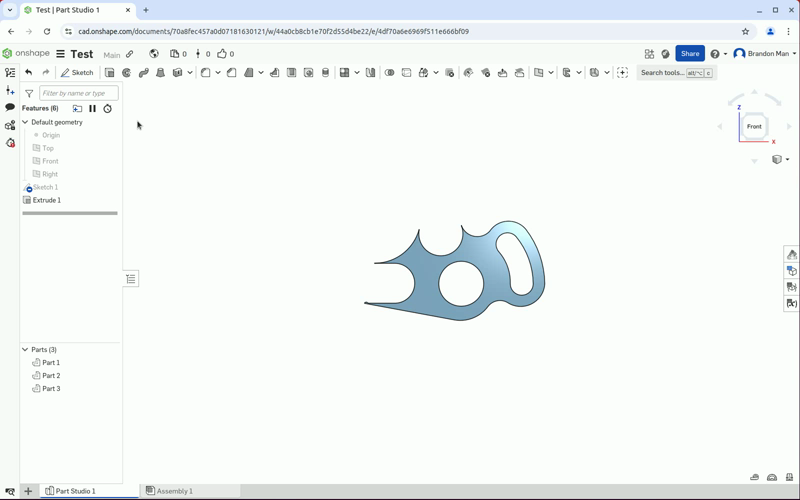
key(shift+h)
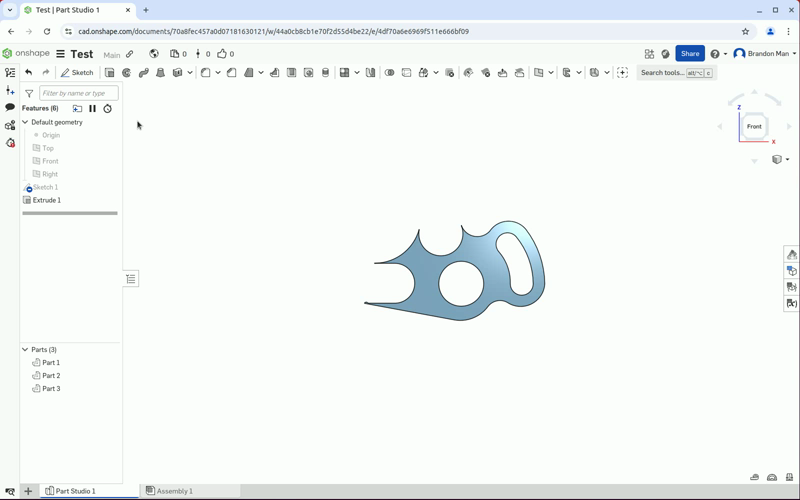
key(shift+h)
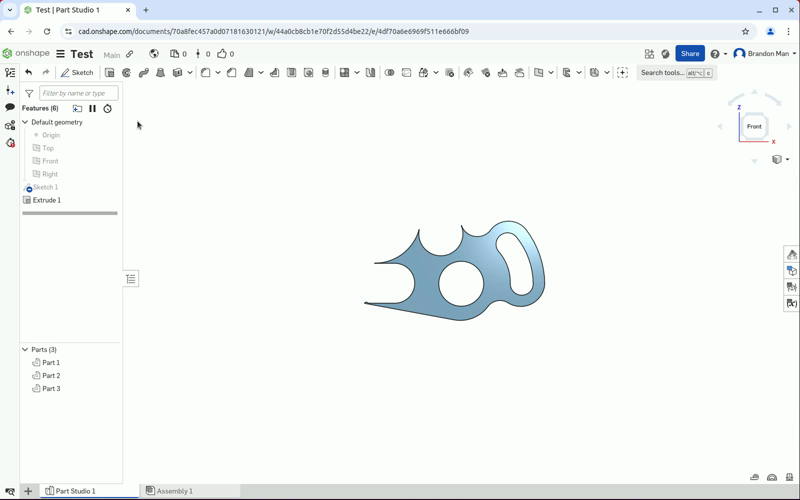
mouse_move(73, 189)
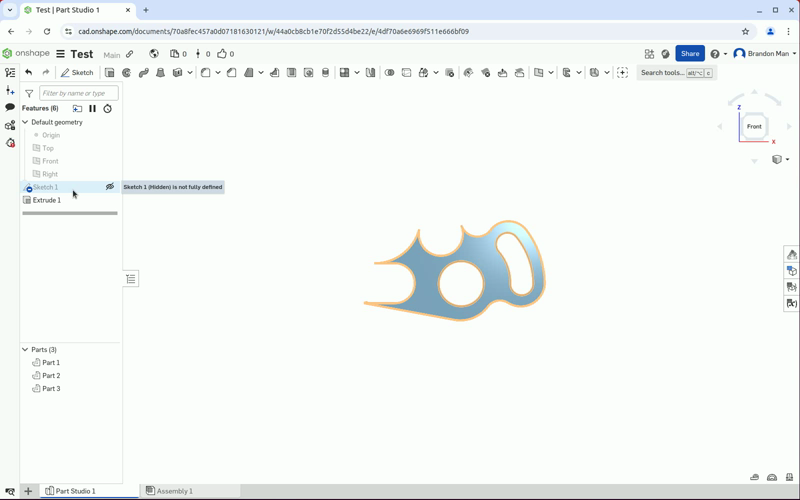
click(73, 189)
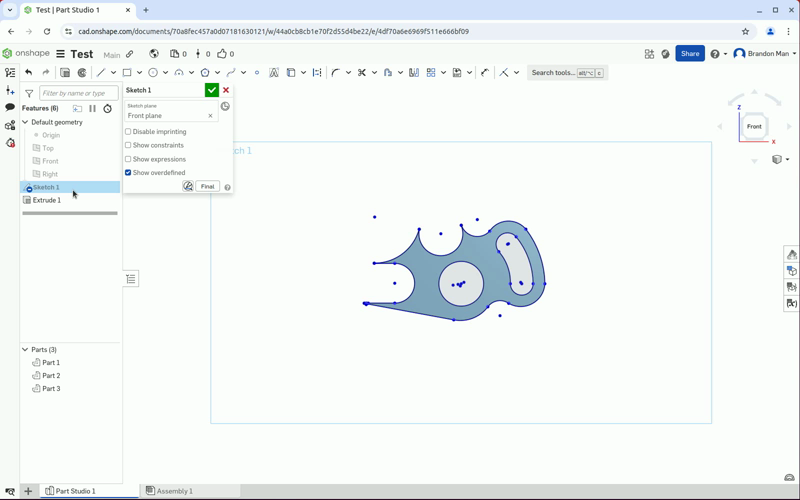
mouse_move(229, 92)
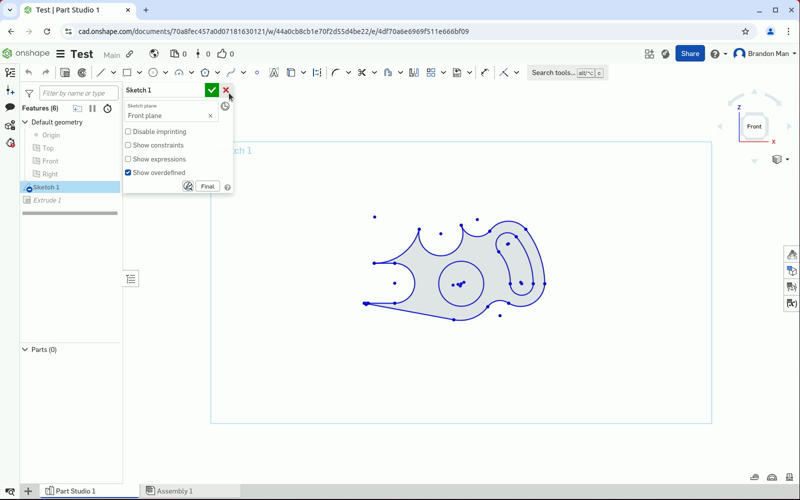
click(229, 92)
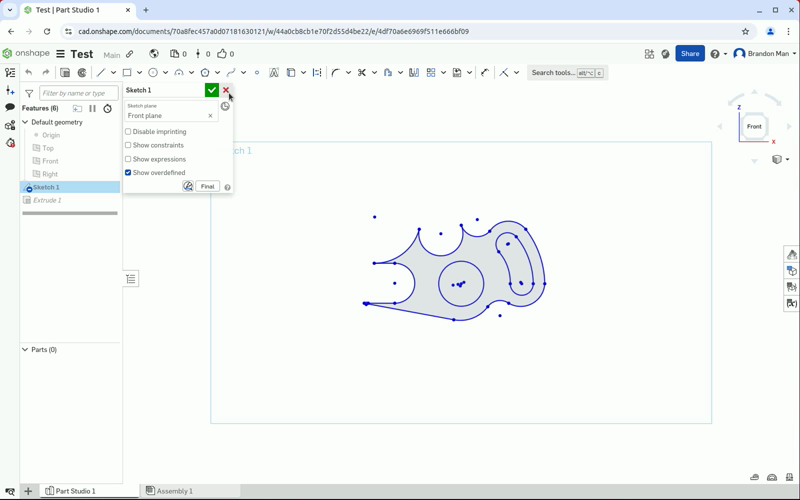
key(shift+s)
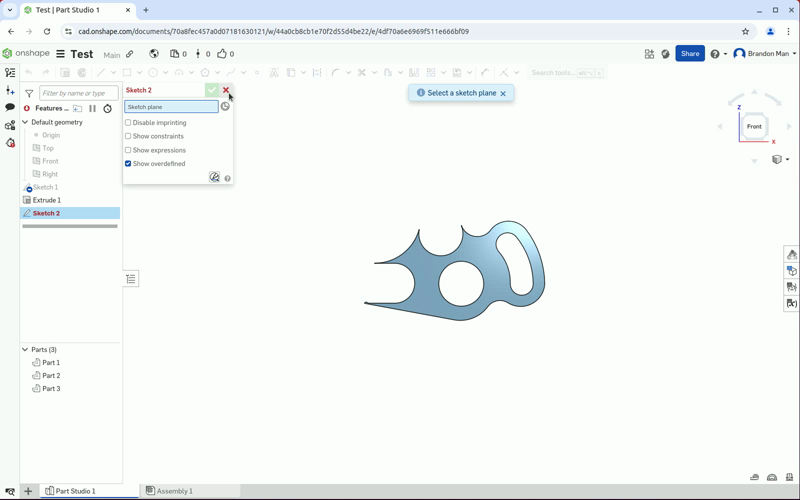
mouse_move(73, 163)
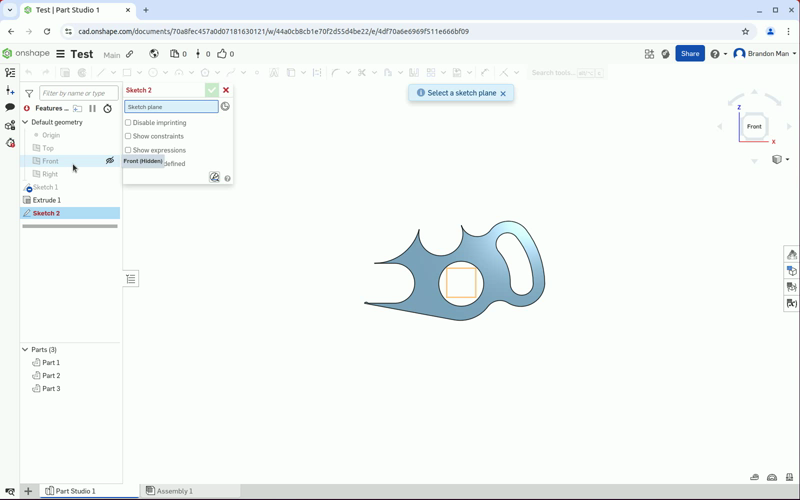
click(73, 163)
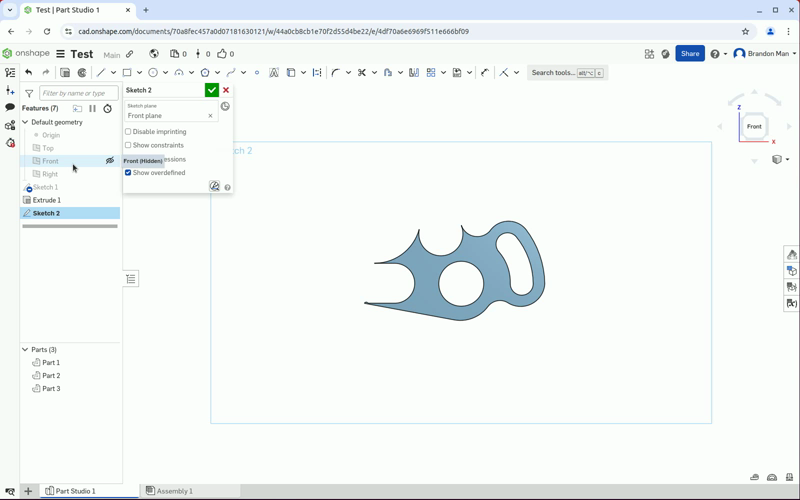
mouse_move(73, 352)
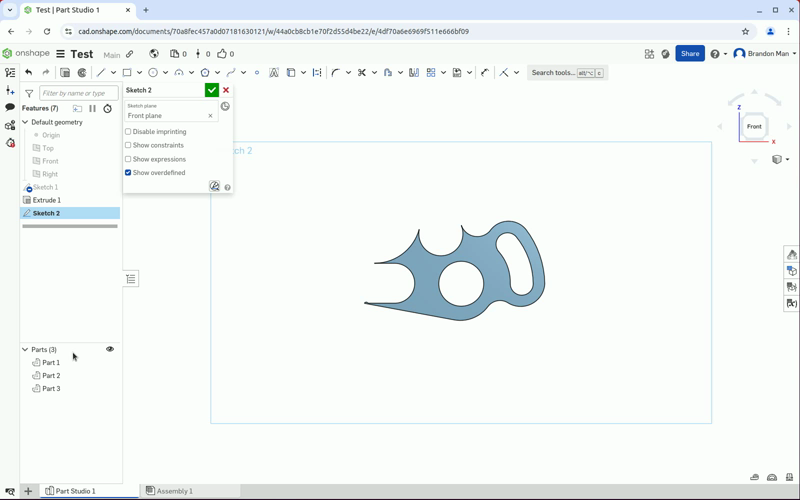
key(y)
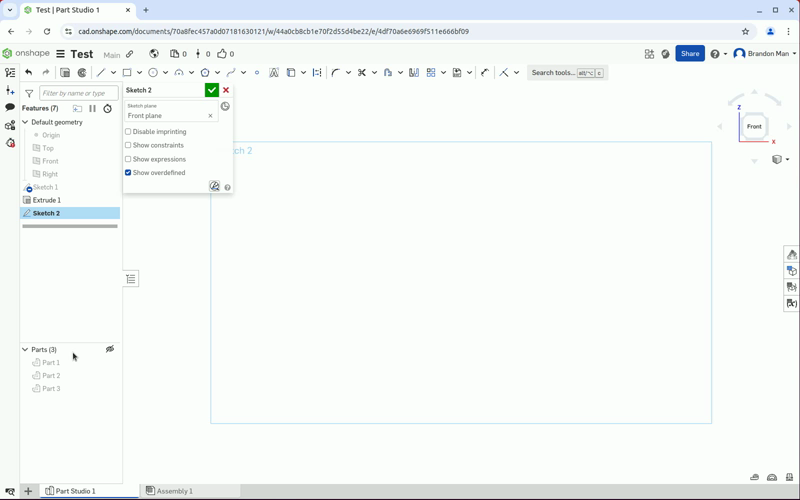
key(l)
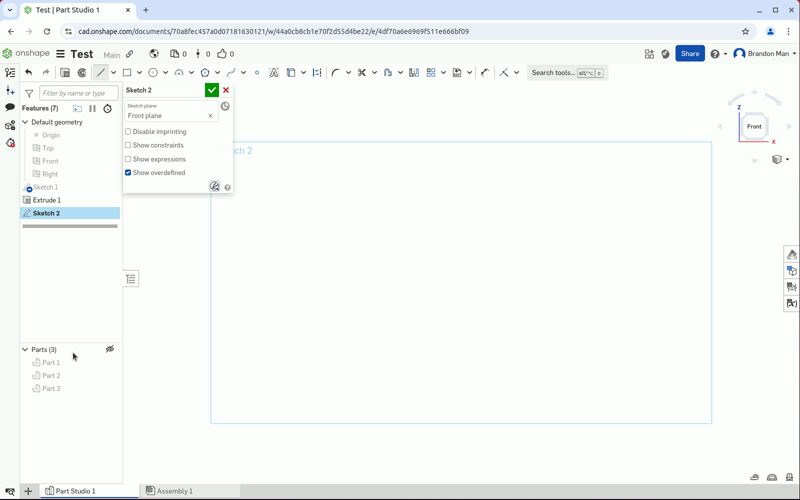
key_down(shift)
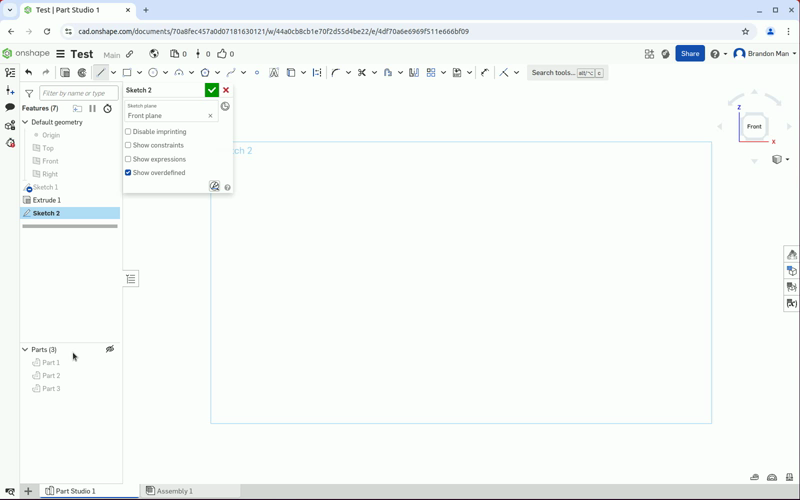
mouse_move(368, 303)
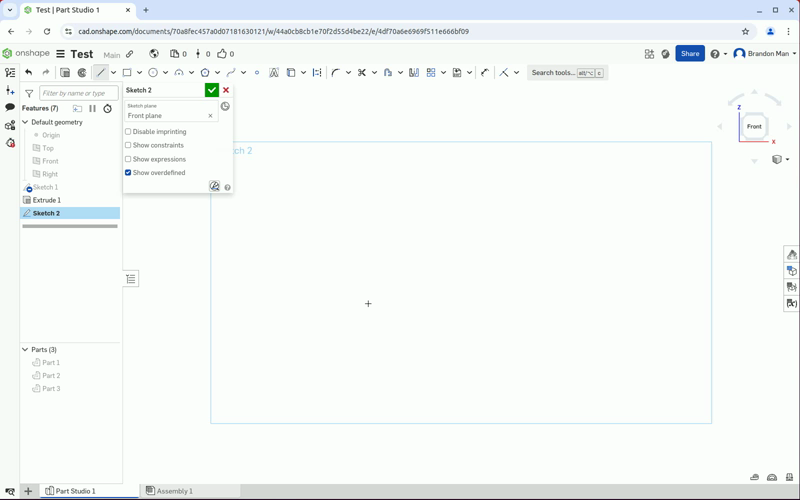
click(368, 303)
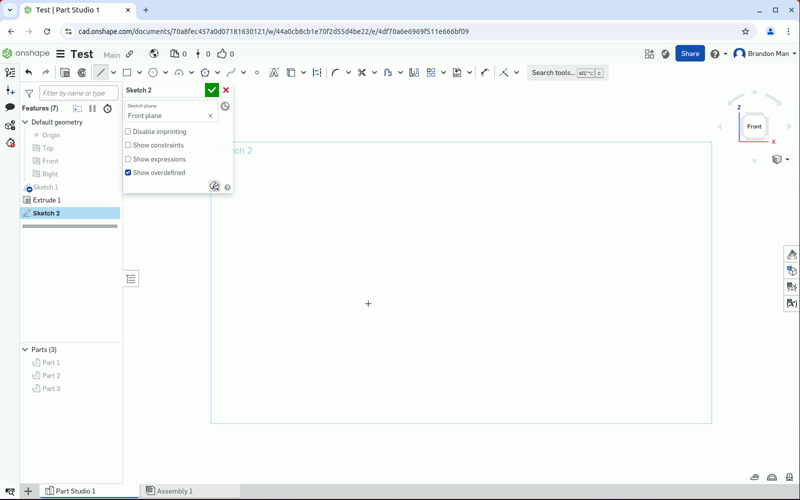
key_up(shift)
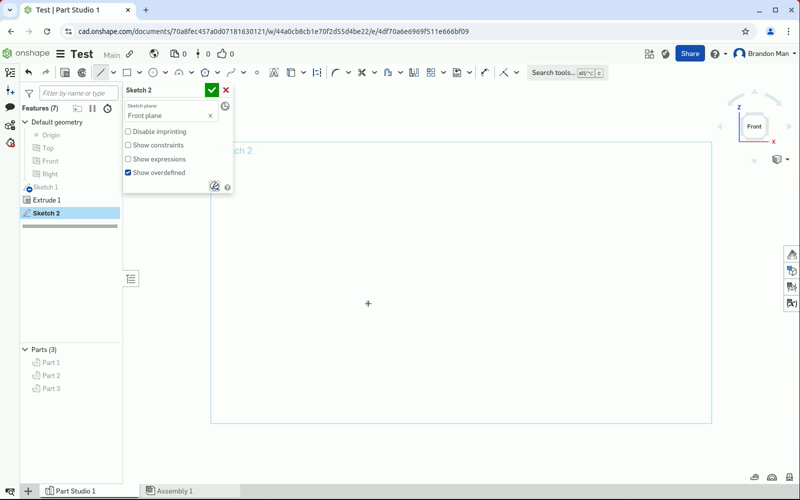
key_down(shift)
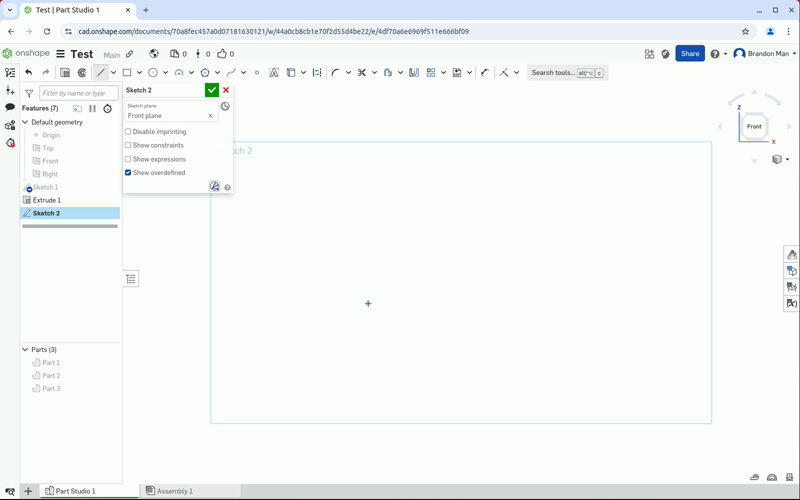
mouse_move(398, 303)
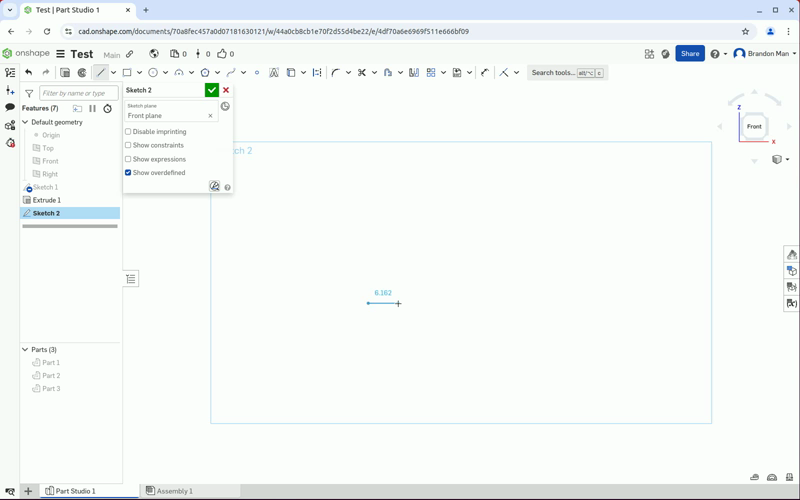
mouse_move(395, 303)
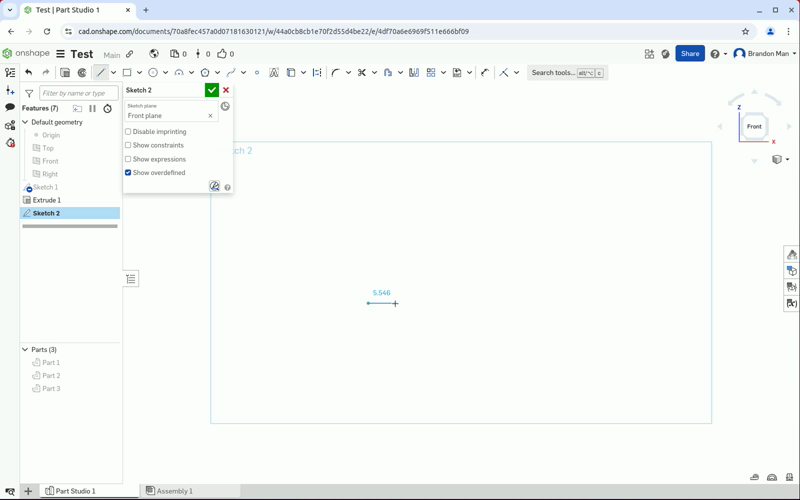
click(395, 303)
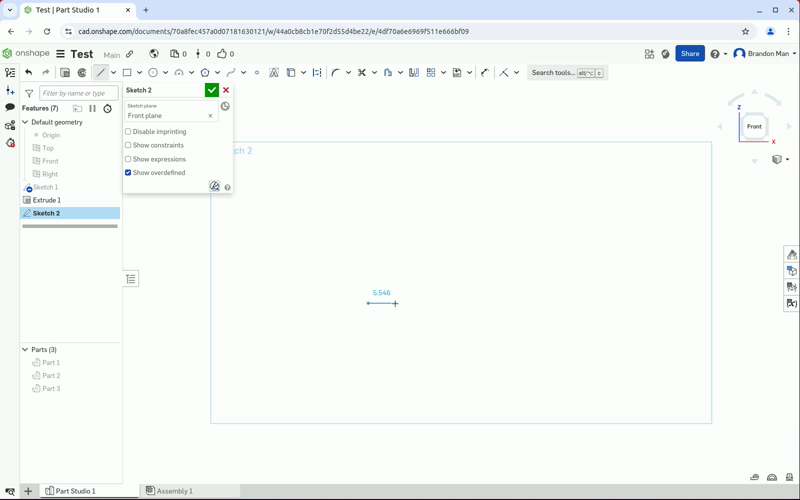
key_up(shift)
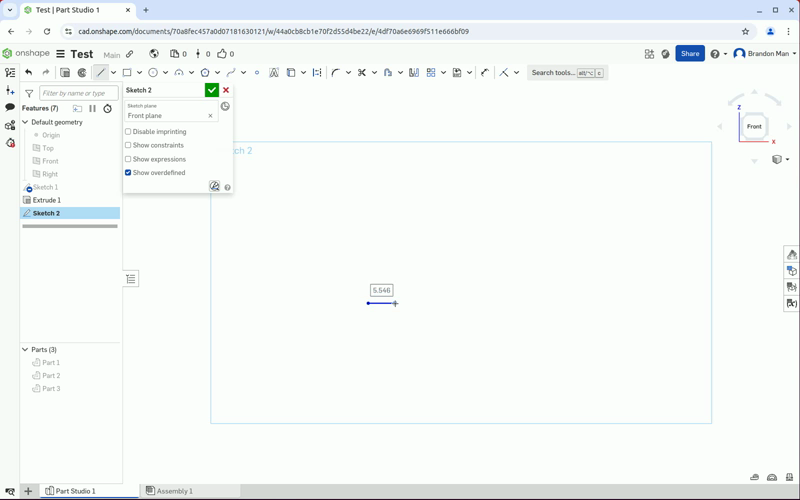
key(esc)
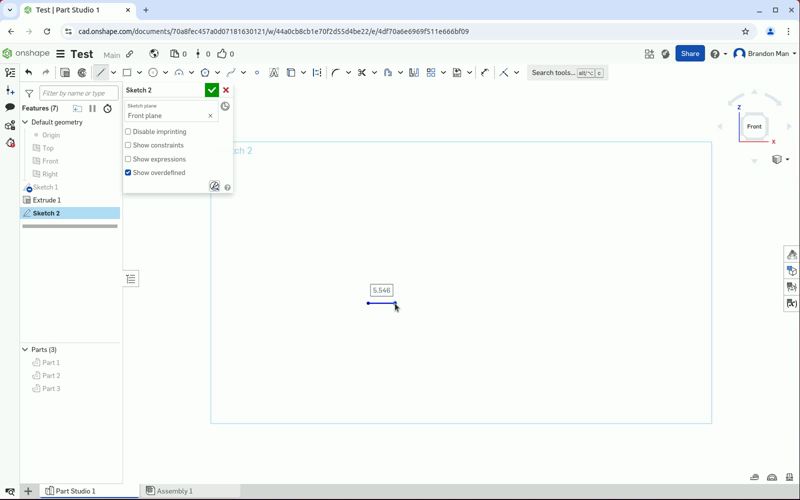
key(a)
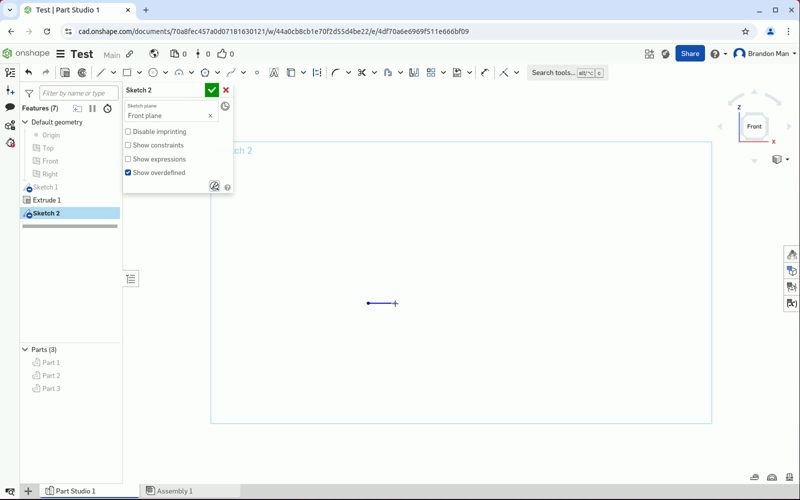
mouse_move(395, 303)
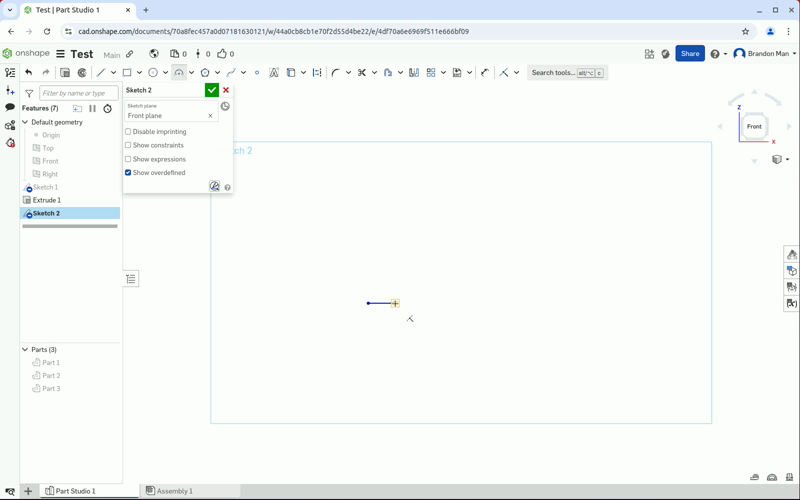
click(395, 303)
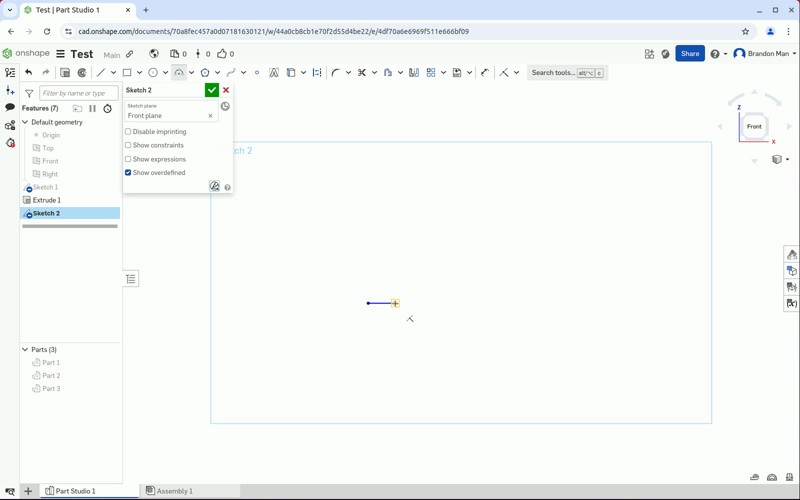
key_down(shift)
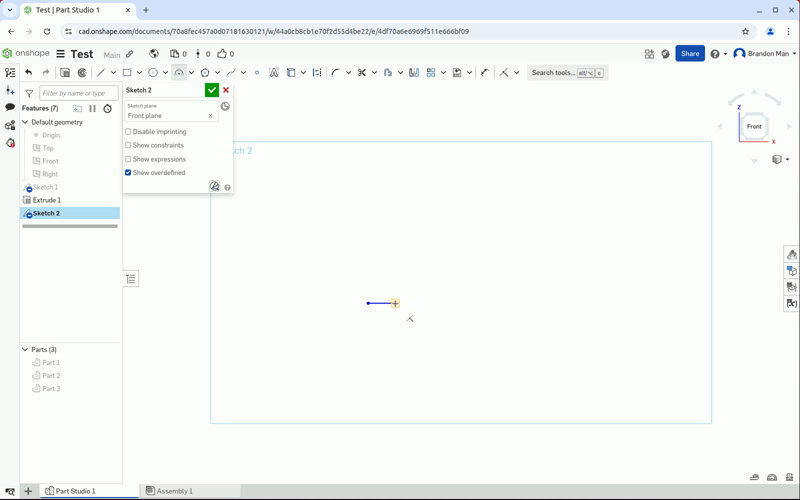
mouse_move(395, 262)
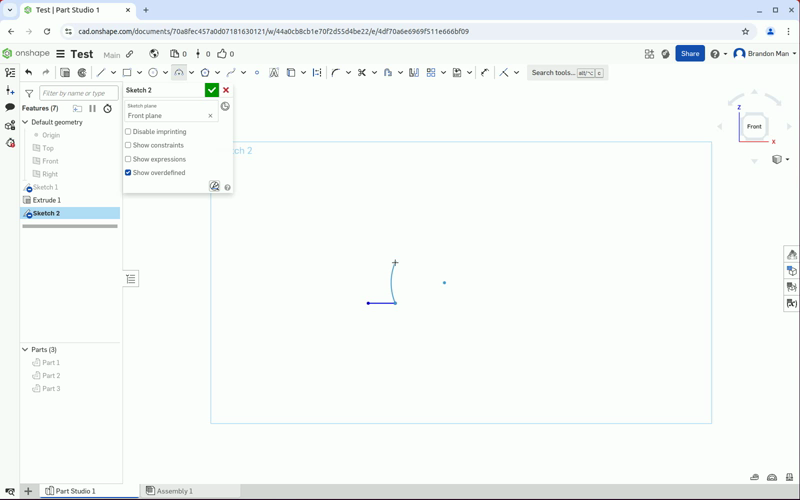
click(395, 262)
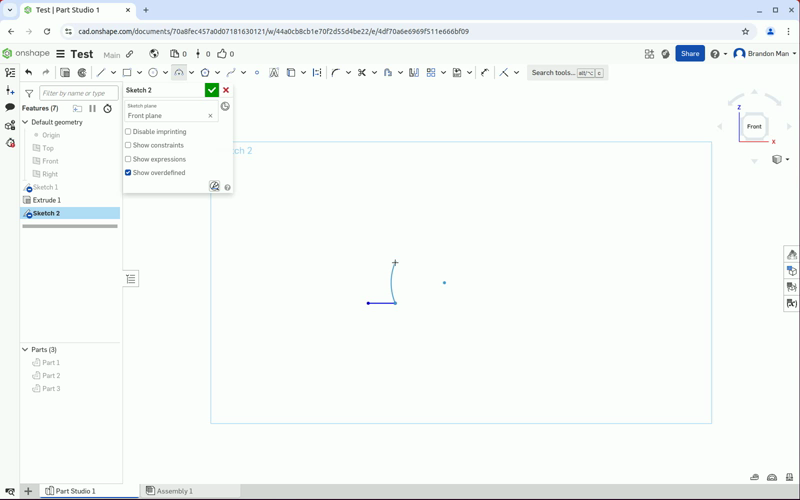
mouse_move(415, 282)
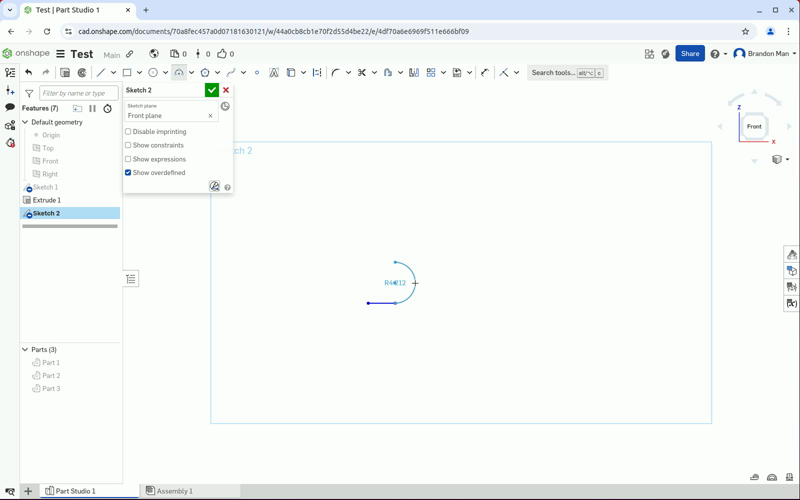
click(415, 282)
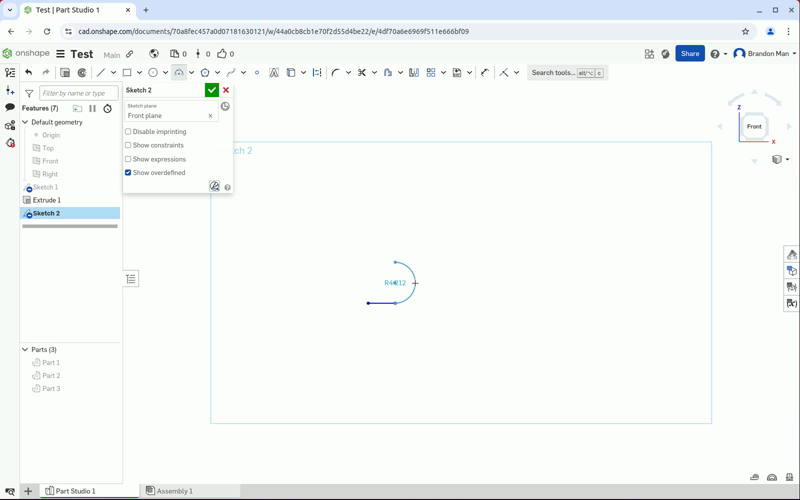
key_up(shift)
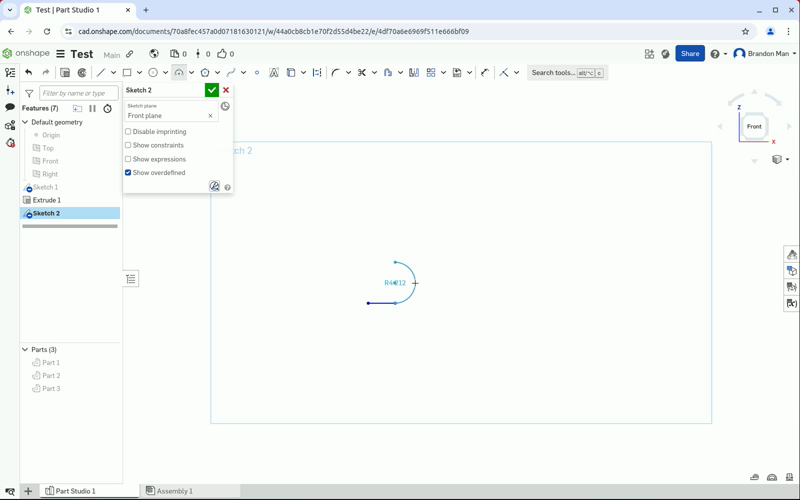
key(esc)
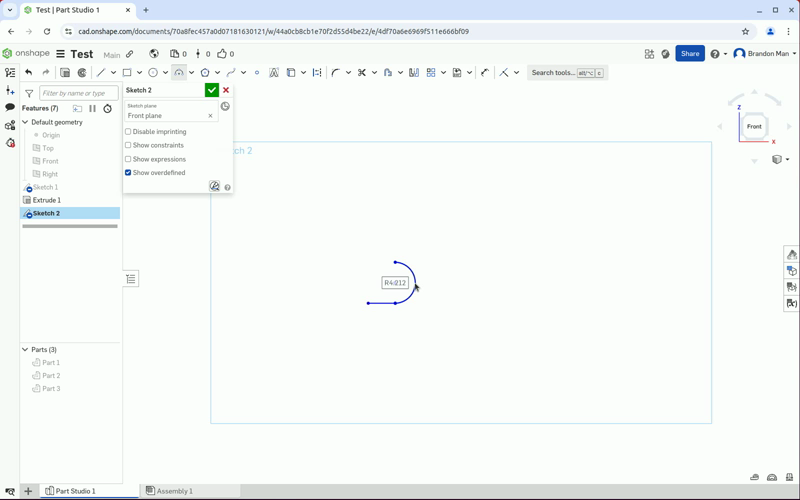
key(l)
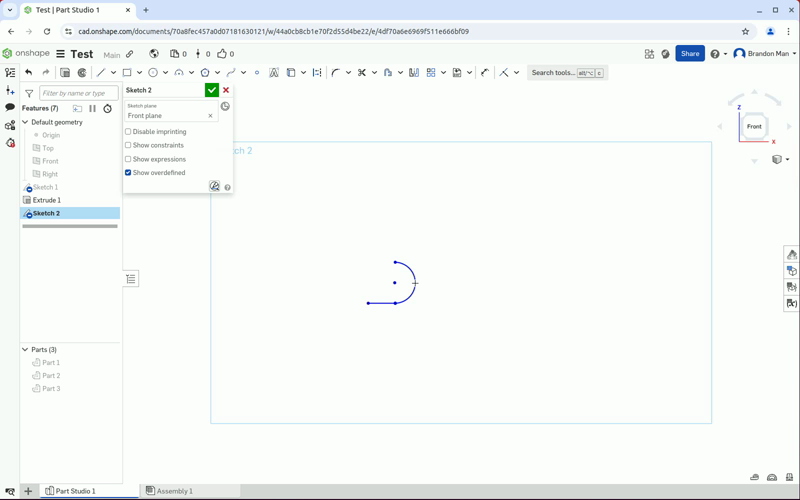
mouse_move(395, 262)
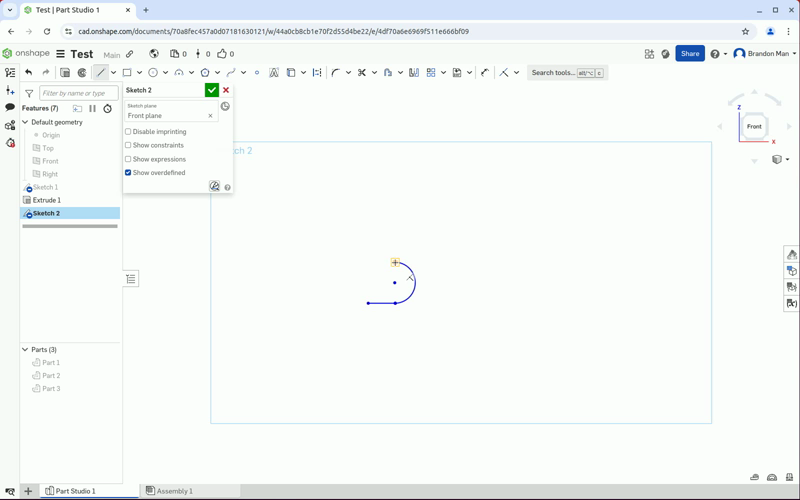
click(395, 262)
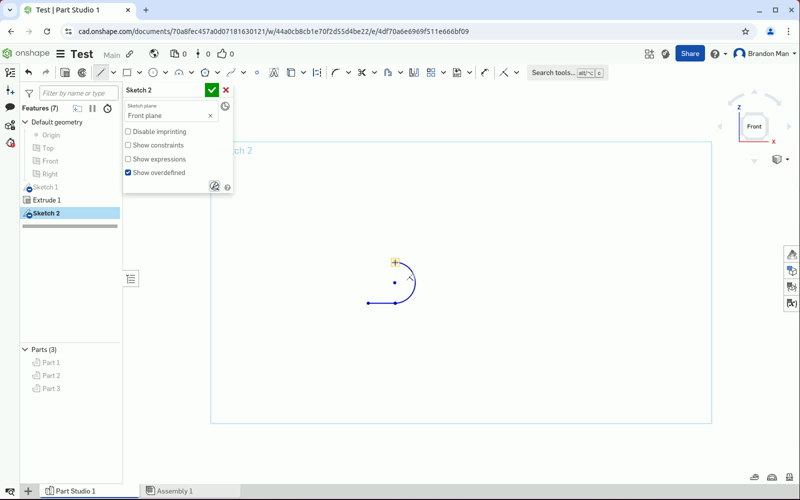
key_down(shift)
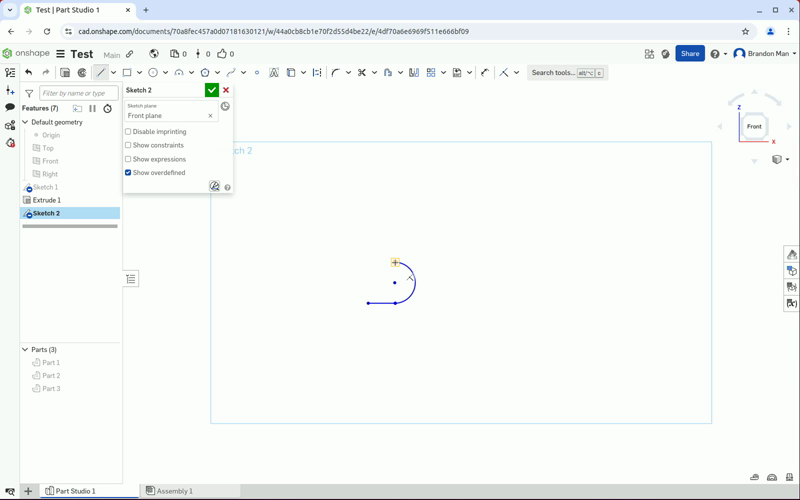
mouse_move(425, 262)
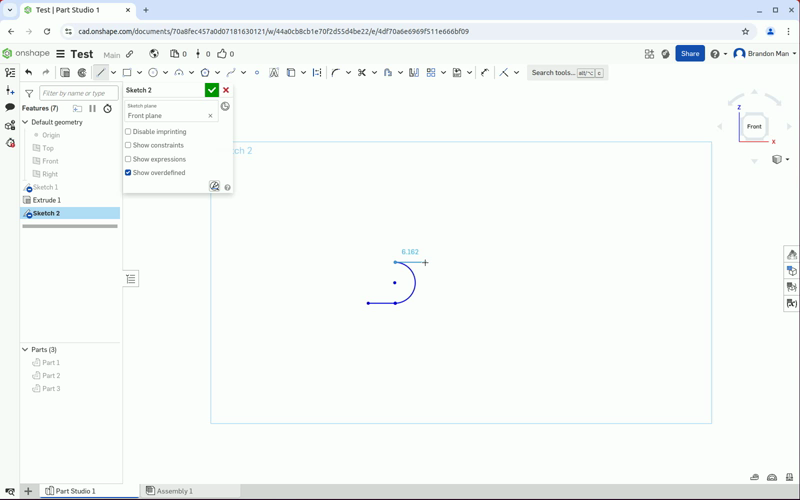
mouse_move(375, 262)
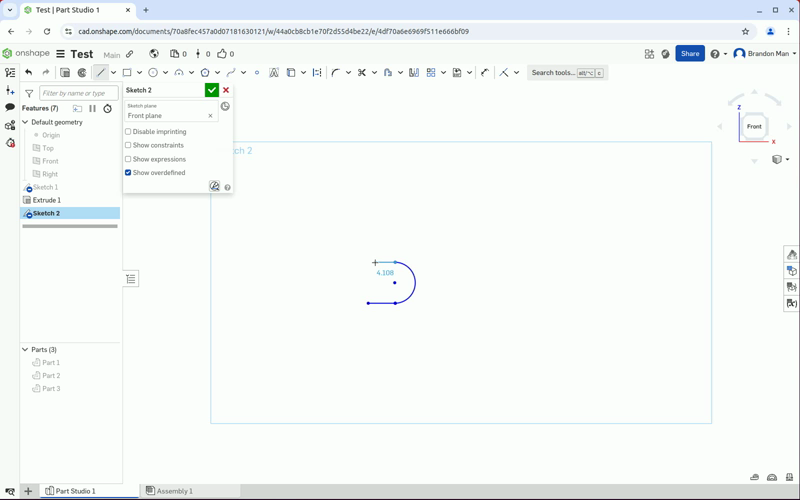
click(375, 262)
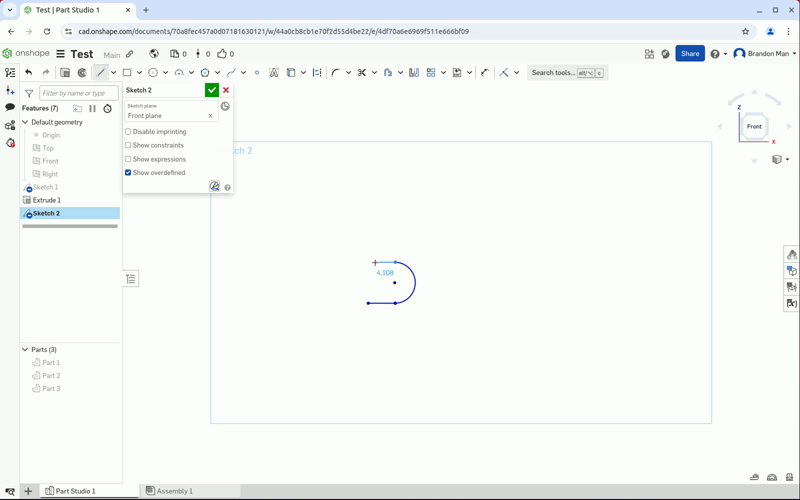
key_up(shift)
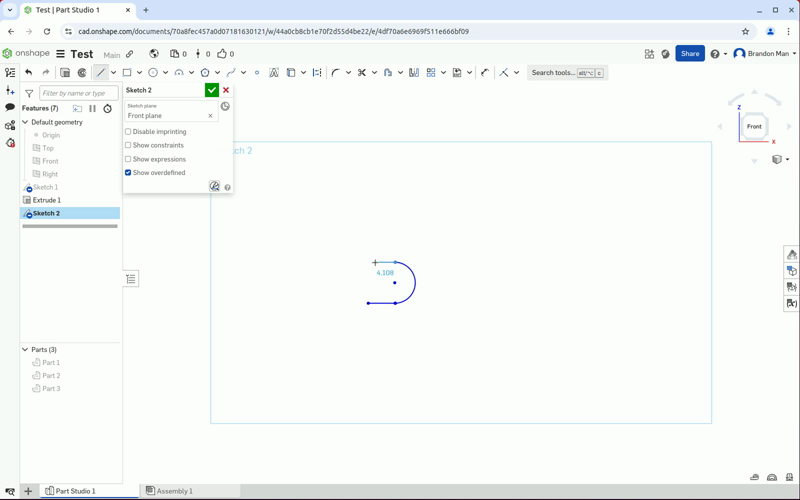
key_down(shift)
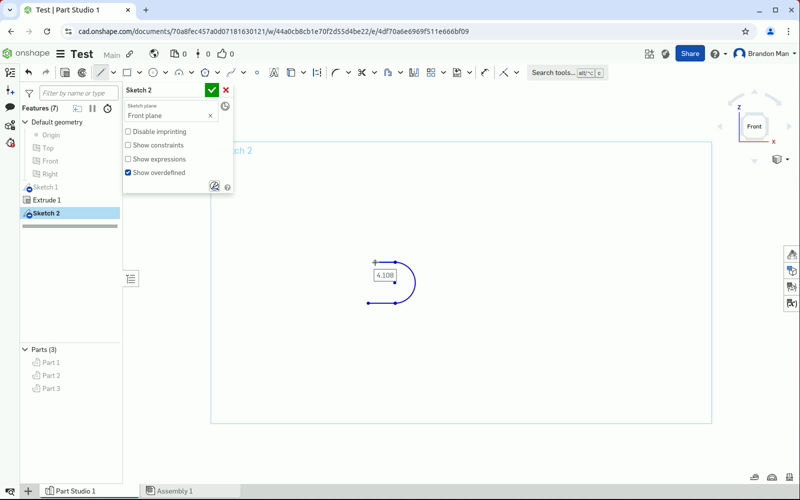
mouse_move(405, 262)
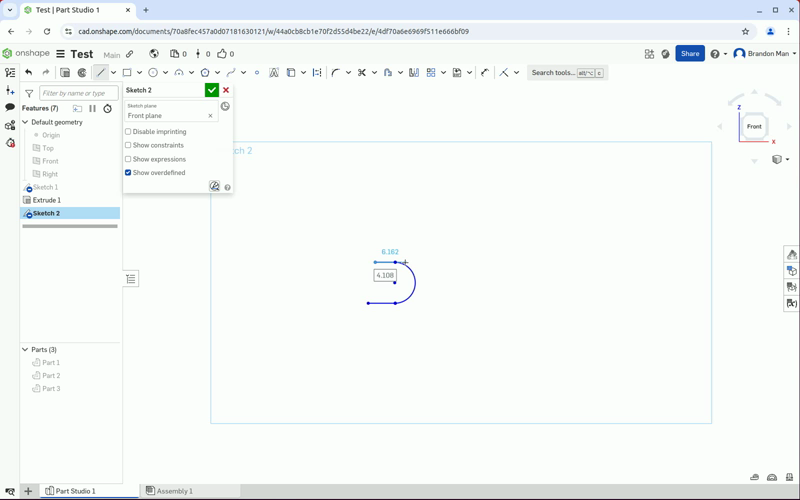
mouse_move(368, 262)
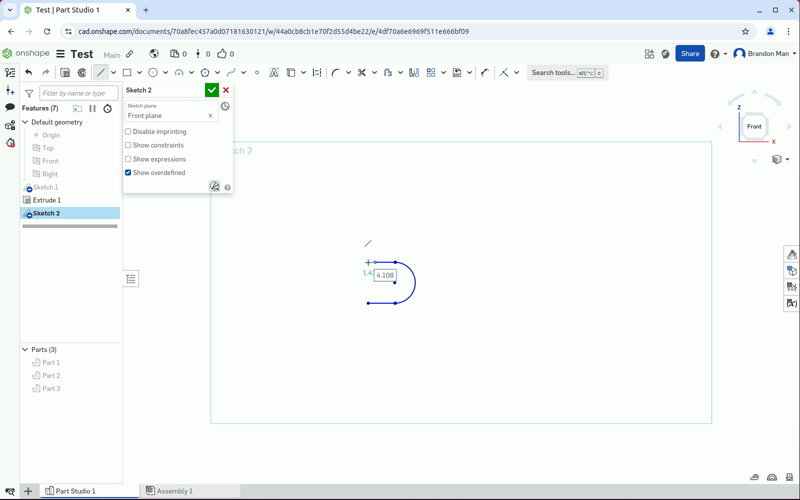
scroll(6)
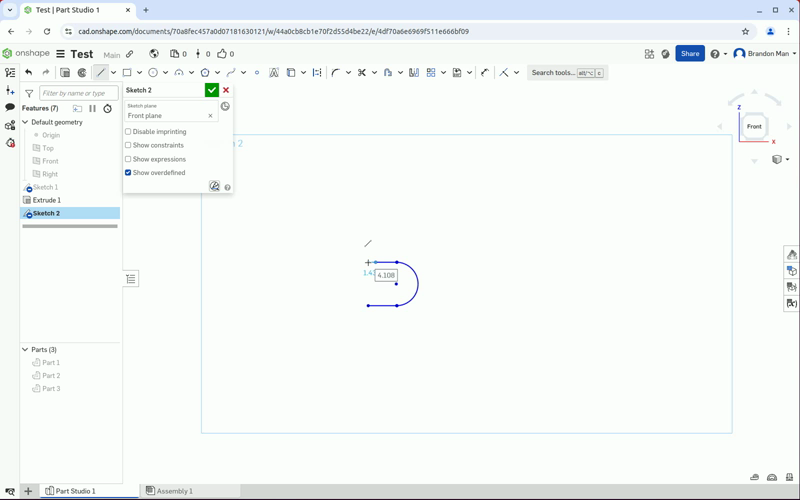
scroll(6)
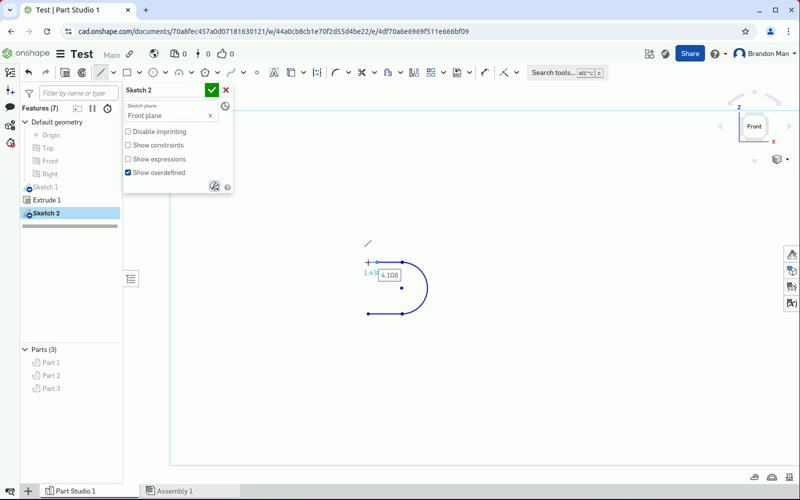
scroll(6)
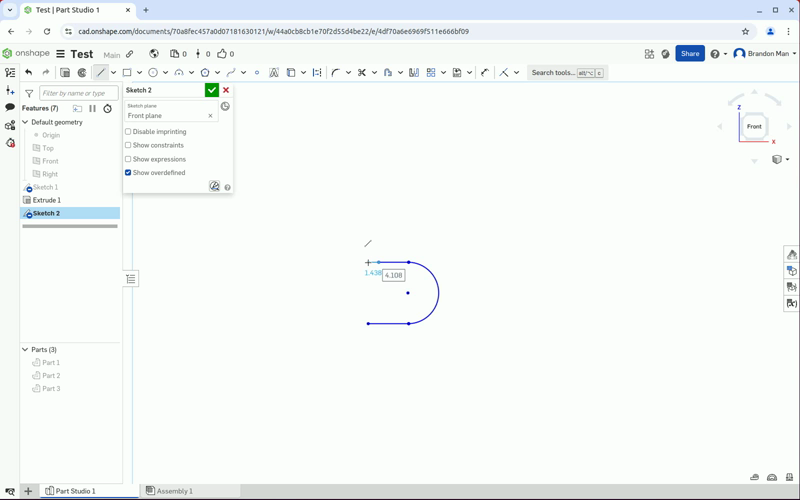
scroll(6)
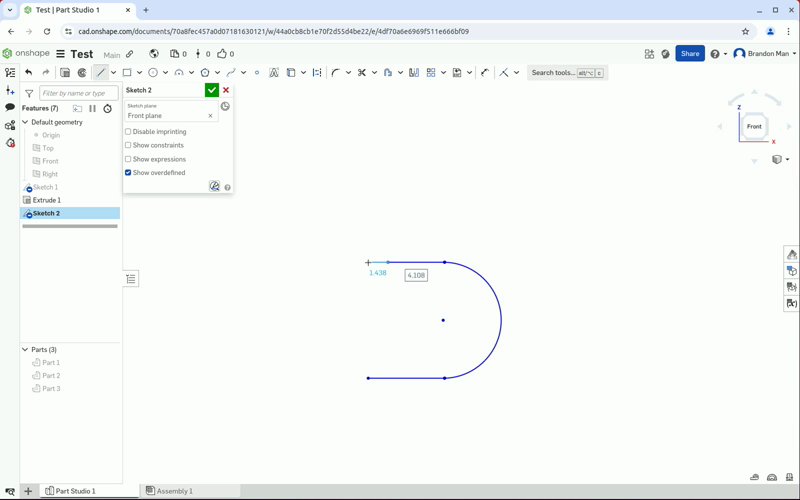
scroll(6)
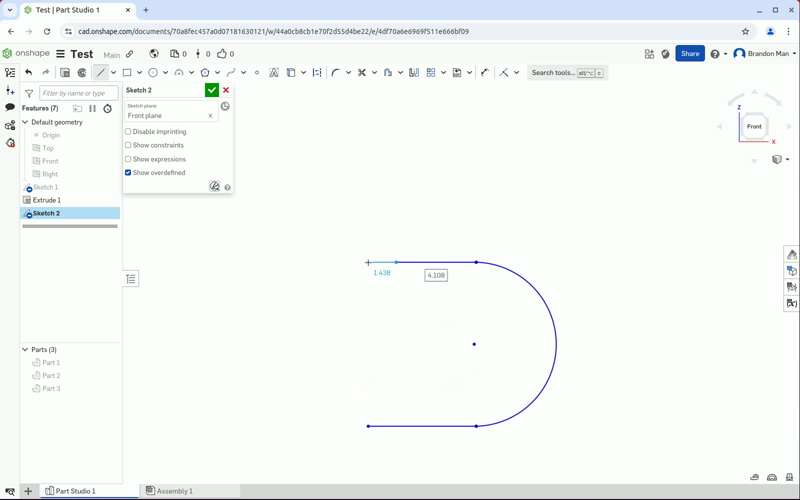
scroll(6)
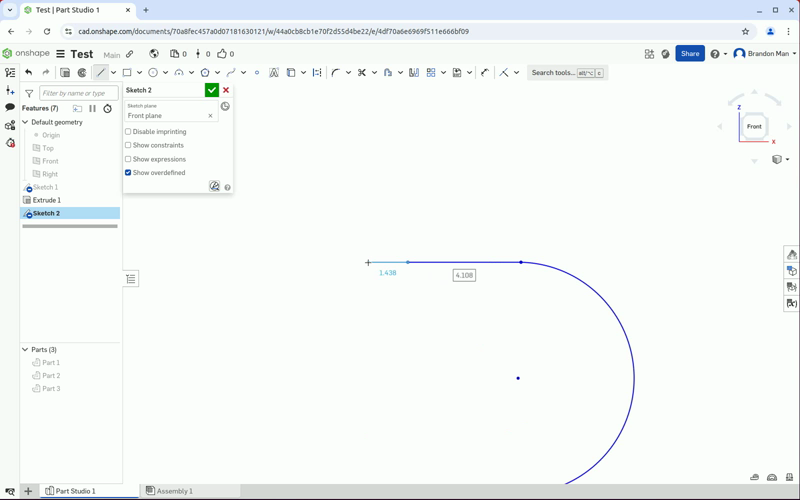
scroll(6)
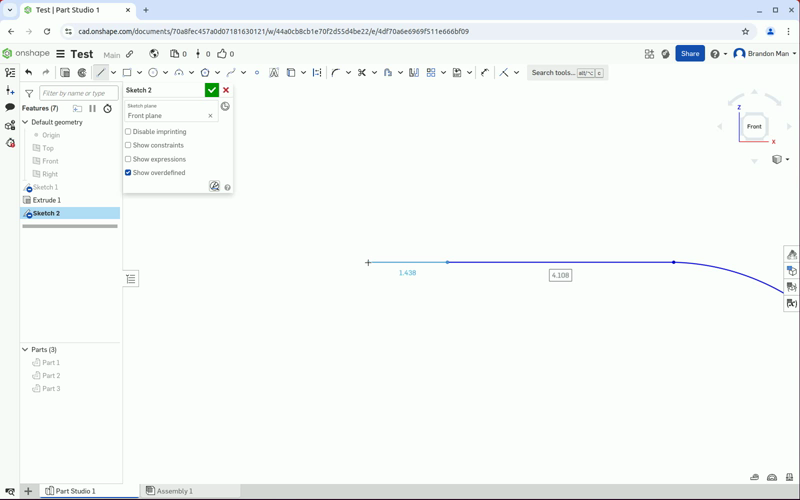
click(368, 262)
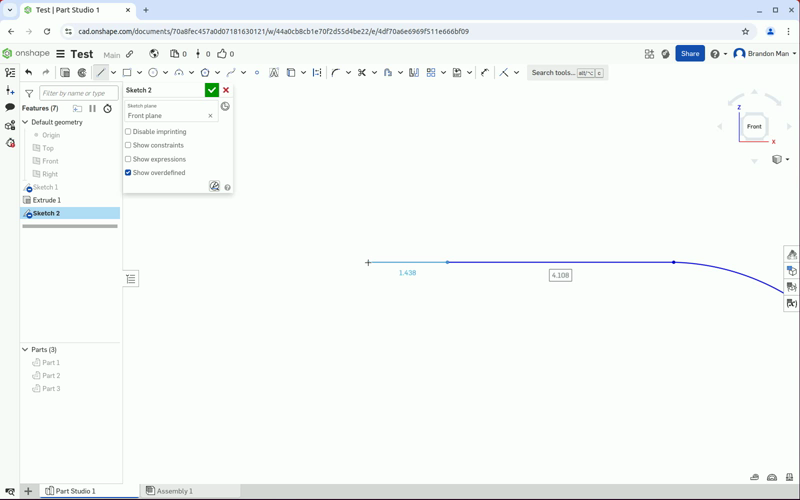
scroll(-6)
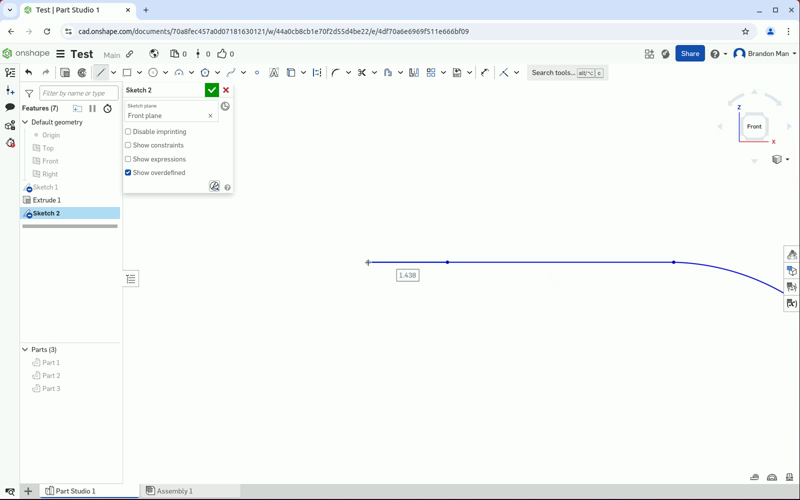
scroll(-6)
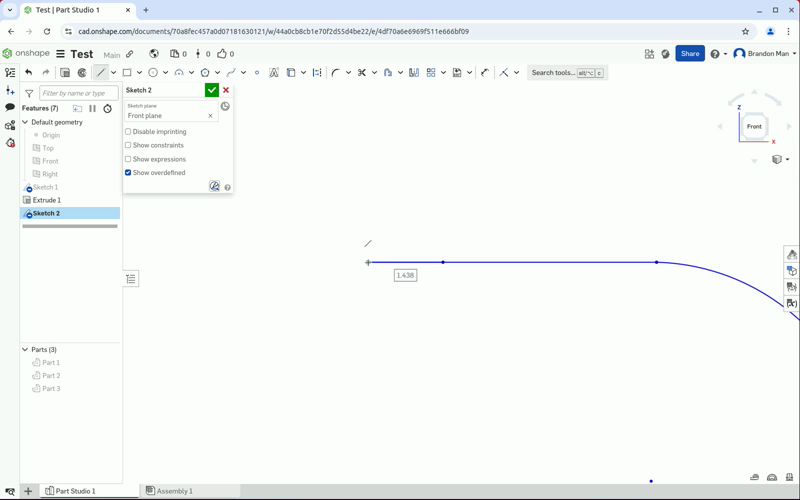
scroll(-6)
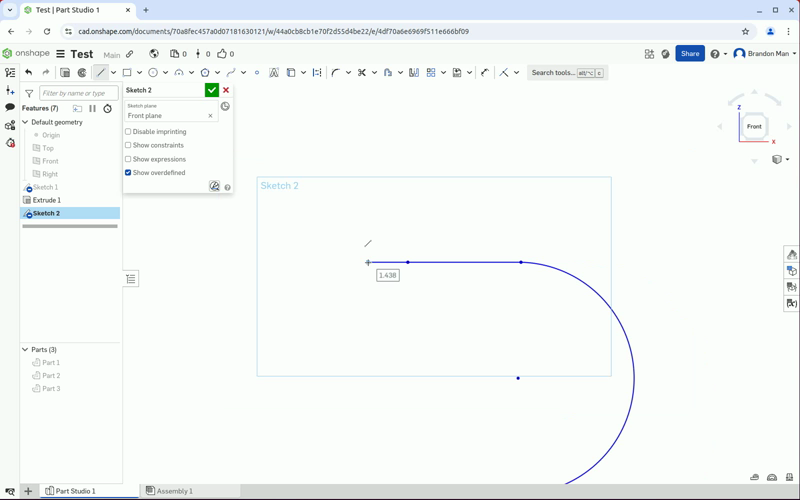
scroll(-6)
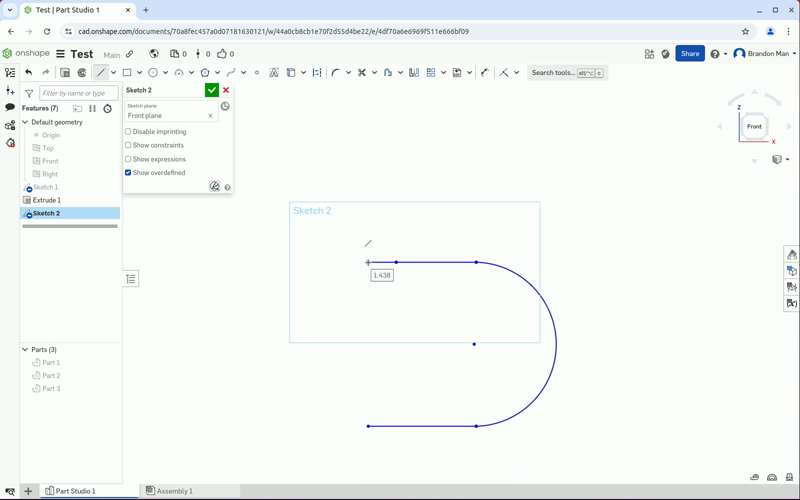
scroll(-6)
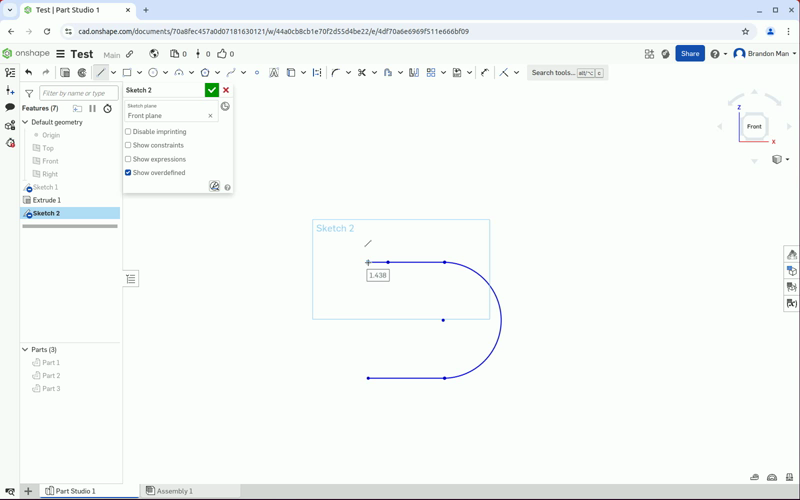
scroll(-6)
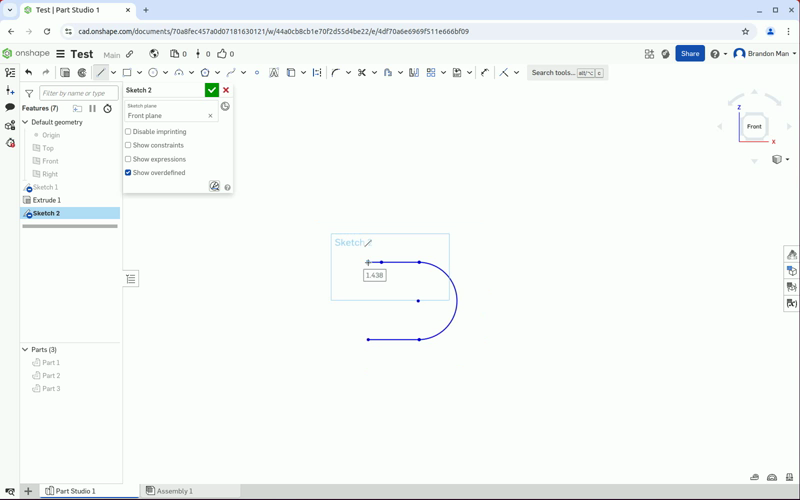
scroll(-6)
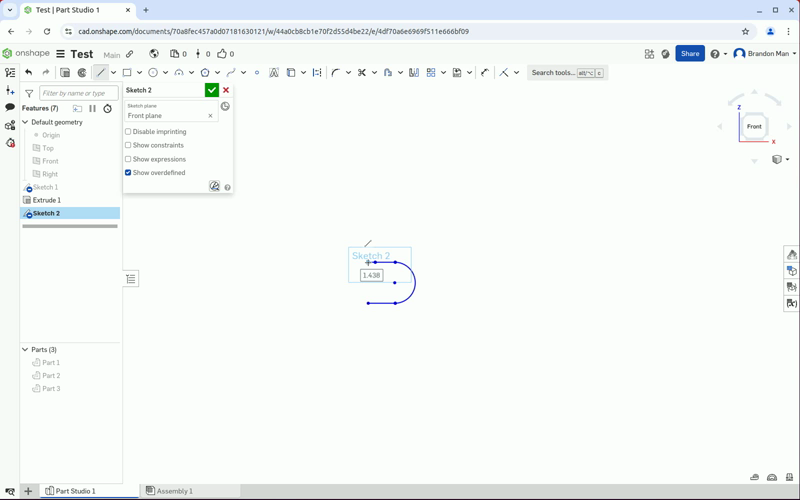
key_up(shift)
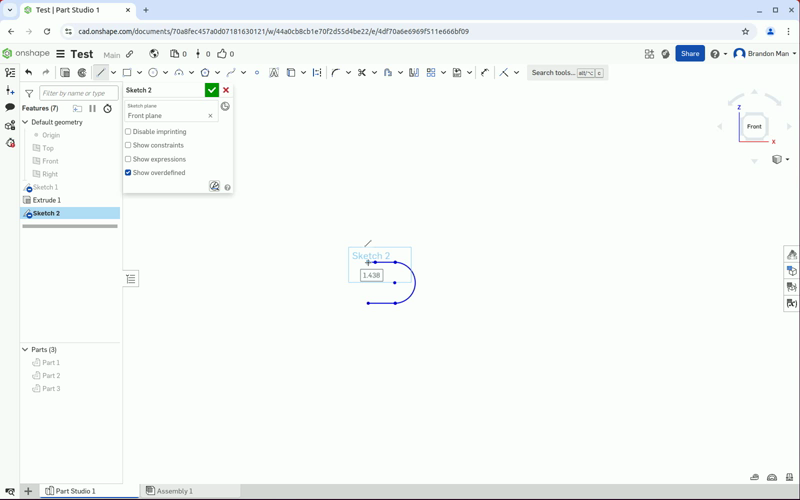
key(esc)
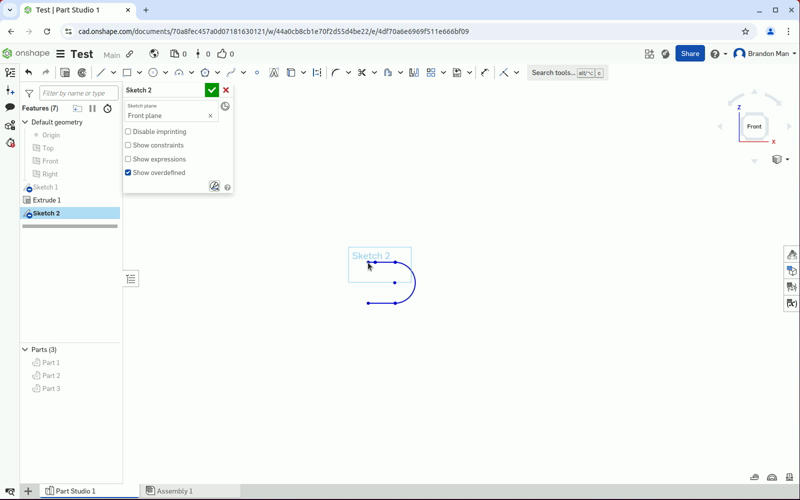
key(a)
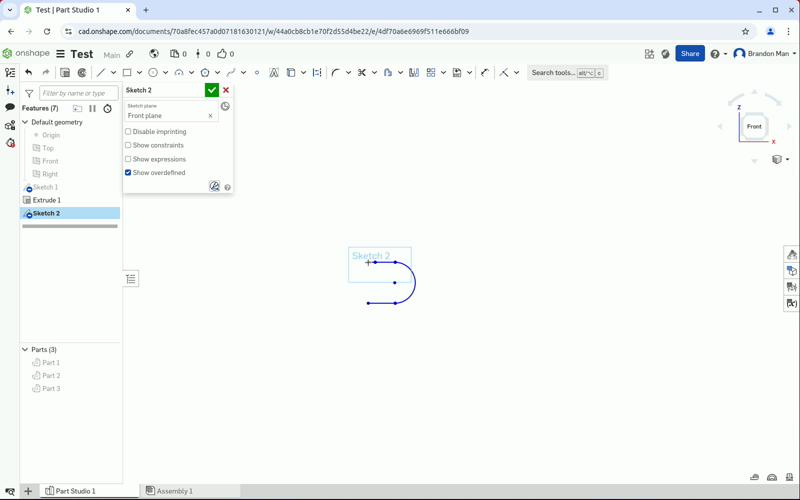
mouse_move(368, 262)
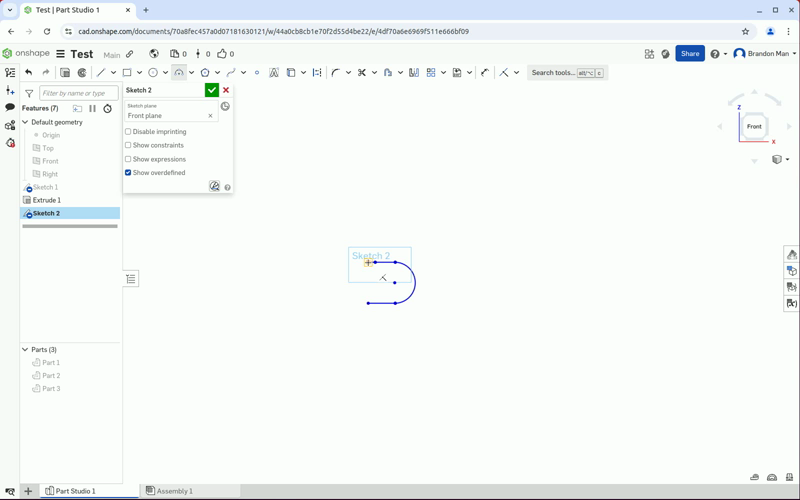
click(368, 262)
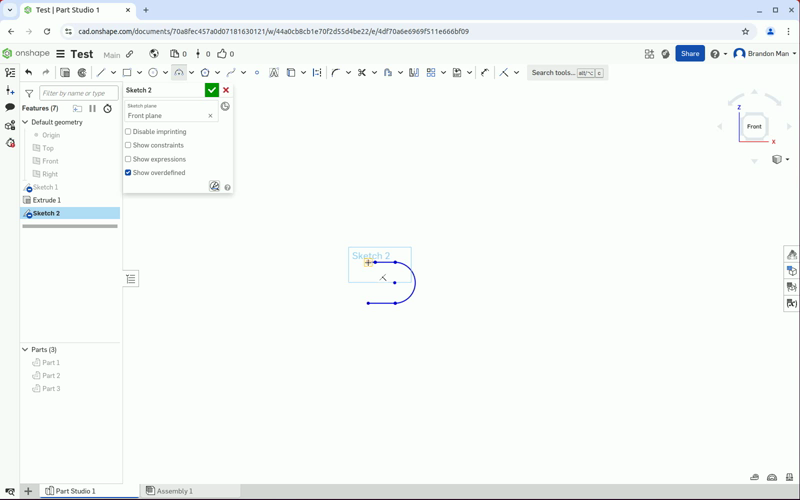
mouse_move(368, 303)
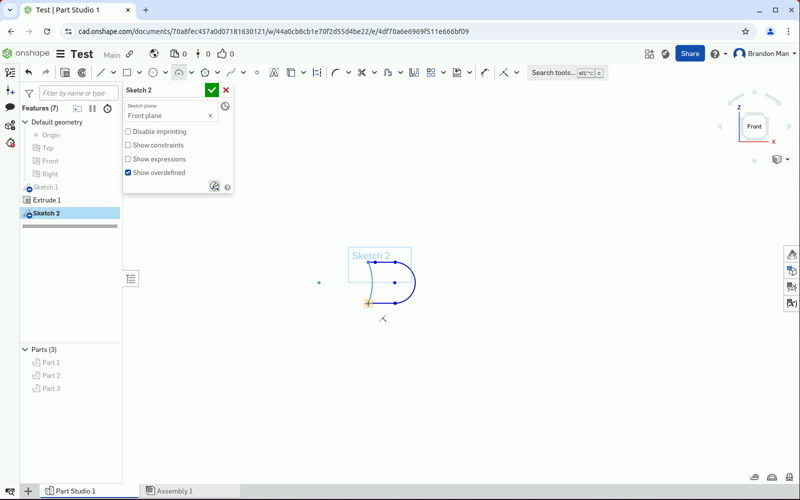
click(368, 303)
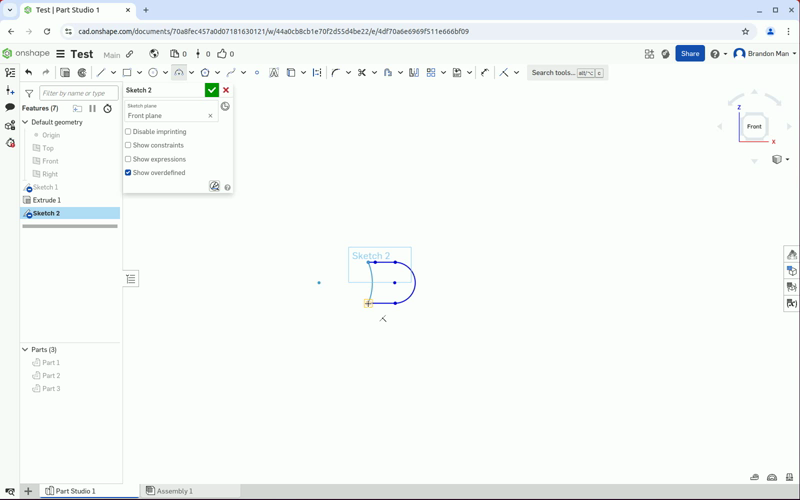
key_down(shift)
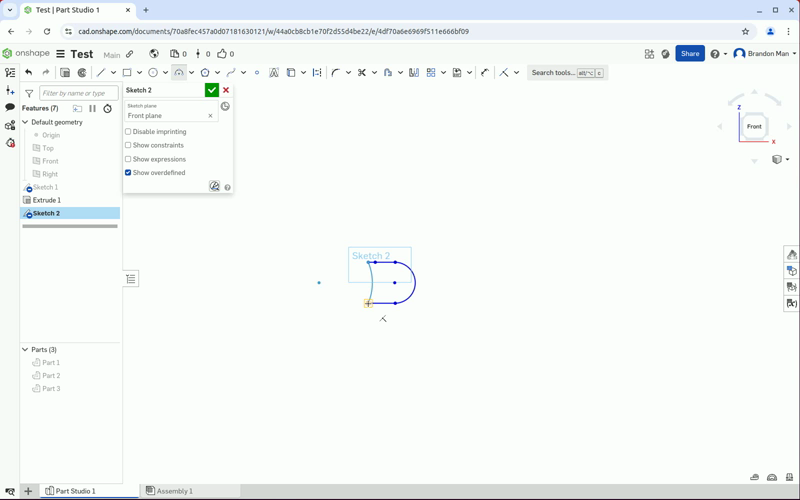
mouse_move(347, 282)
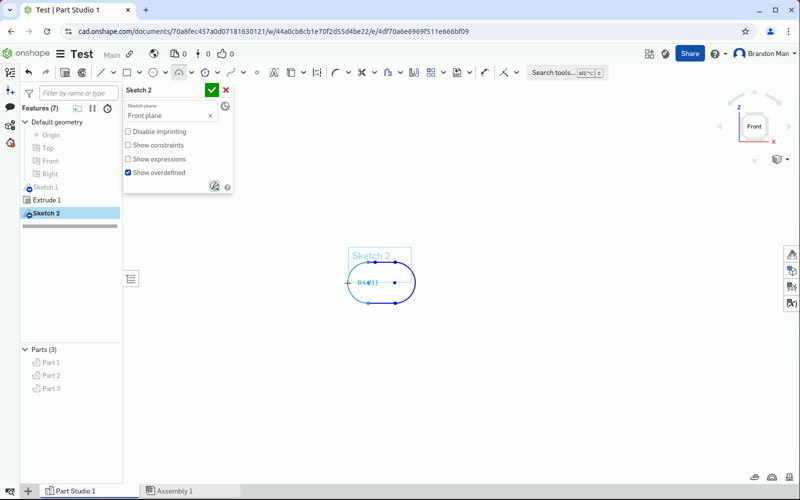
click(347, 282)
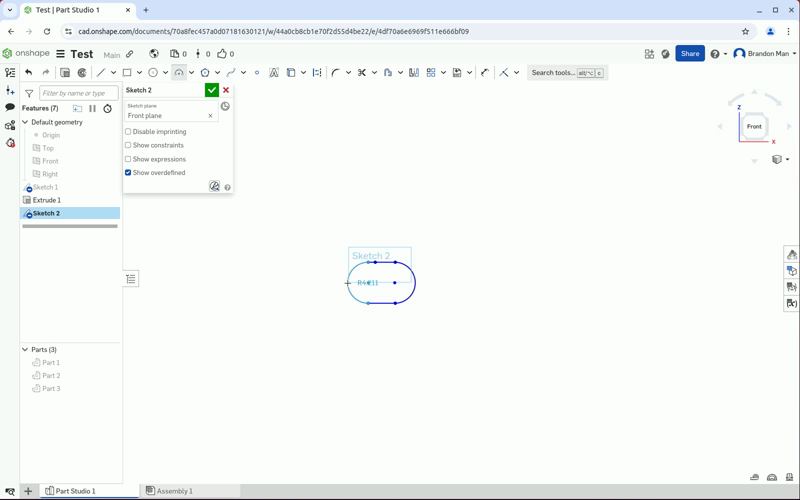
key_up(shift)
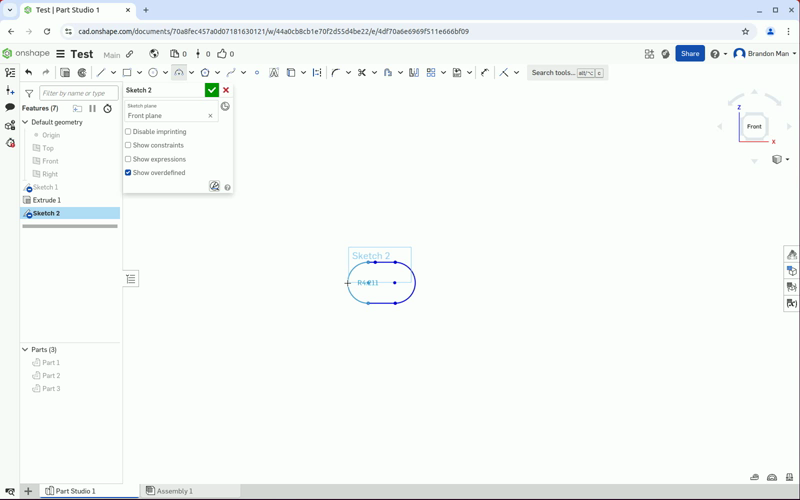
key(esc)
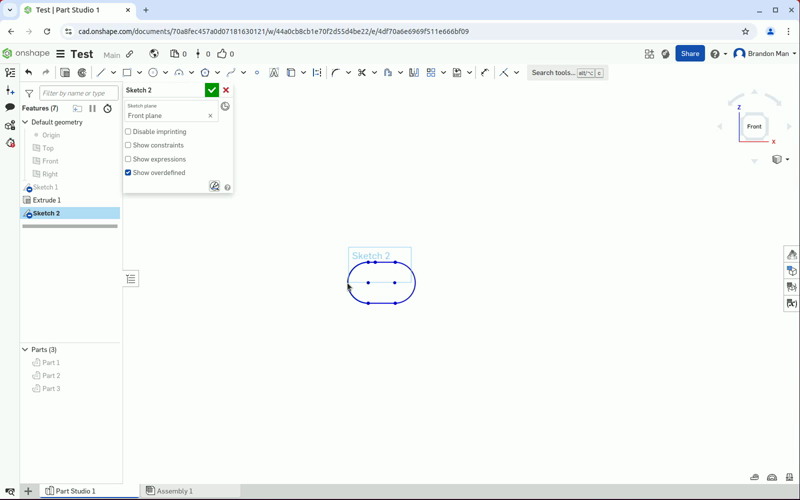
key(l)
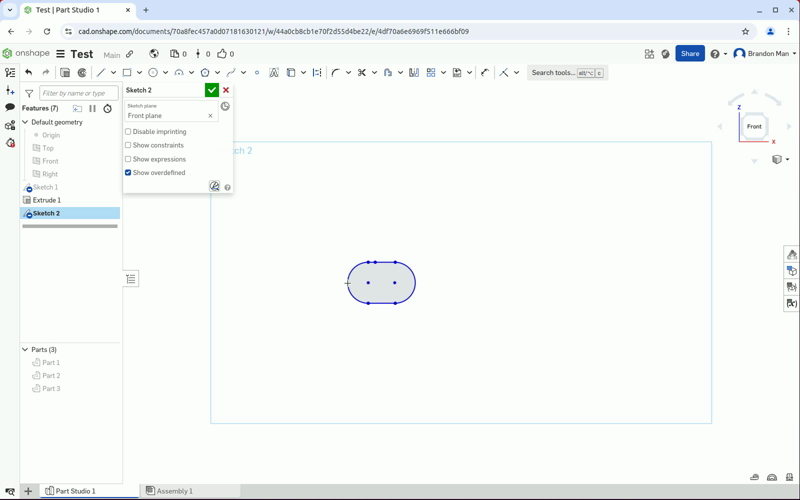
key_down(shift)
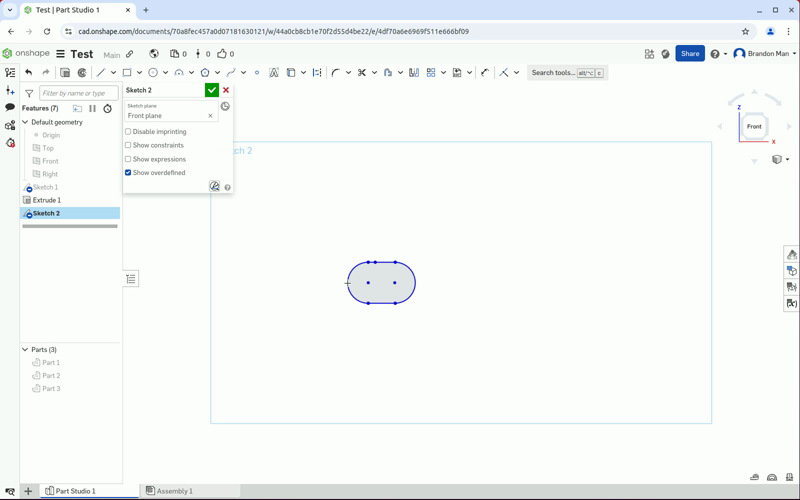
mouse_move(368, 294)
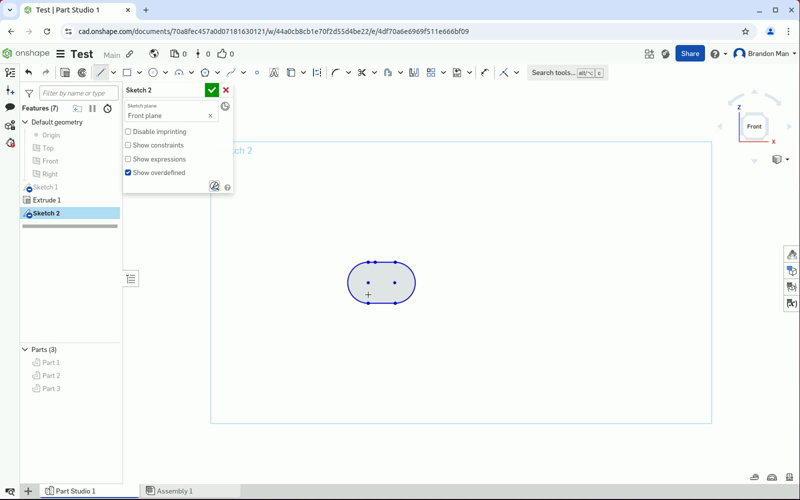
click(368, 294)
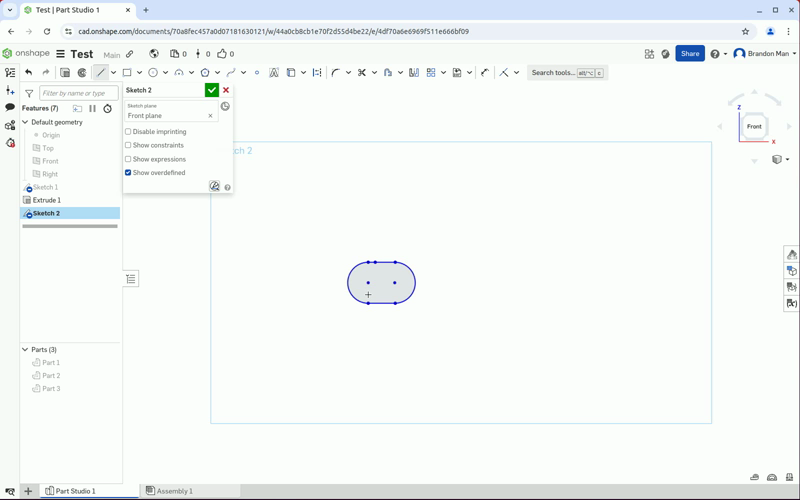
key_up(shift)
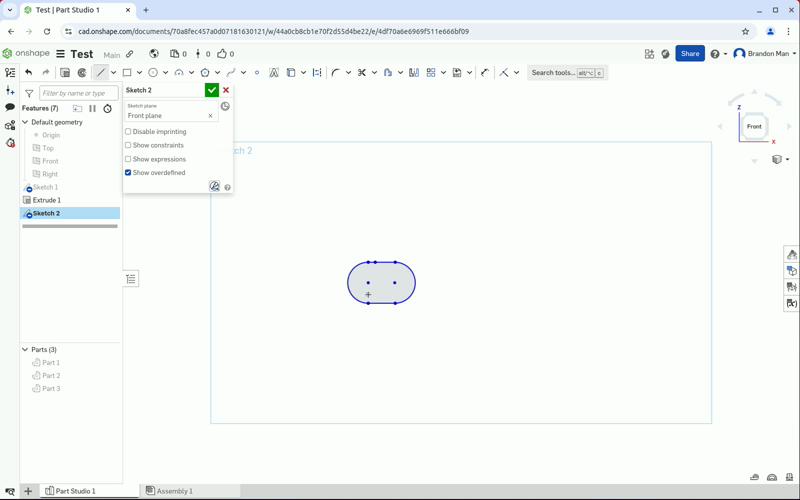
key_down(shift)
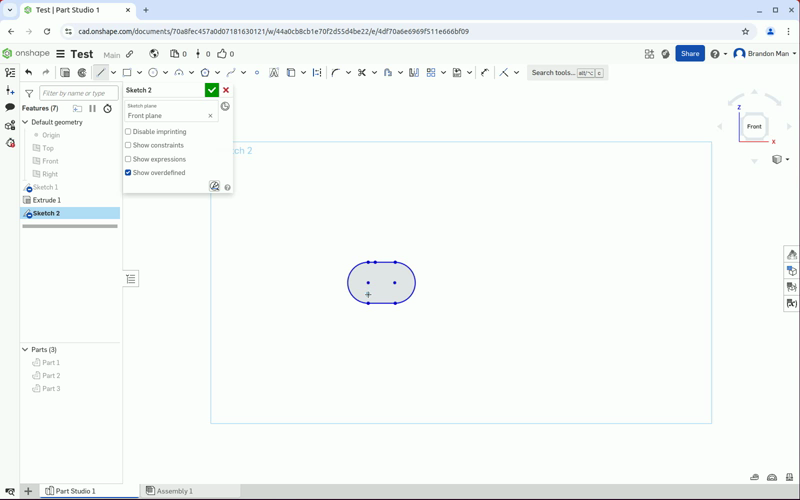
mouse_move(398, 294)
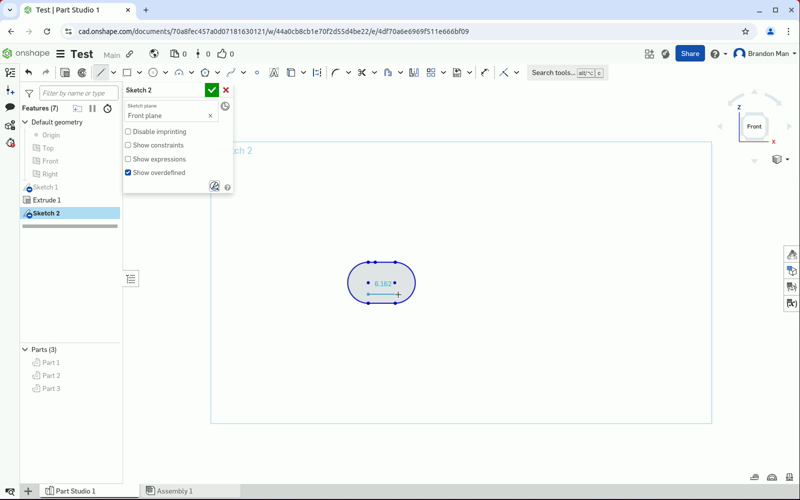
mouse_move(395, 294)
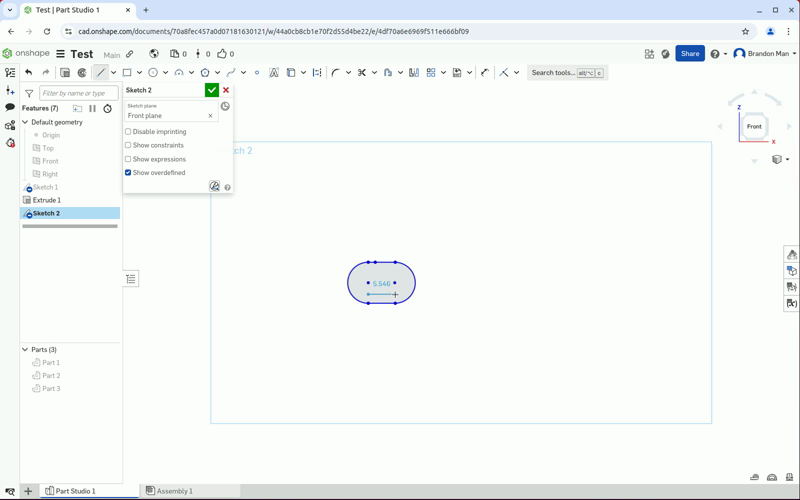
click(395, 294)
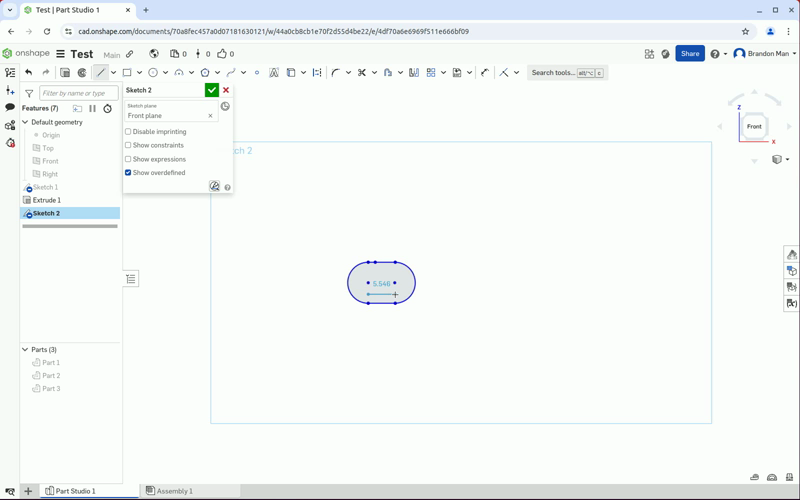
key_up(shift)
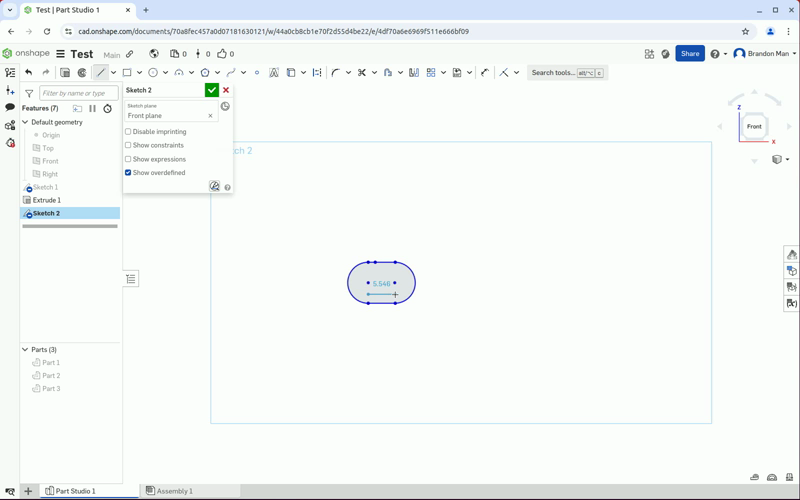
key(esc)
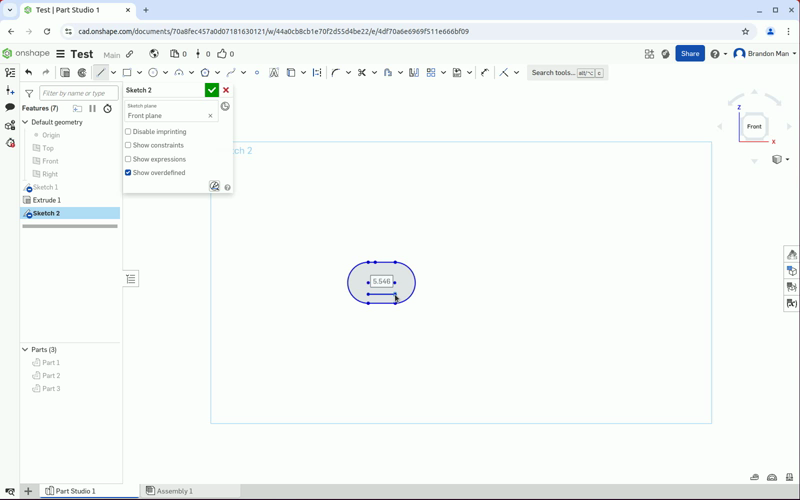
key(a)
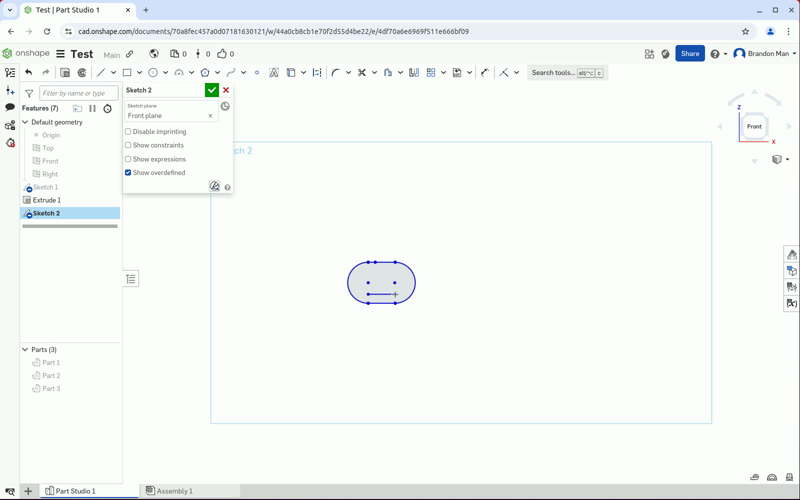
mouse_move(395, 294)
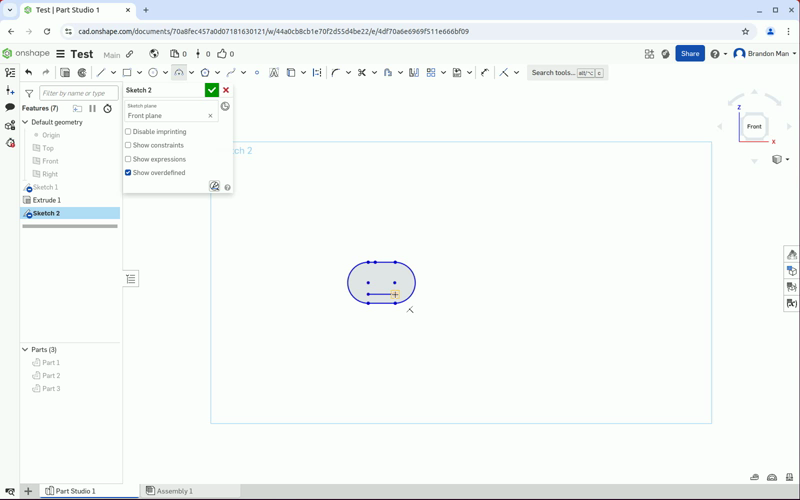
click(395, 294)
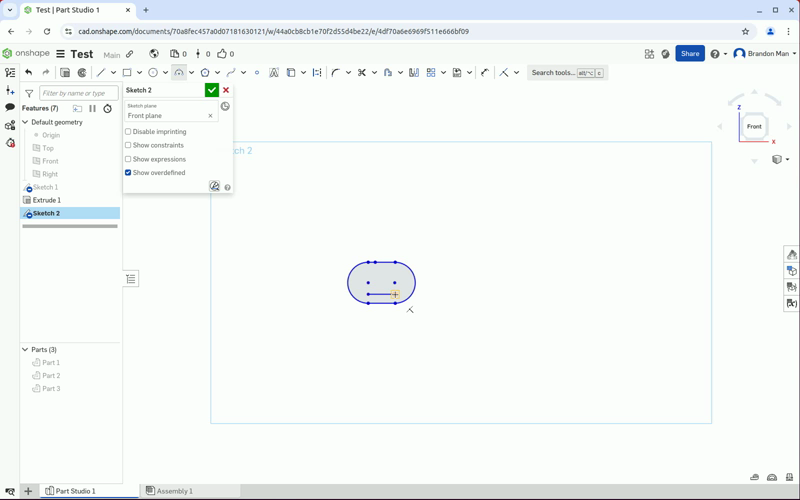
key_down(shift)
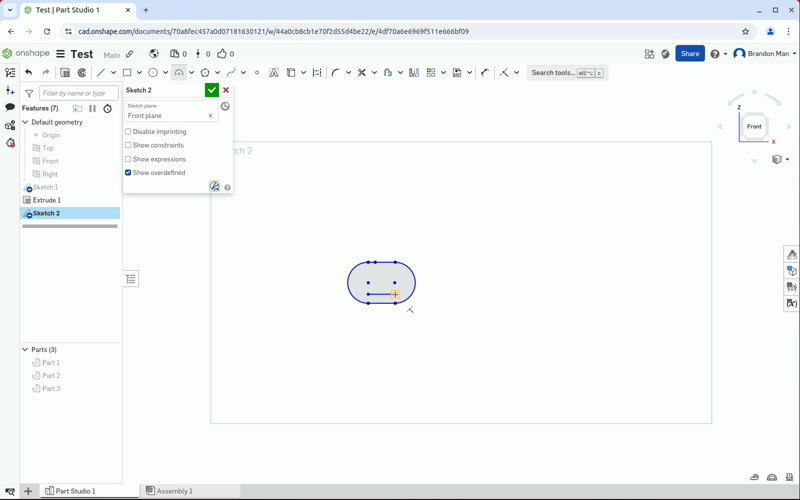
mouse_move(395, 270)
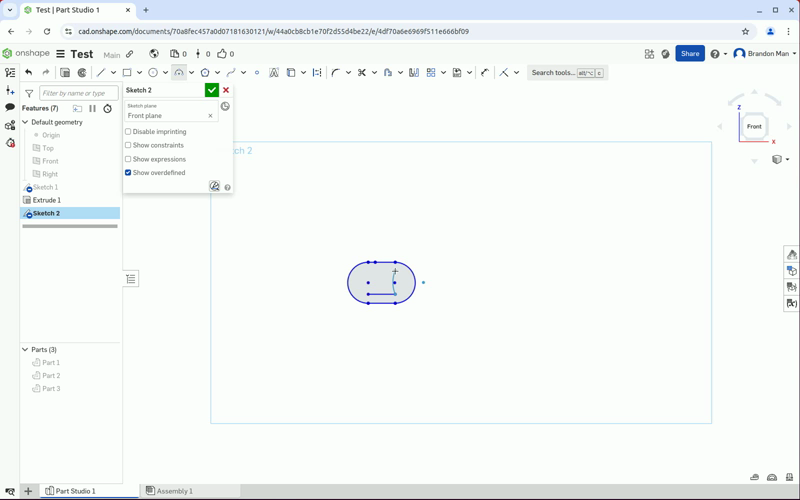
click(395, 270)
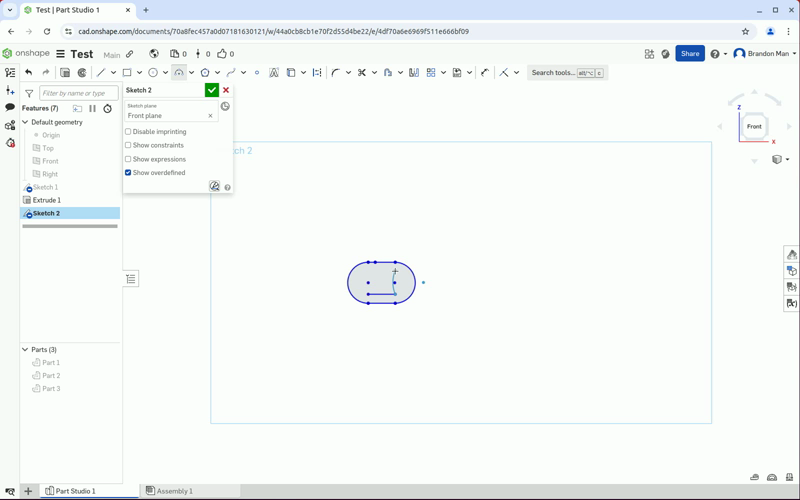
mouse_move(407, 282)
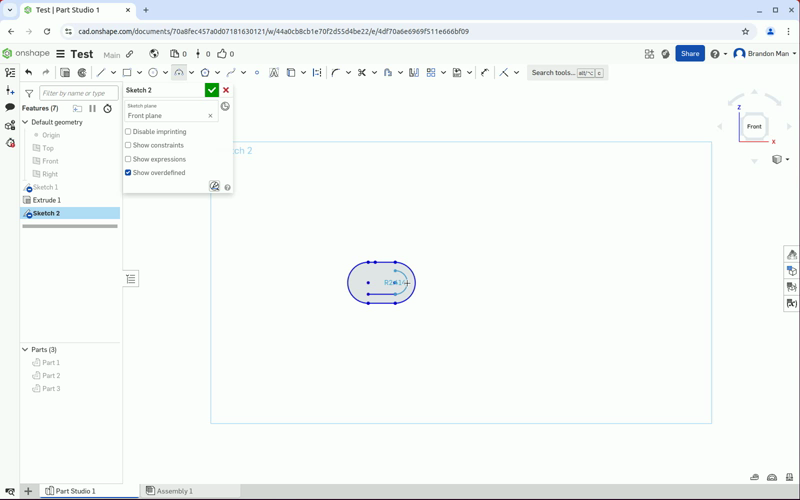
click(407, 282)
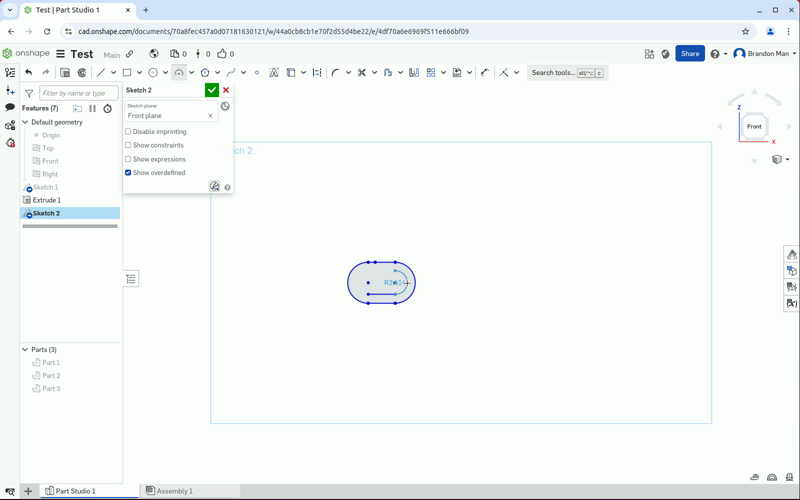
key_up(shift)
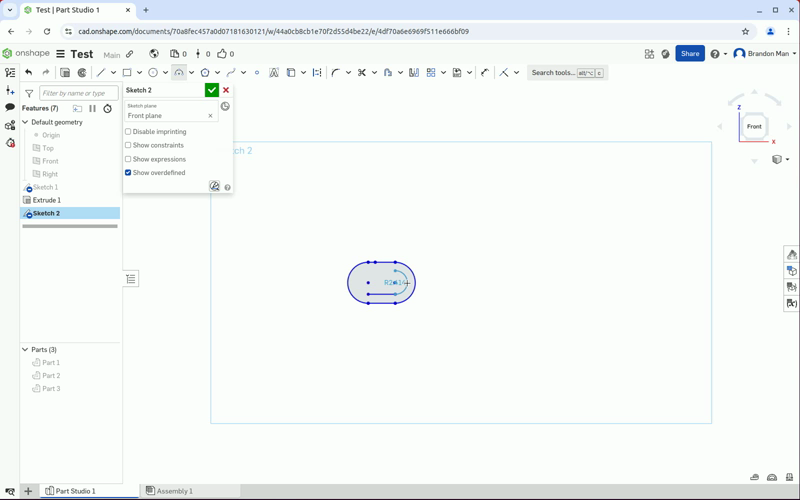
key(esc)
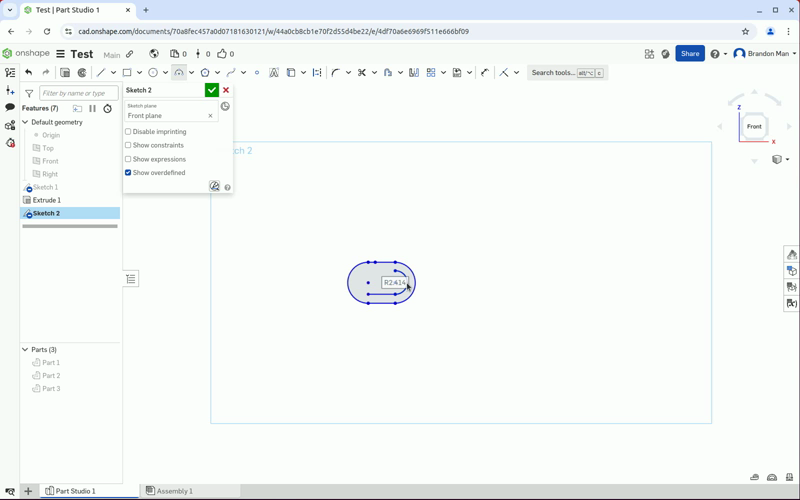
key(l)
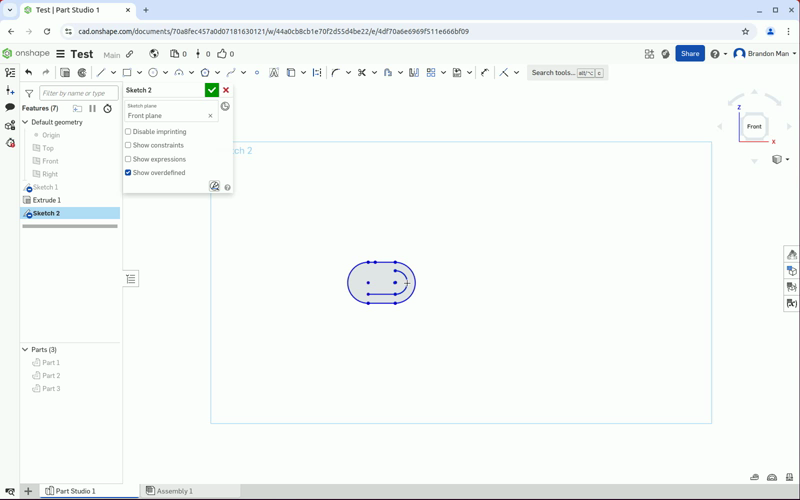
mouse_move(395, 270)
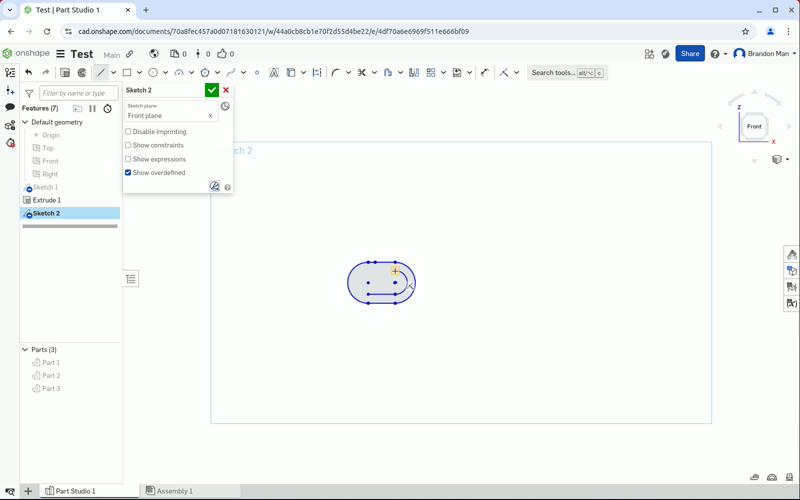
click(395, 270)
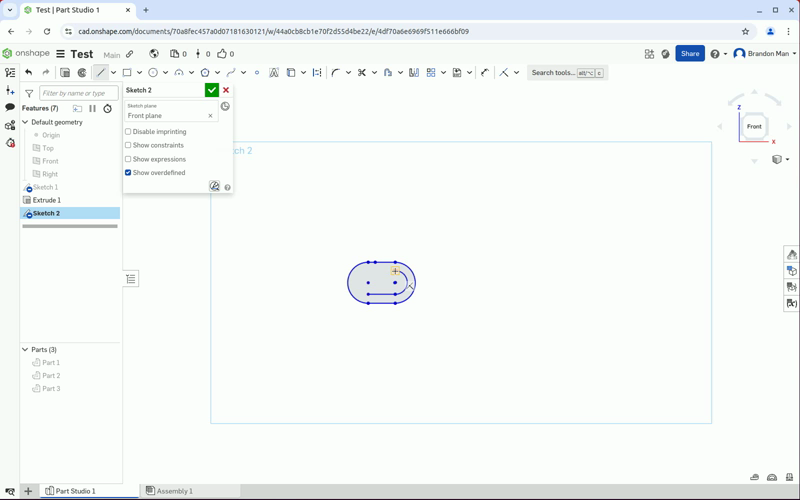
key_down(shift)
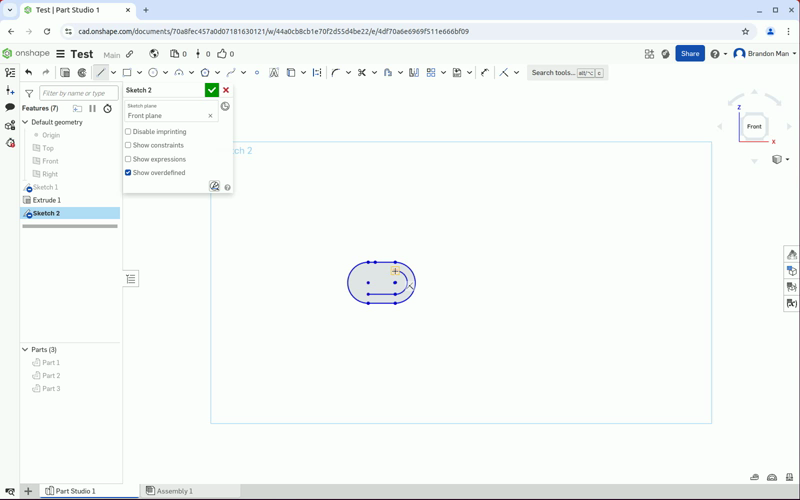
mouse_move(425, 270)
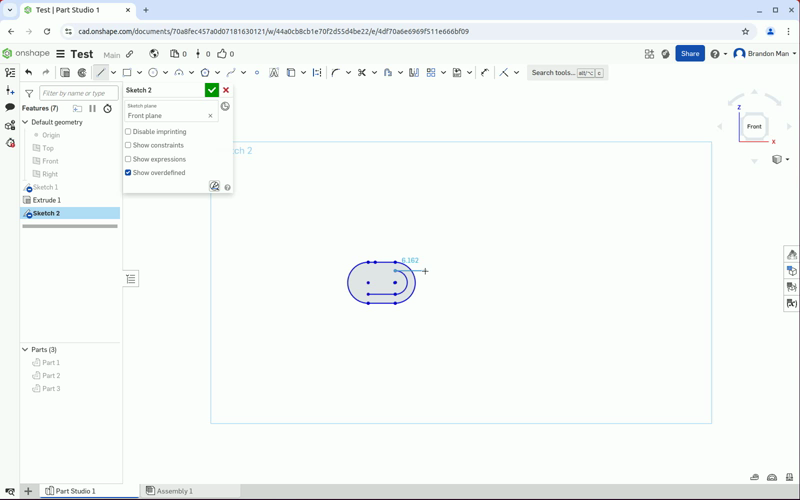
mouse_move(368, 270)
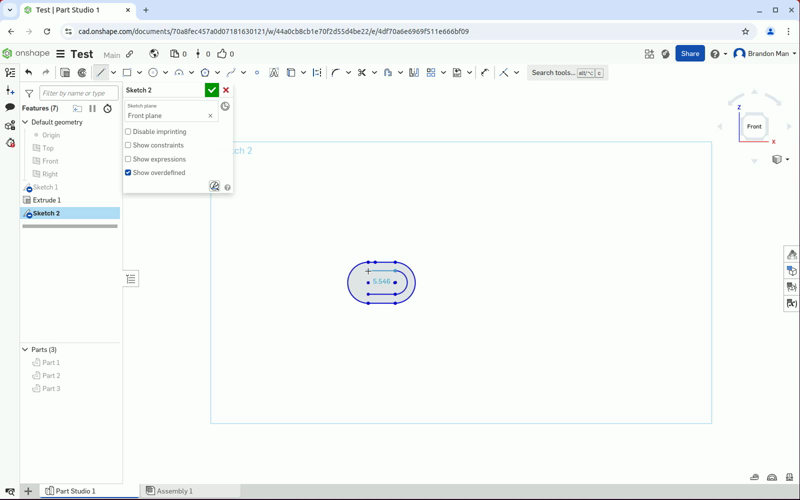
click(368, 270)
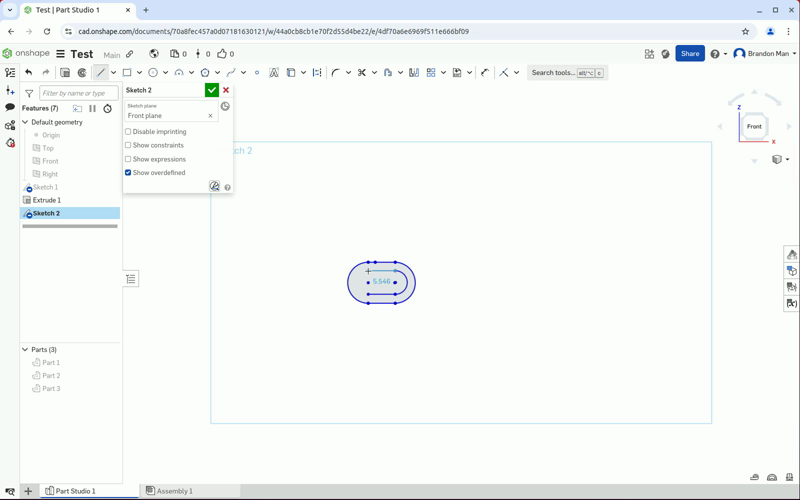
key_up(shift)
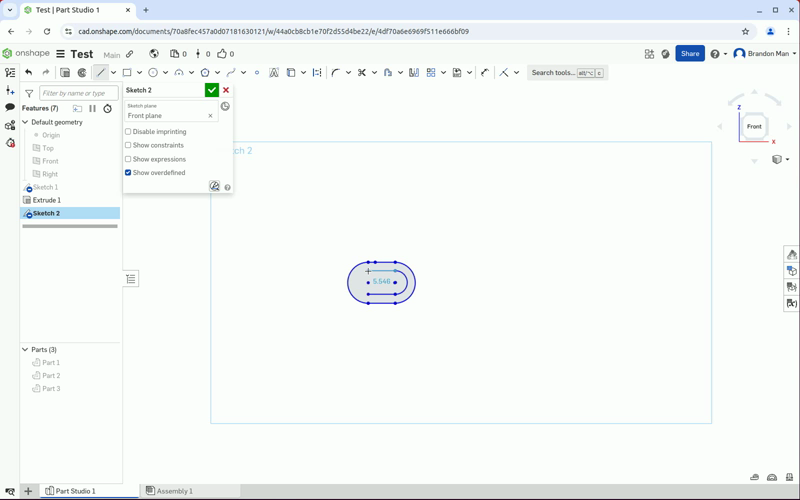
key(esc)
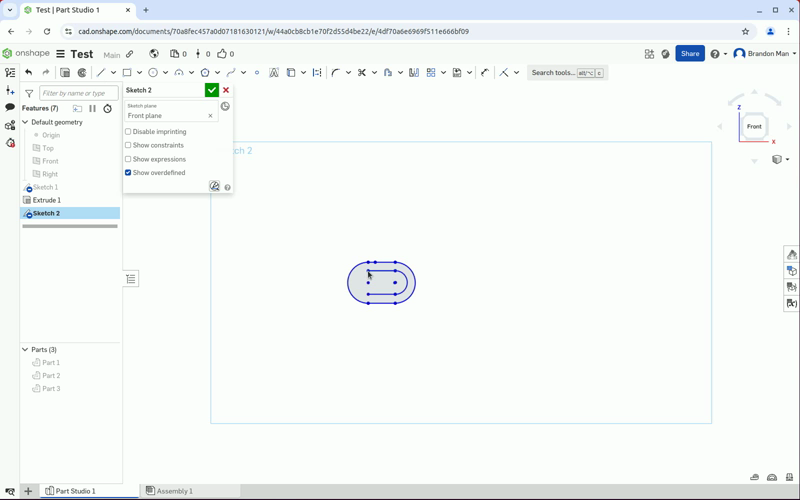
key(a)
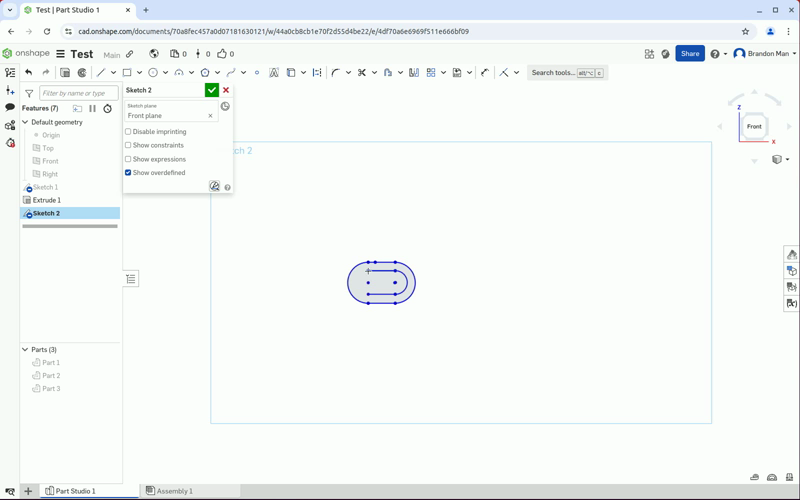
mouse_move(368, 270)
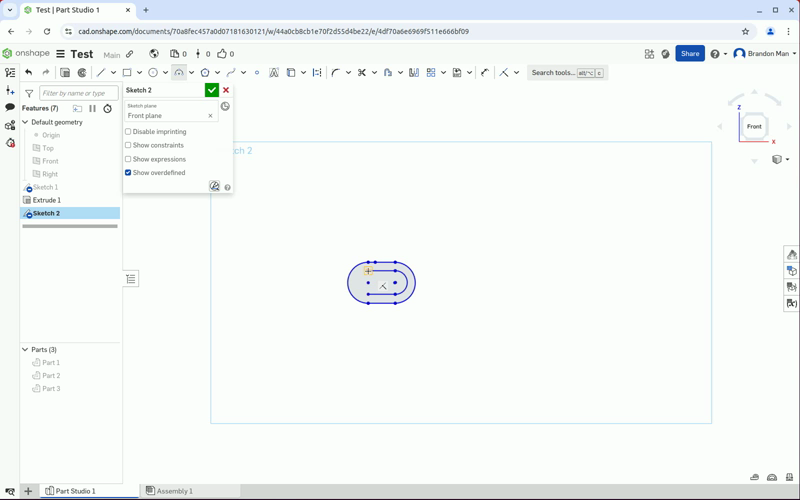
click(368, 270)
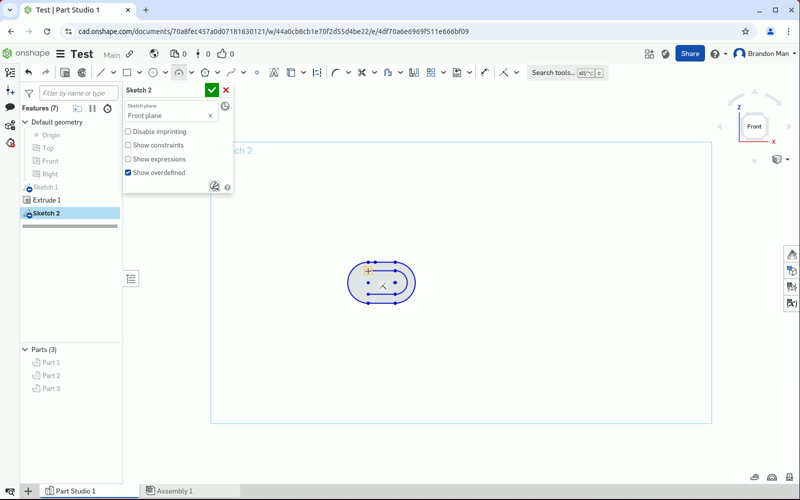
mouse_move(368, 294)
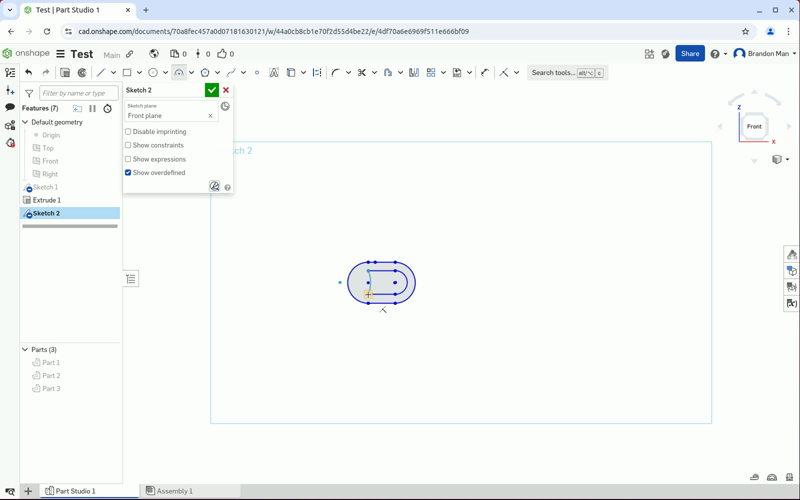
click(368, 294)
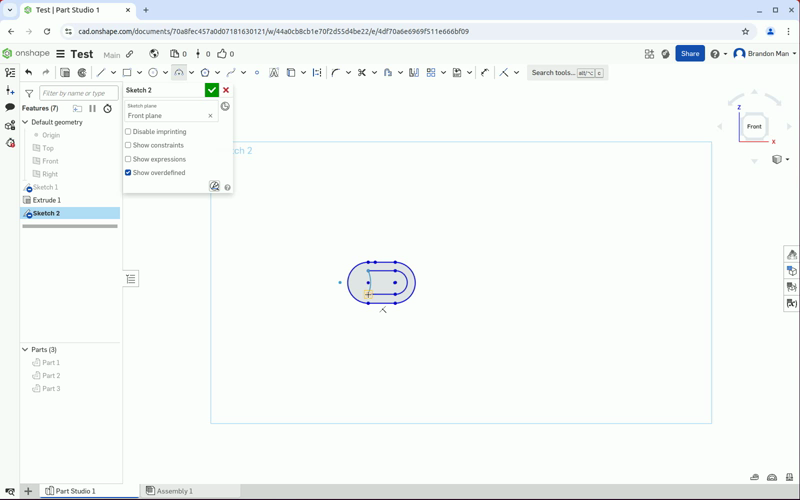
key_down(shift)
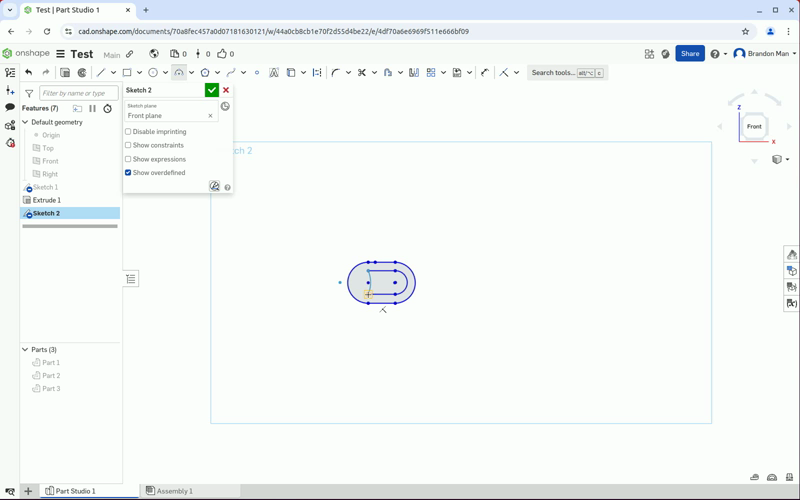
mouse_move(356, 282)
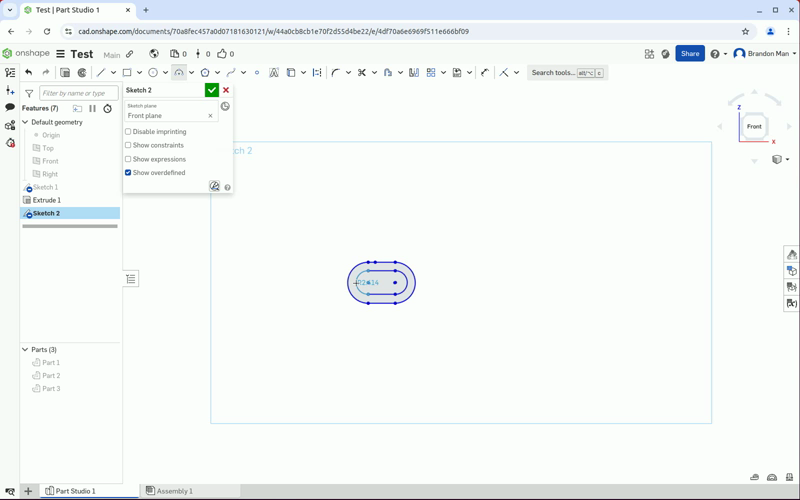
click(356, 282)
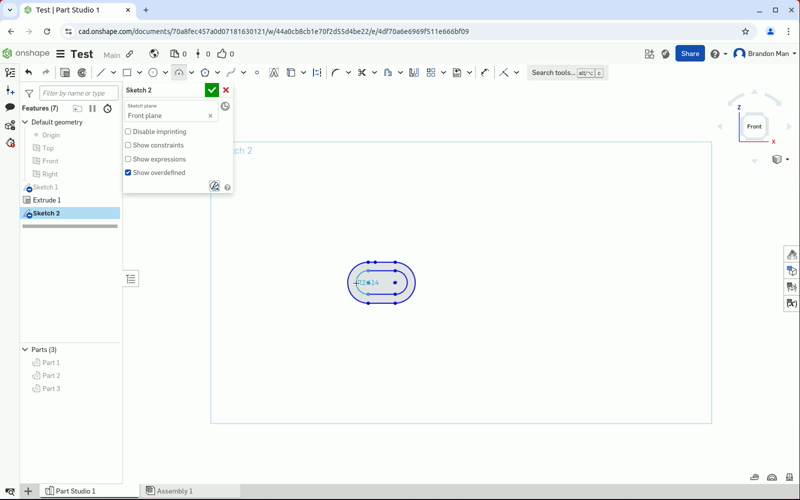
key_up(shift)
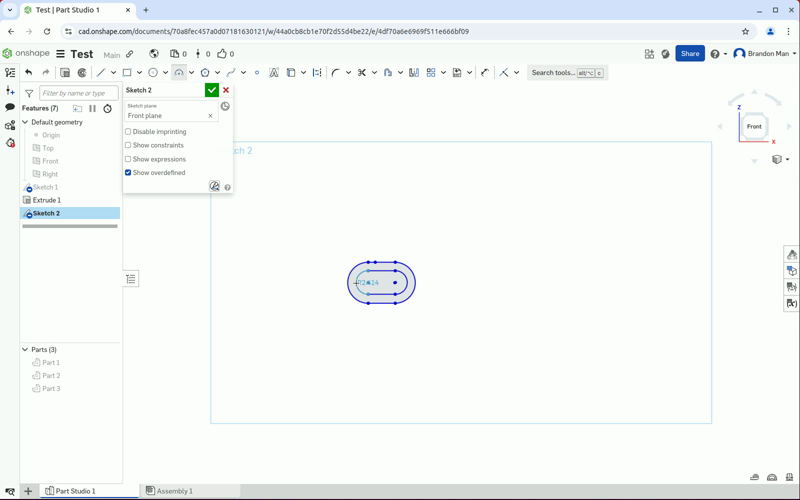
key(esc)
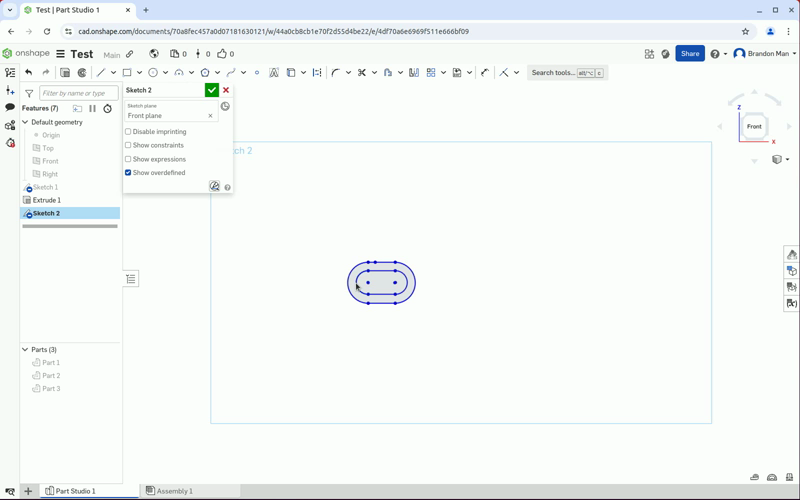
mouse_move(375, 265)
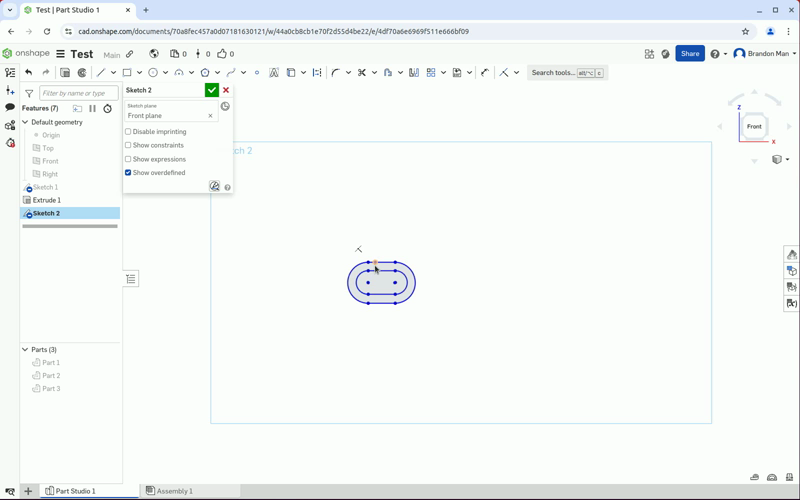
scroll(6)
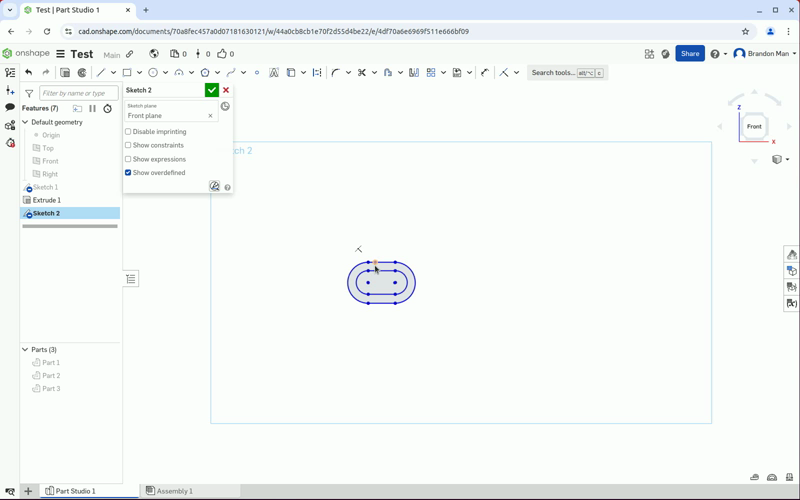
scroll(6)
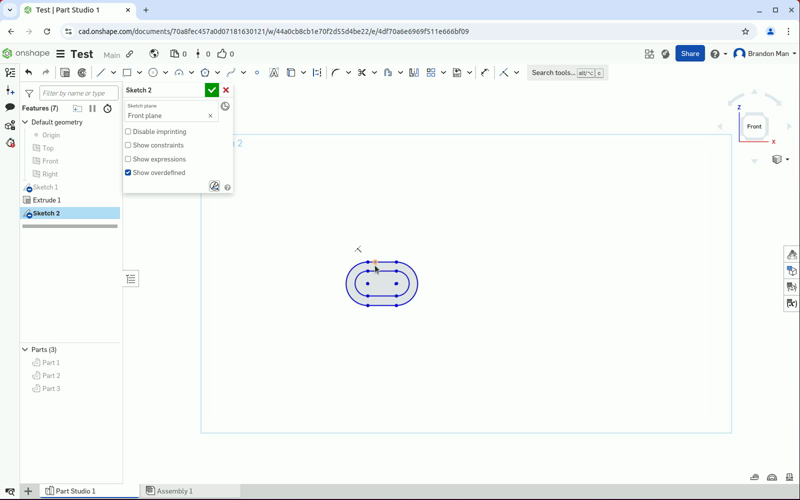
scroll(6)
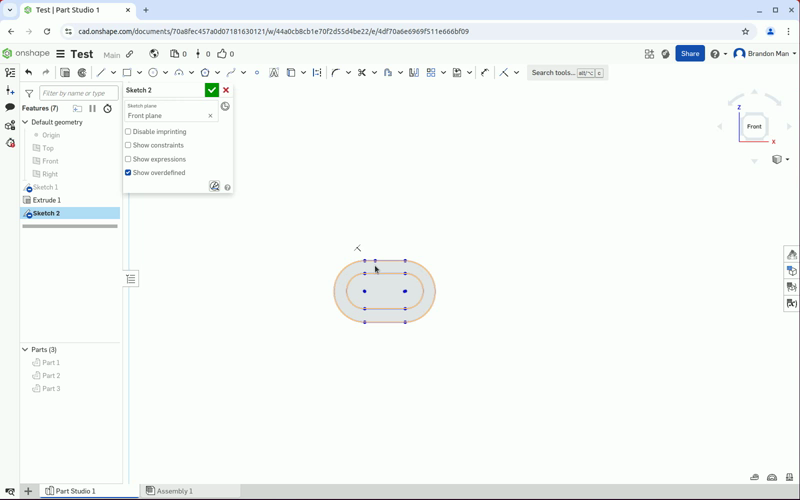
scroll(6)
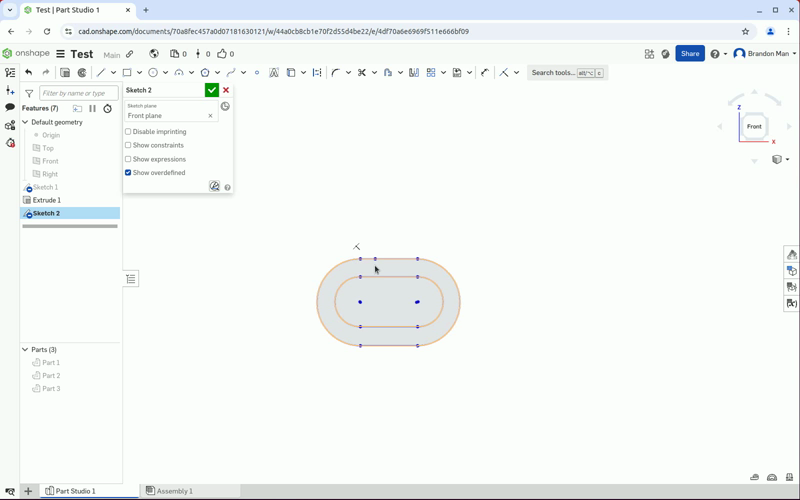
scroll(6)
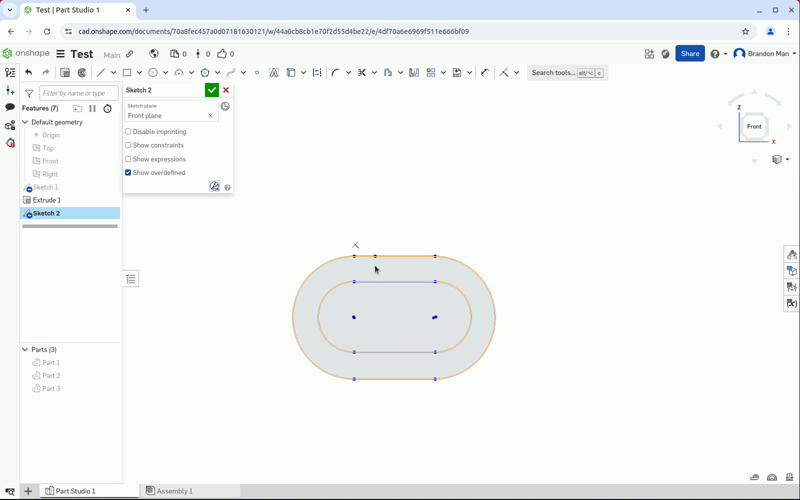
scroll(6)
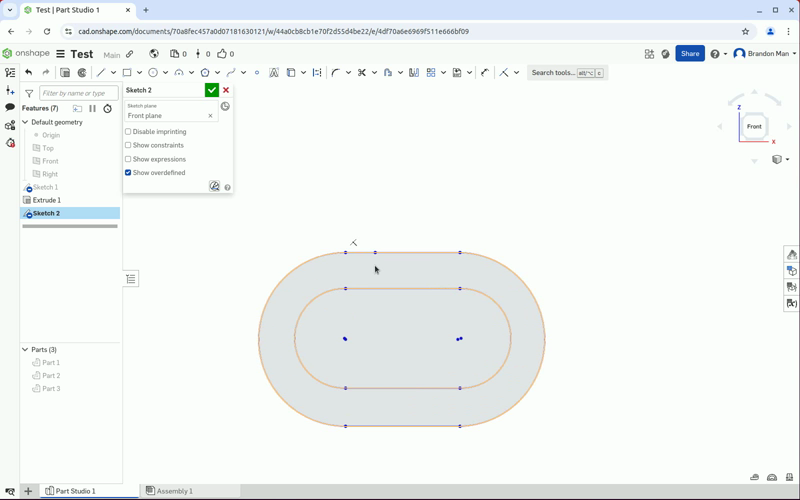
scroll(6)
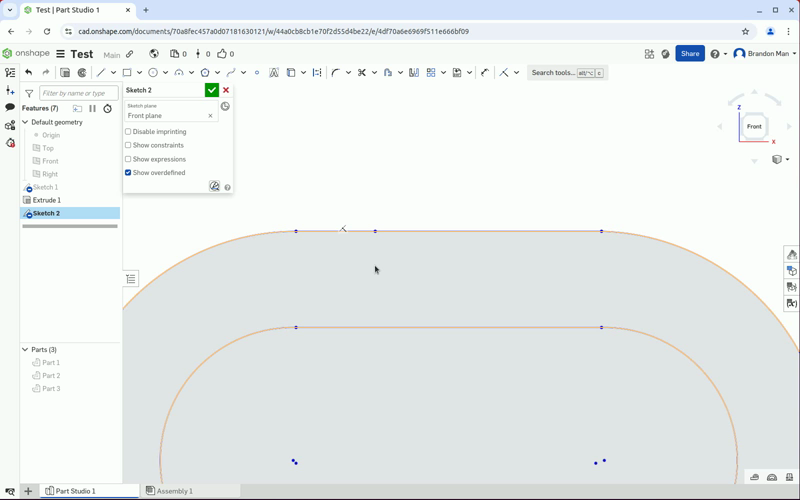
click(375, 265)
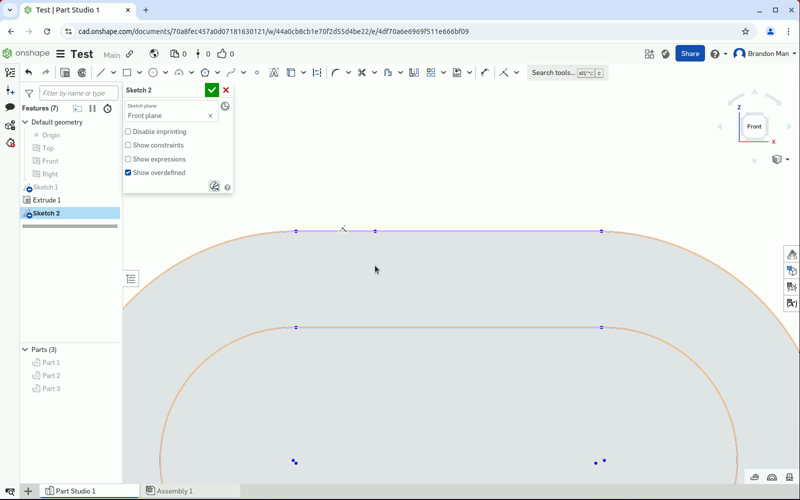
scroll(-6)
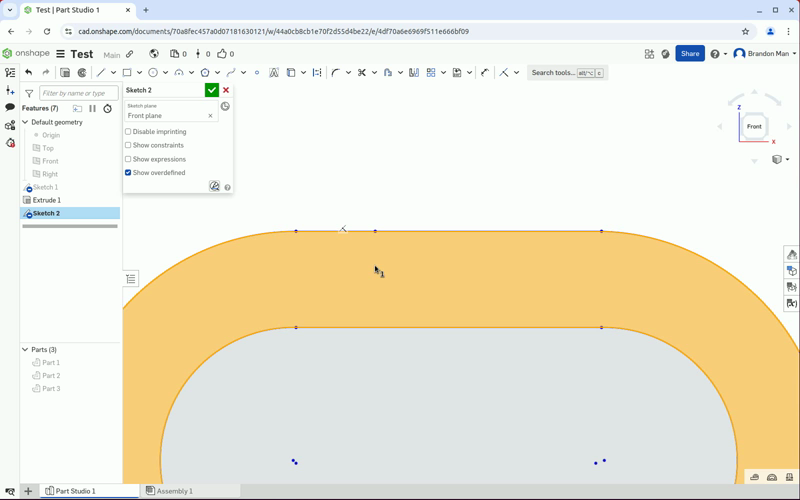
scroll(-6)
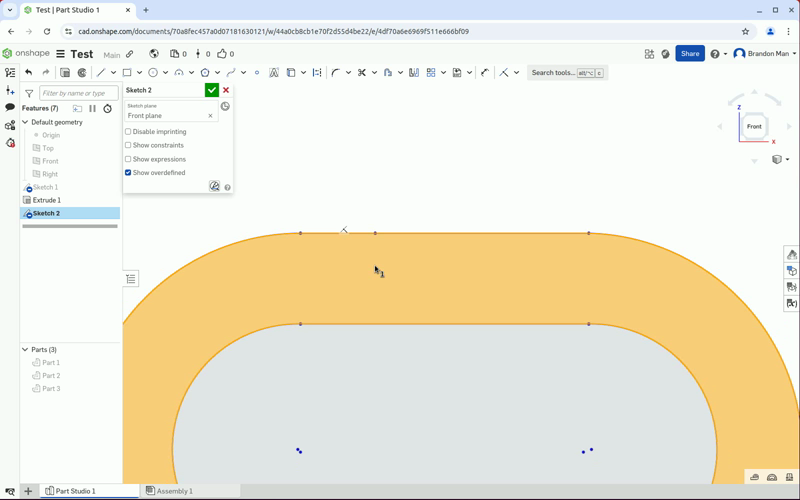
scroll(-6)
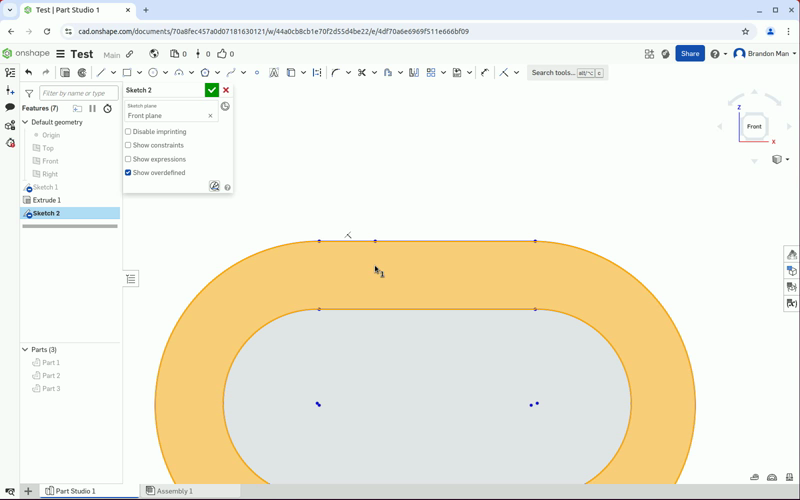
scroll(-6)
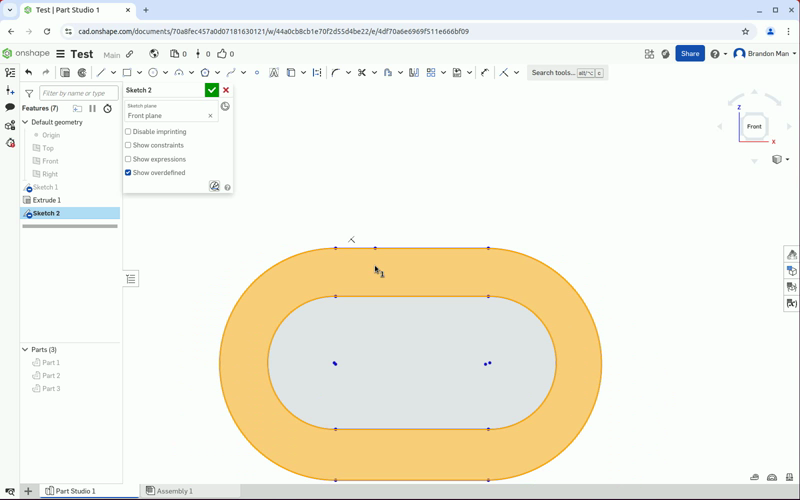
scroll(-6)
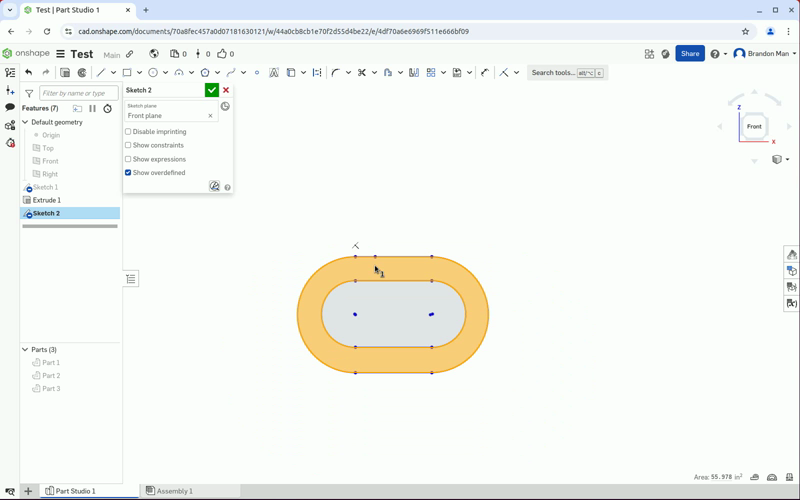
scroll(-6)
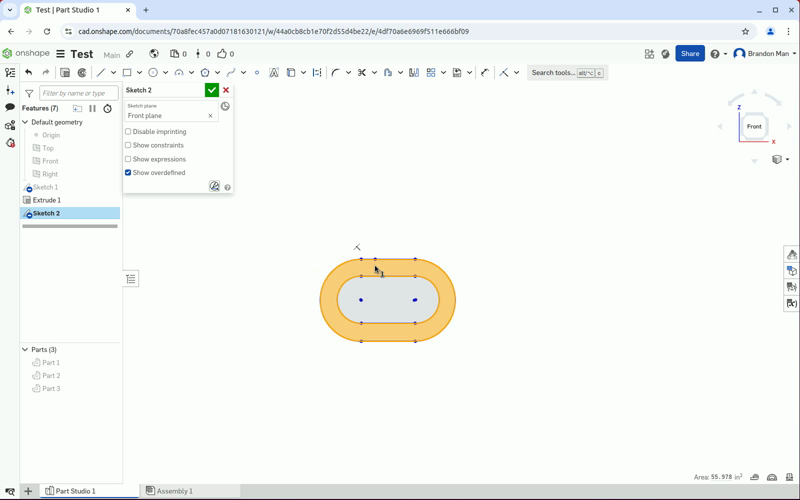
scroll(-6)
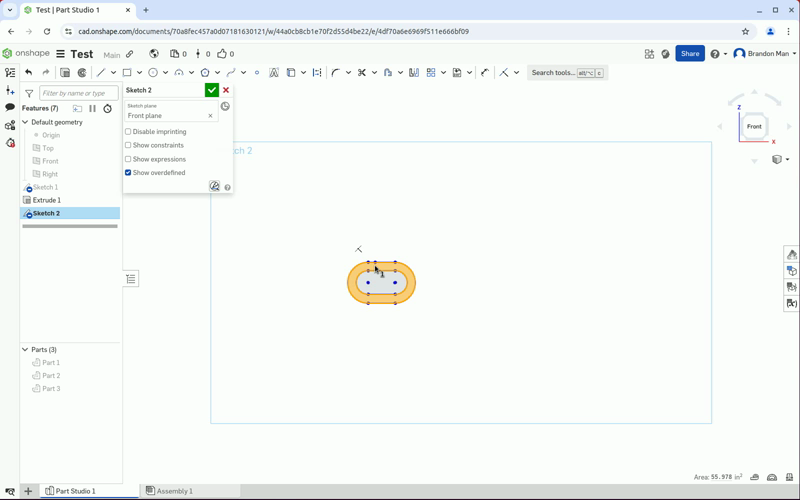
mouse_move(73, 352)
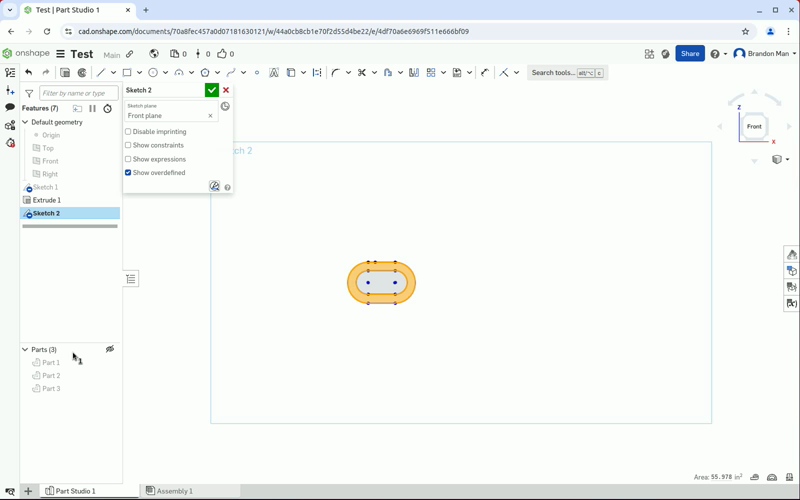
key(shift+y)
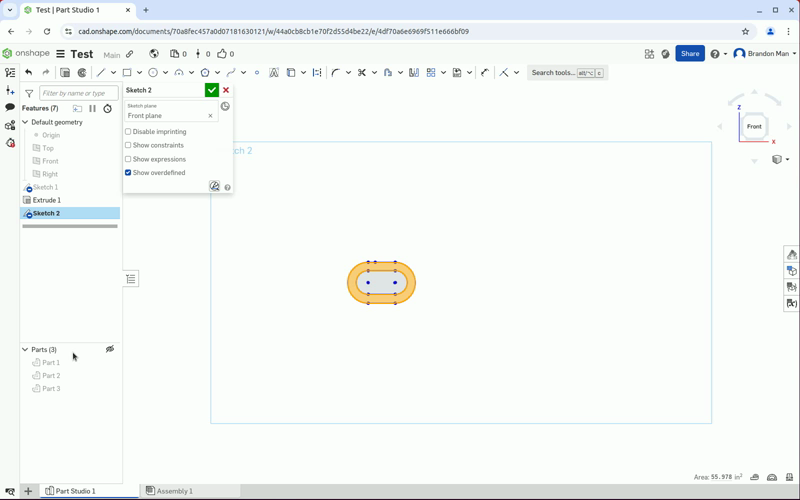
key(shift+e)
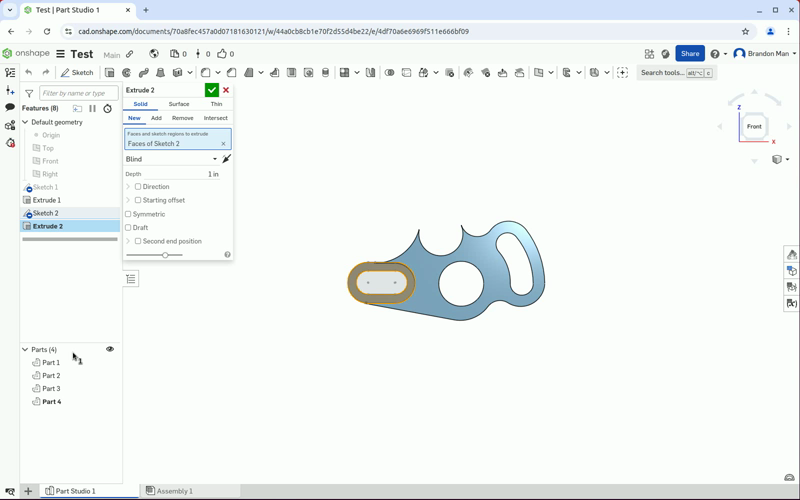
mouse_move(143, 106)
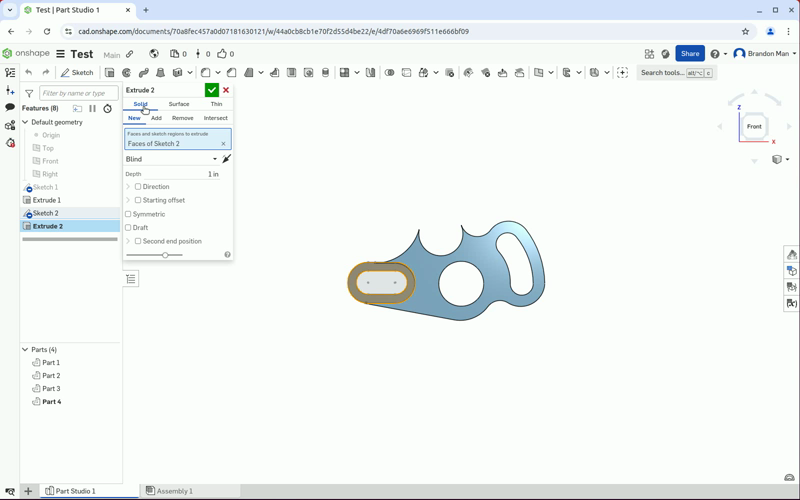
click(143, 106)
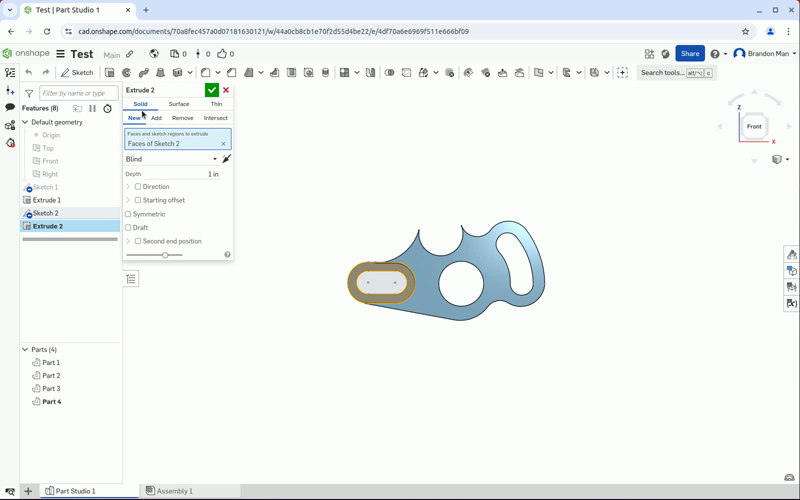
mouse_move(137, 120)
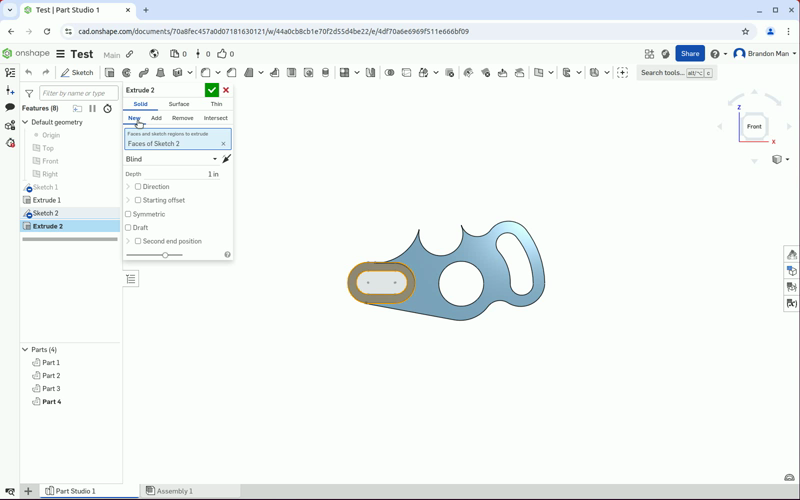
click(137, 120)
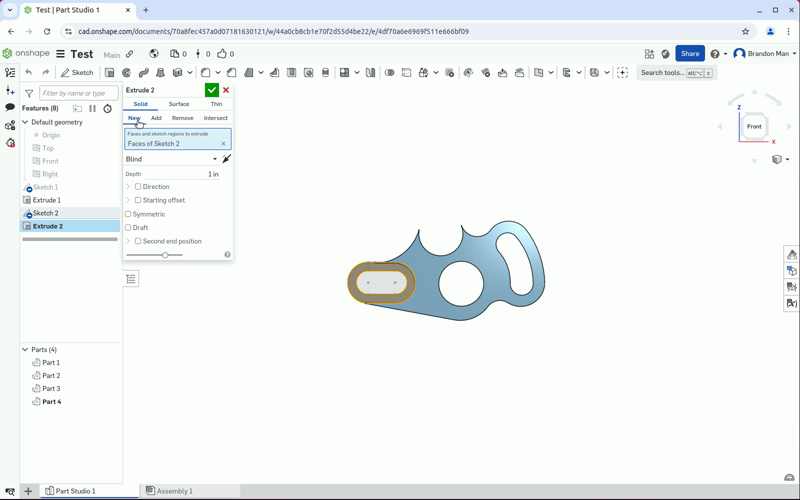
key(tab, 4)
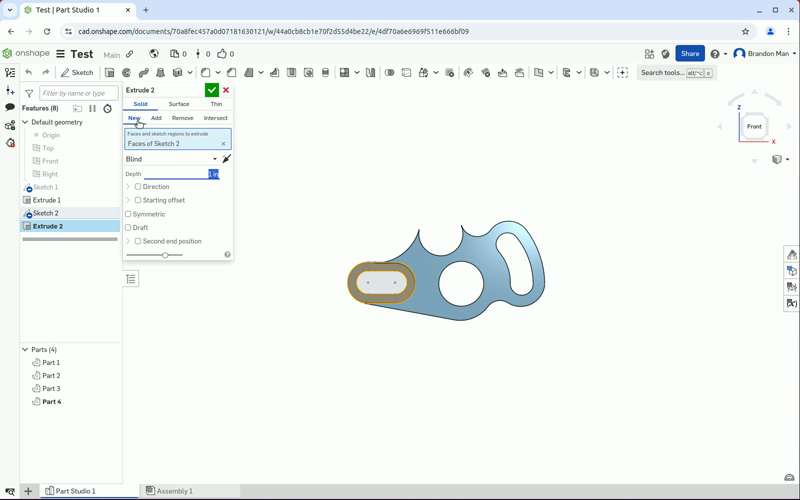
text(9.628)
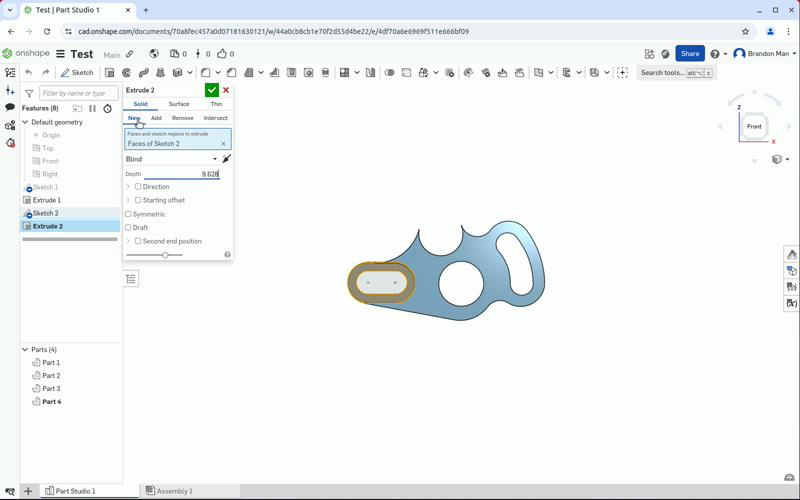
key(tab, 3)
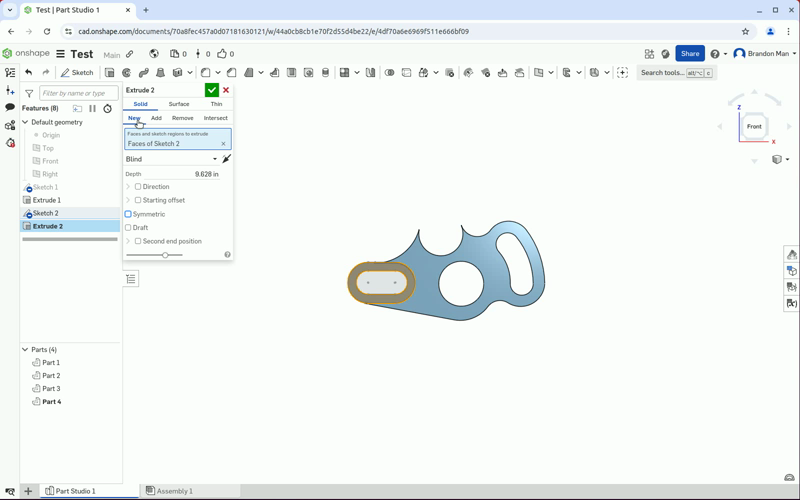
key(space)
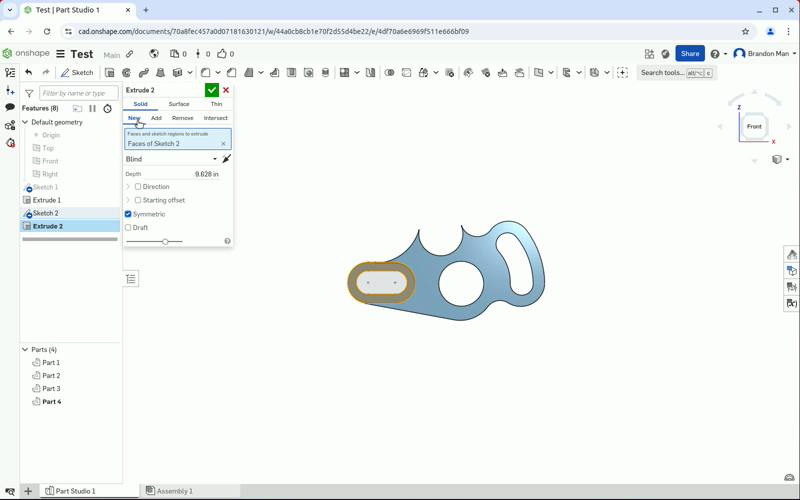
key(enter)
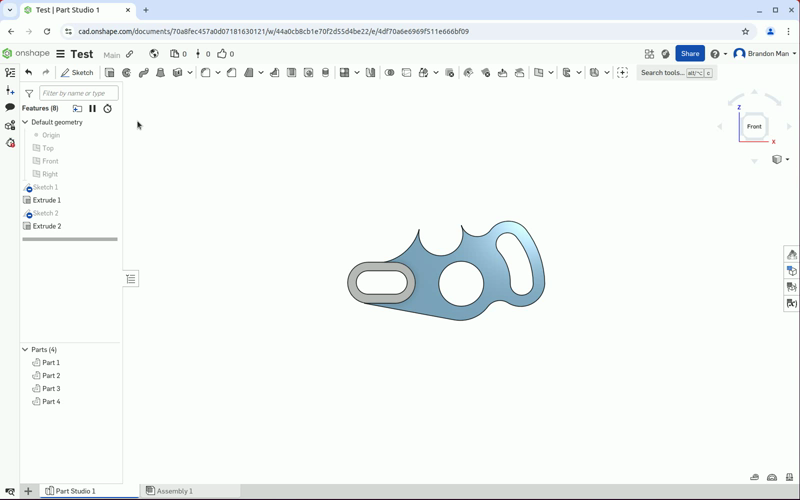
key(shift+h)
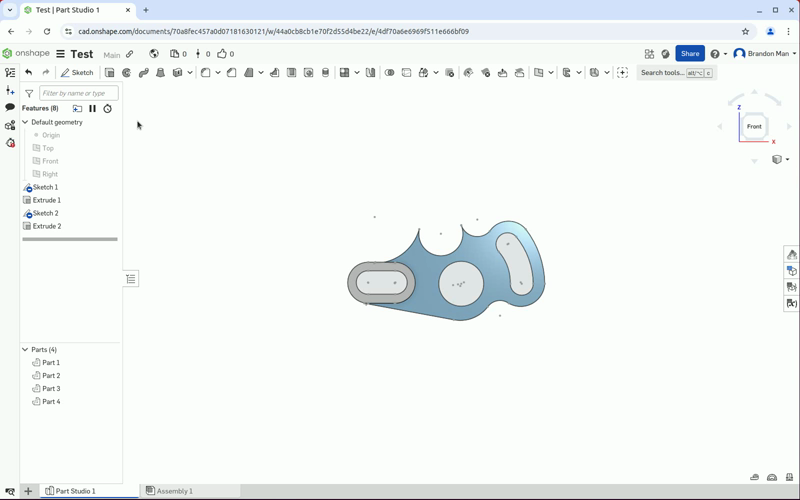
key(shift+h)
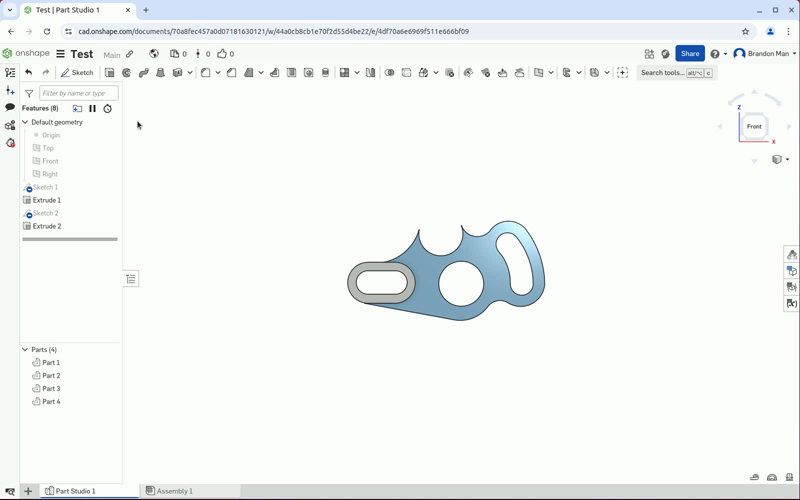
mouse_move(73, 189)
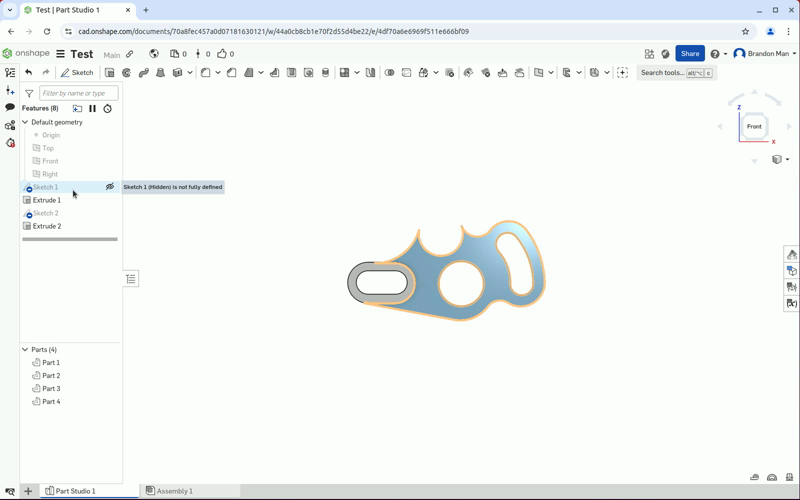
click(73, 189)
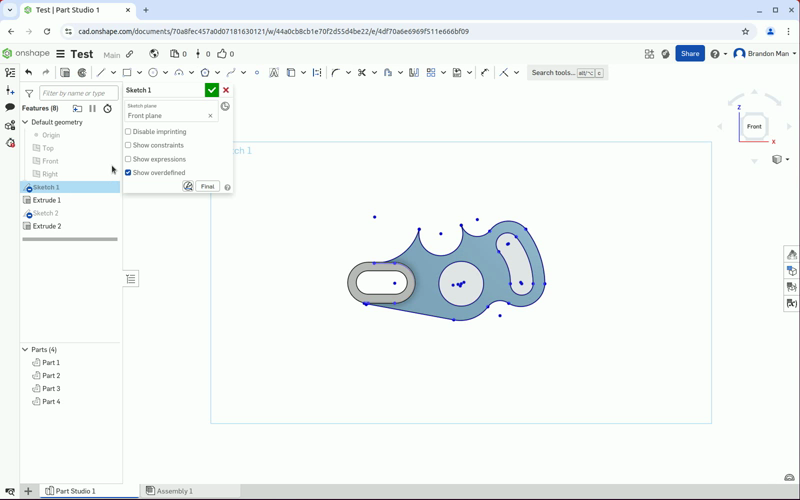
mouse_move(229, 92)
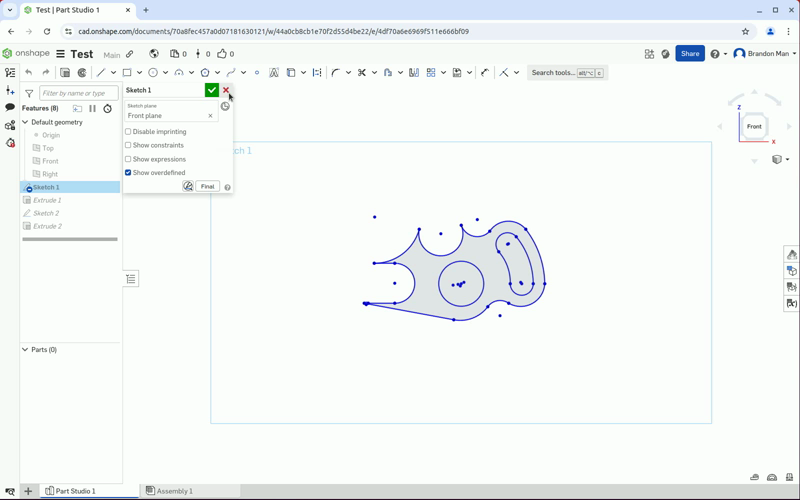
click(229, 92)
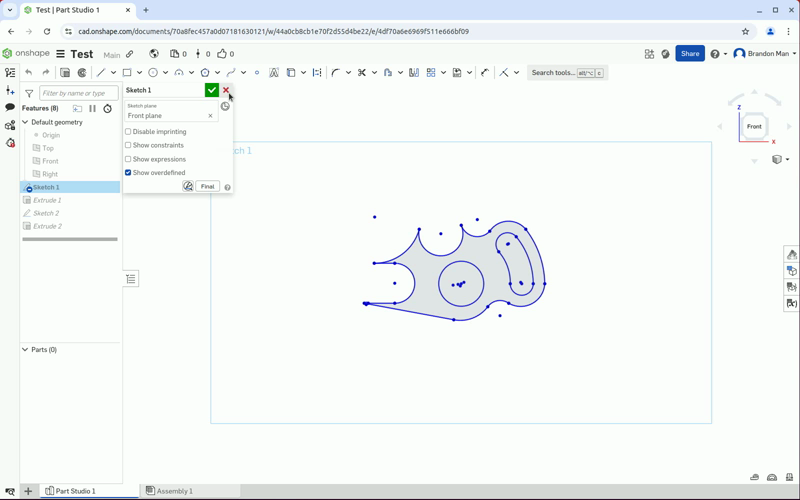
key(shift+s)
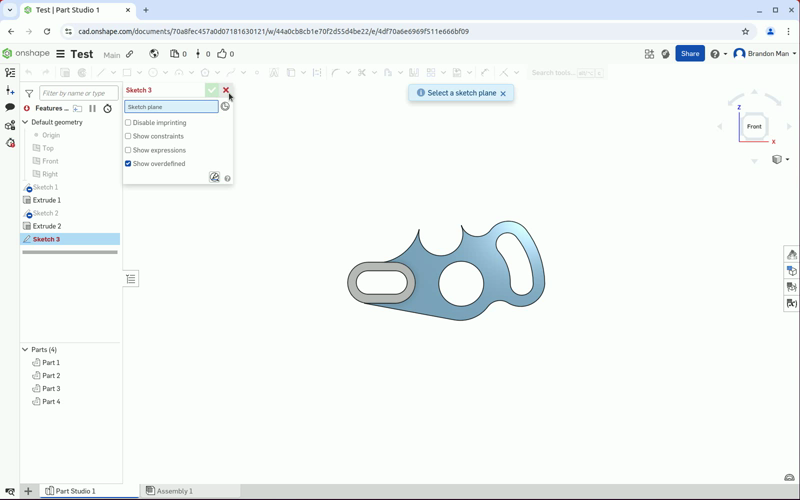
mouse_move(73, 163)
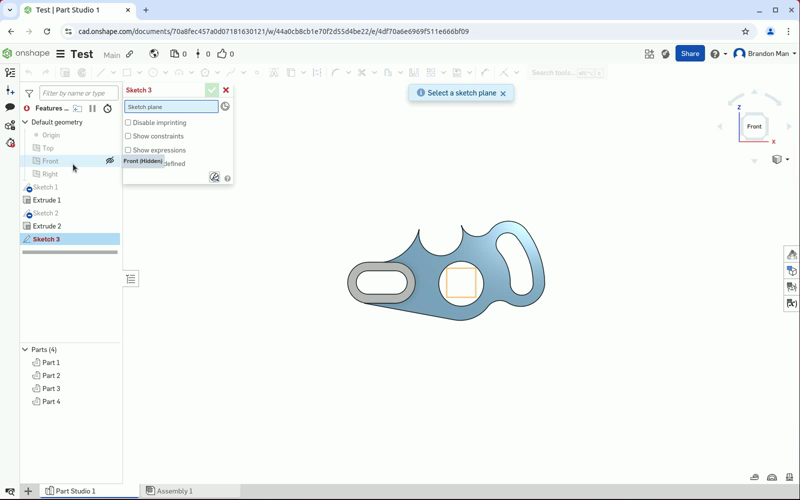
click(73, 163)
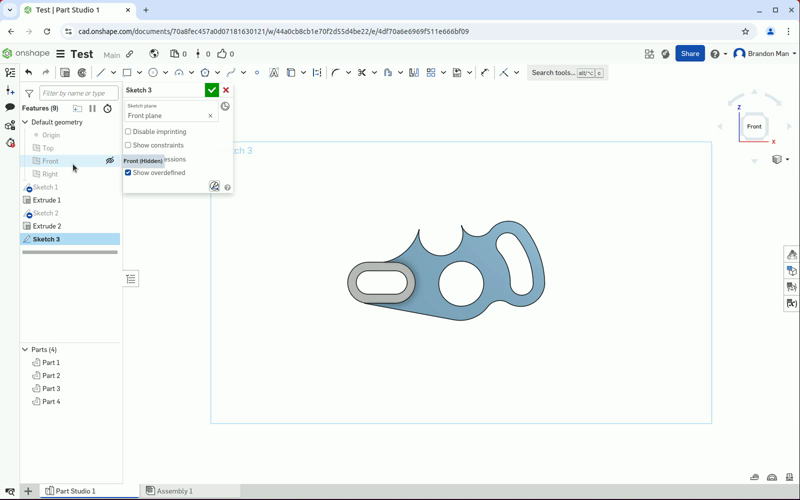
mouse_move(73, 352)
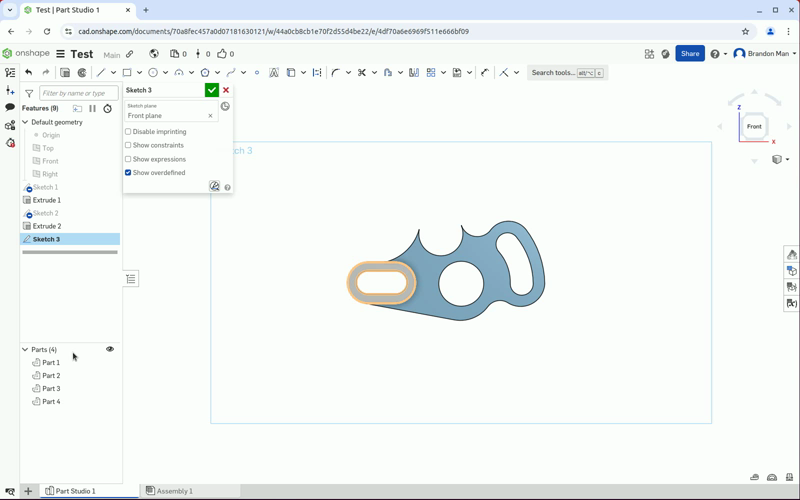
key(y)
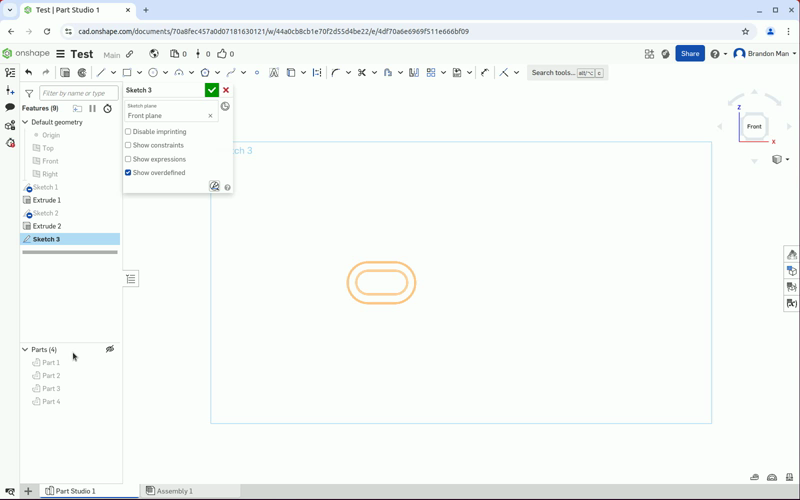
key(c)
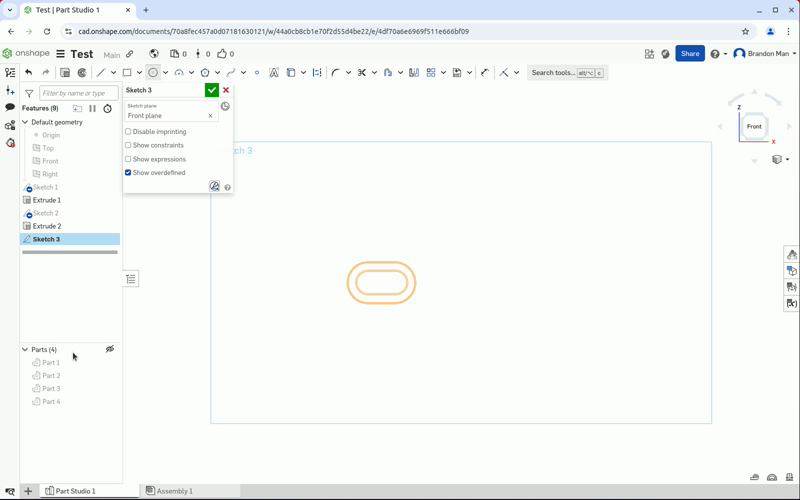
key_down(shift)
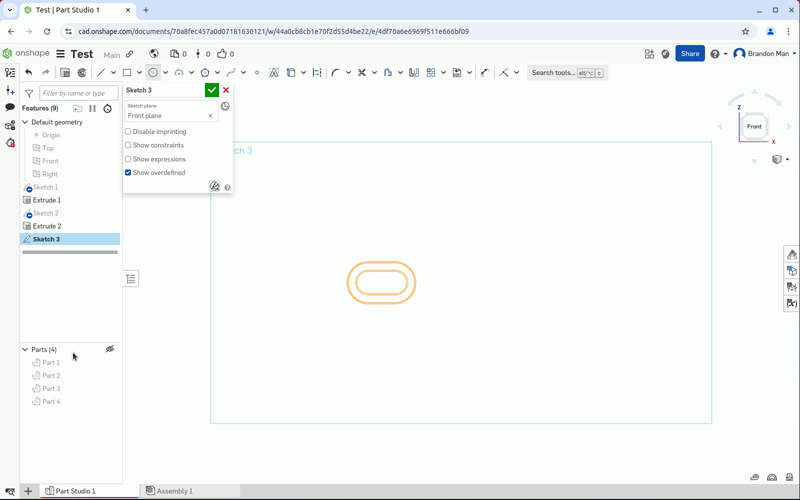
mouse_move(461, 282)
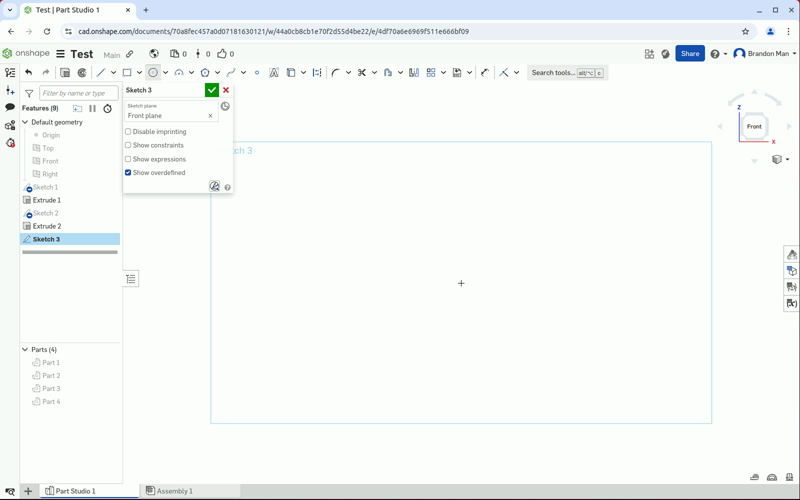
click(461, 282)
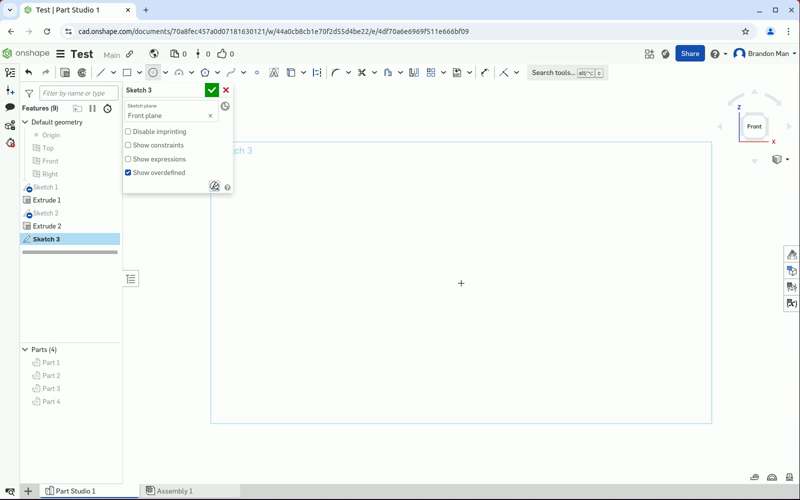
key_up(shift)
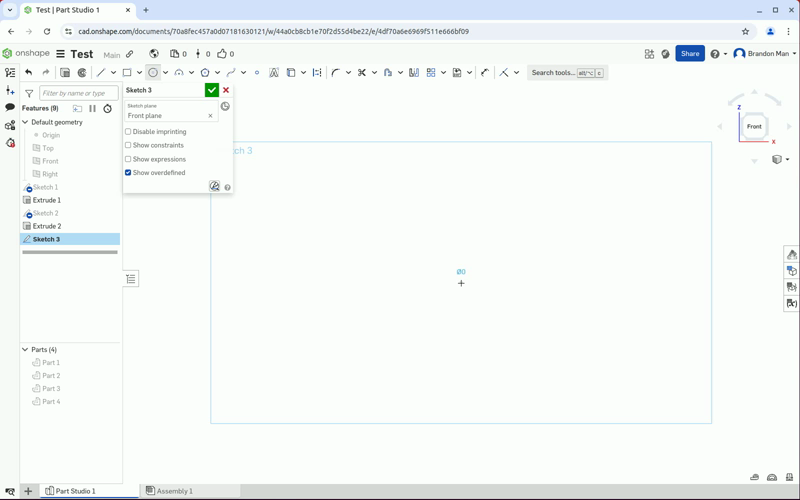
mouse_move(485, 282)
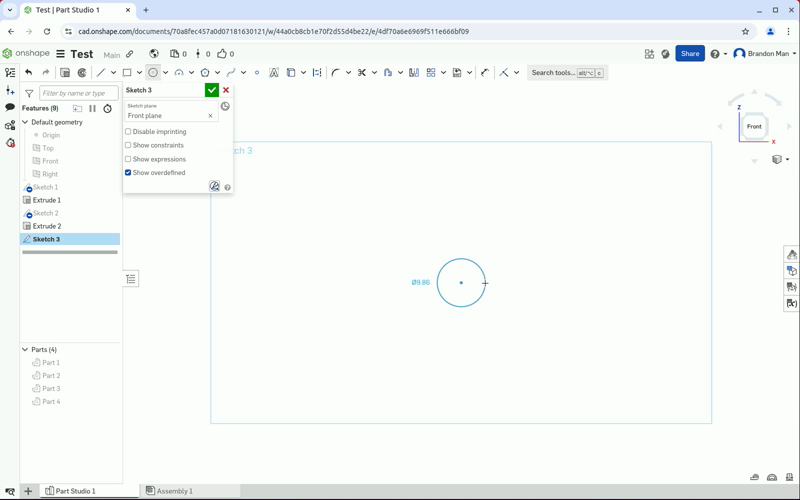
click(485, 282)
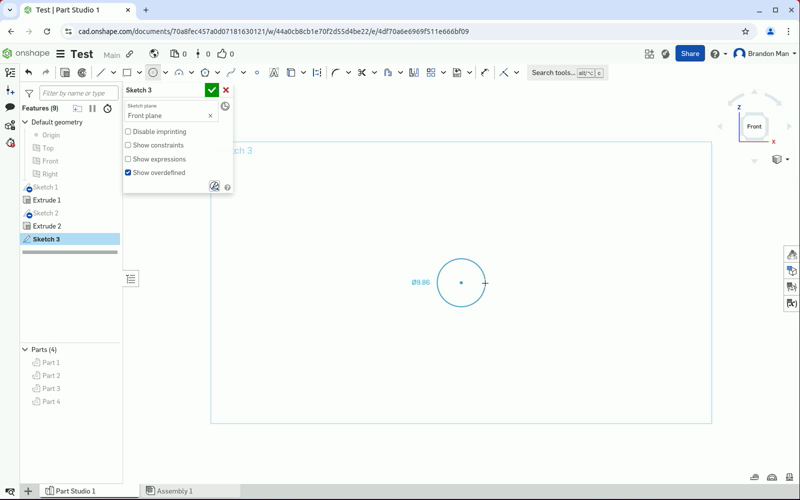
key(esc)
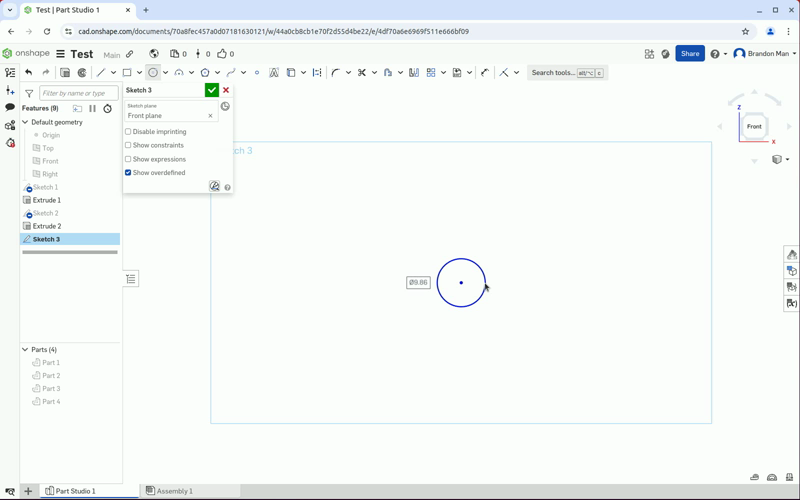
key(c)
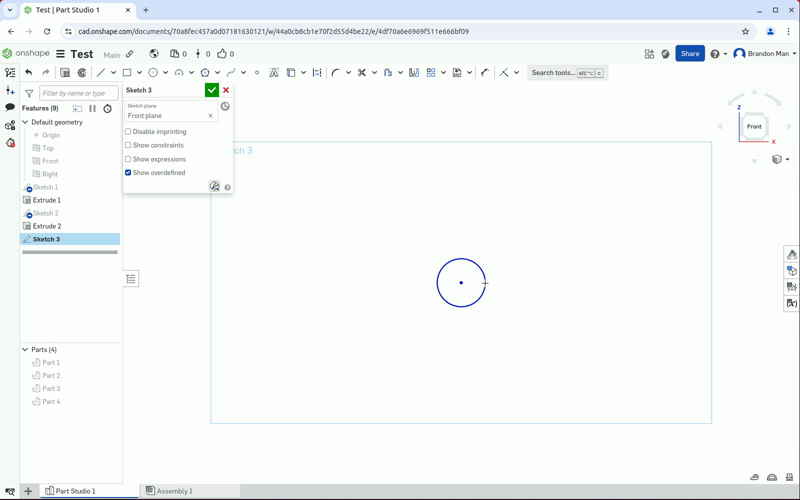
key_down(shift)
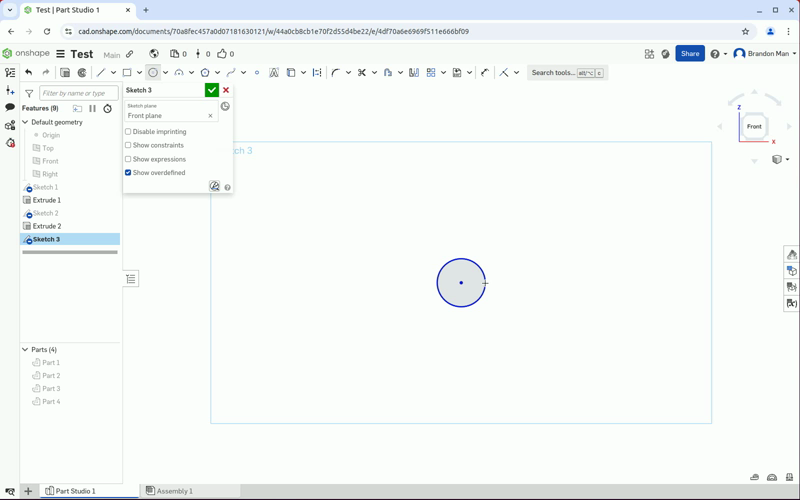
mouse_move(461, 282)
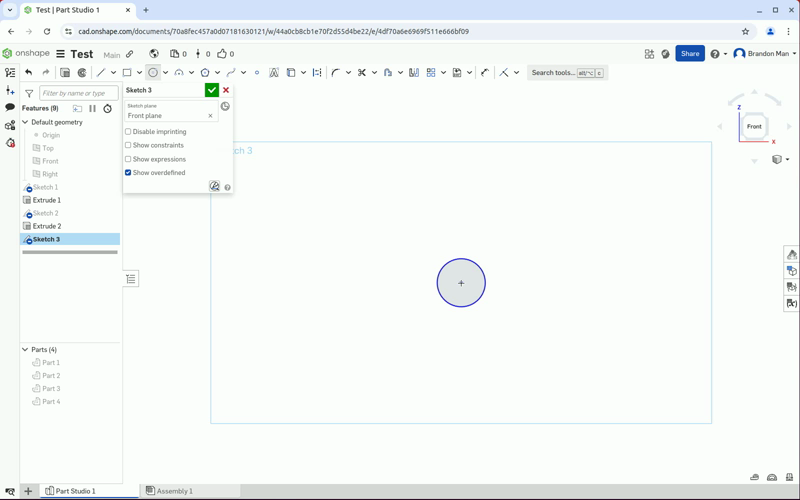
click(461, 282)
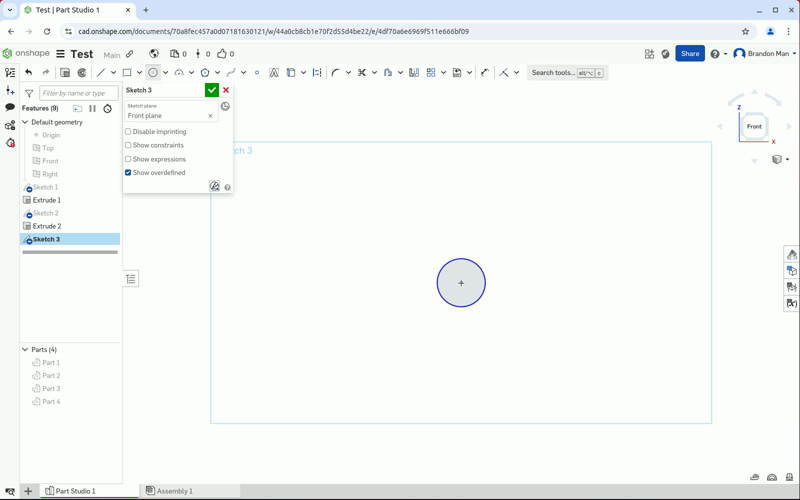
key_up(shift)
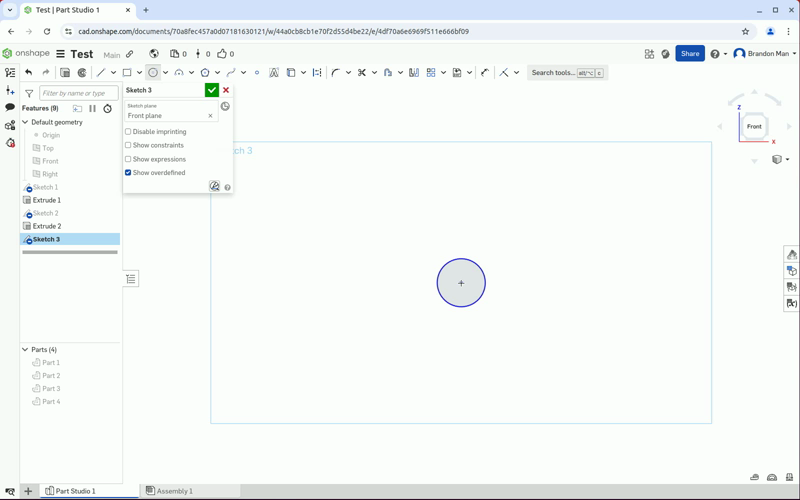
mouse_move(477, 282)
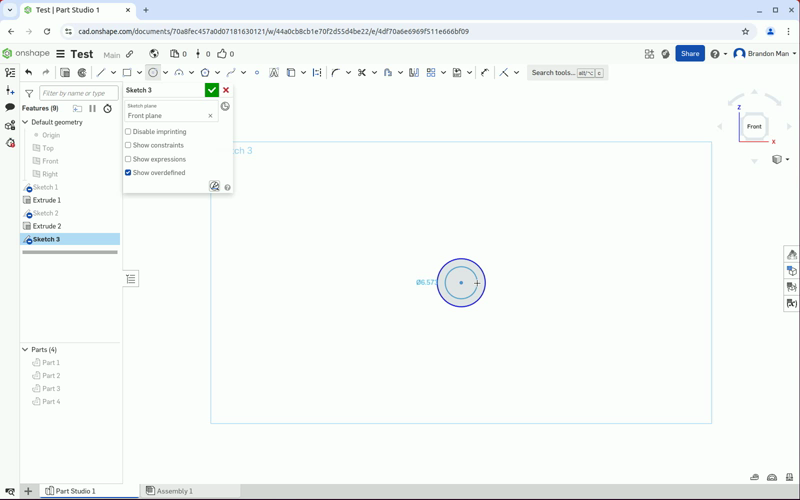
click(477, 282)
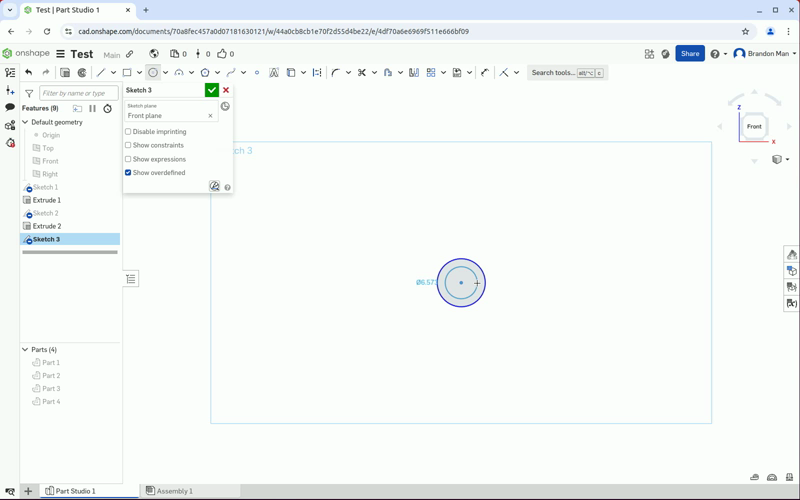
key(esc)
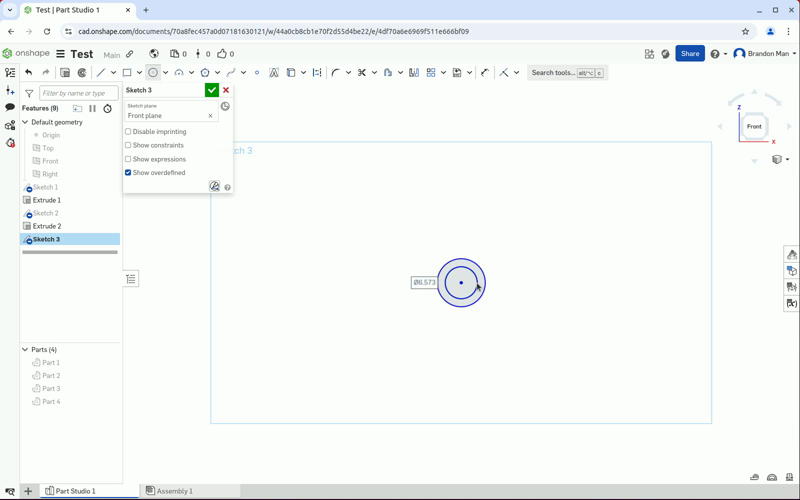
mouse_move(473, 299)
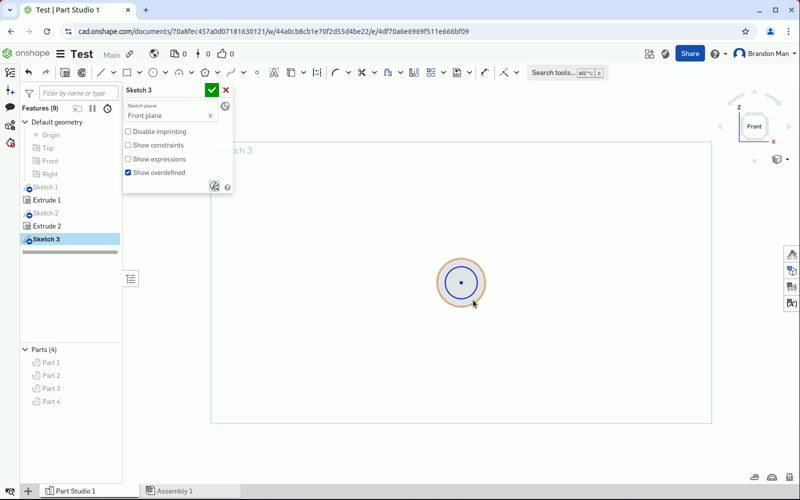
scroll(6)
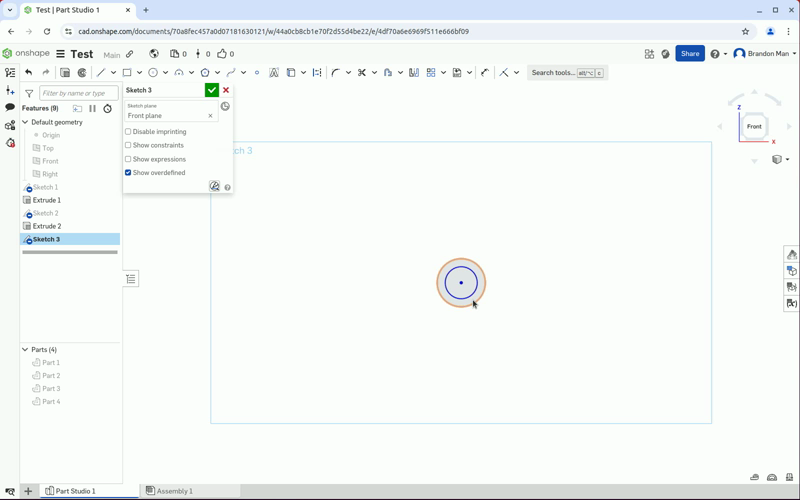
scroll(6)
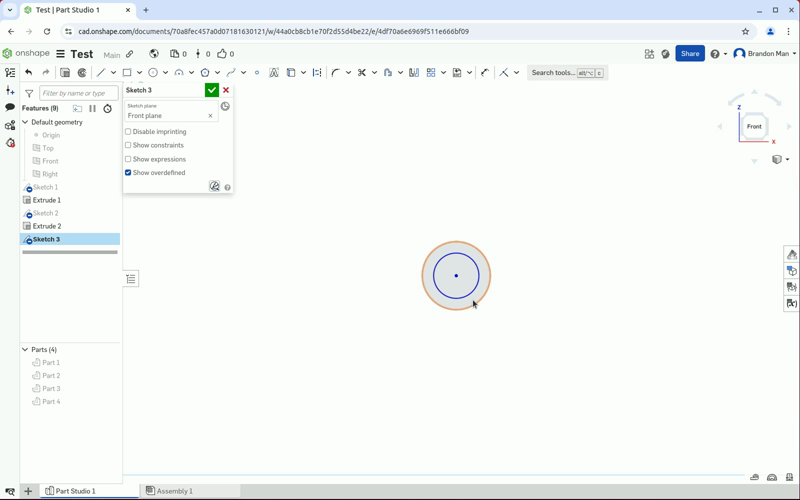
scroll(6)
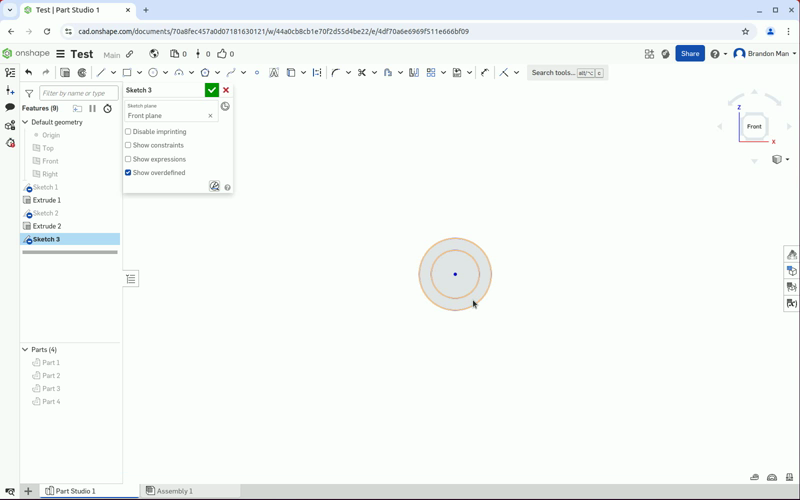
scroll(6)
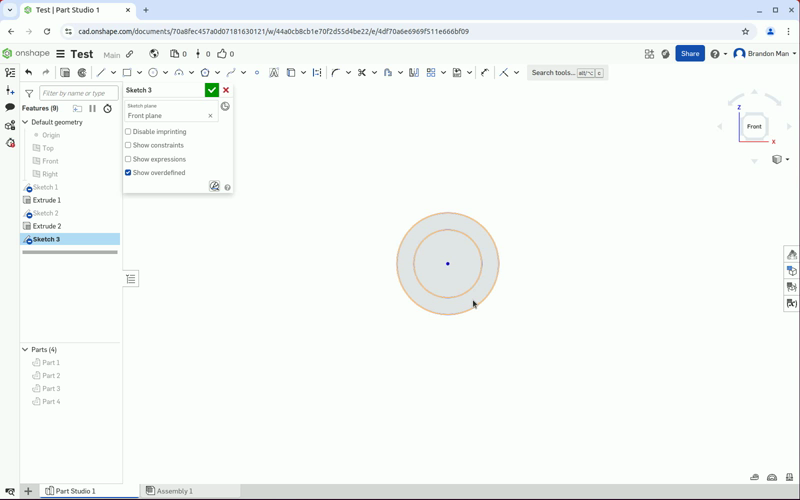
scroll(6)
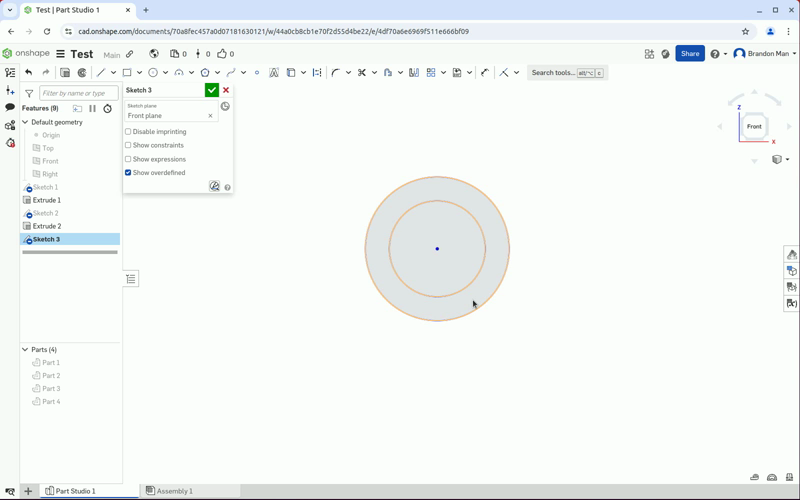
scroll(6)
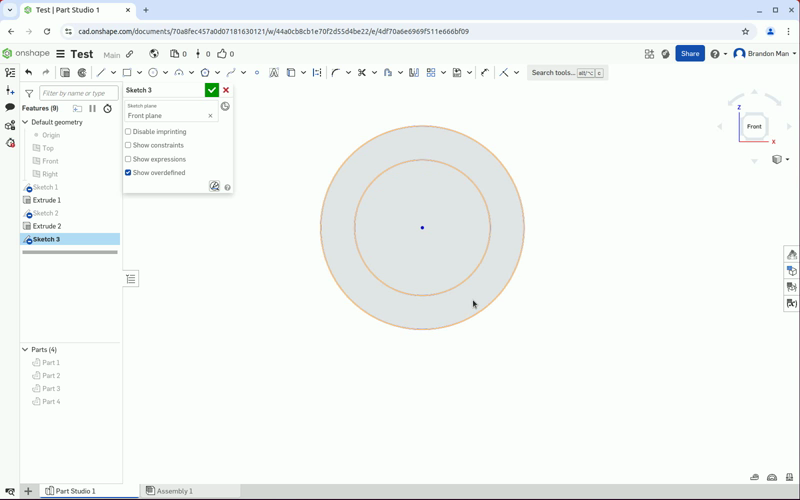
scroll(6)
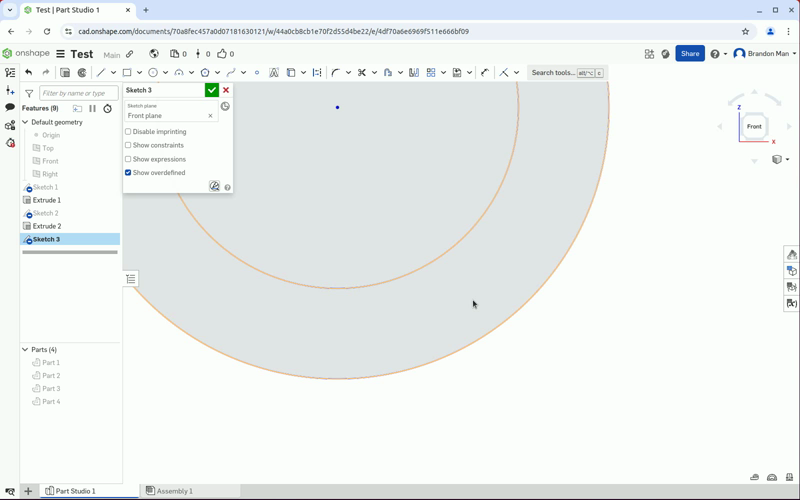
click(473, 299)
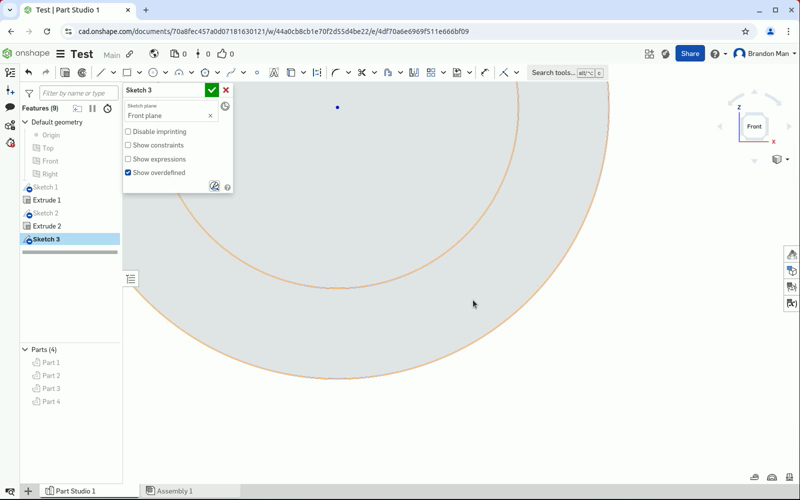
scroll(-6)
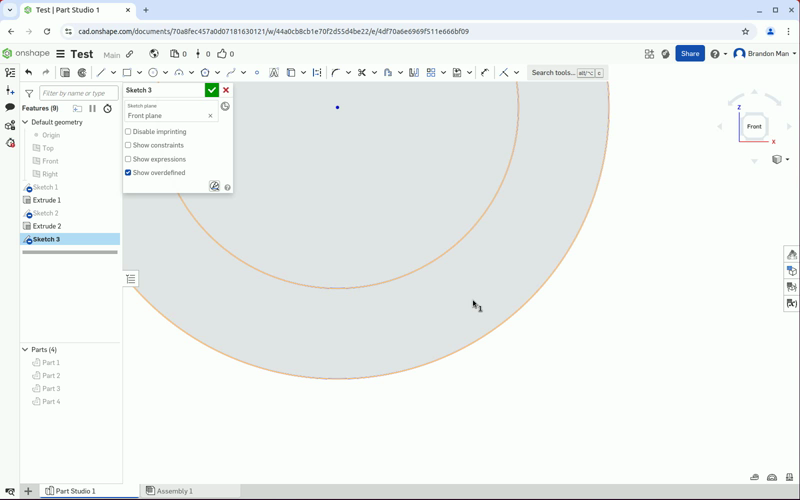
scroll(-6)
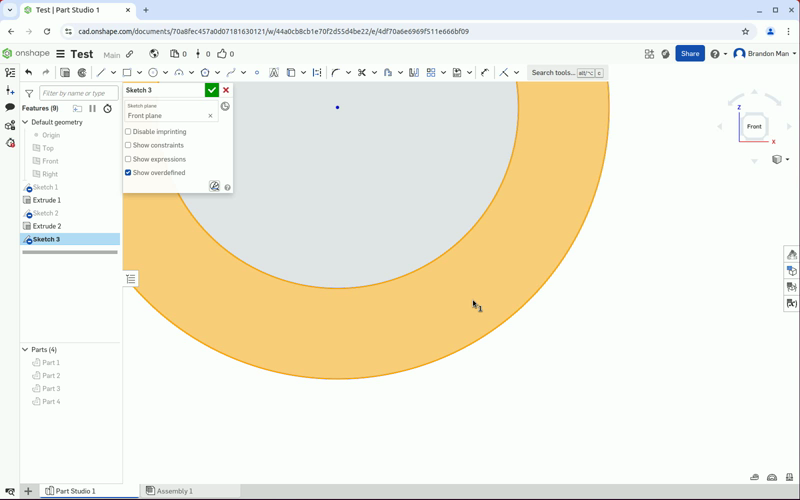
scroll(-6)
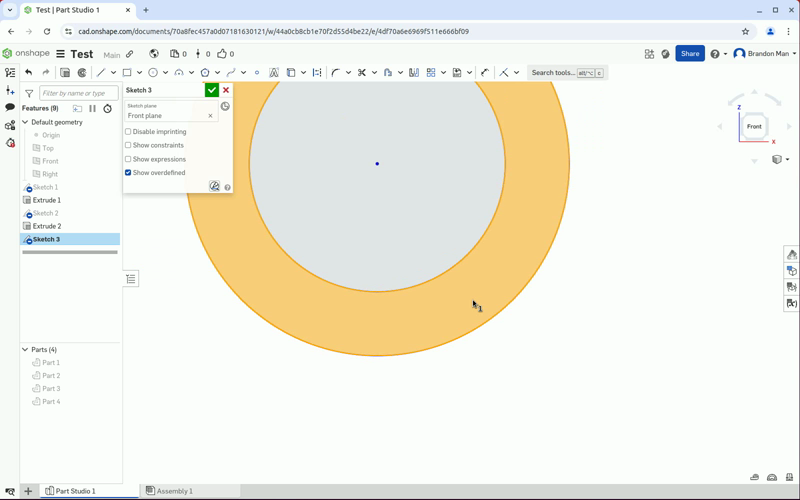
scroll(-6)
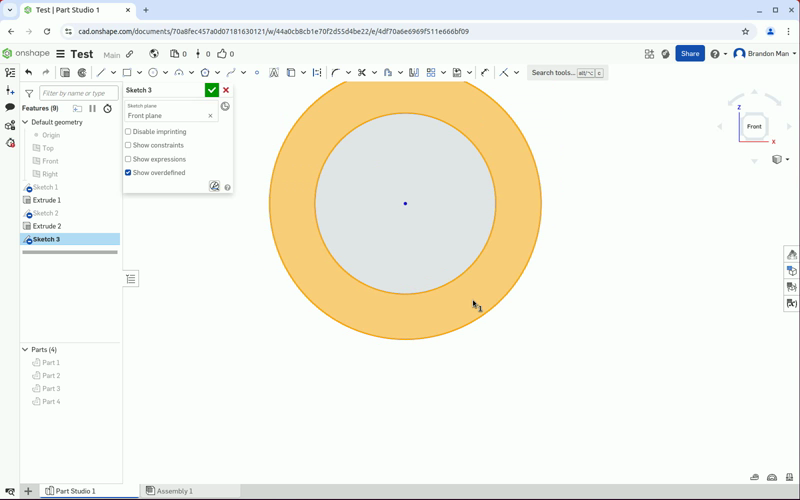
scroll(-6)
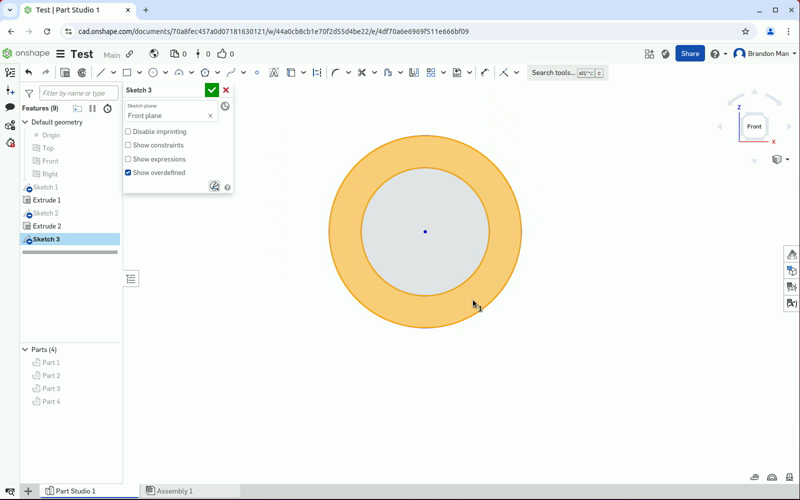
scroll(-6)
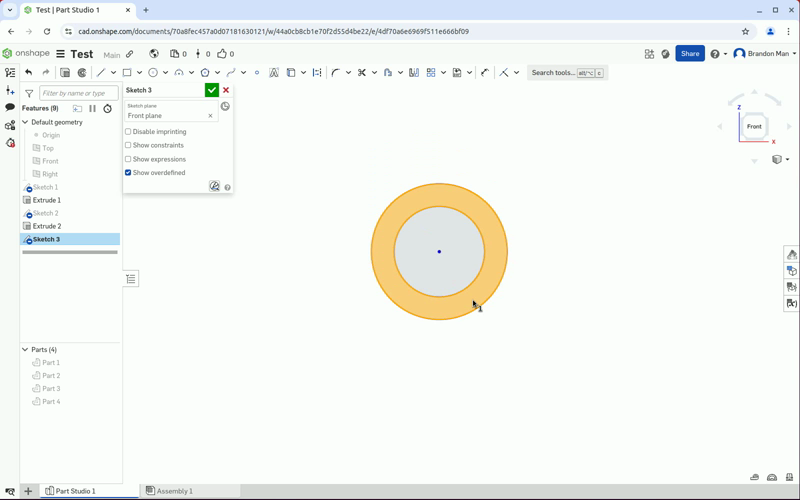
scroll(-6)
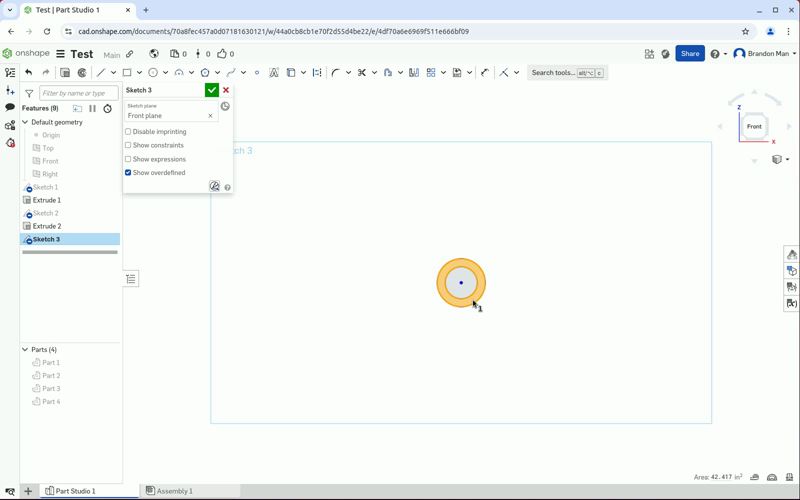
mouse_move(73, 352)
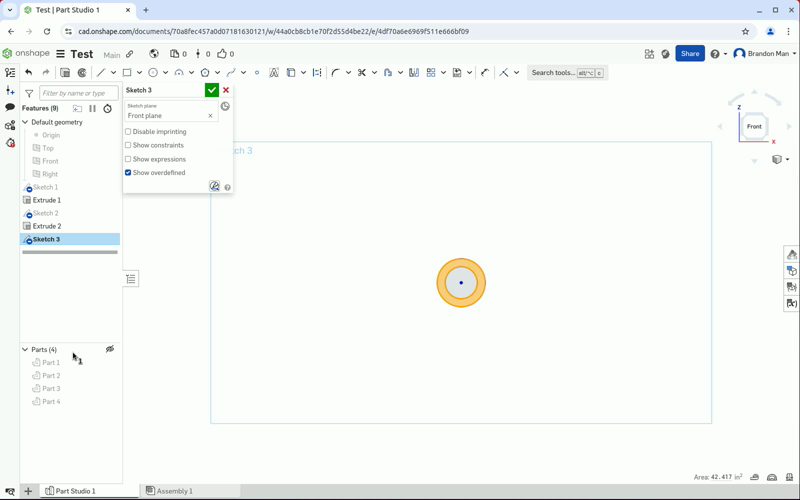
key(shift+y)
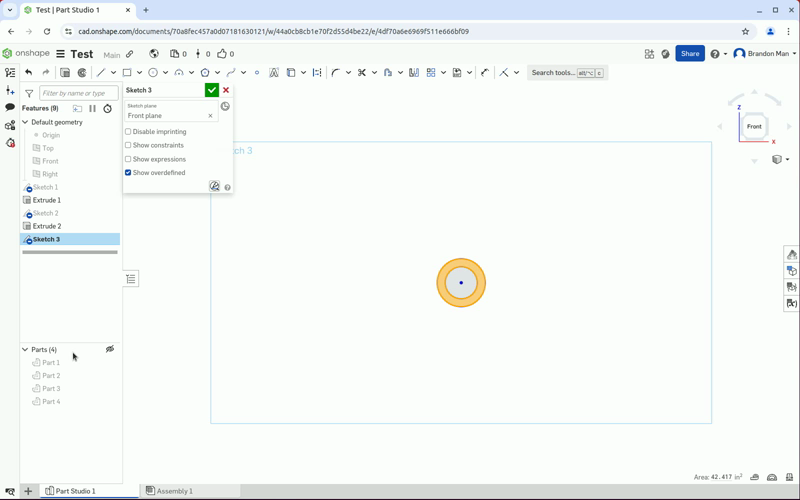
key(shift+e)
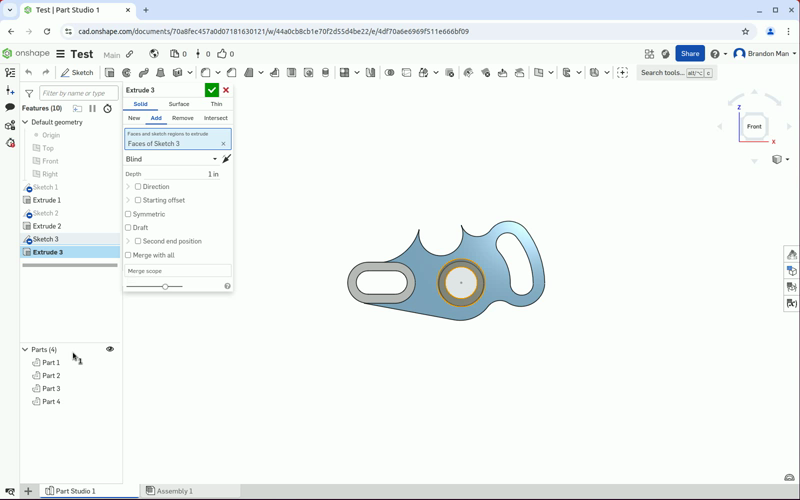
mouse_move(143, 106)
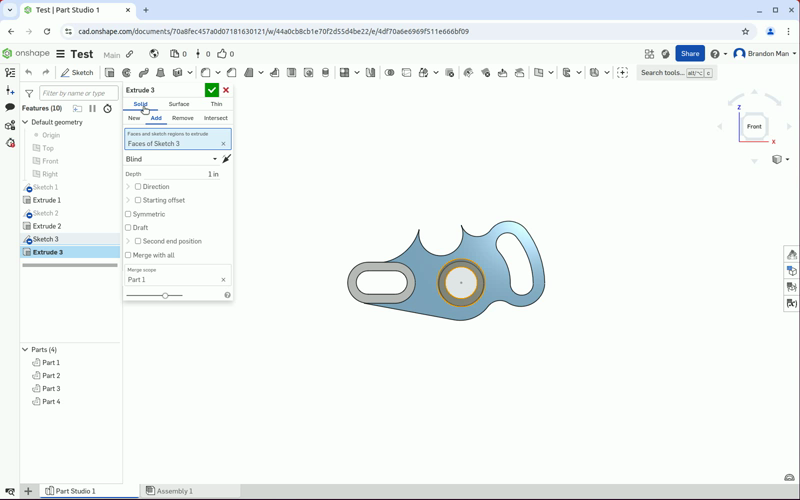
click(143, 106)
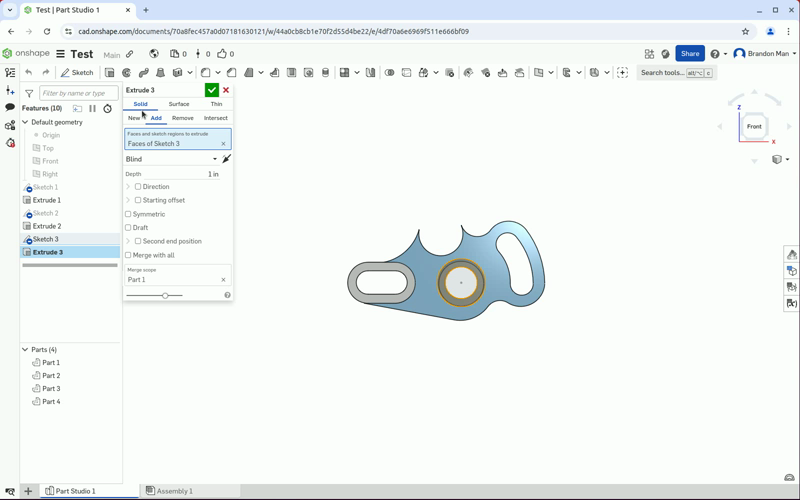
mouse_move(137, 120)
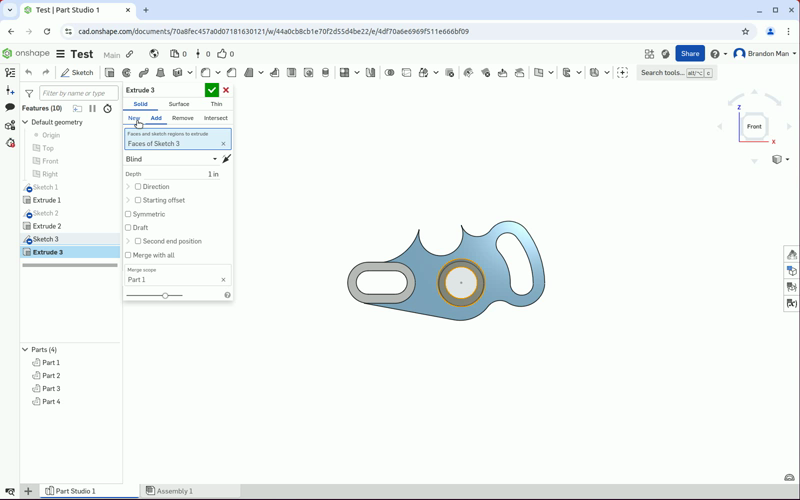
click(137, 120)
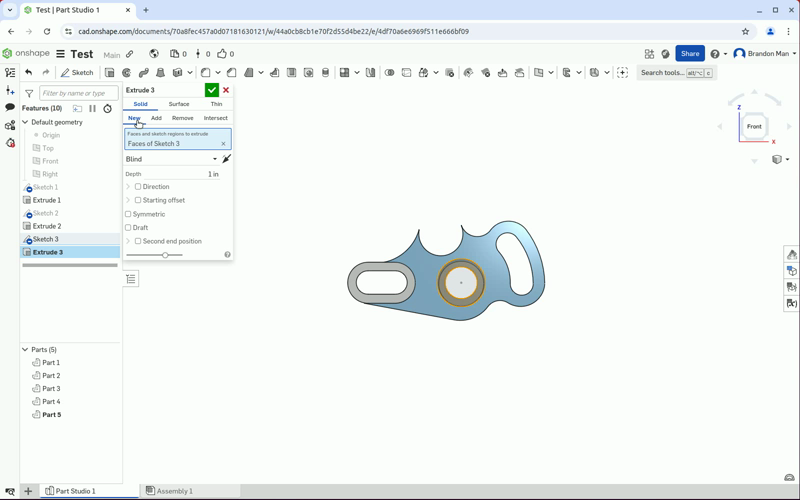
key(tab, 4)
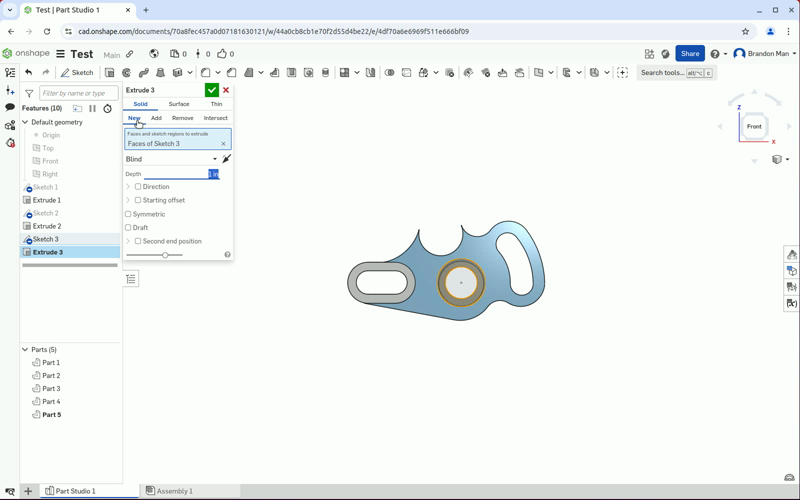
text(9.628)
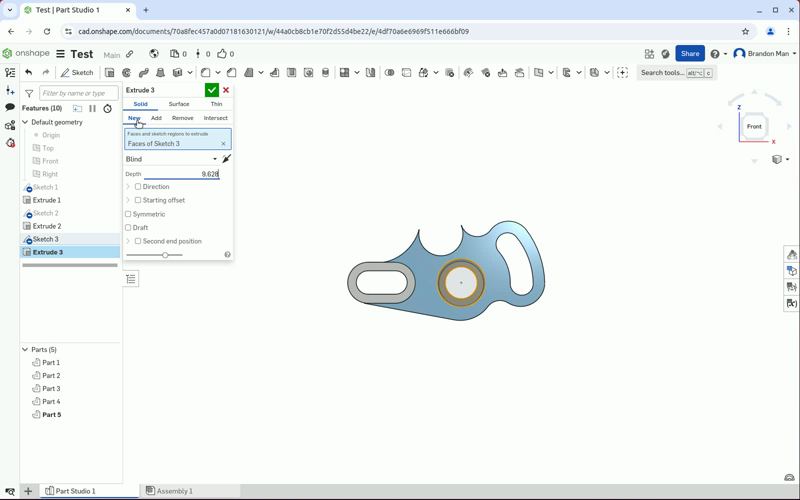
key(tab, 3)
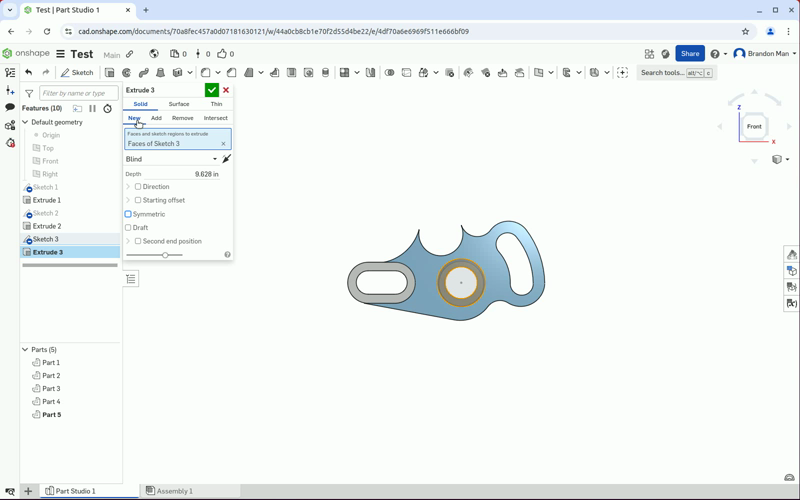
key(space)
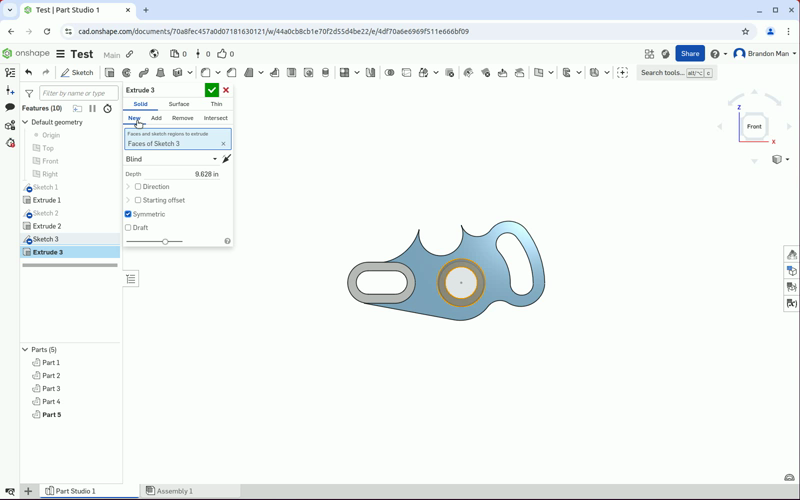
key(enter)
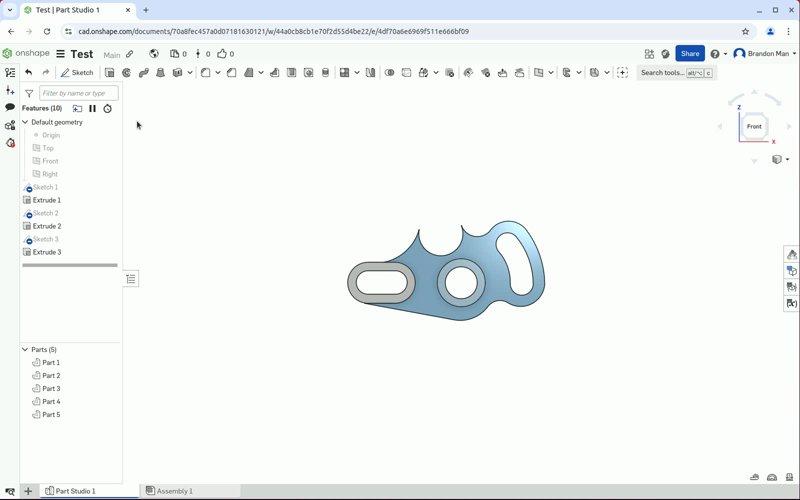
key(shift+h)
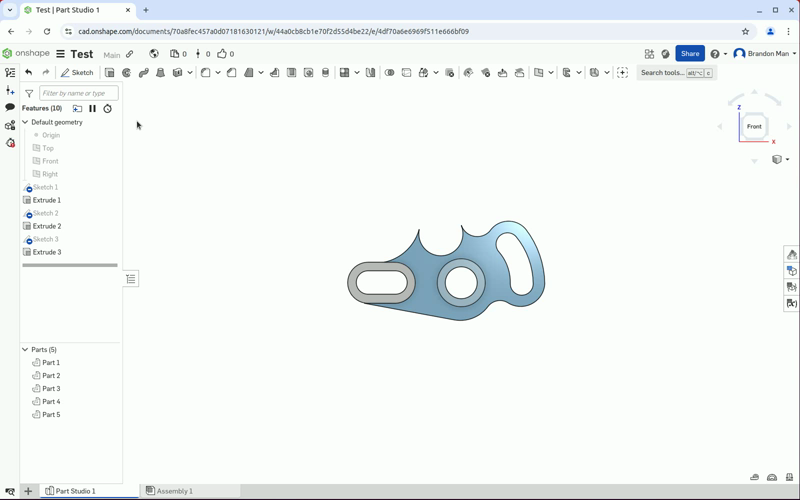
key(shift+h)
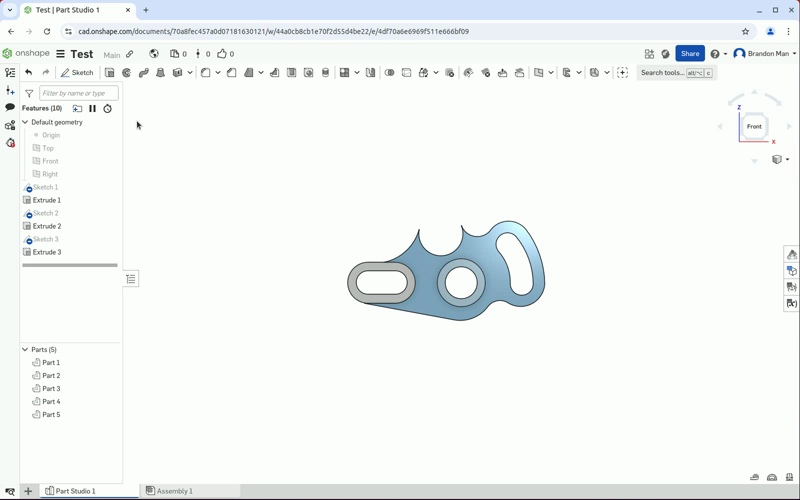
mouse_move(73, 189)
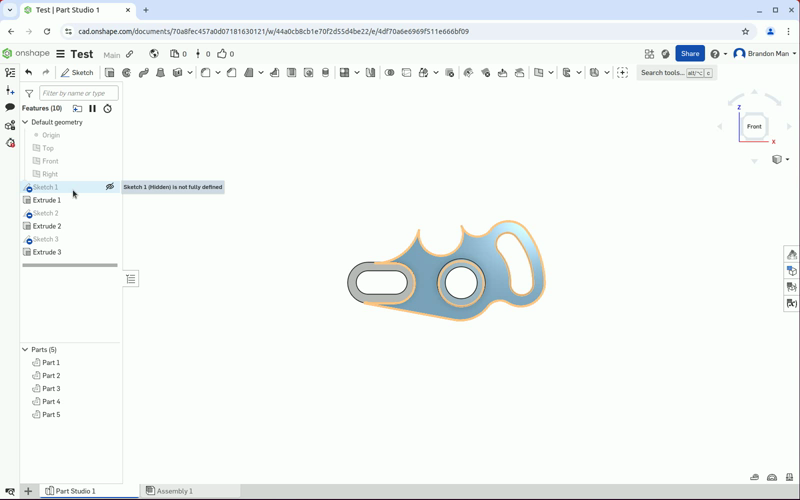
click(73, 189)
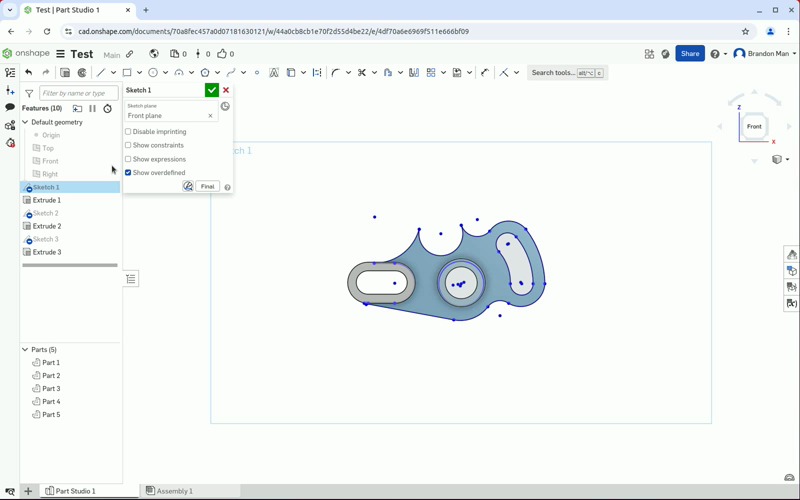
mouse_move(229, 92)
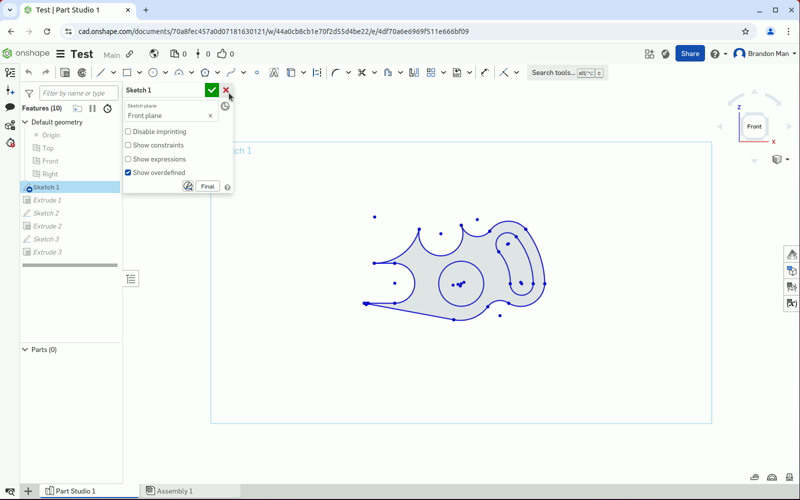
click(229, 92)
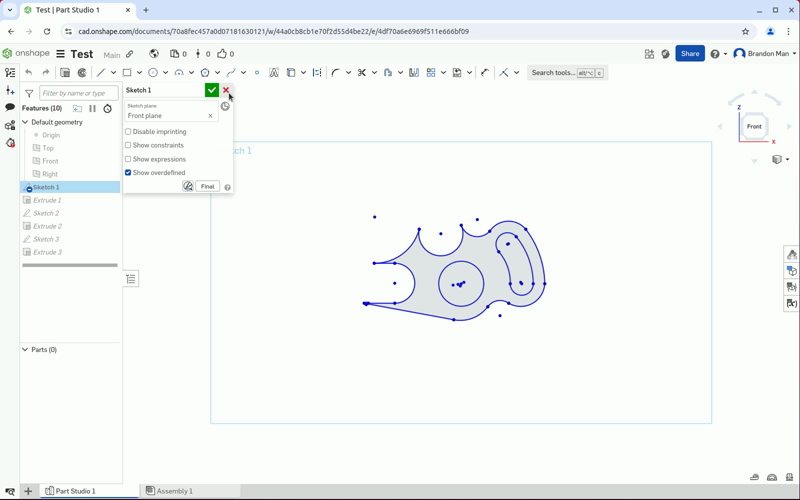
key(shift+s)
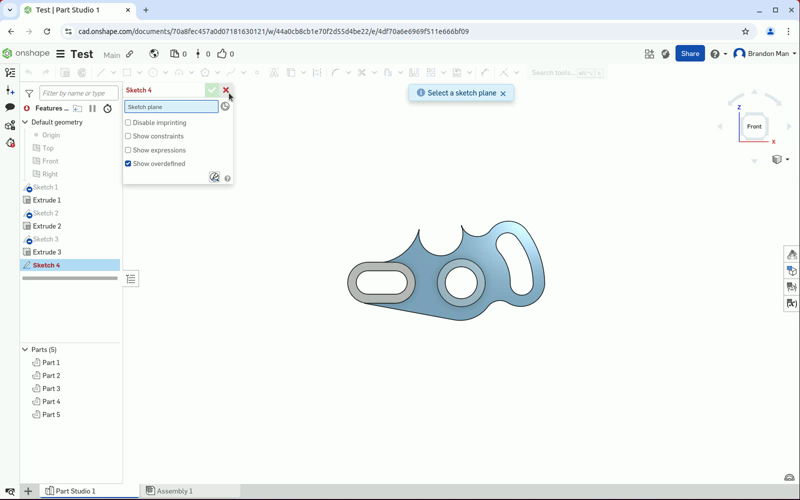
mouse_move(73, 163)
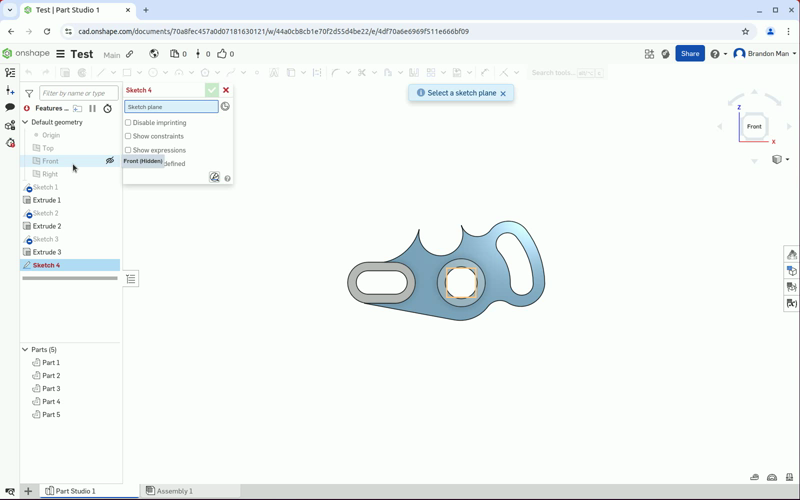
click(73, 163)
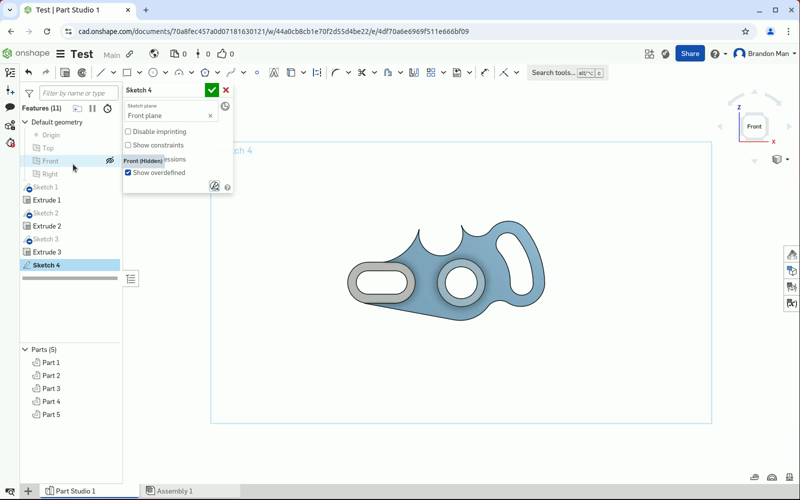
mouse_move(73, 352)
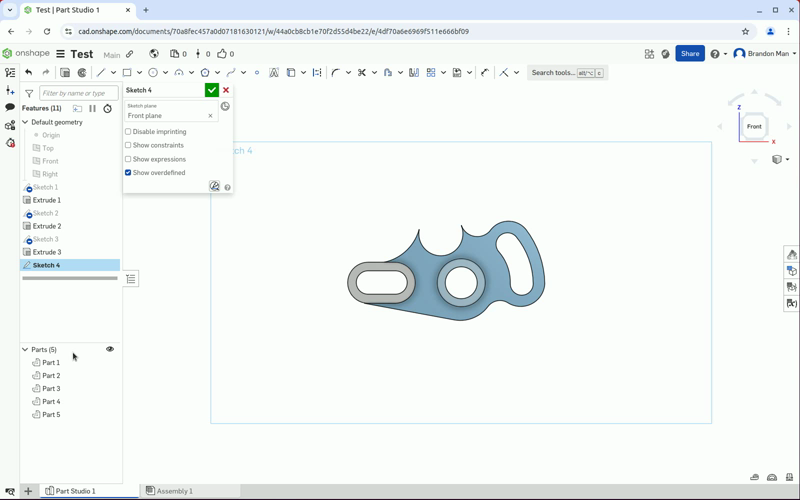
key(y)
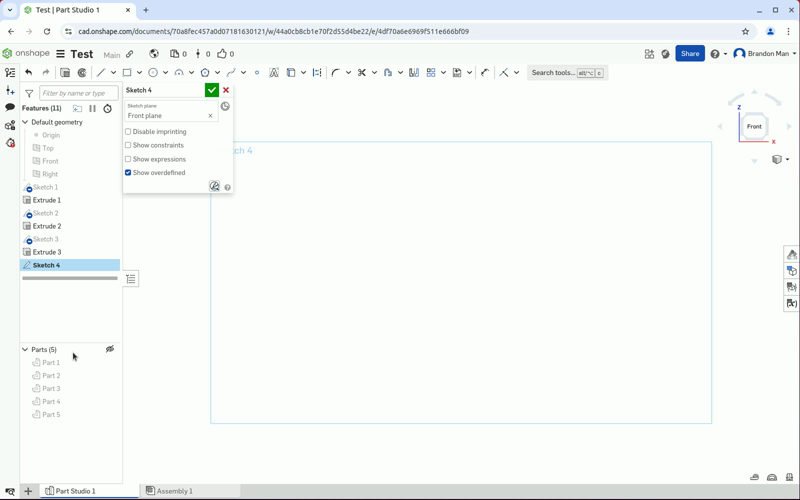
key(c)
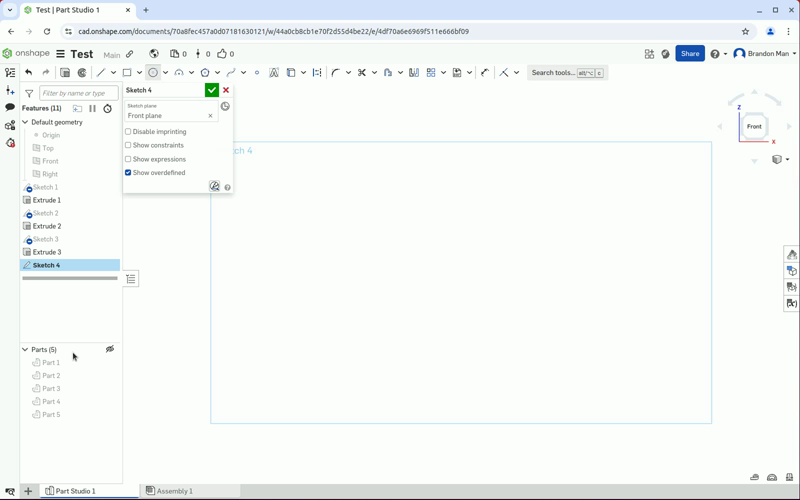
key_down(shift)
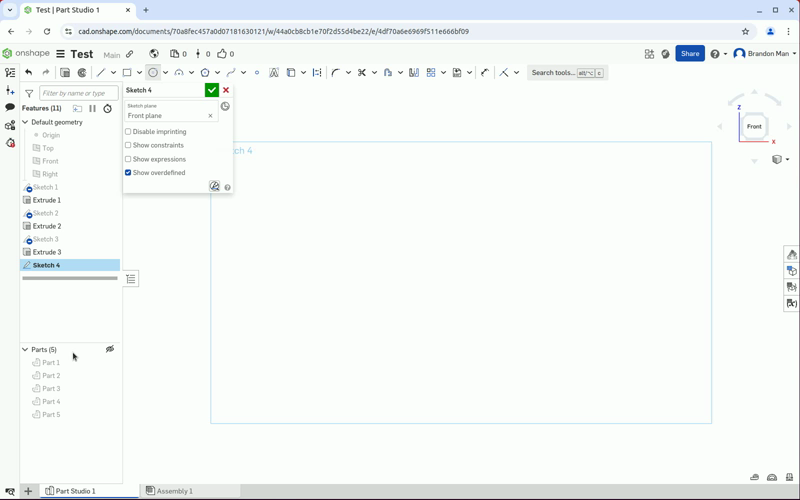
mouse_move(442, 233)
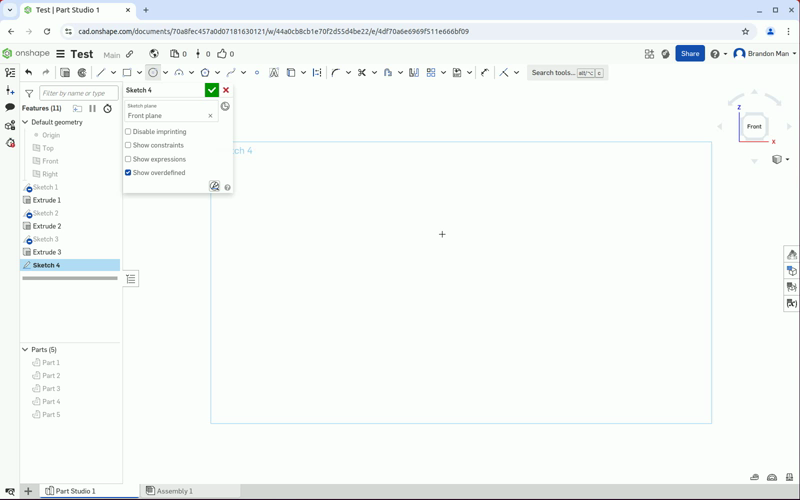
click(442, 233)
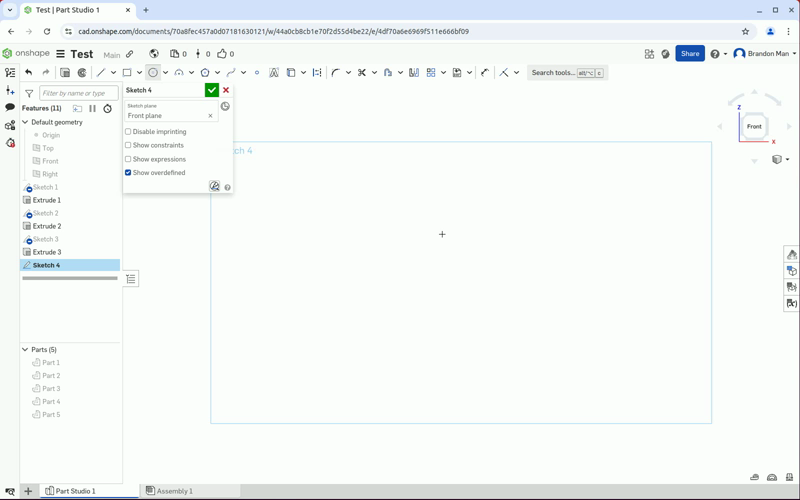
key_up(shift)
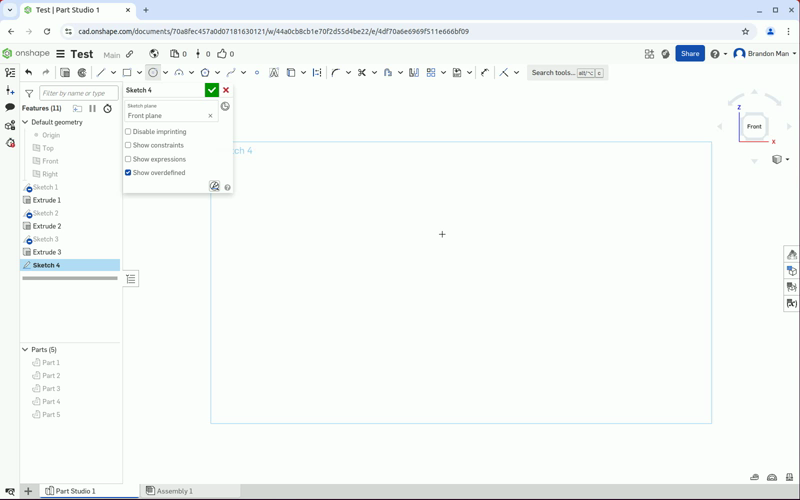
mouse_move(464, 233)
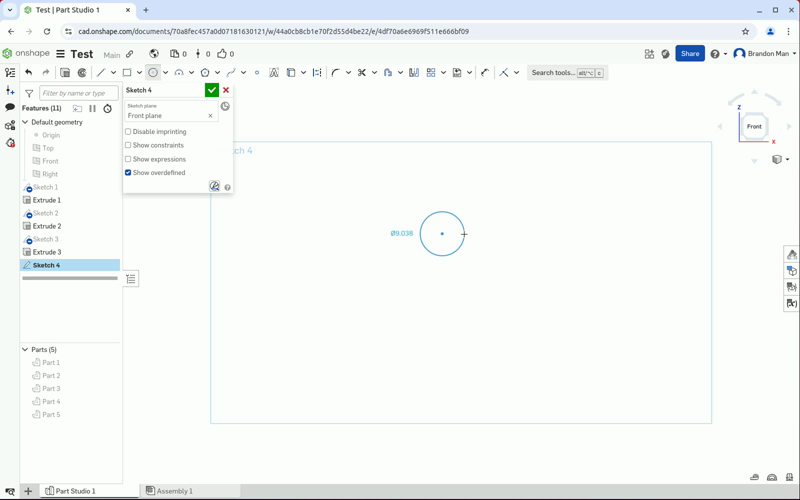
click(464, 233)
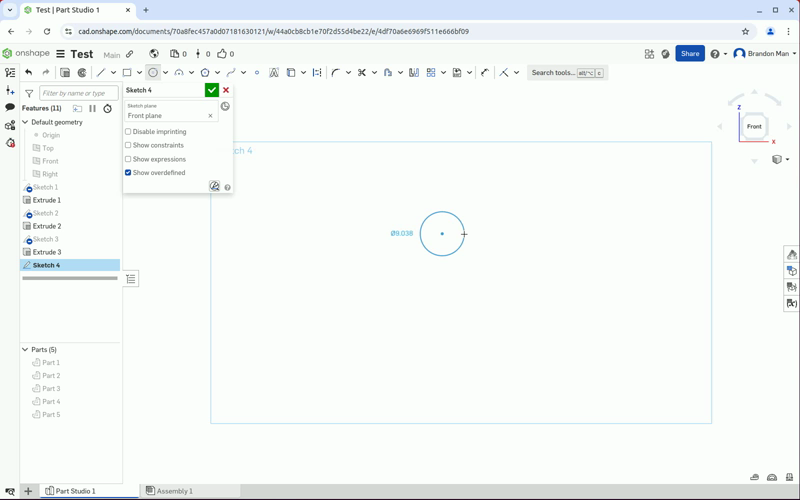
key(esc)
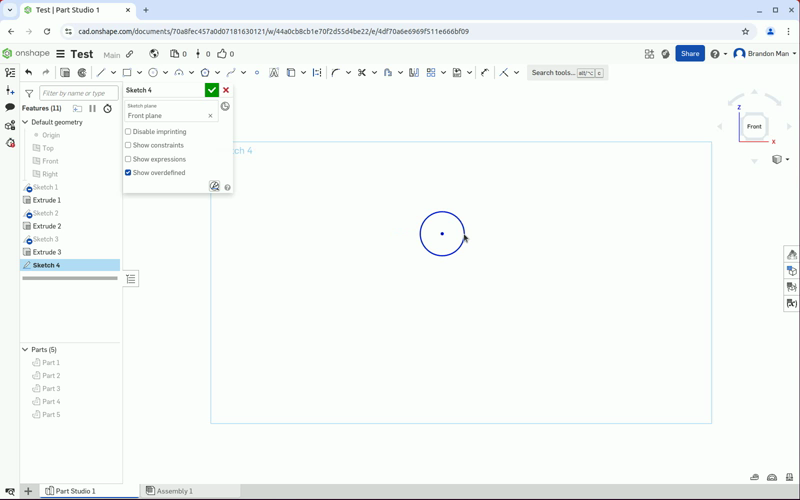
key(c)
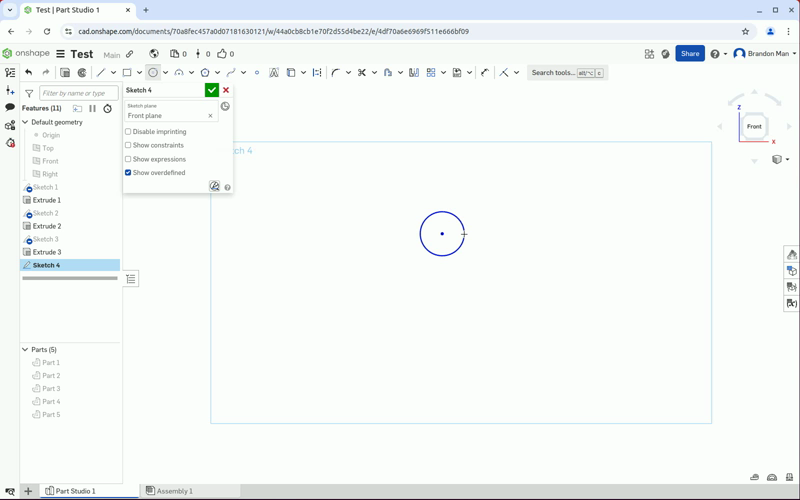
key_down(shift)
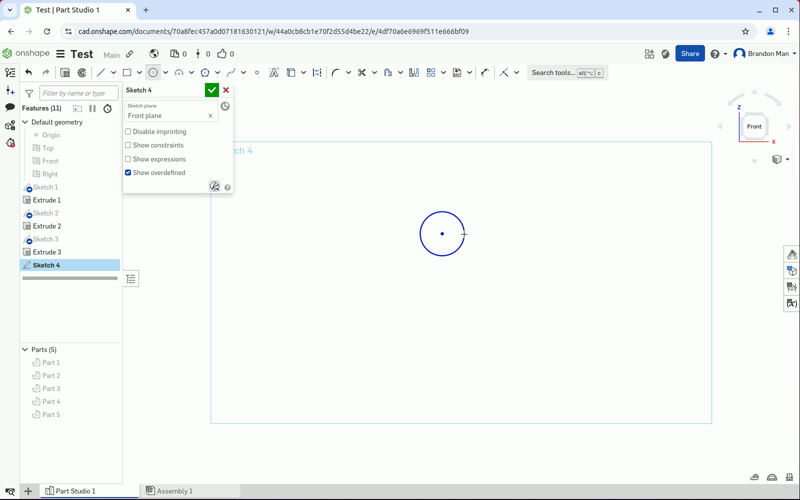
mouse_move(442, 233)
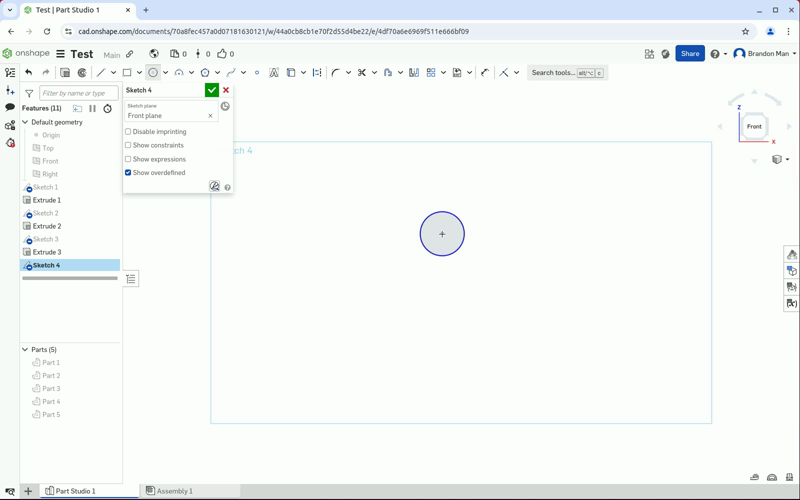
click(442, 233)
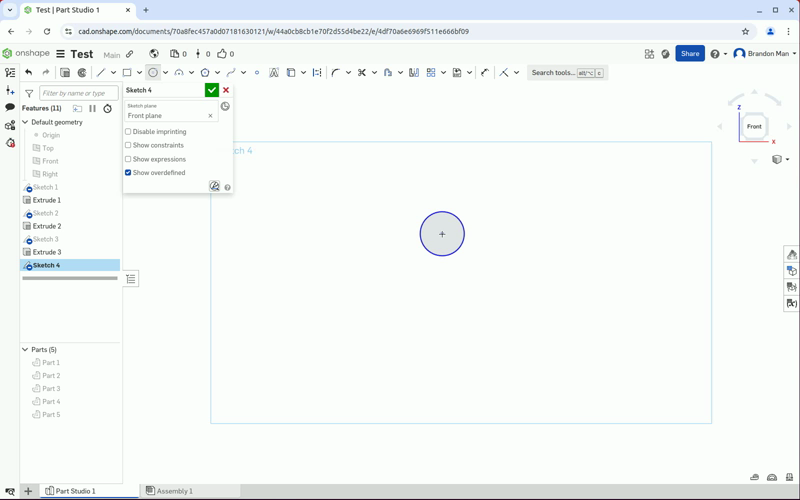
key_up(shift)
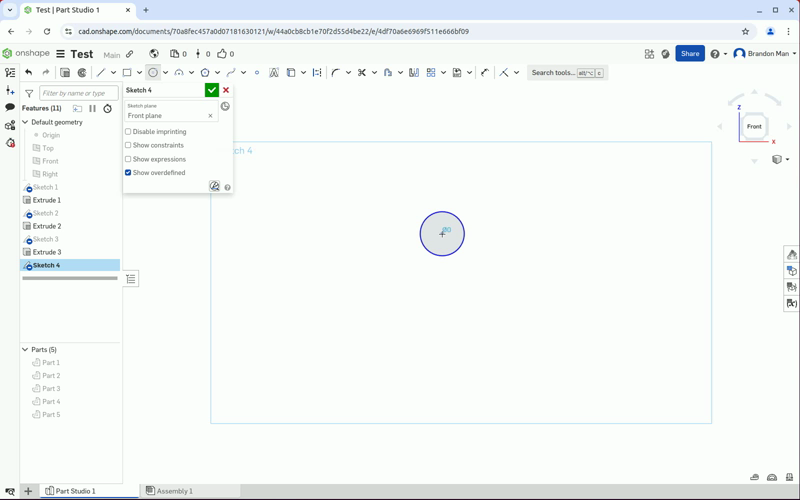
mouse_move(452, 233)
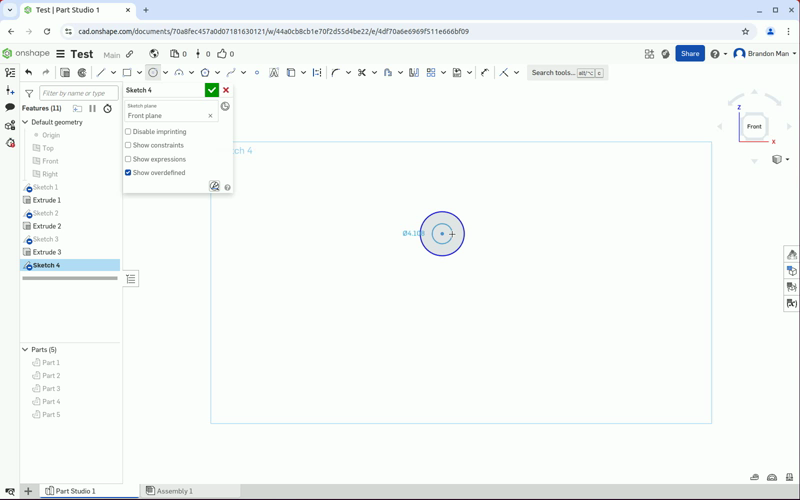
click(452, 233)
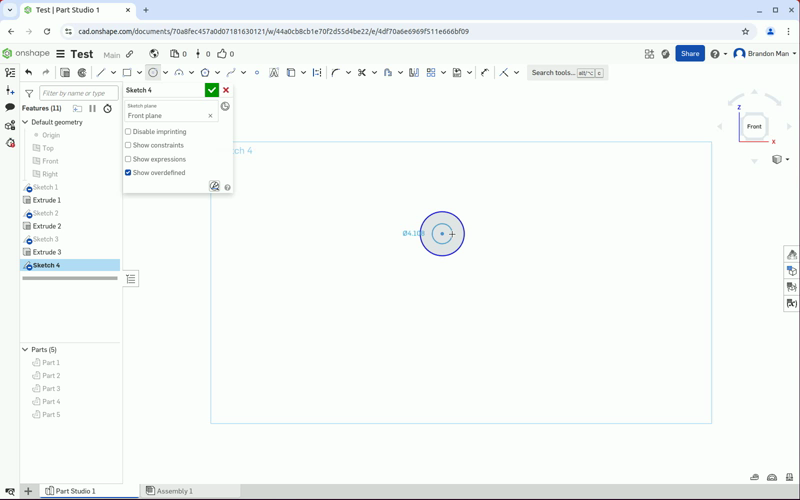
key(esc)
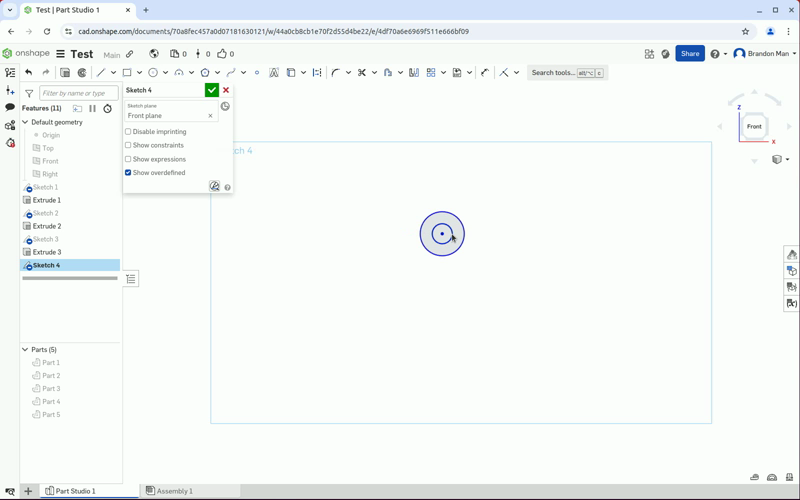
mouse_move(431, 216)
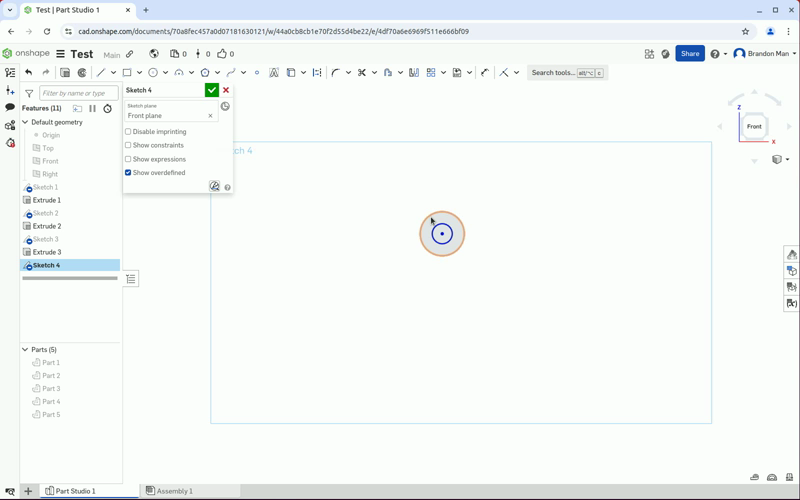
scroll(6)
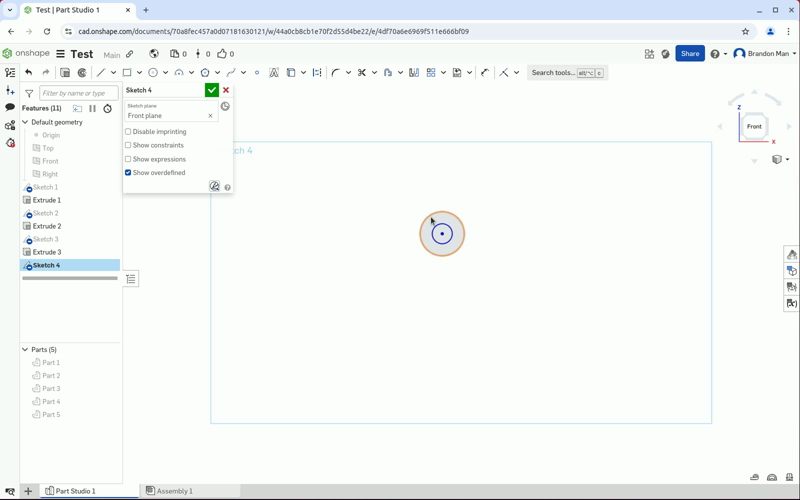
scroll(6)
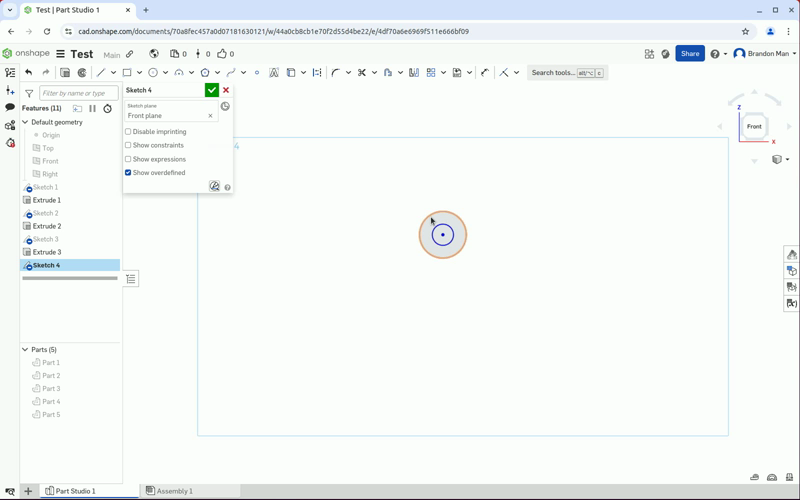
scroll(6)
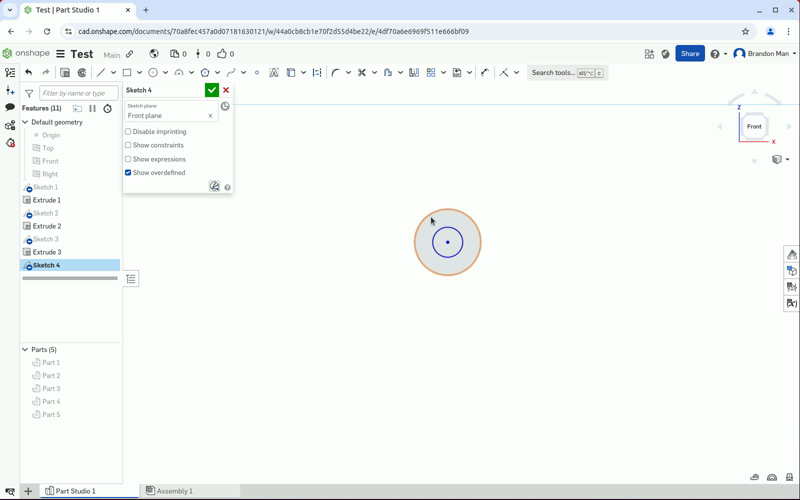
scroll(6)
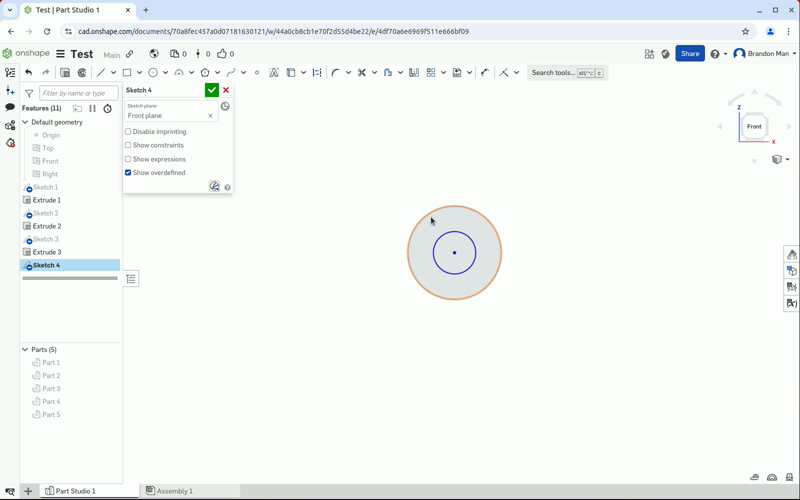
scroll(6)
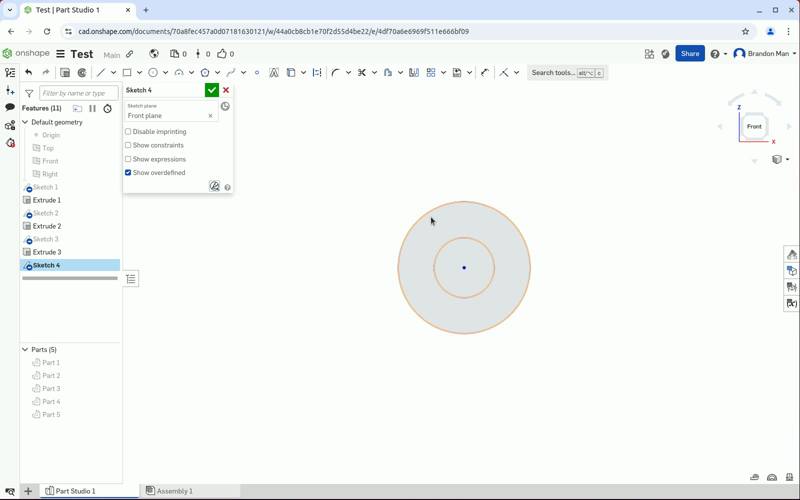
scroll(6)
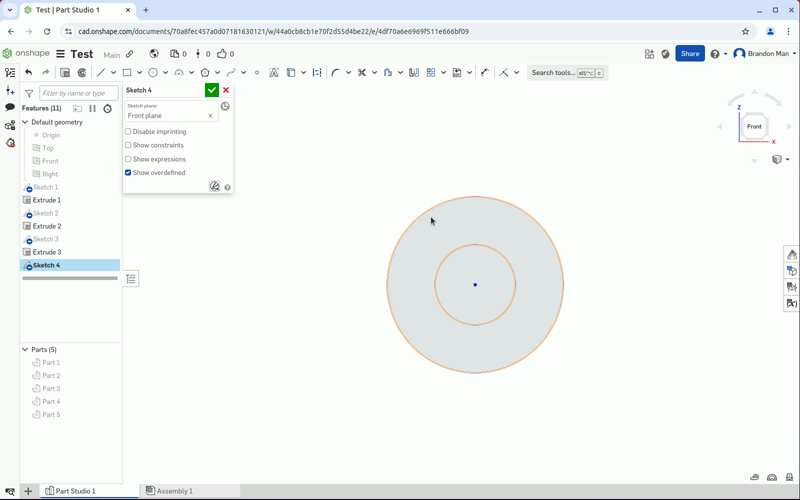
scroll(6)
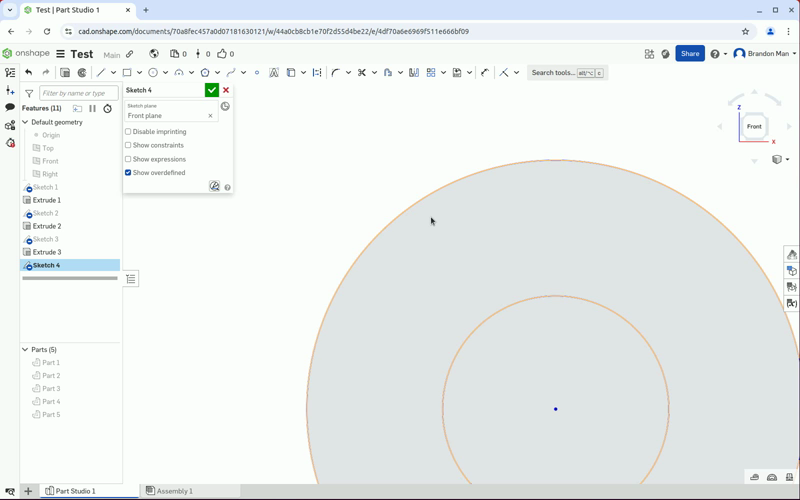
click(431, 216)
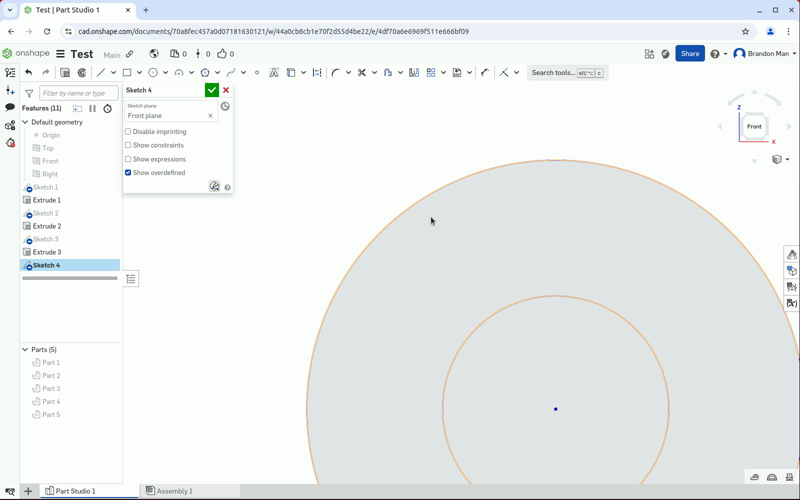
scroll(-6)
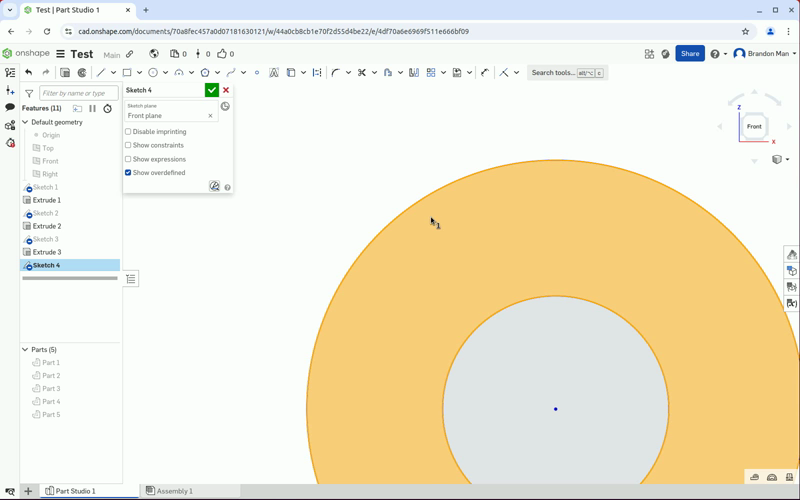
scroll(-6)
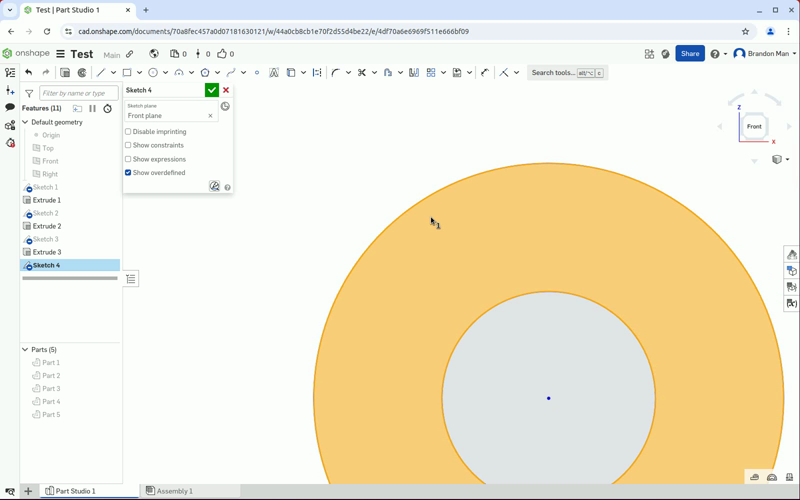
scroll(-6)
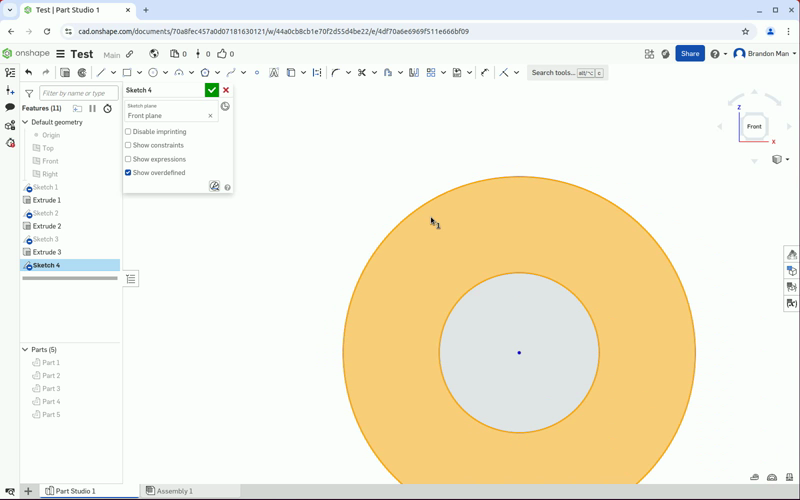
scroll(-6)
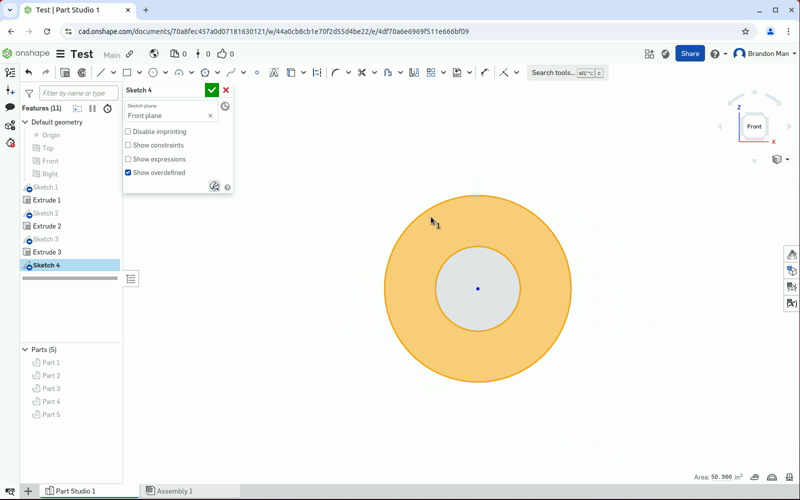
scroll(-6)
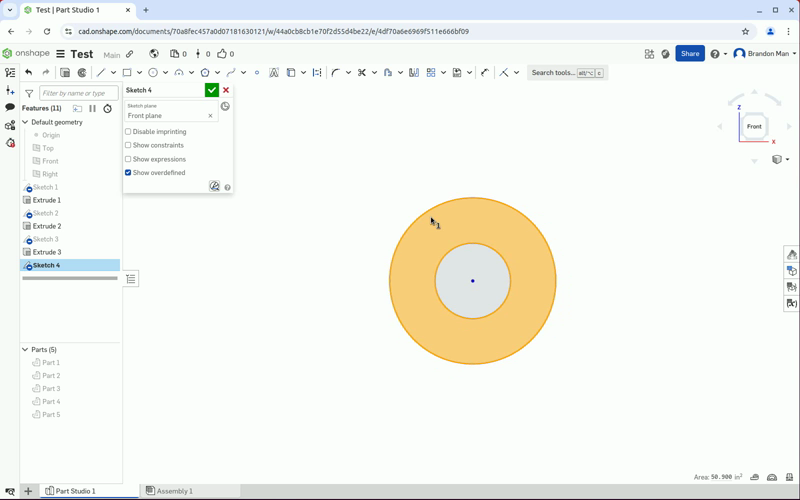
scroll(-6)
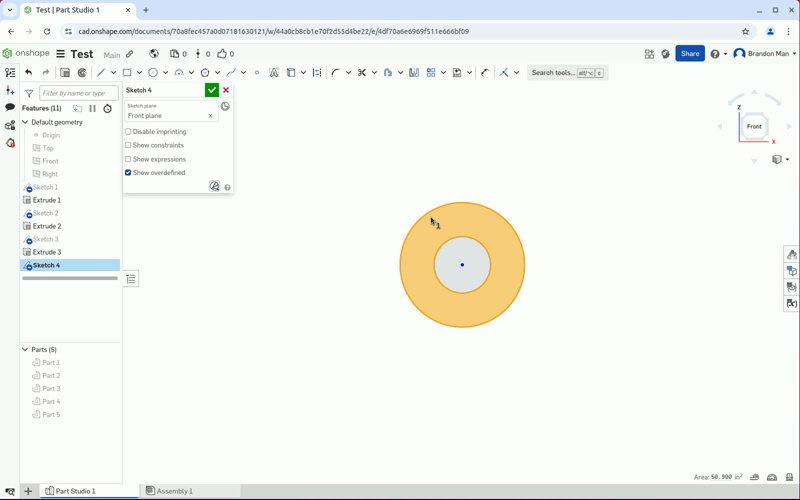
scroll(-6)
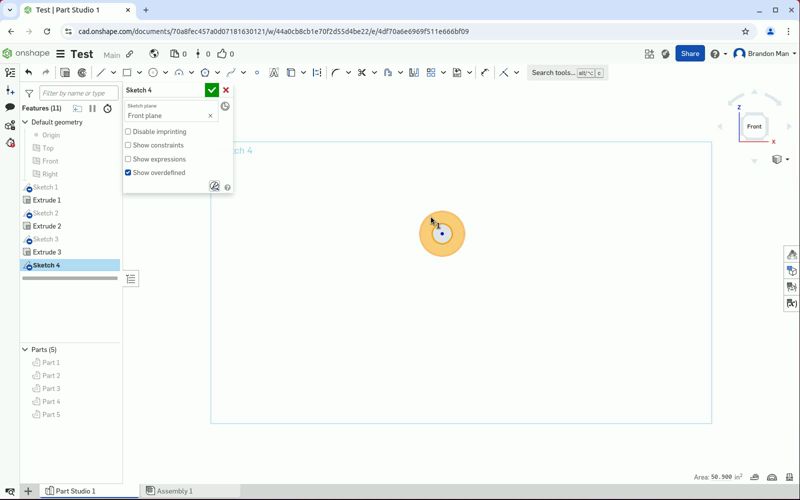
mouse_move(73, 352)
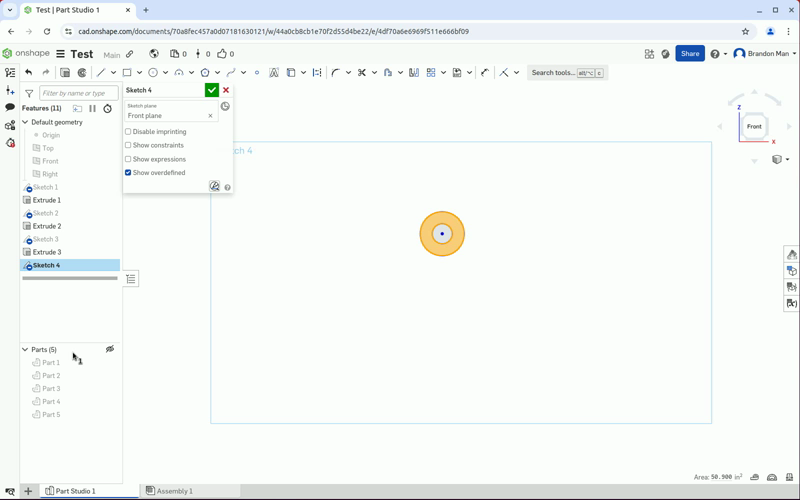
key(shift+y)
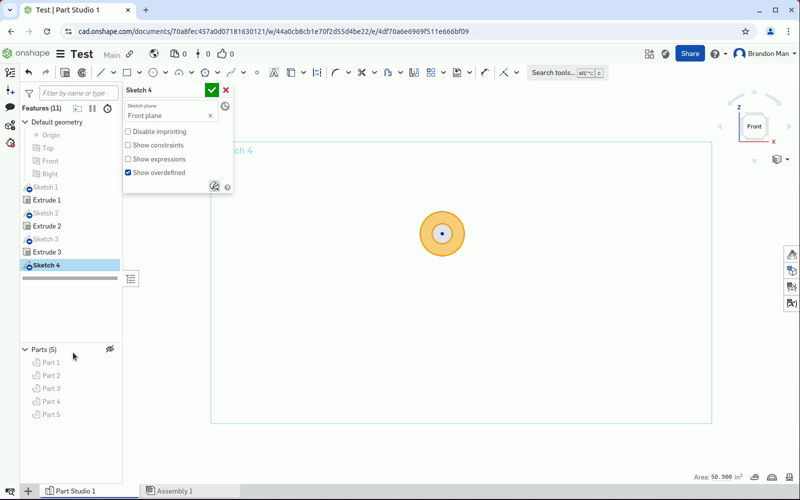
key(shift+e)
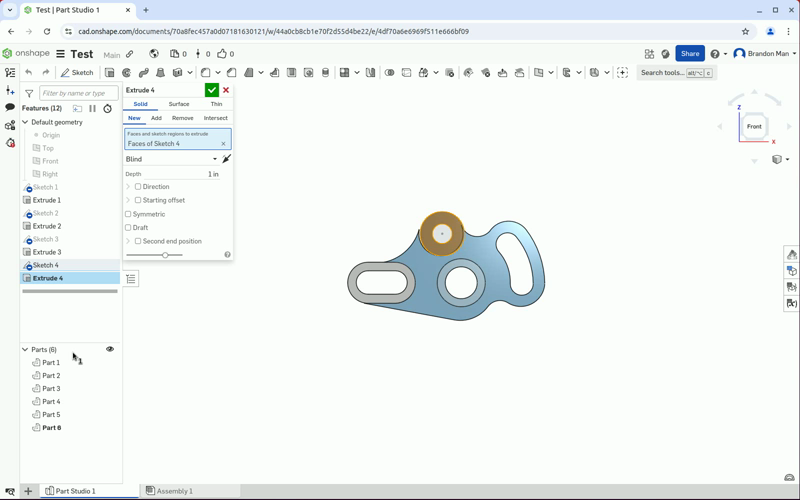
mouse_move(143, 106)
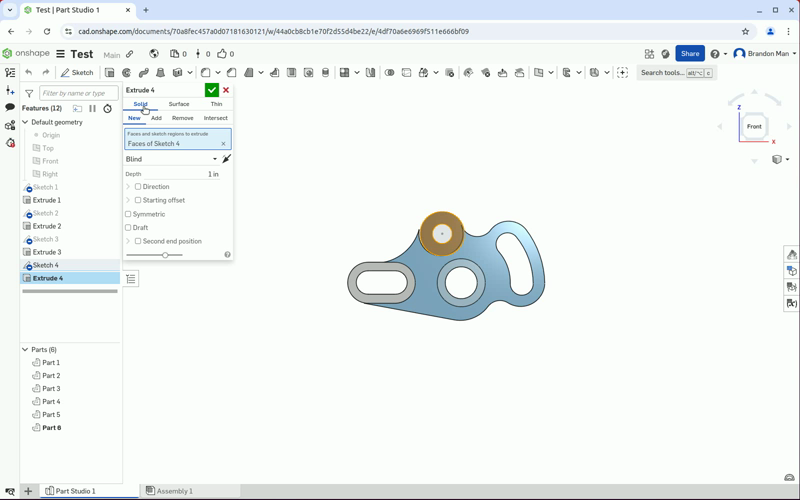
click(143, 106)
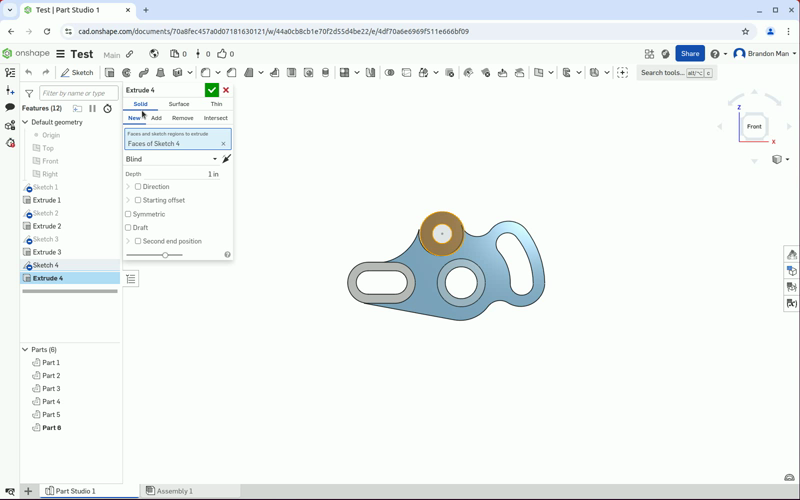
mouse_move(137, 120)
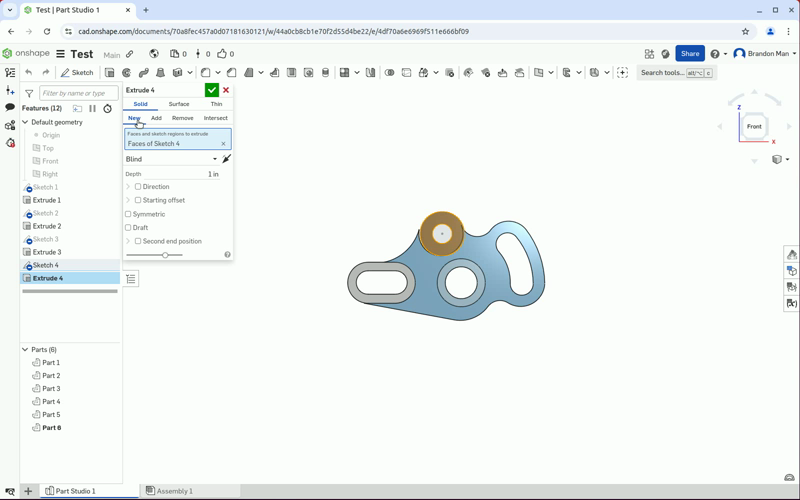
click(137, 120)
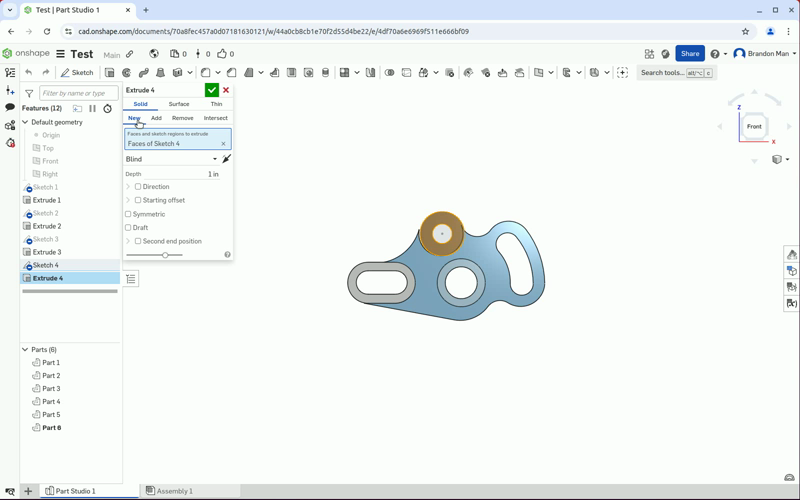
key(tab, 4)
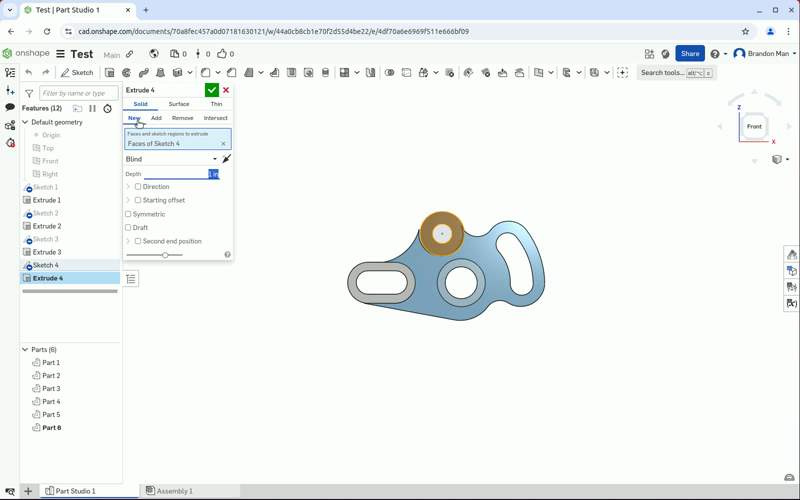
text(9.628)
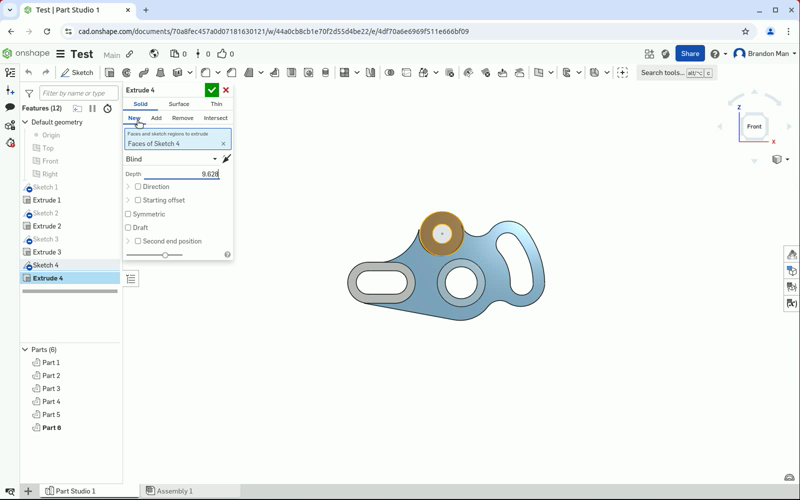
key(tab, 3)
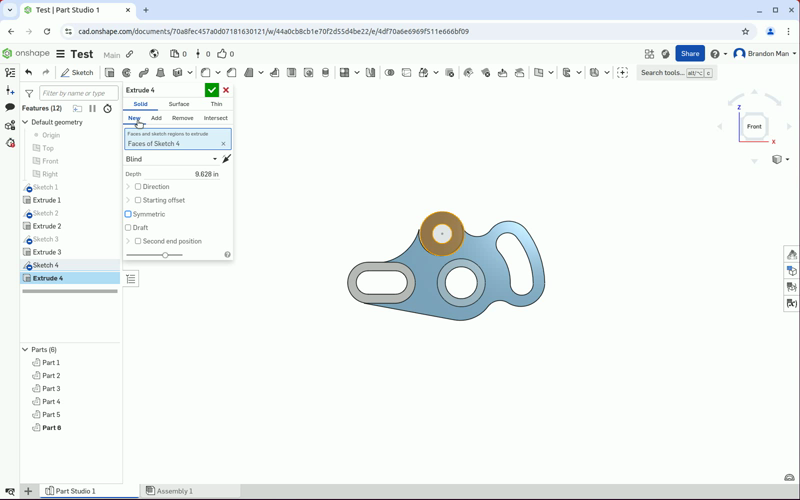
key(space)
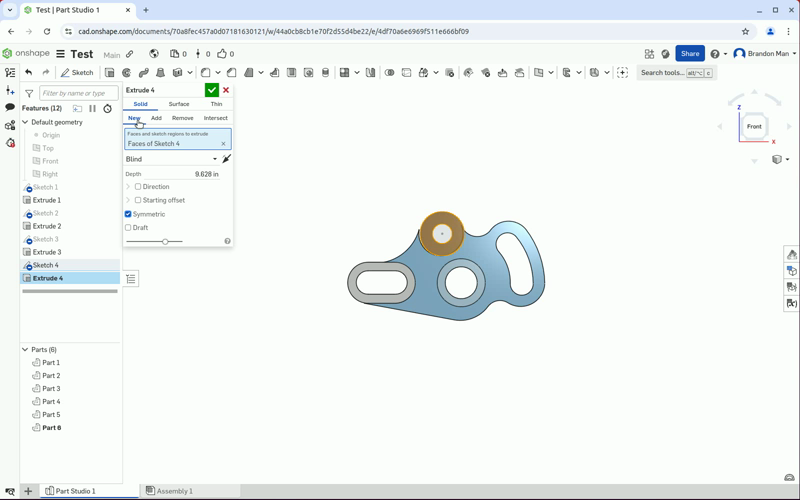
key(enter)
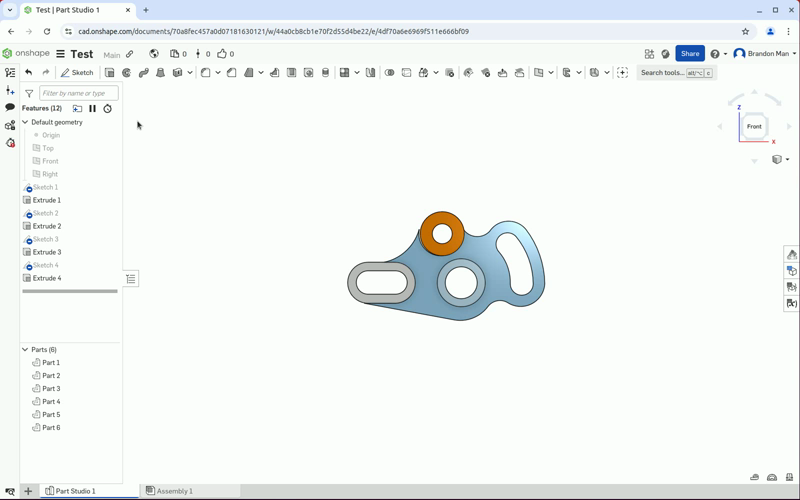
key(shift+h)
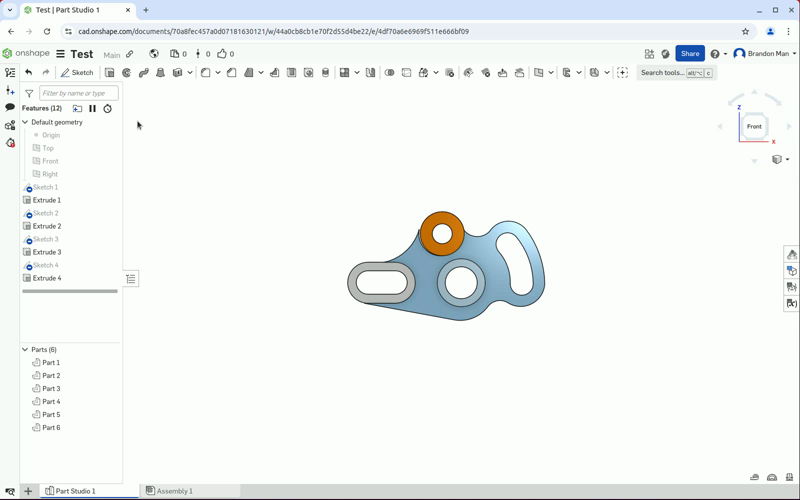
key(shift+h)
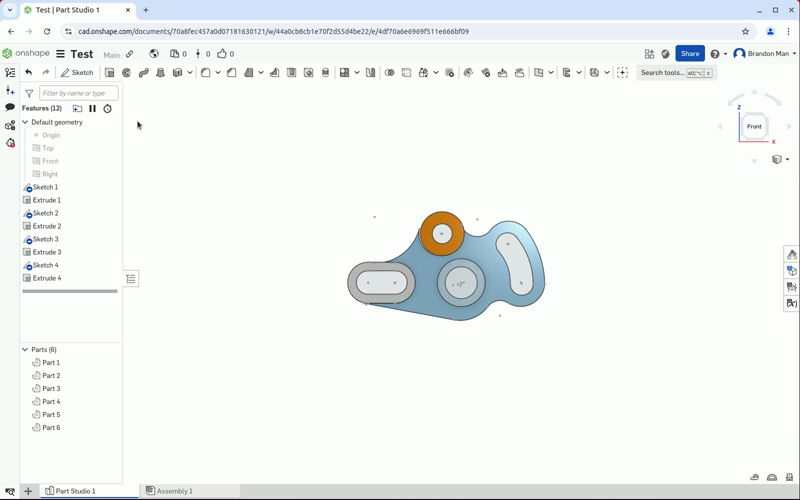
key(shift+7)
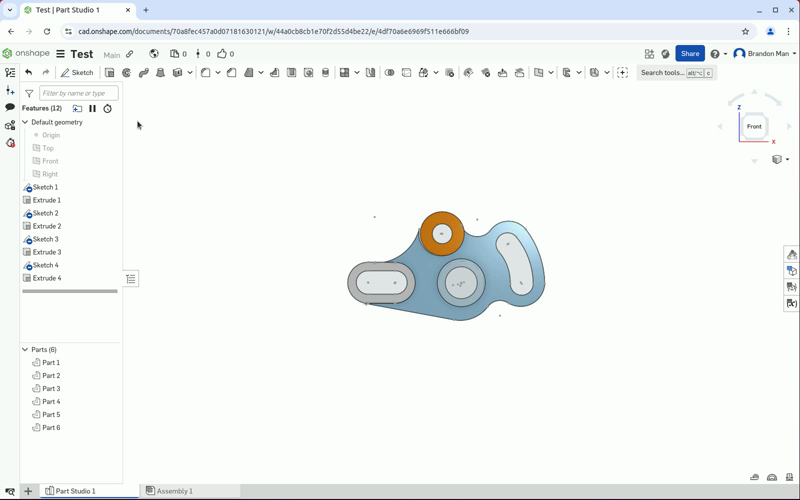
key(left, 2)
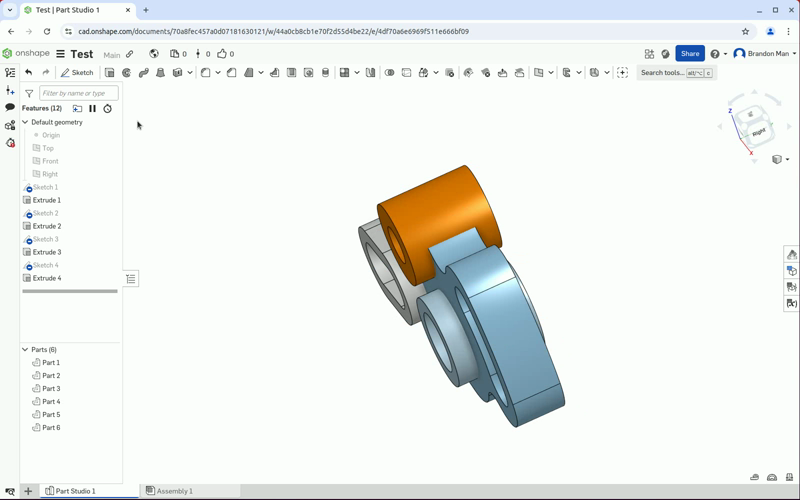
key(down, 2)
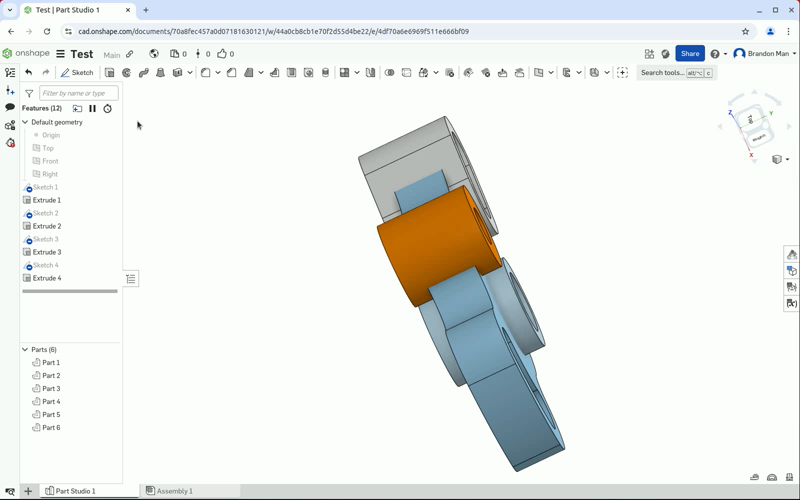
key(up, 2)
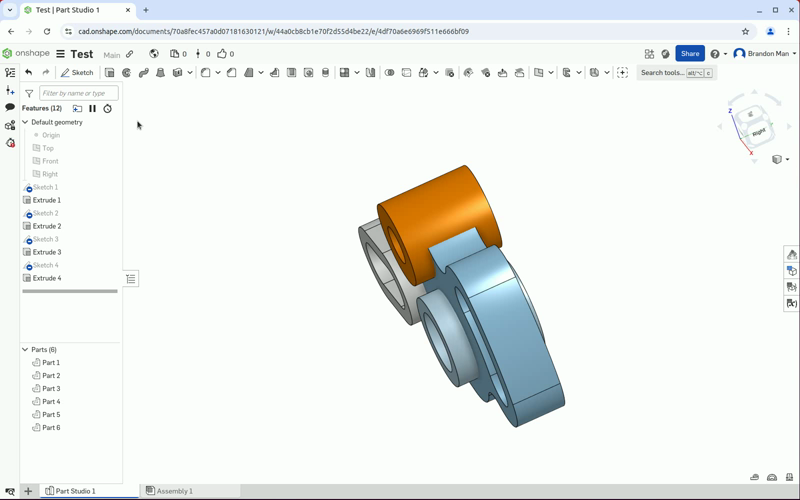
key(right, 2)
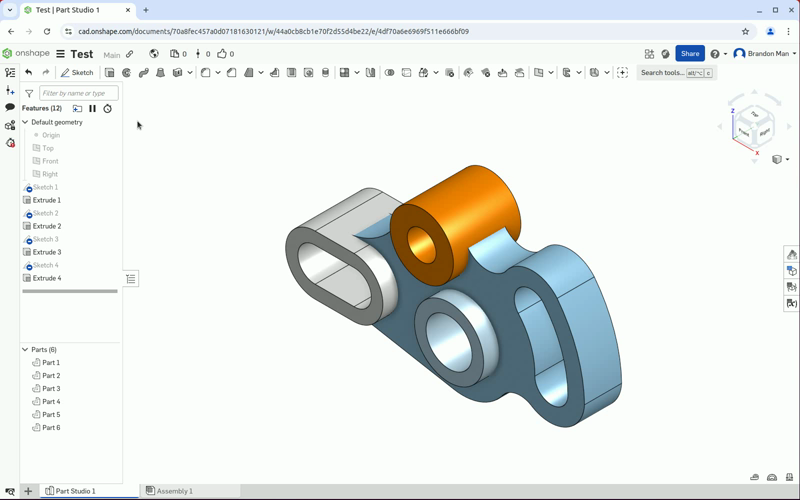
mouse_move(73, 189)
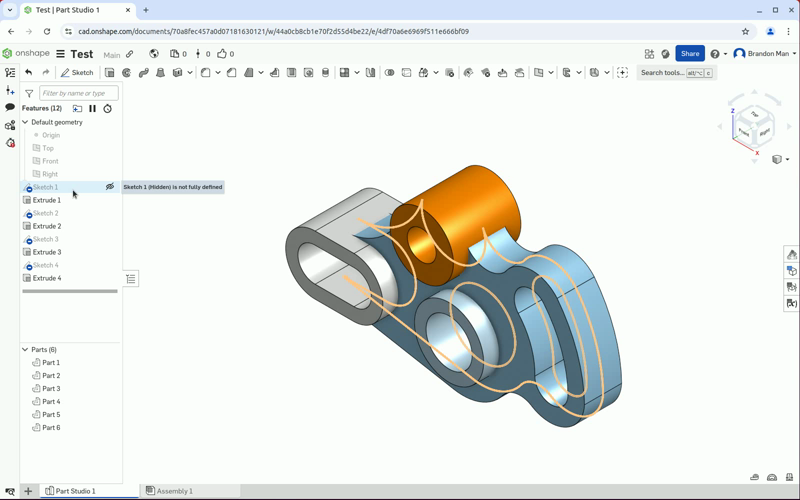
click(73, 189)